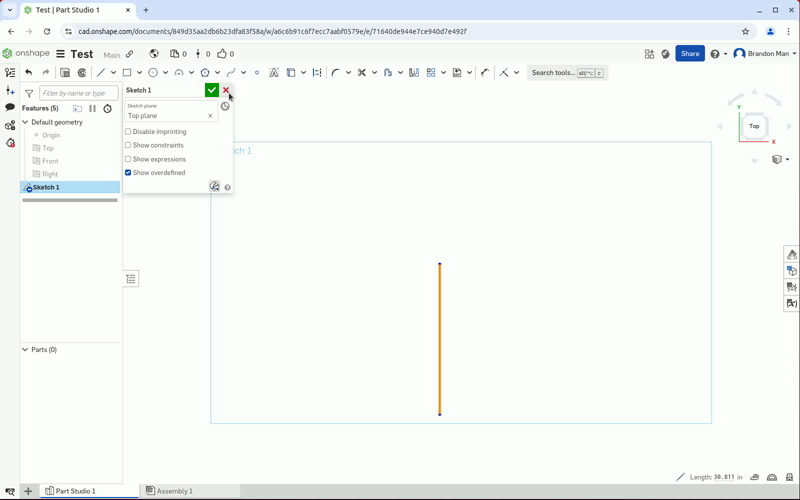
key(shift+h)
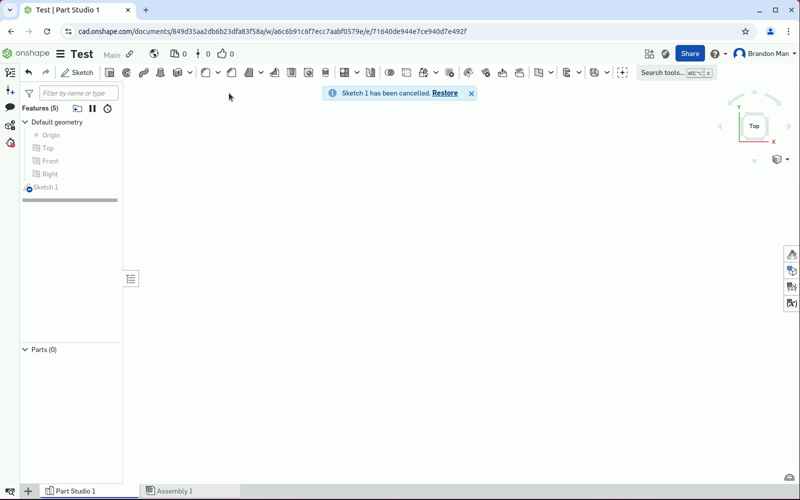
mouse_move(73, 352)
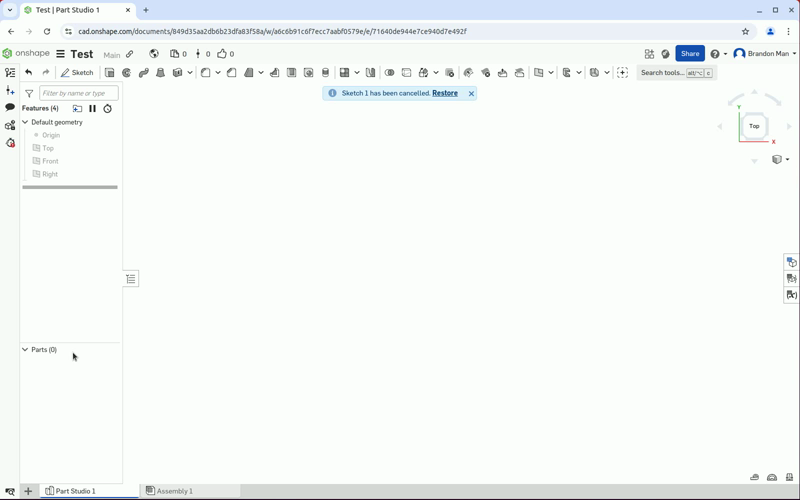
key(y)
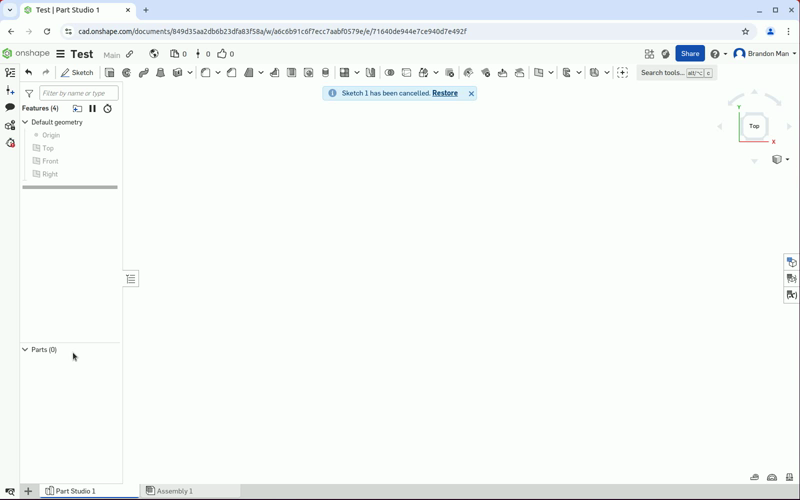
key(shift+p)
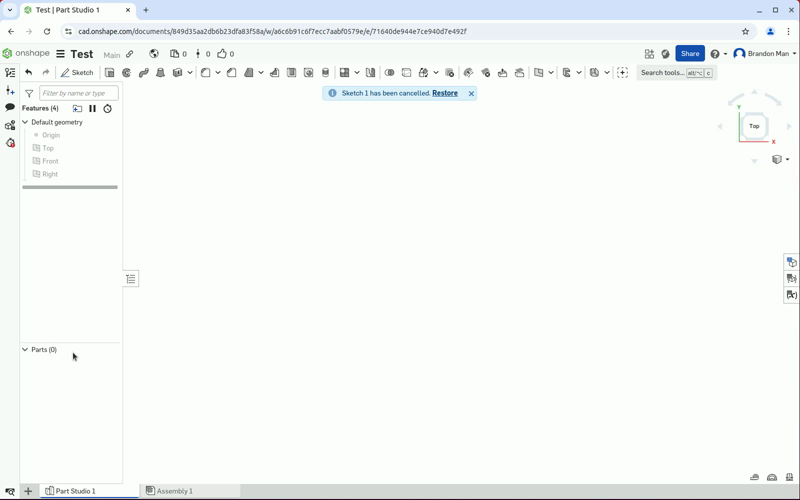
key(space)
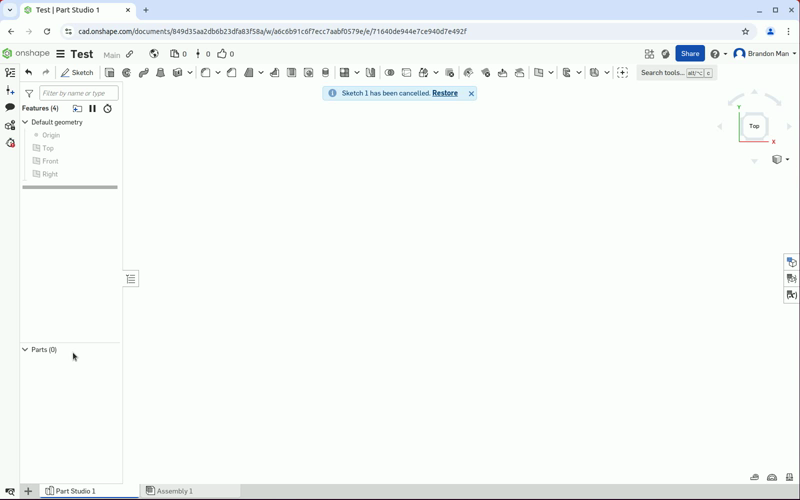
key_down(shift)
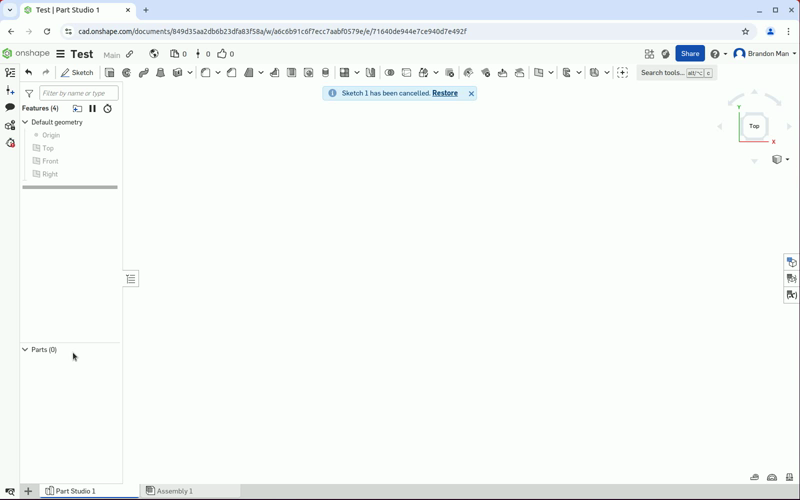
key(up)
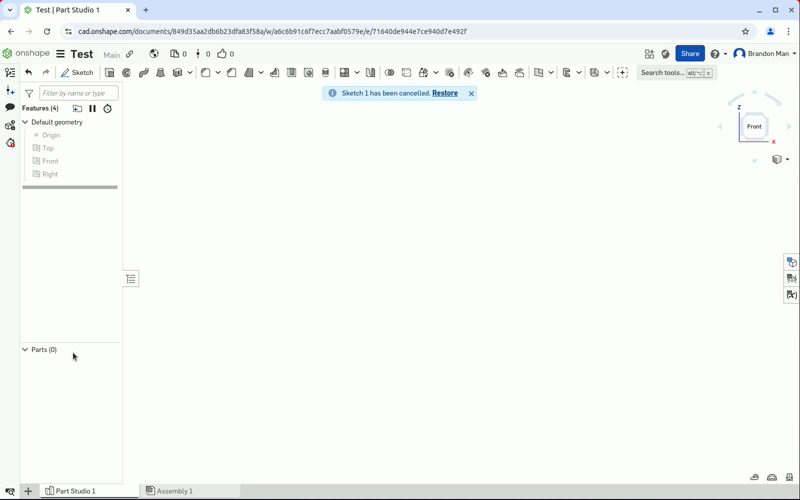
key_up(shift)
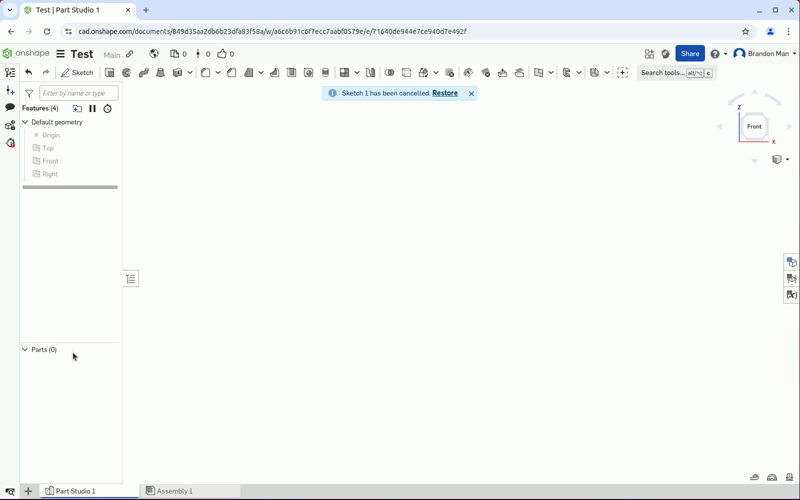
mouse_move(73, 352)
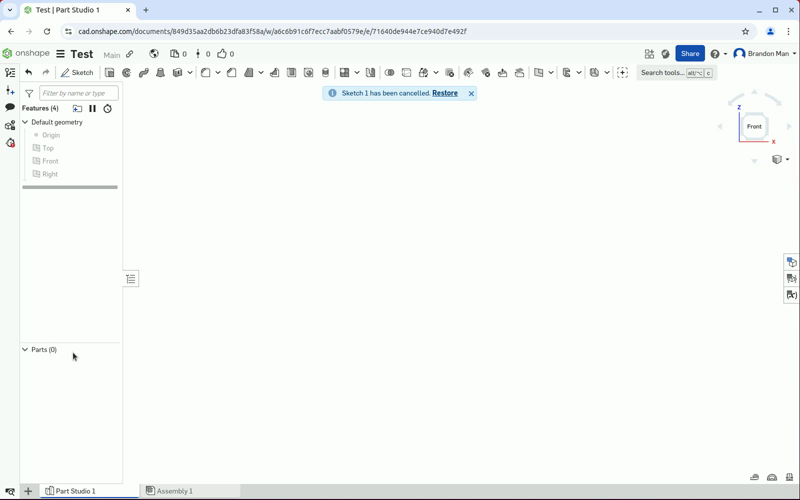
key(shift+y)
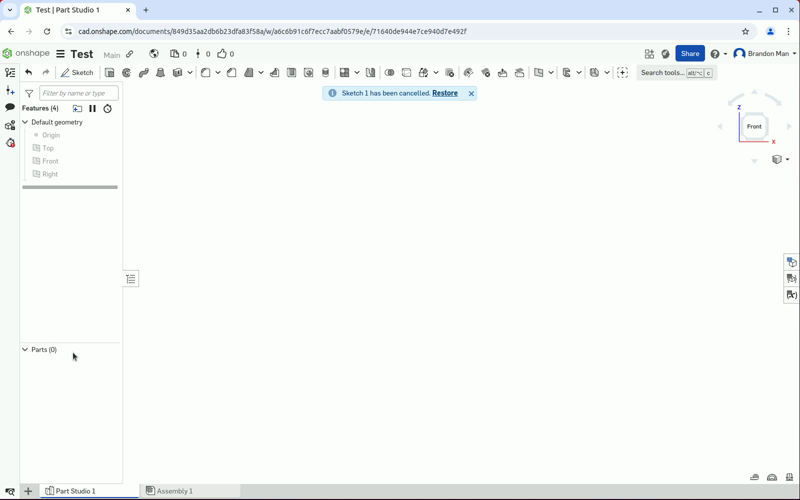
key(shift+s)
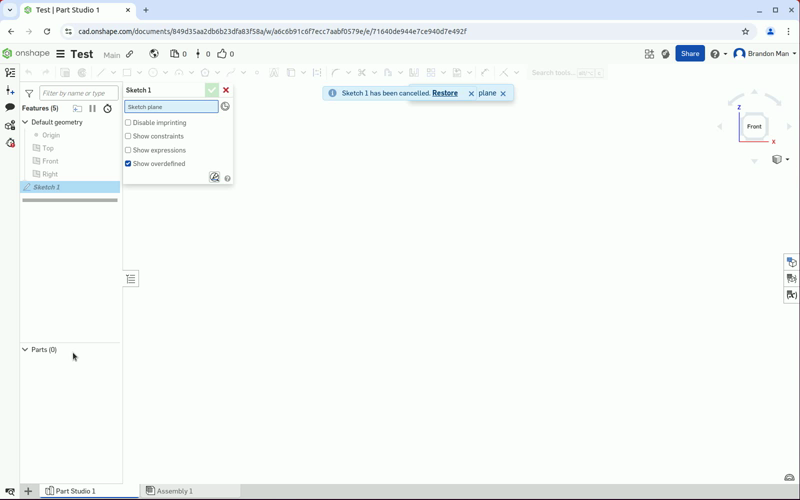
mouse_move(73, 163)
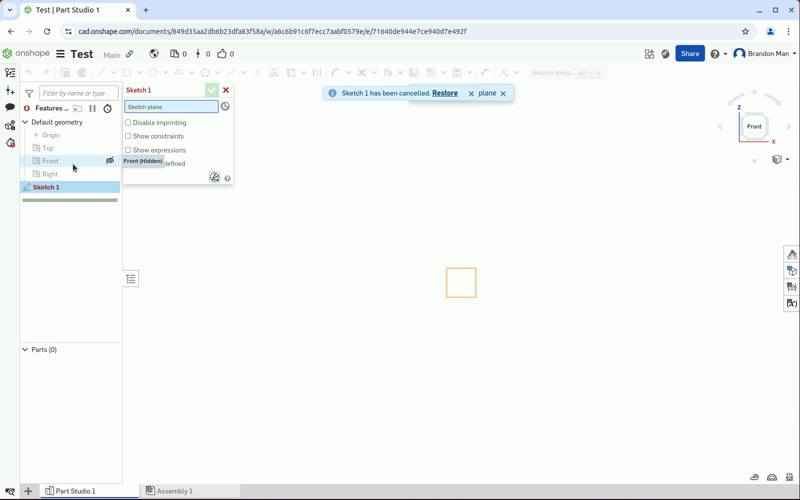
click(73, 163)
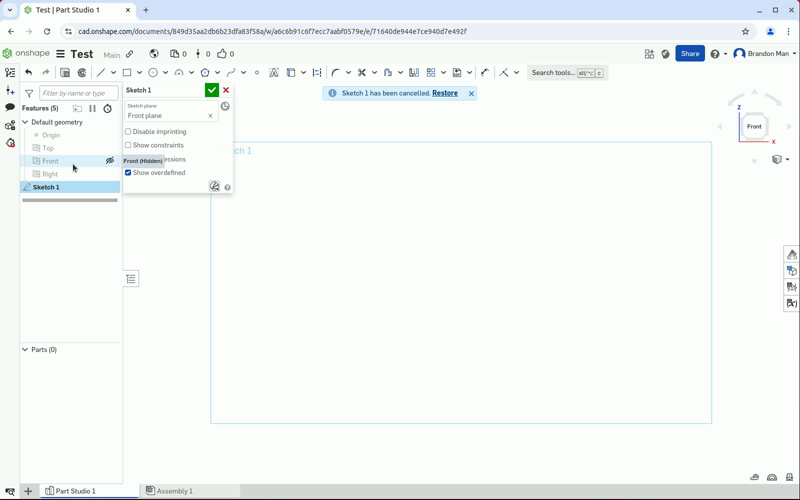
mouse_move(73, 352)
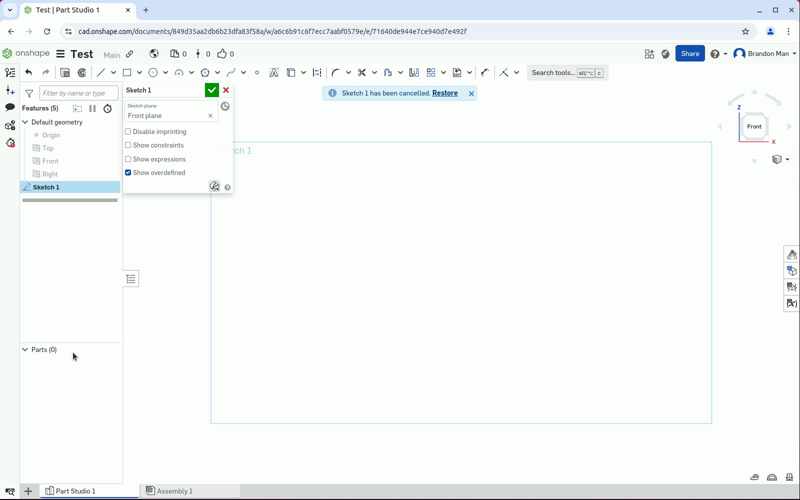
key(y)
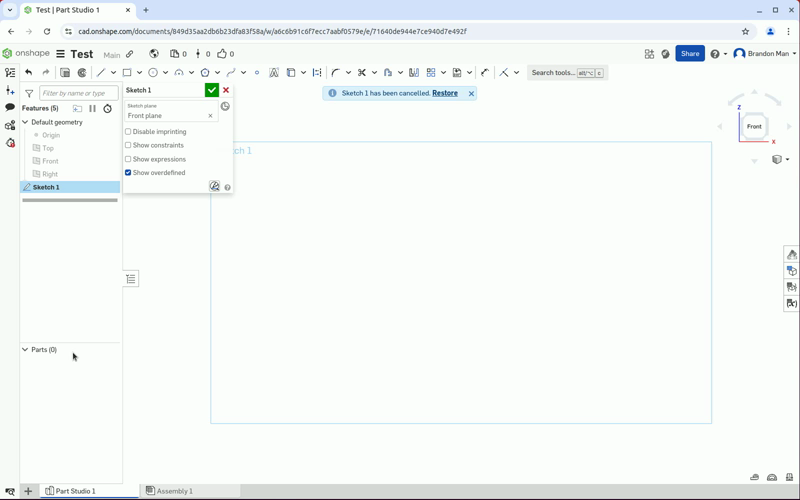
key(c)
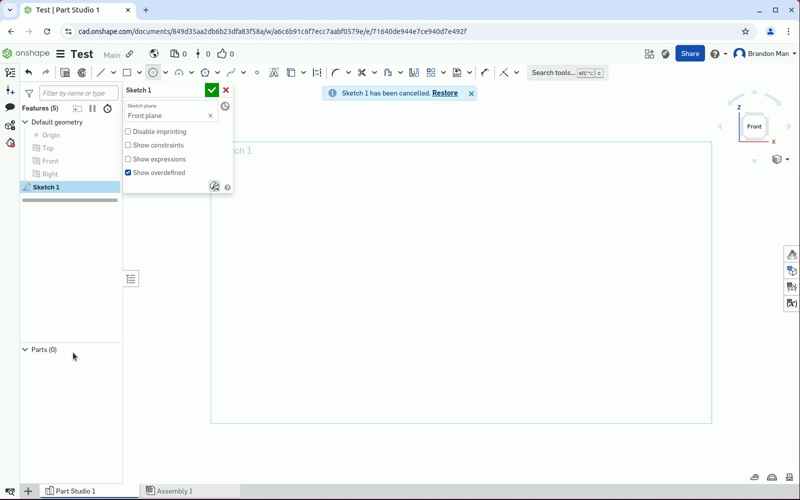
key_down(shift)
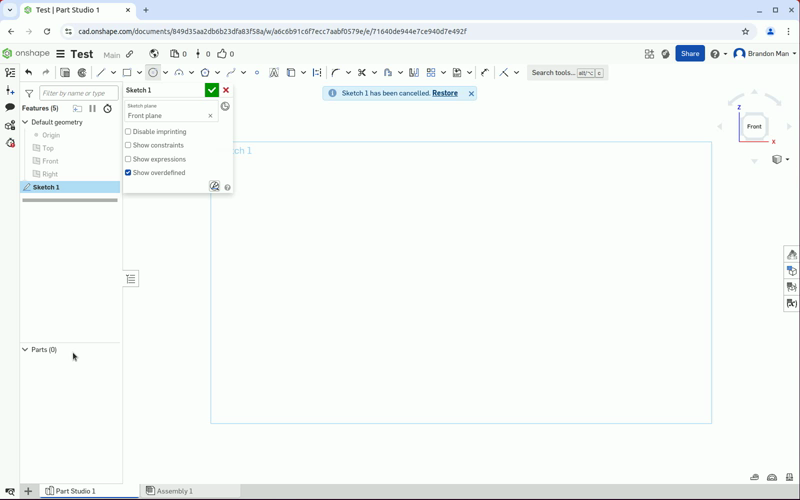
mouse_move(372, 378)
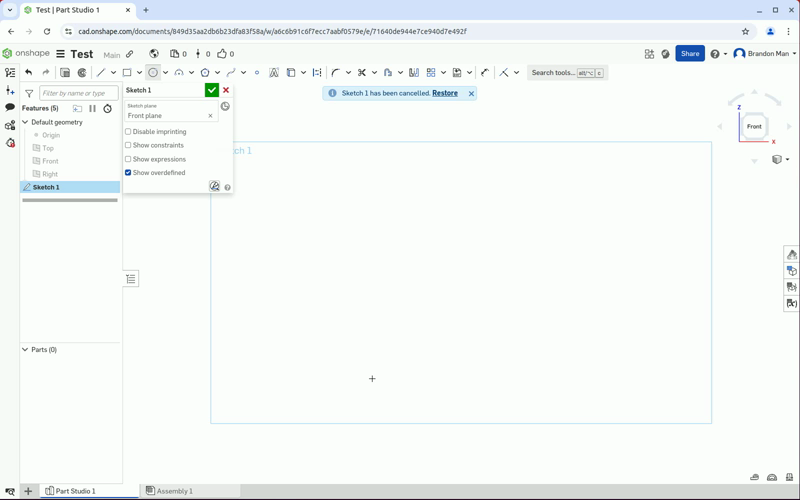
click(372, 378)
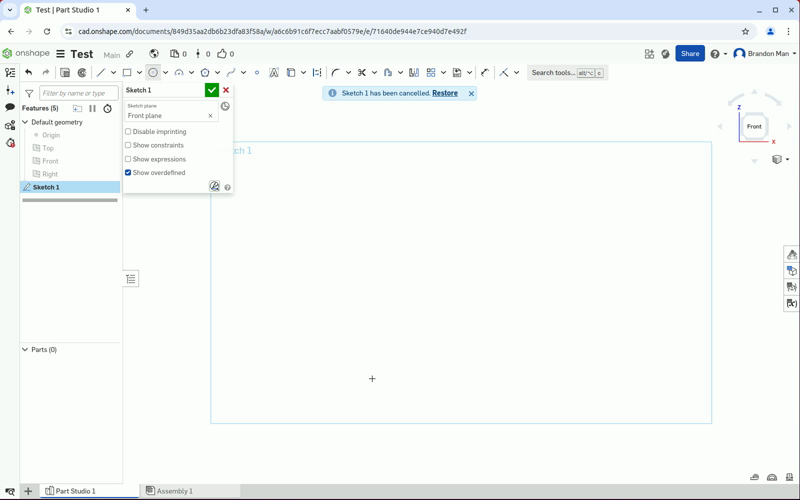
key_up(shift)
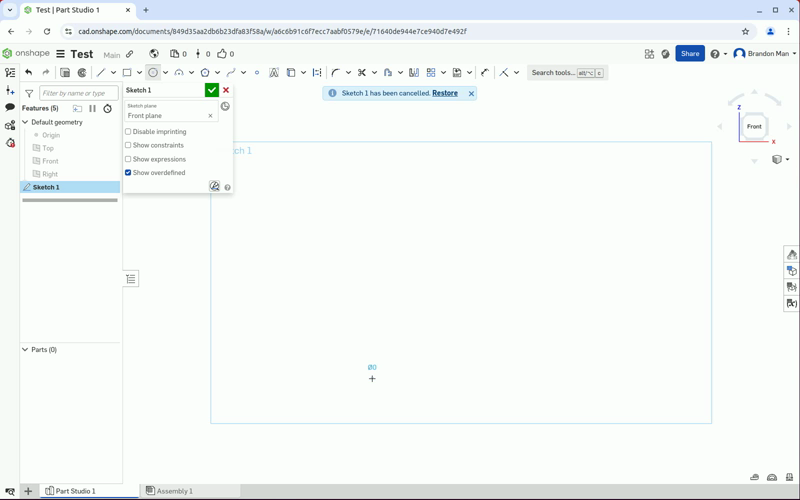
mouse_move(386, 378)
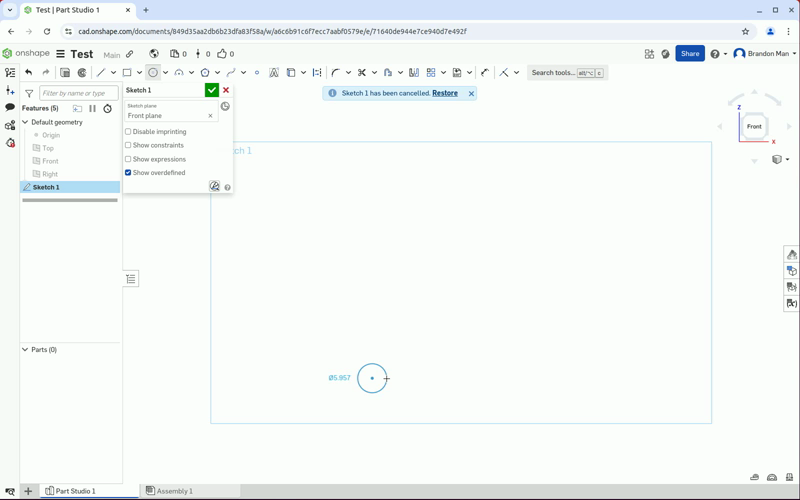
click(386, 378)
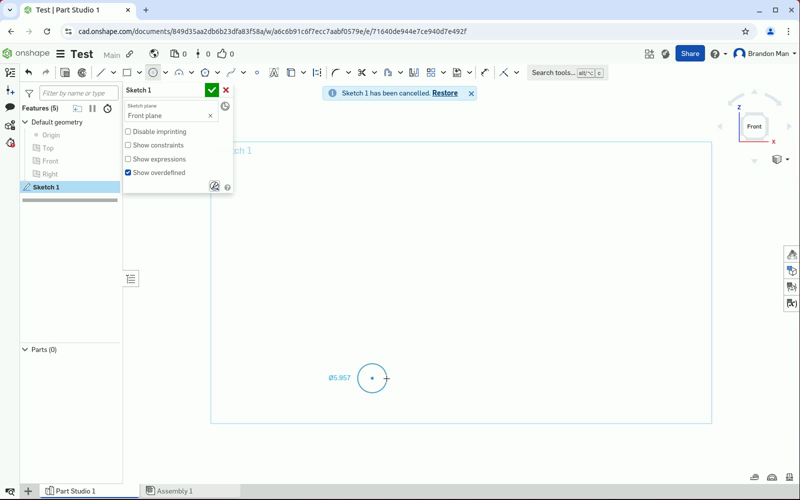
key(esc)
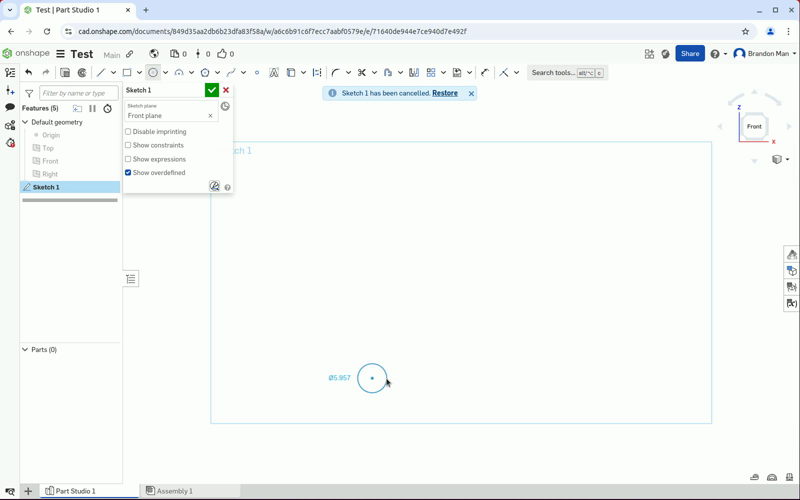
key(c)
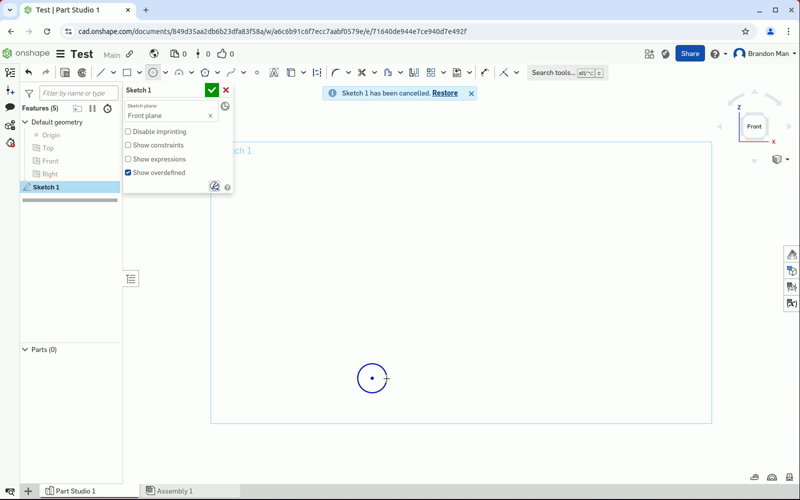
key_down(shift)
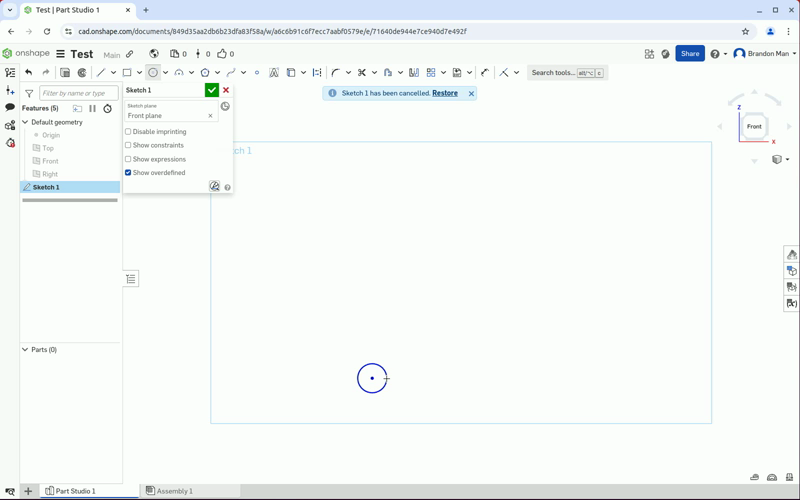
mouse_move(372, 378)
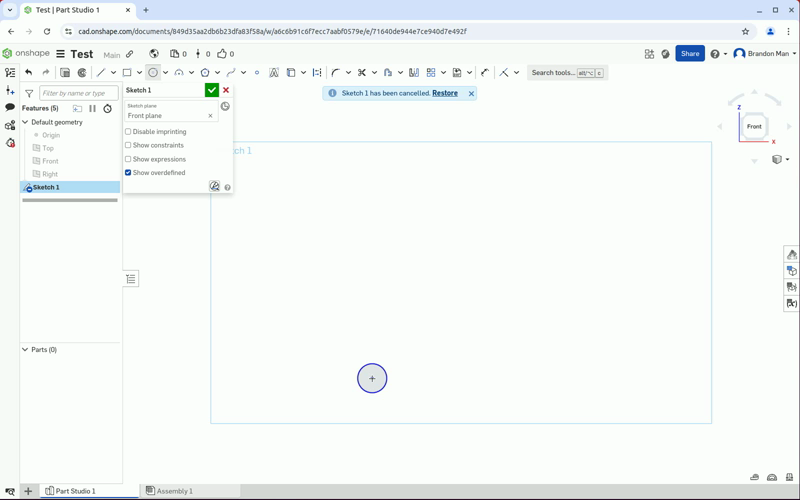
click(372, 378)
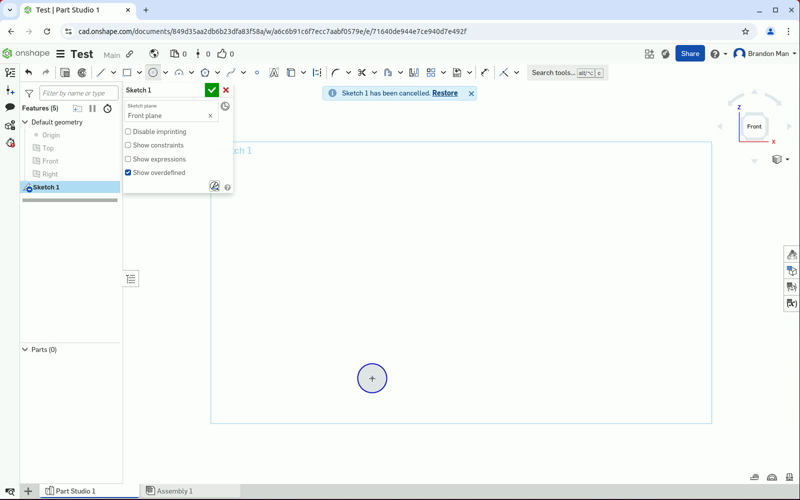
key_up(shift)
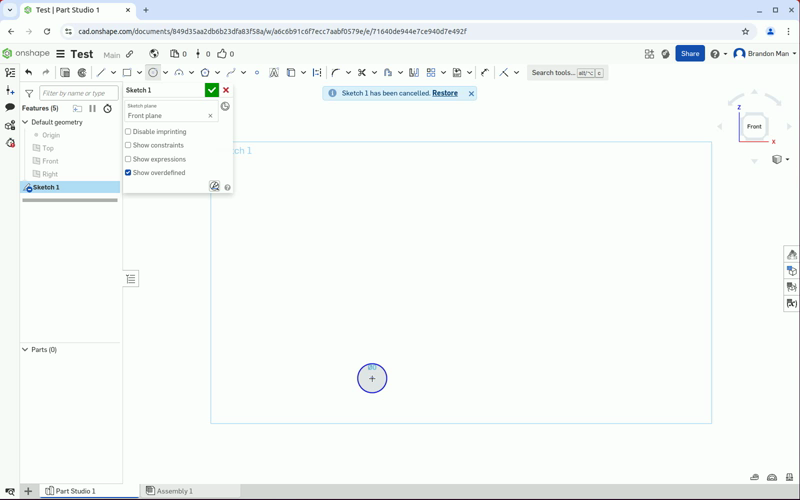
mouse_move(377, 378)
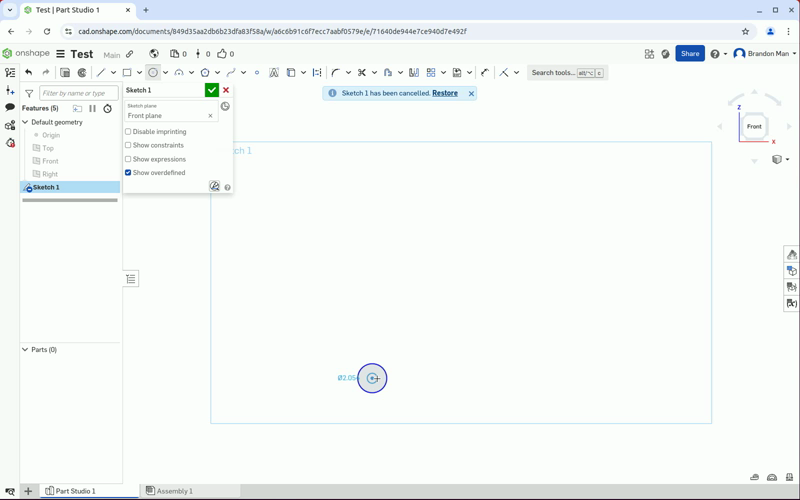
click(377, 378)
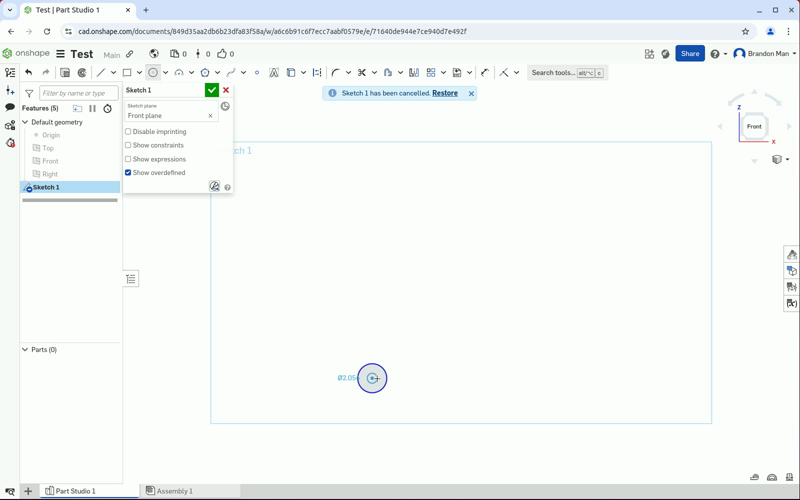
key(esc)
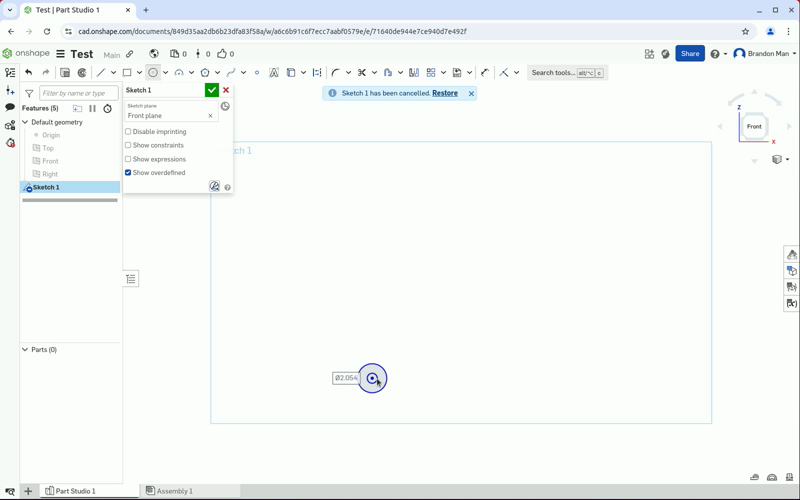
mouse_move(384, 383)
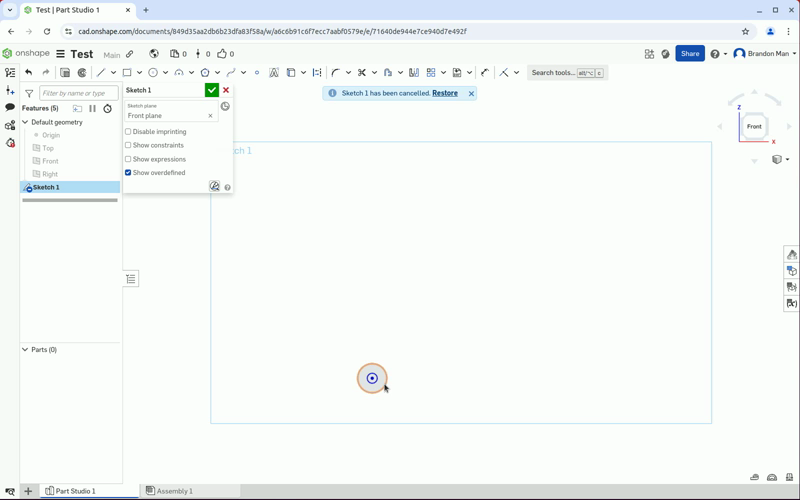
scroll(6)
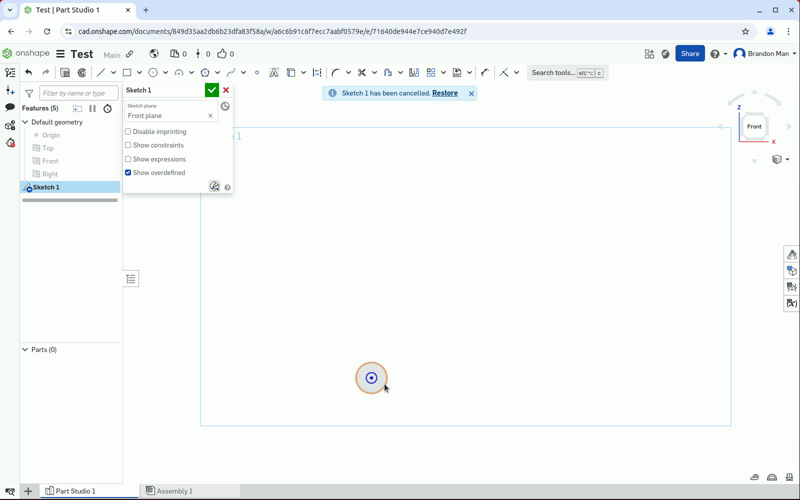
scroll(6)
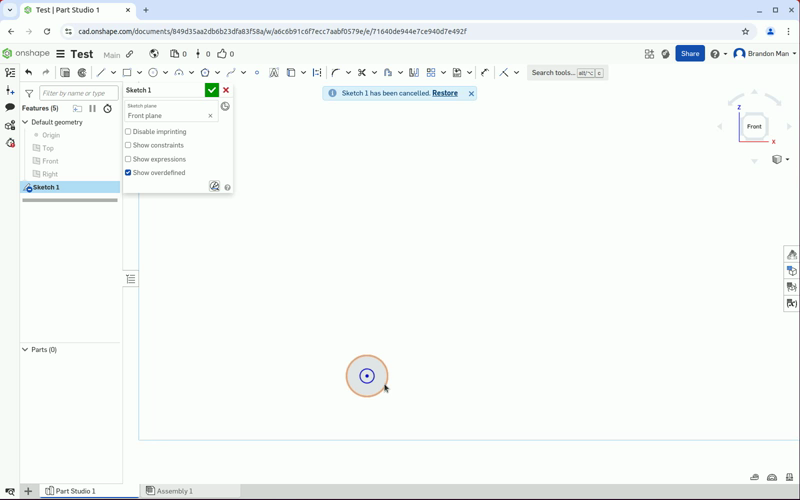
scroll(6)
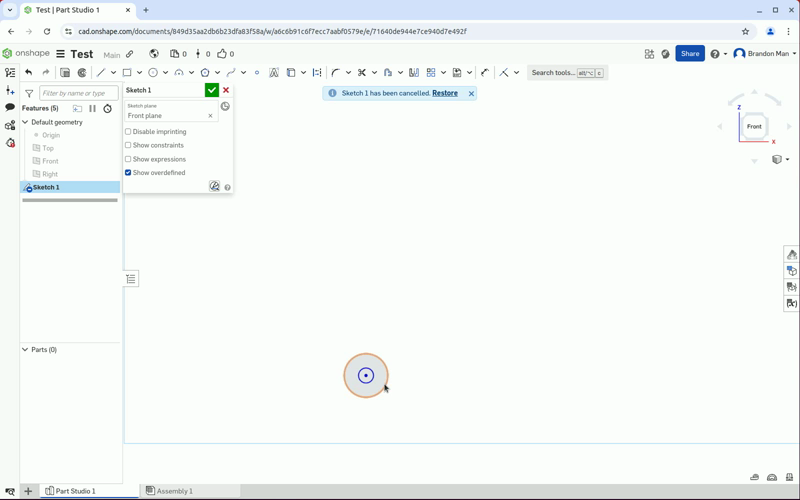
scroll(6)
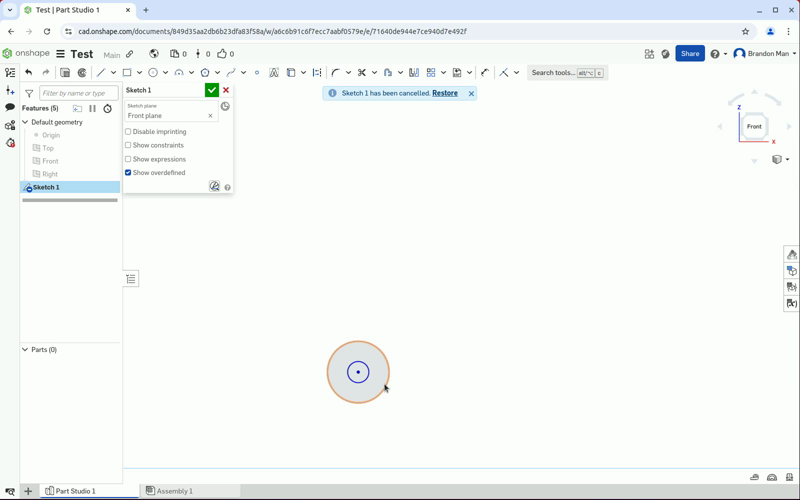
scroll(6)
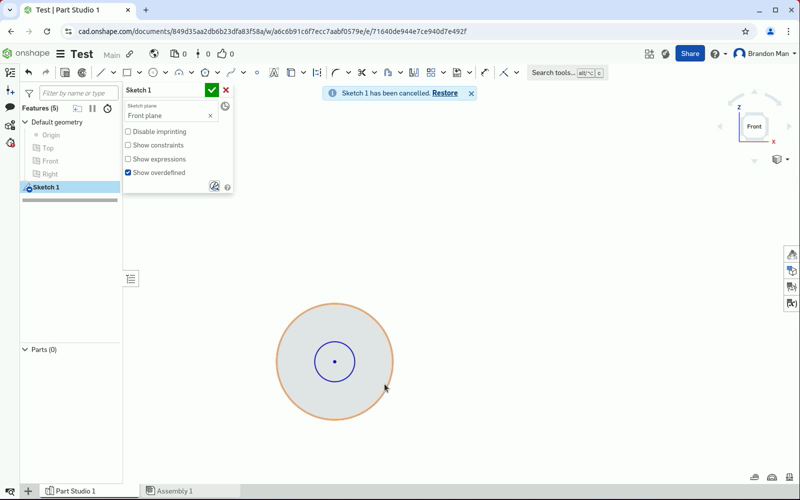
scroll(6)
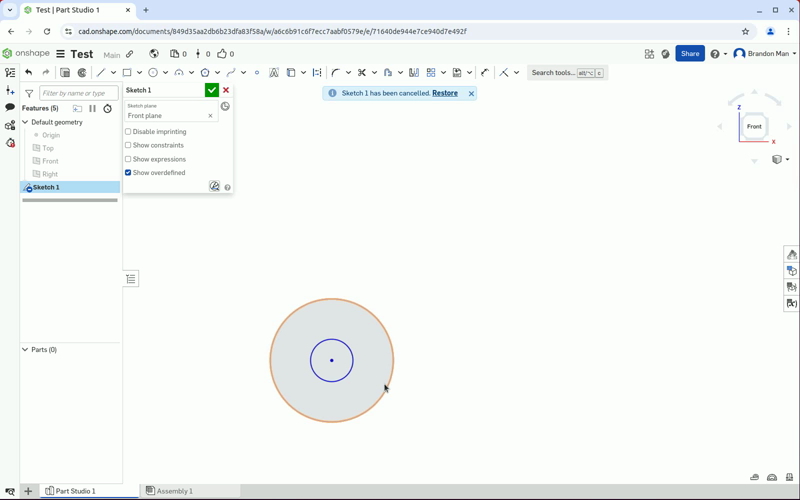
scroll(6)
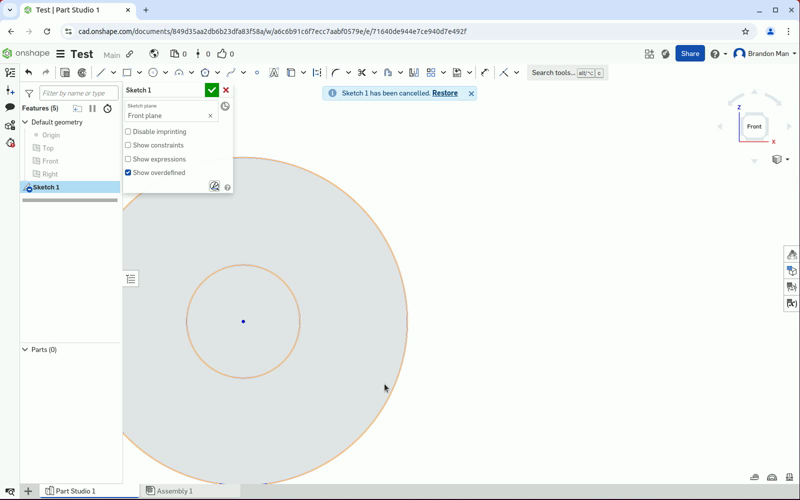
click(384, 383)
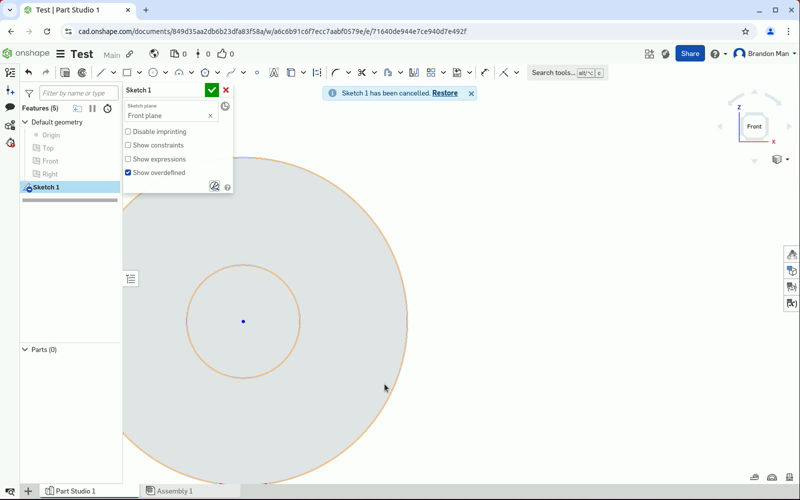
scroll(-6)
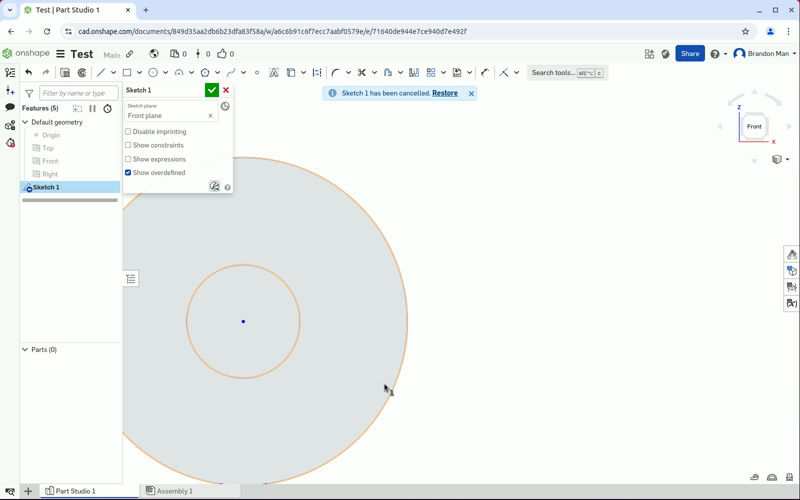
scroll(-6)
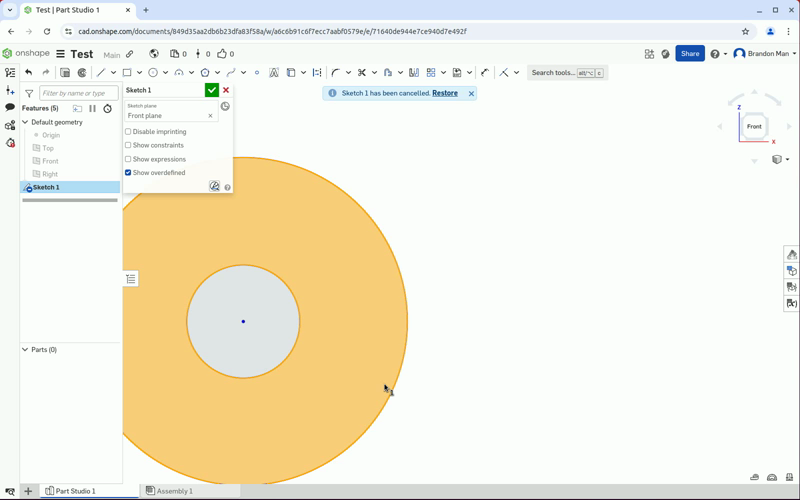
scroll(-6)
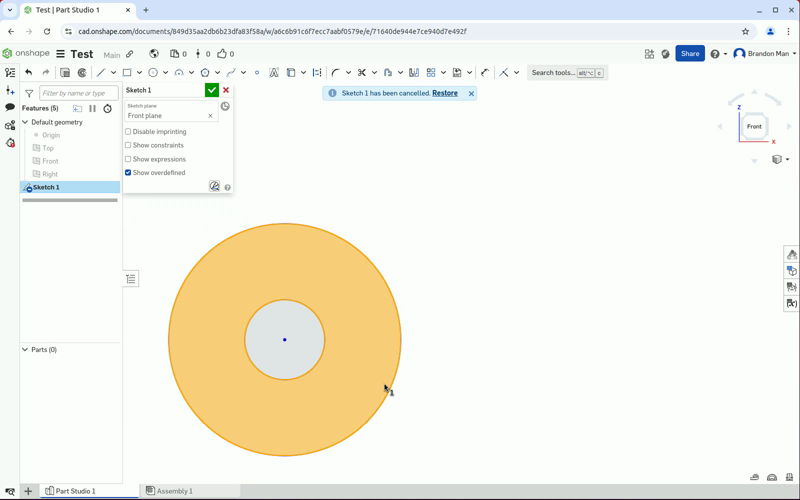
scroll(-6)
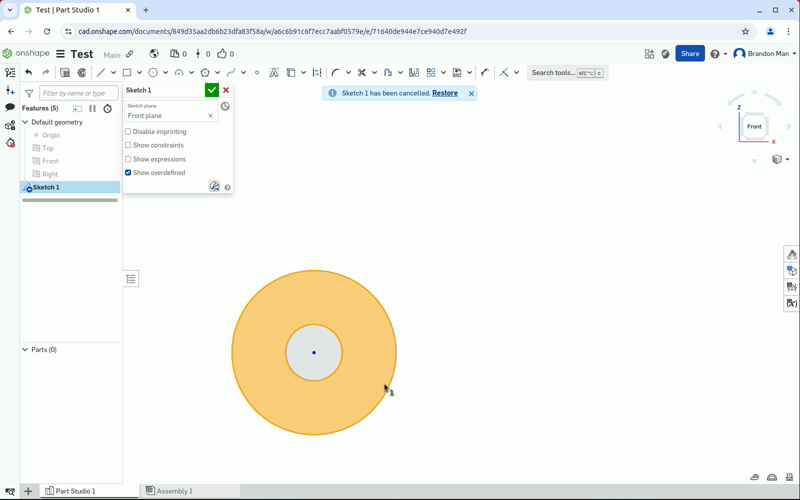
scroll(-6)
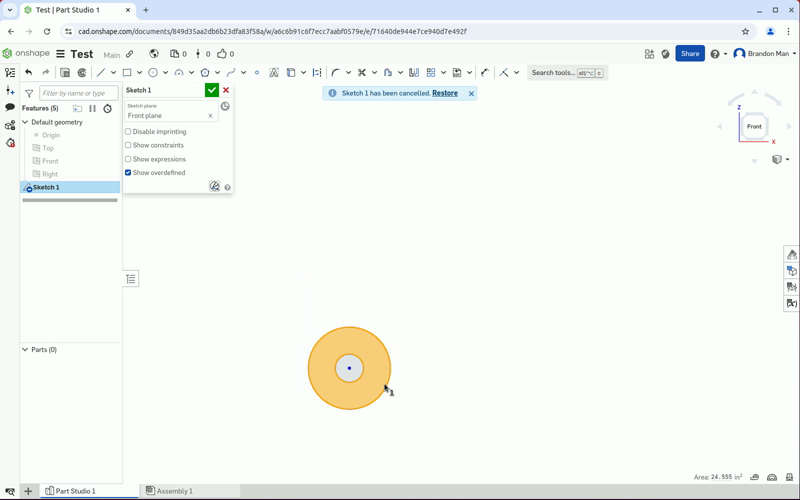
scroll(-6)
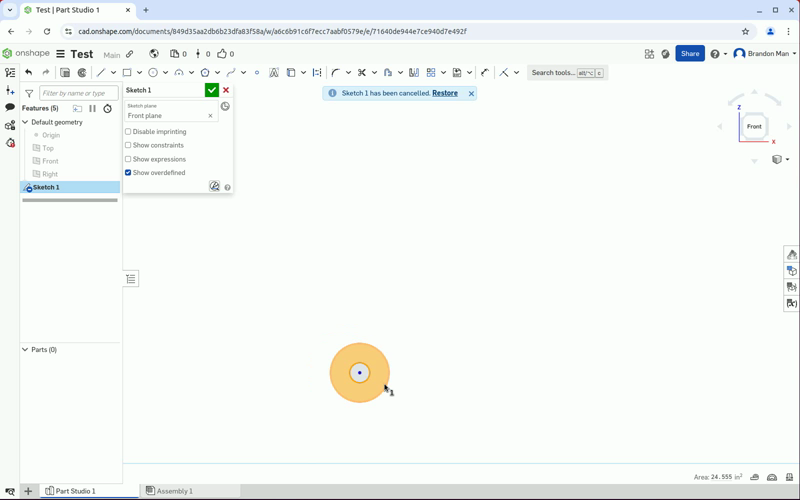
scroll(-6)
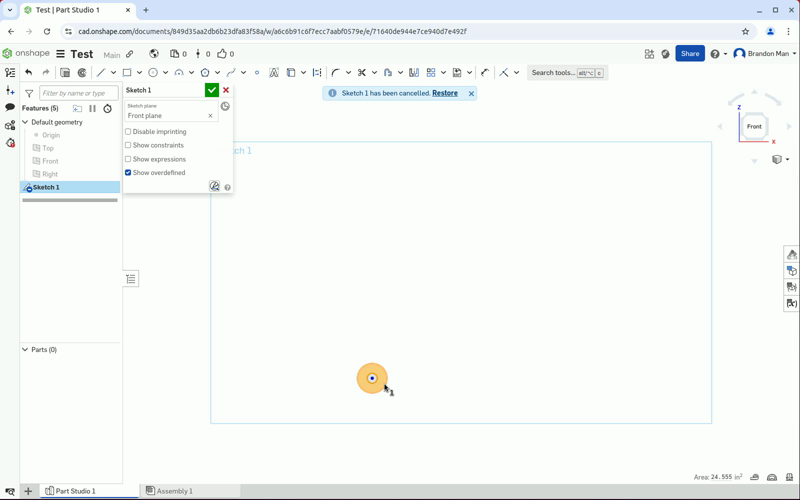
mouse_move(73, 352)
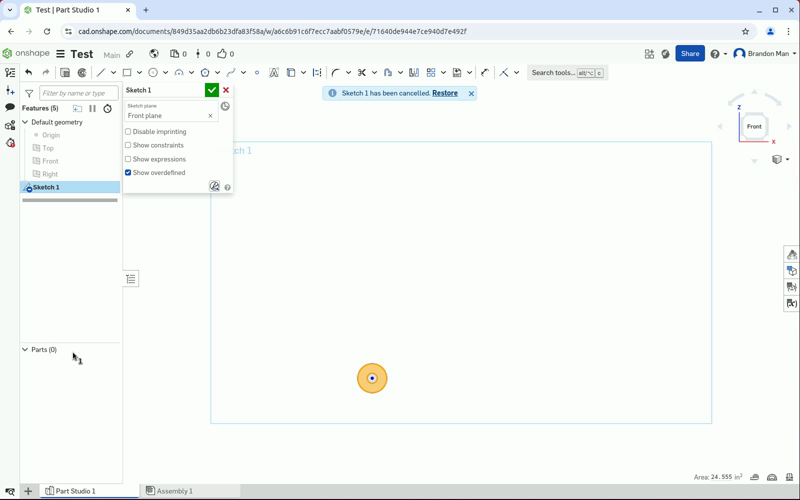
key(shift+y)
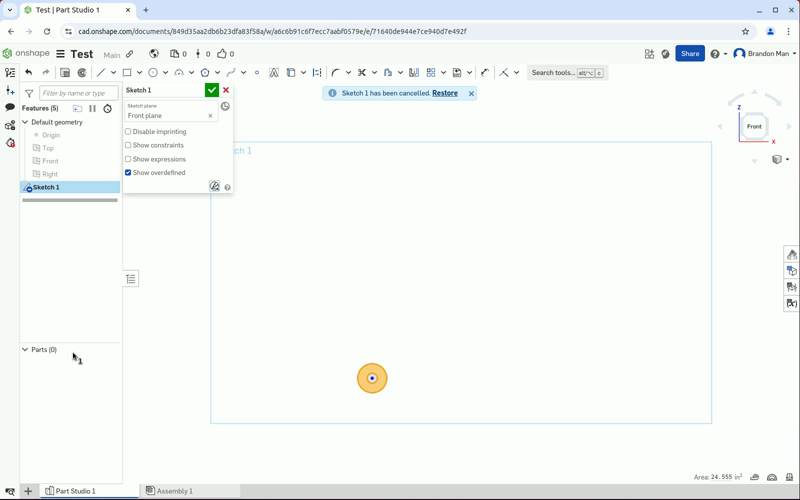
key(shift+e)
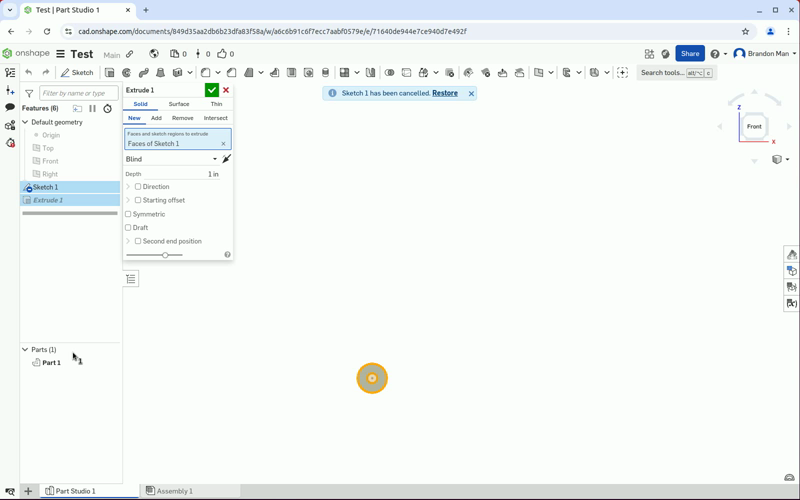
mouse_move(143, 106)
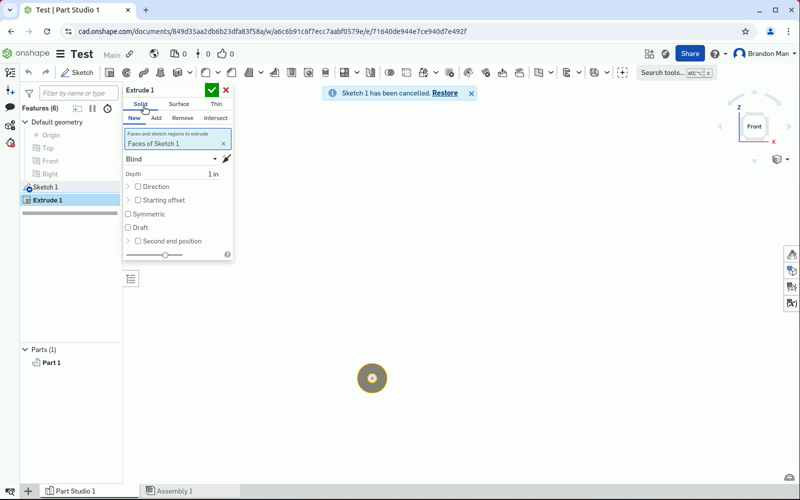
click(143, 106)
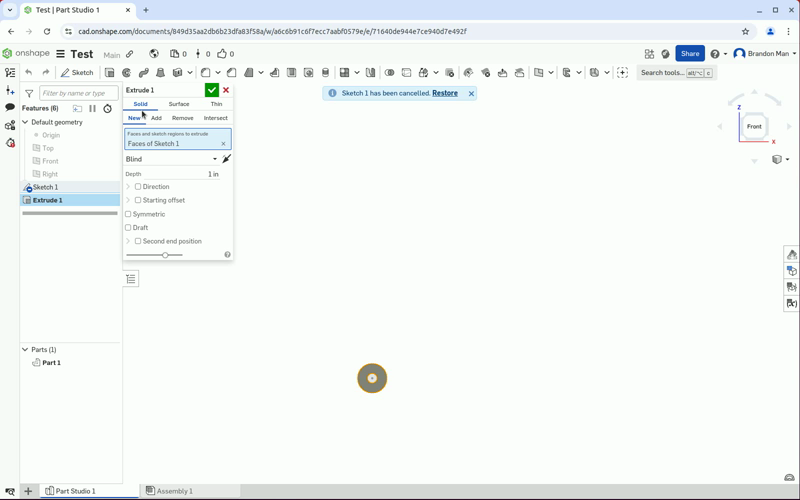
mouse_move(137, 120)
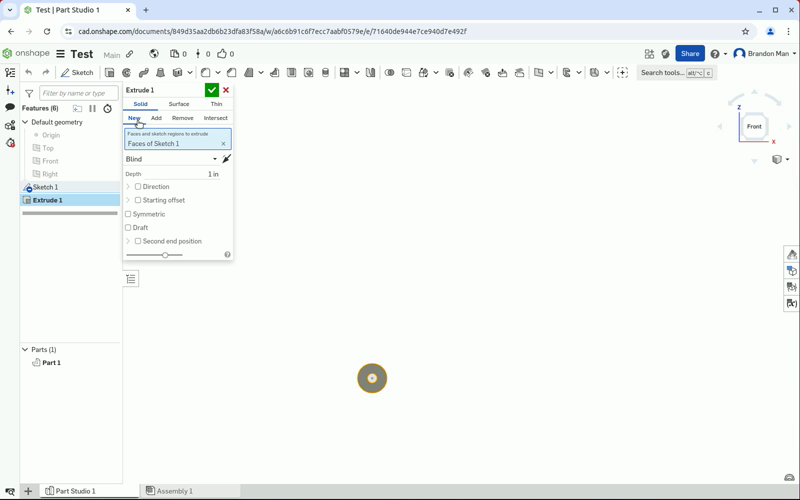
click(137, 120)
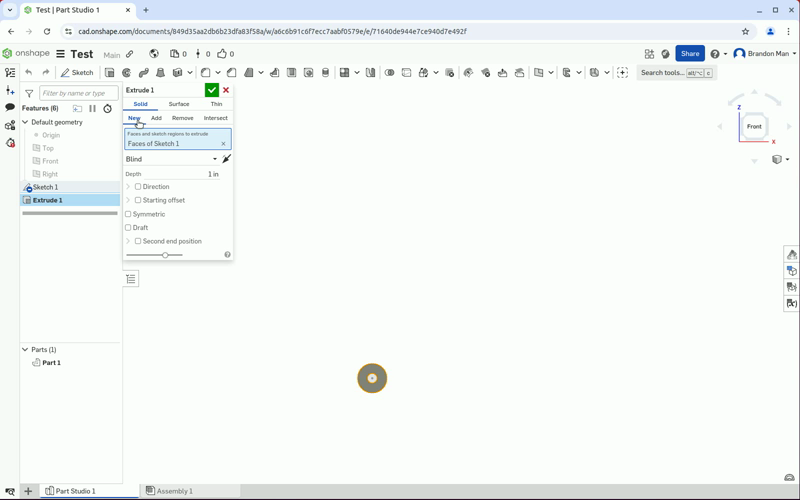
key(tab, 4)
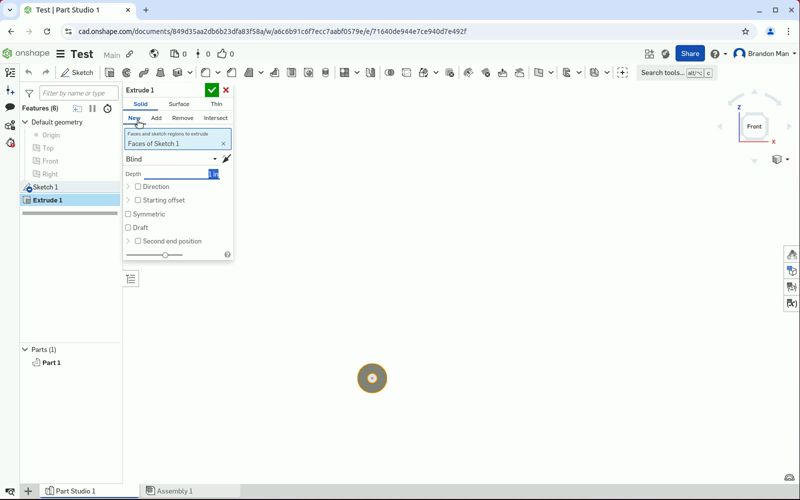
text(0.963)
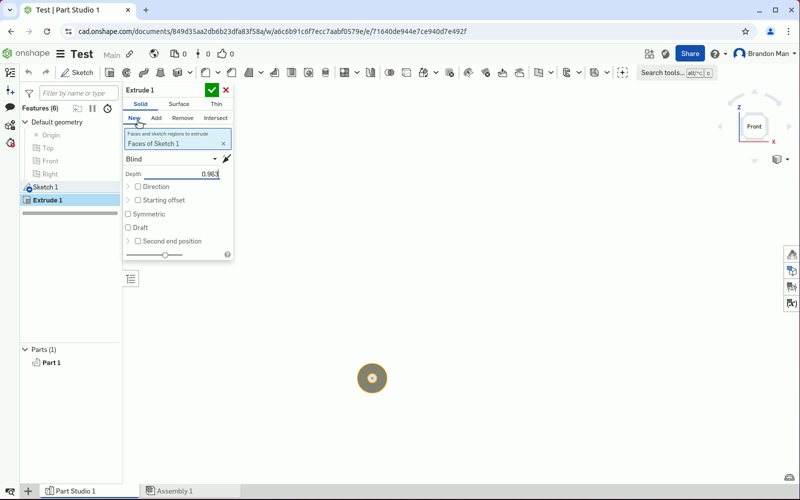
key(enter)
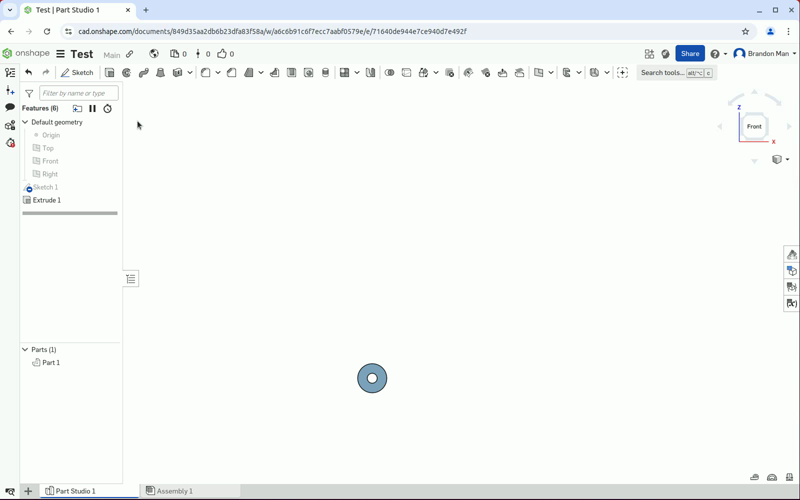
key(shift+h)
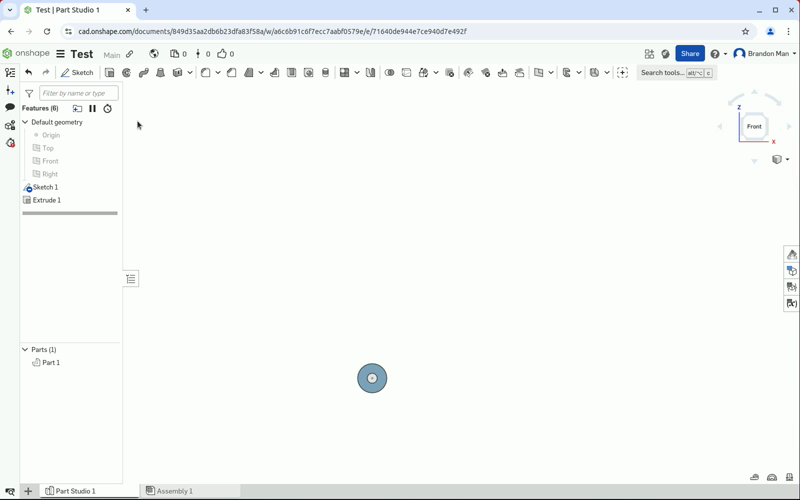
key(shift+h)
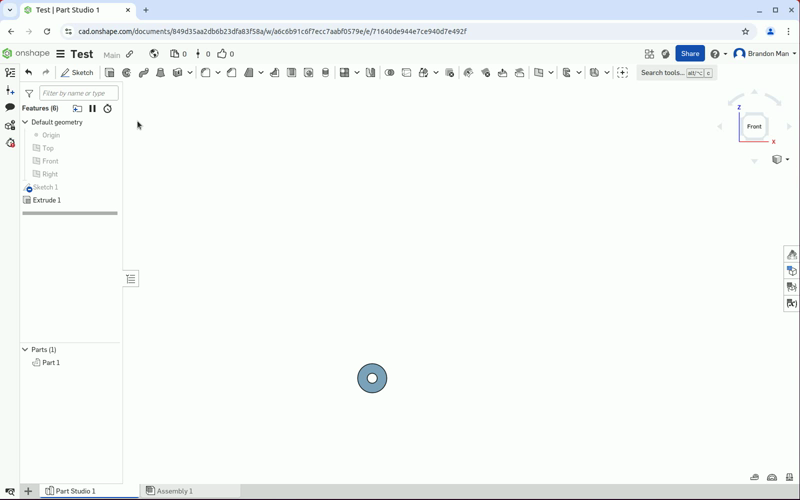
mouse_move(73, 189)
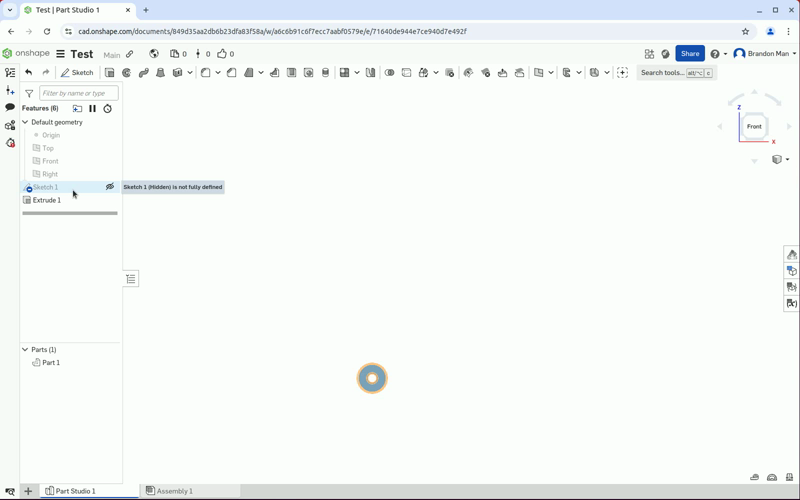
click(73, 189)
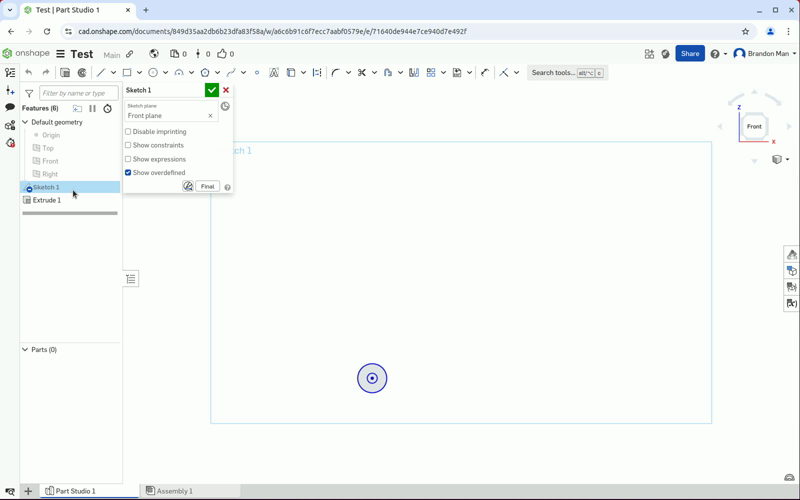
mouse_move(229, 92)
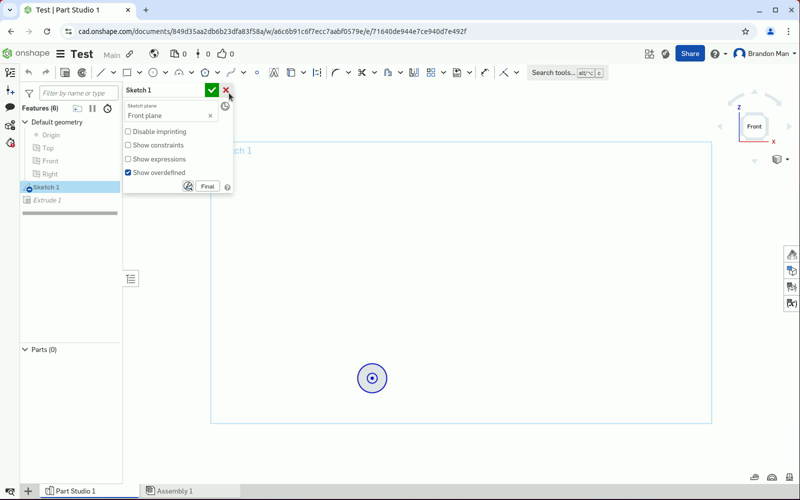
click(229, 92)
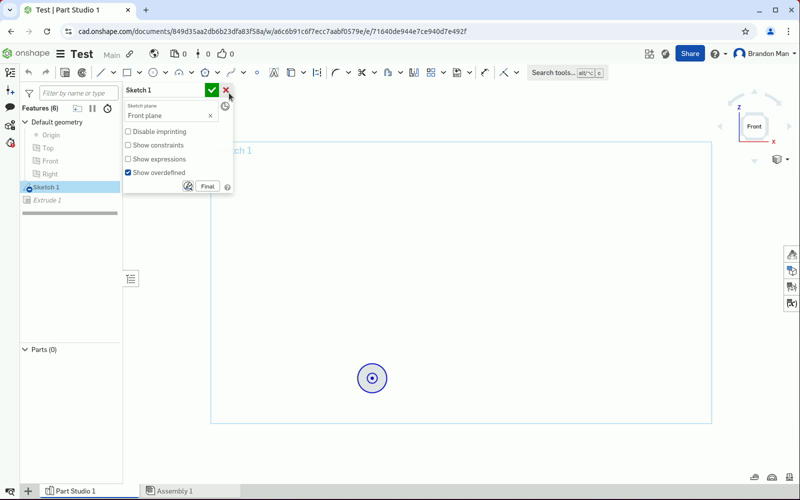
key(shift+s)
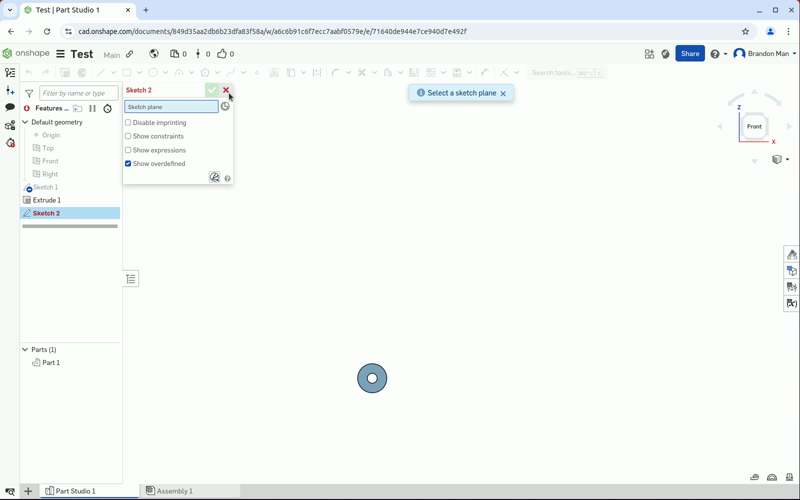
mouse_move(73, 163)
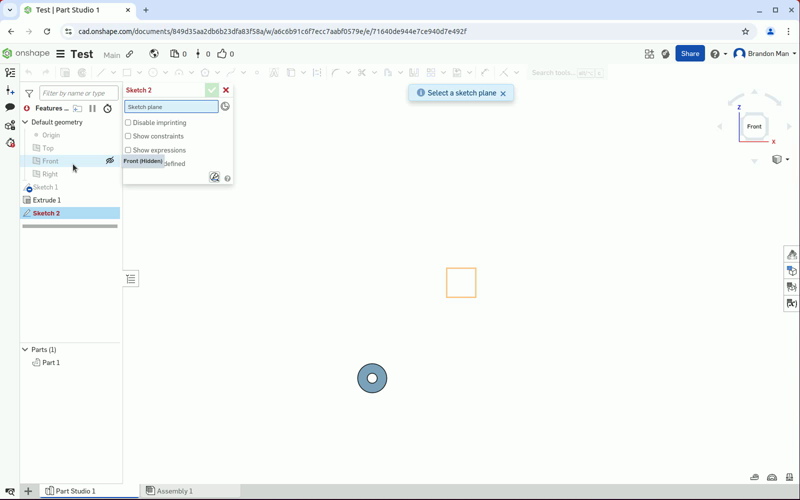
click(73, 163)
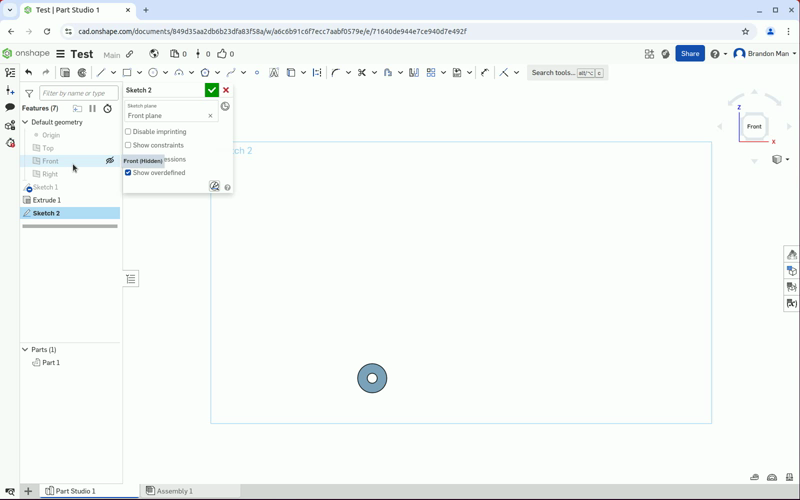
mouse_move(73, 352)
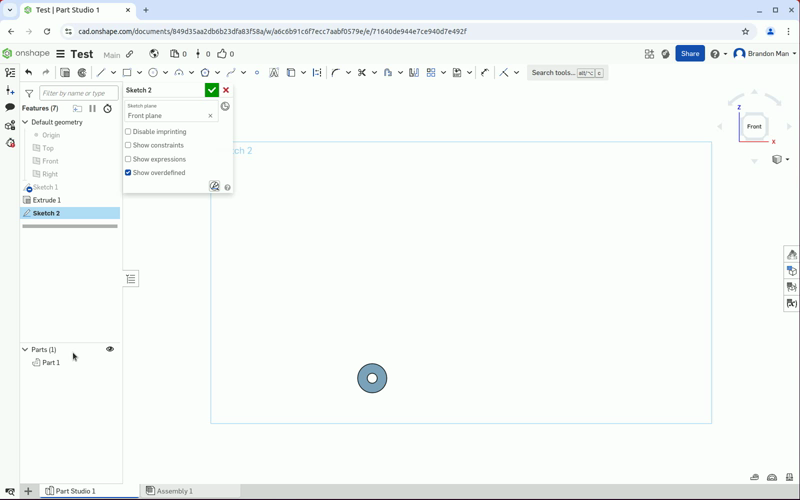
key(y)
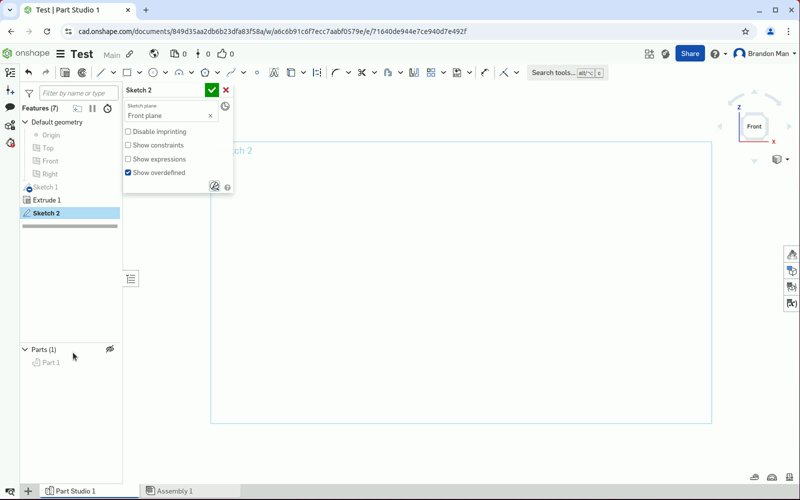
key(c)
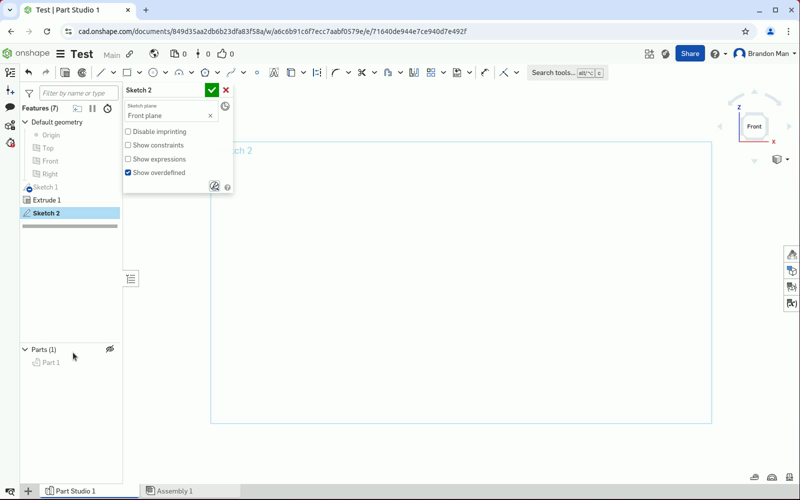
key_down(shift)
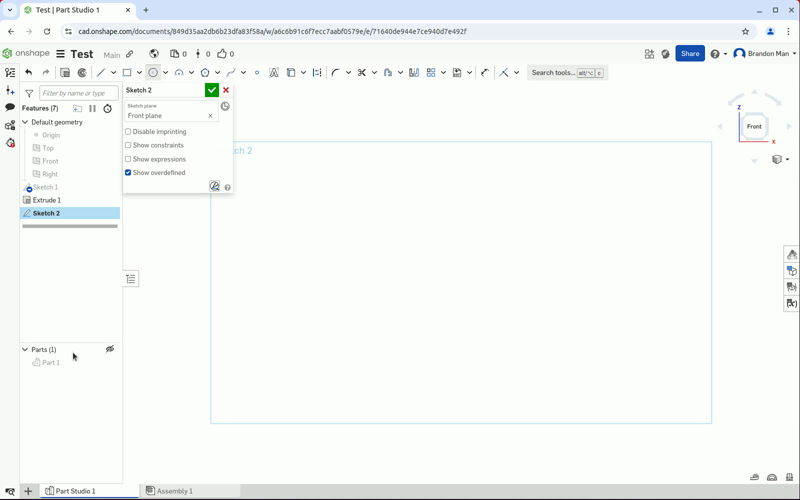
mouse_move(439, 378)
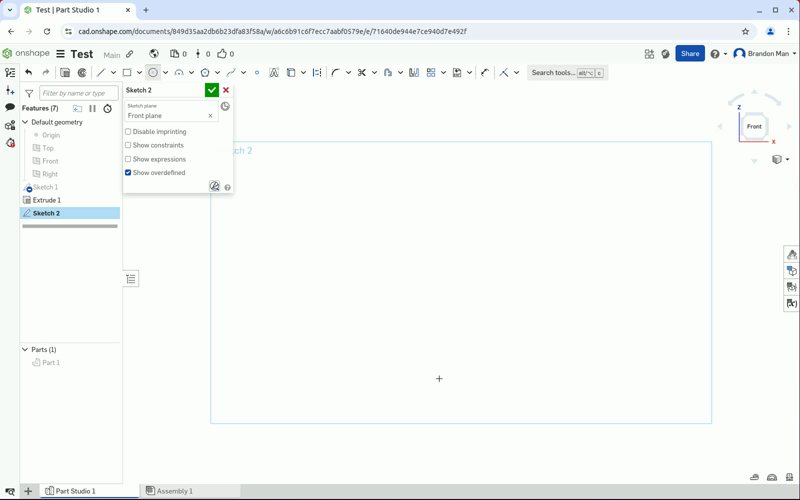
click(439, 378)
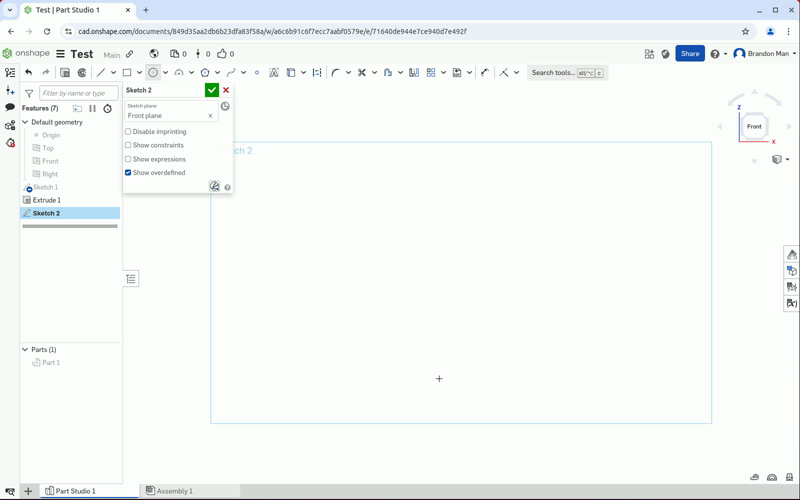
key_up(shift)
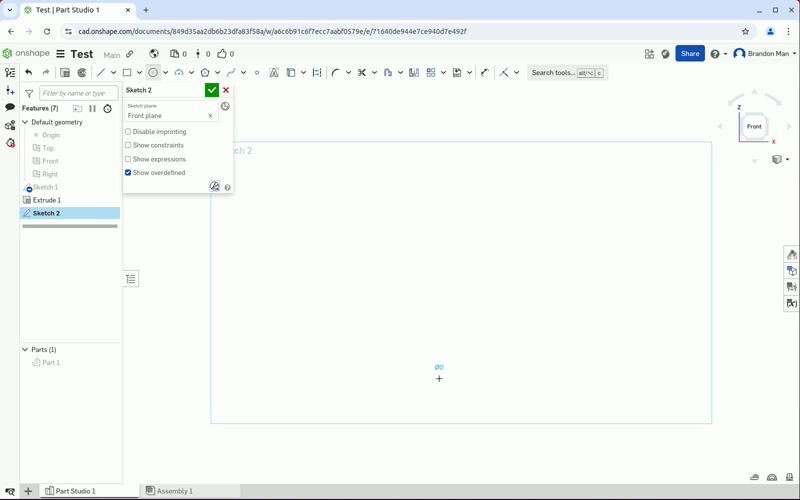
mouse_move(451, 378)
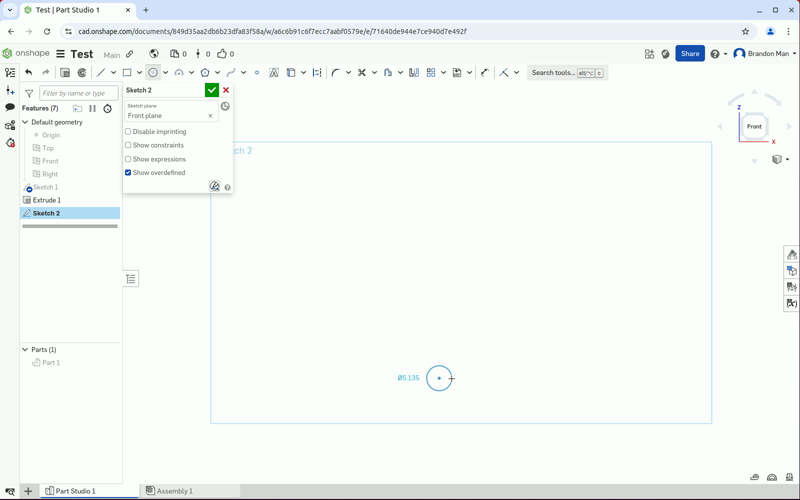
click(451, 378)
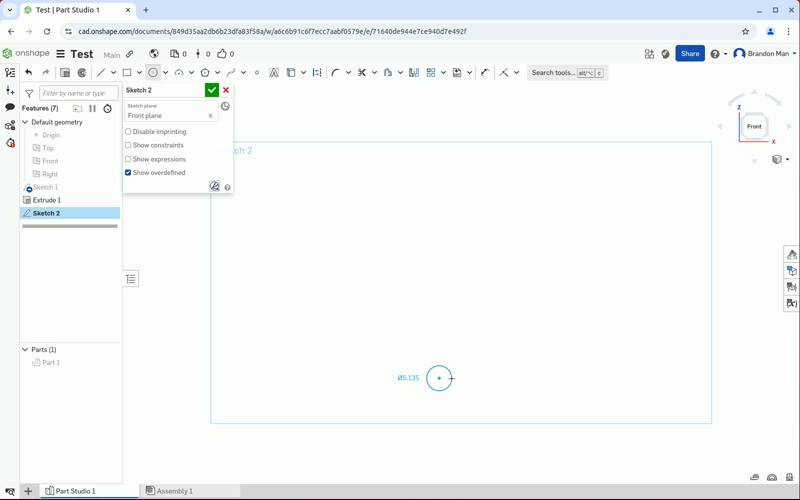
key(esc)
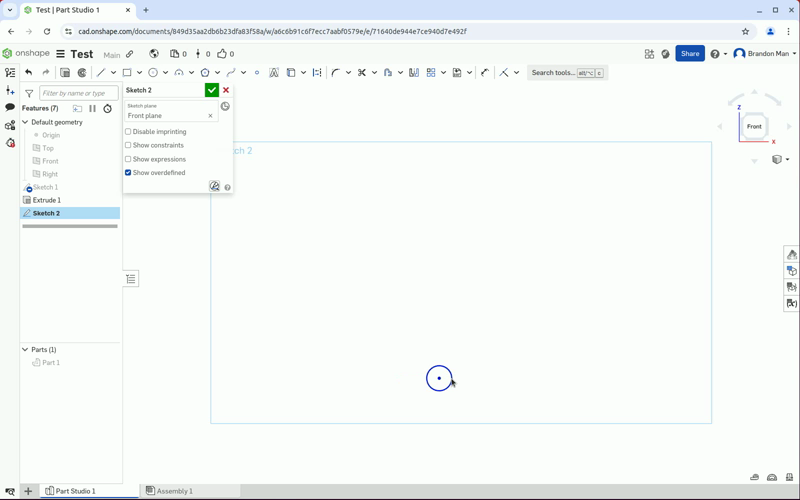
key(c)
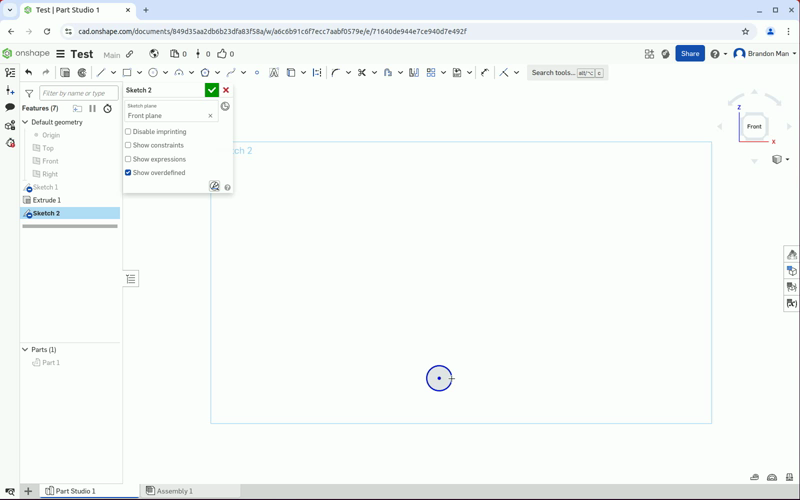
key_down(shift)
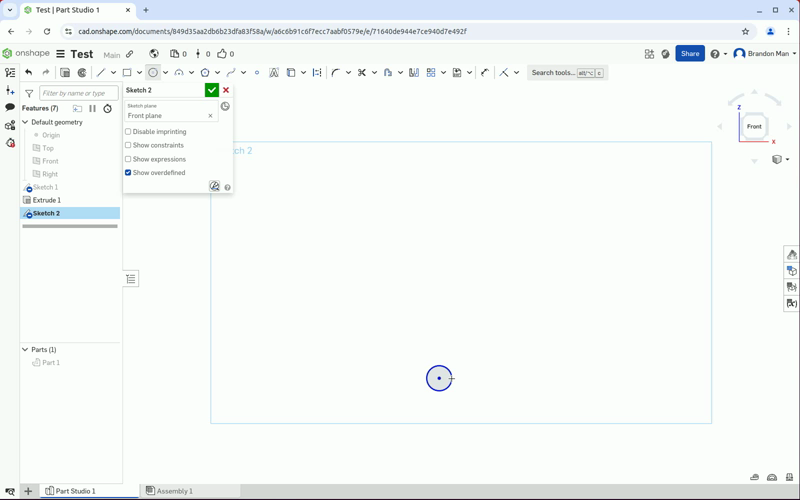
mouse_move(439, 378)
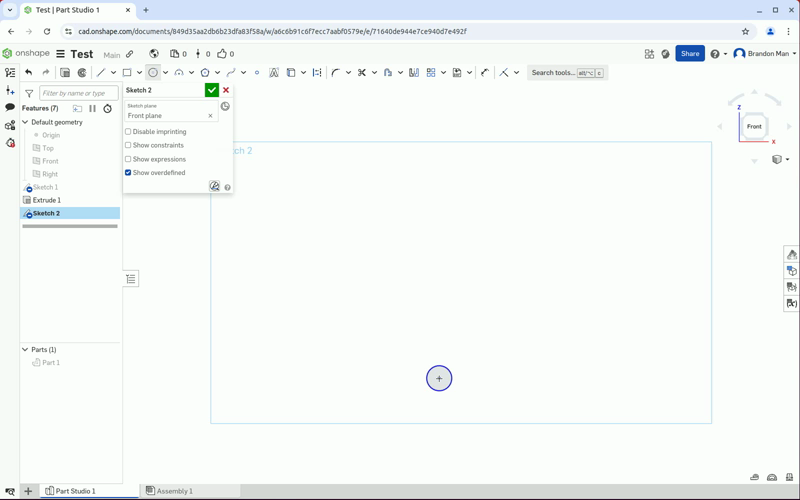
click(439, 378)
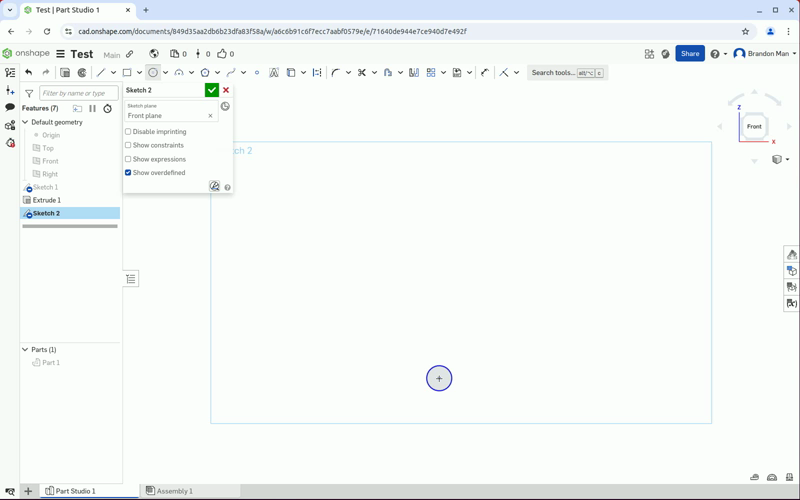
key_up(shift)
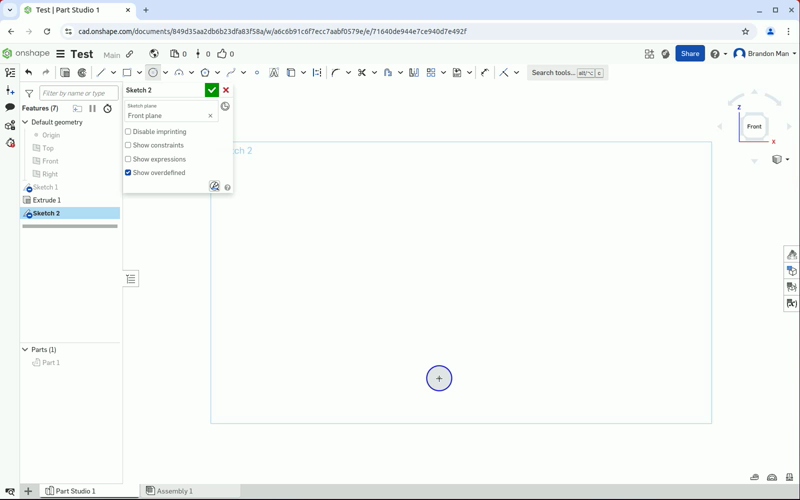
mouse_move(444, 378)
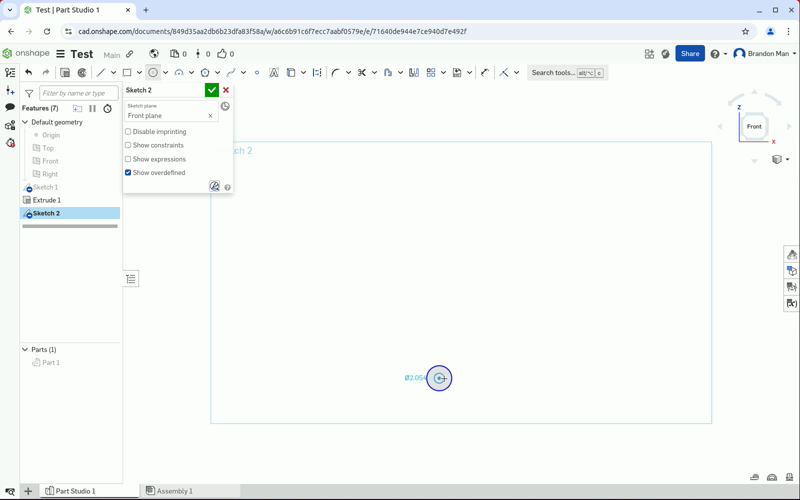
click(444, 378)
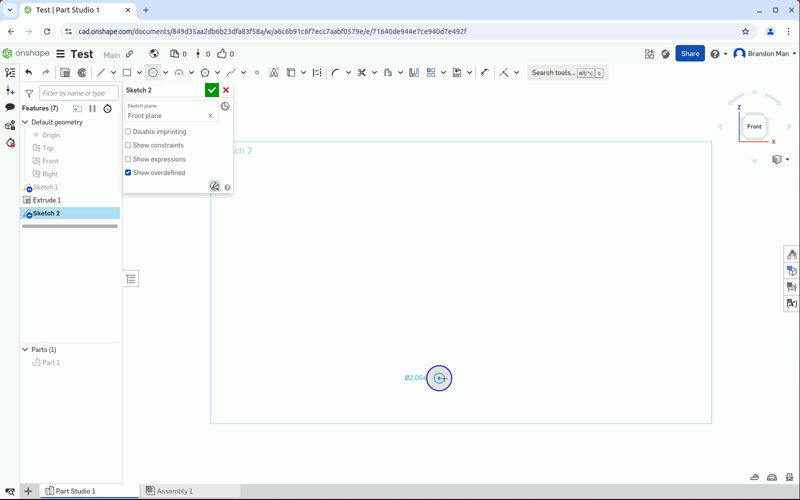
key(esc)
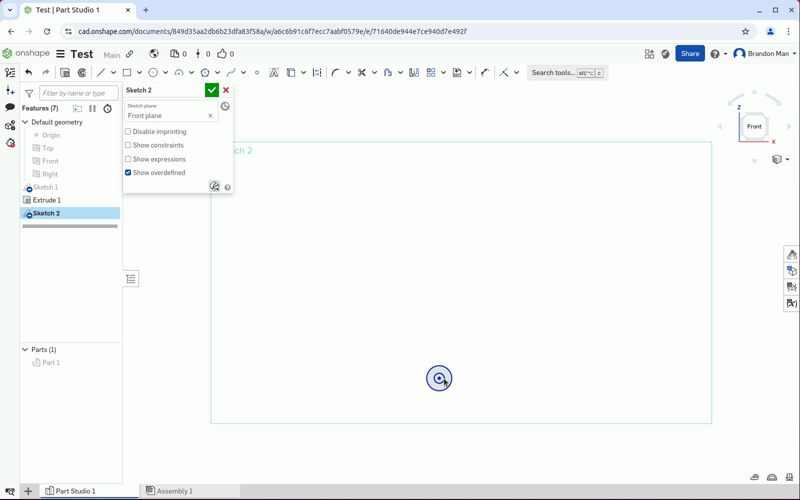
mouse_move(437, 385)
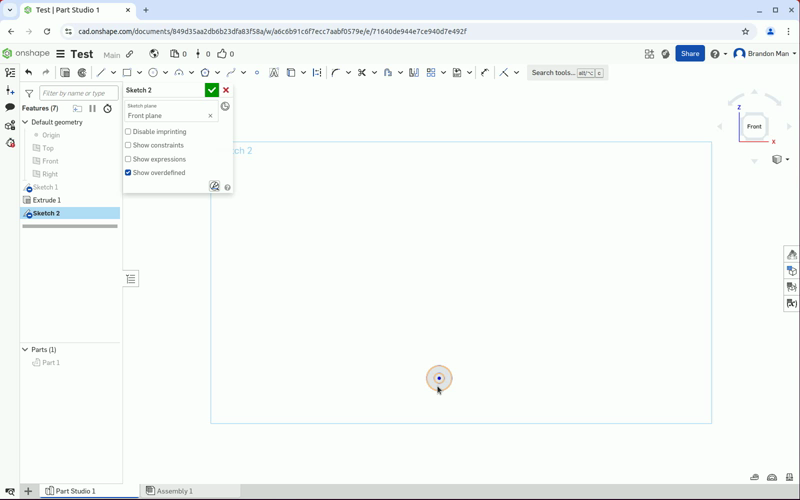
scroll(6)
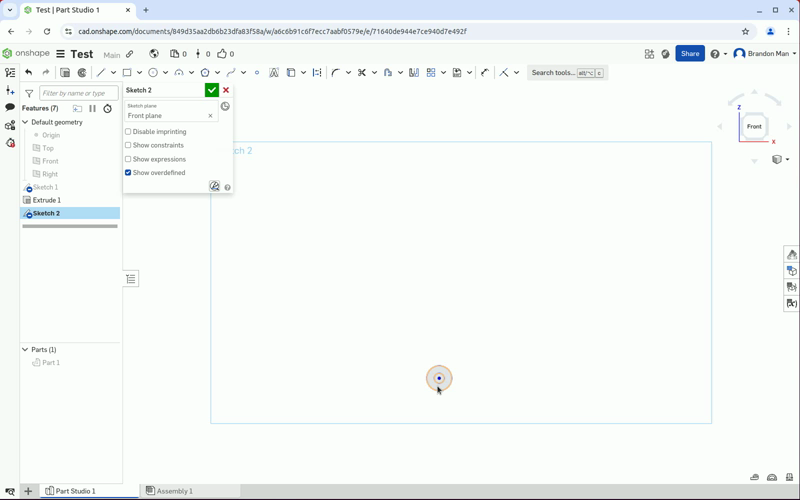
scroll(6)
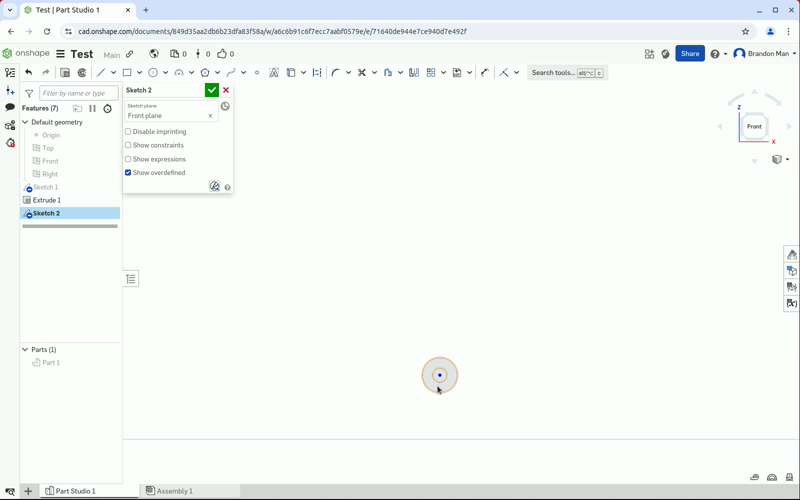
scroll(6)
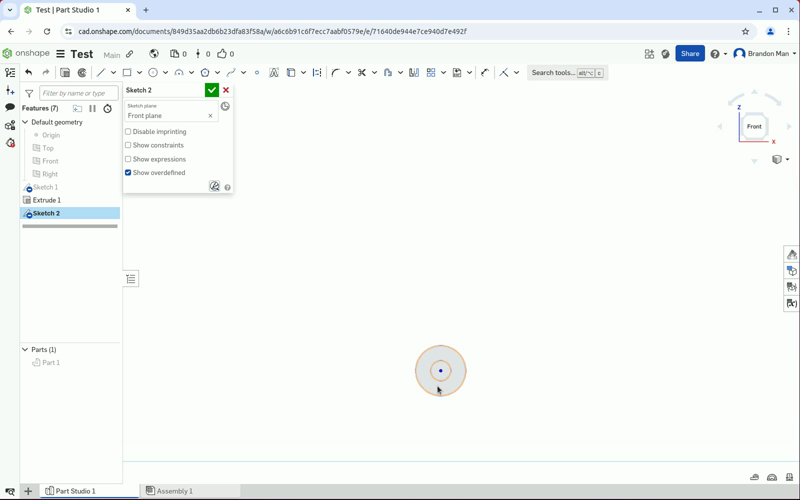
scroll(6)
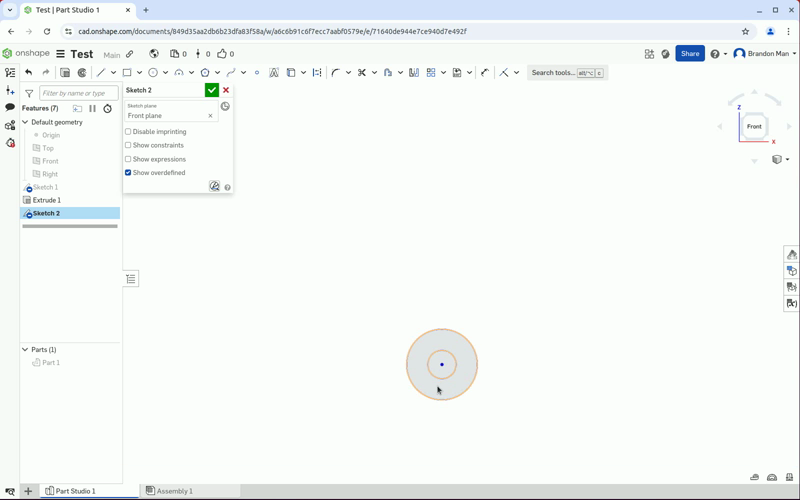
scroll(6)
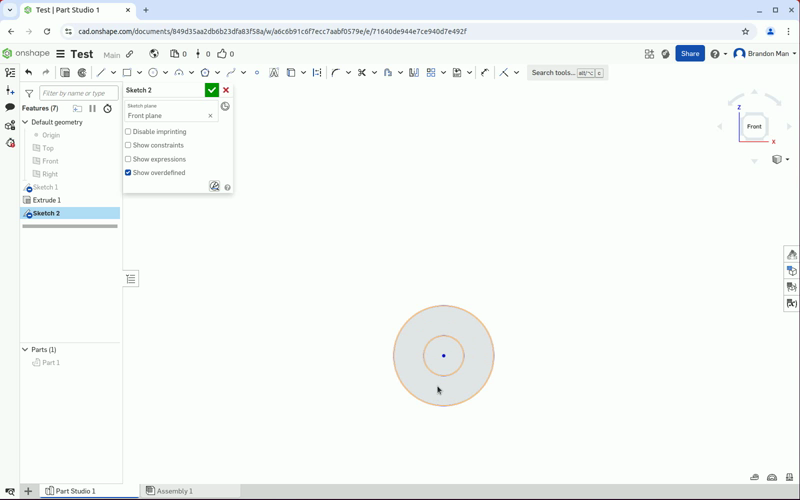
scroll(6)
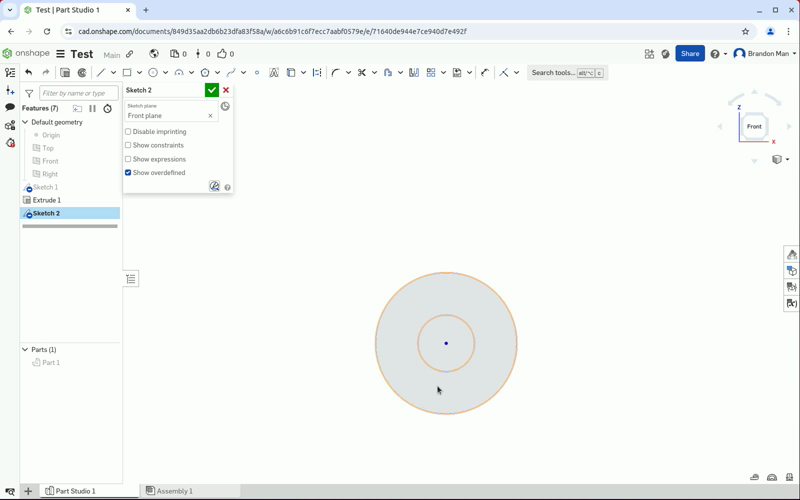
scroll(6)
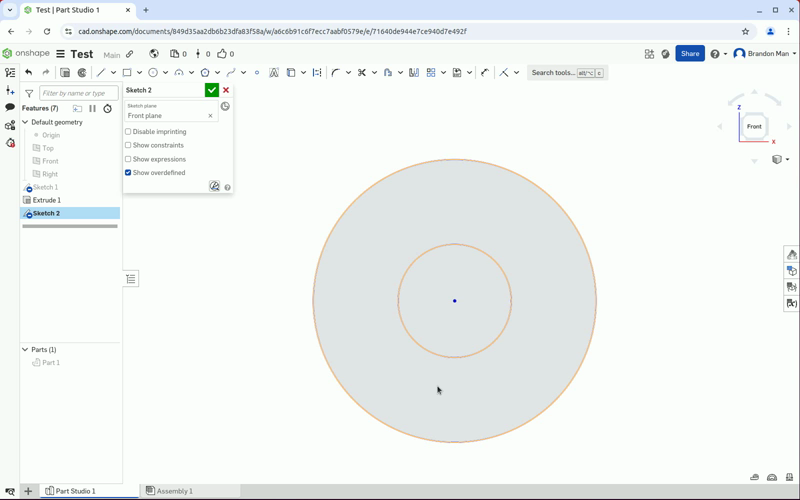
click(437, 385)
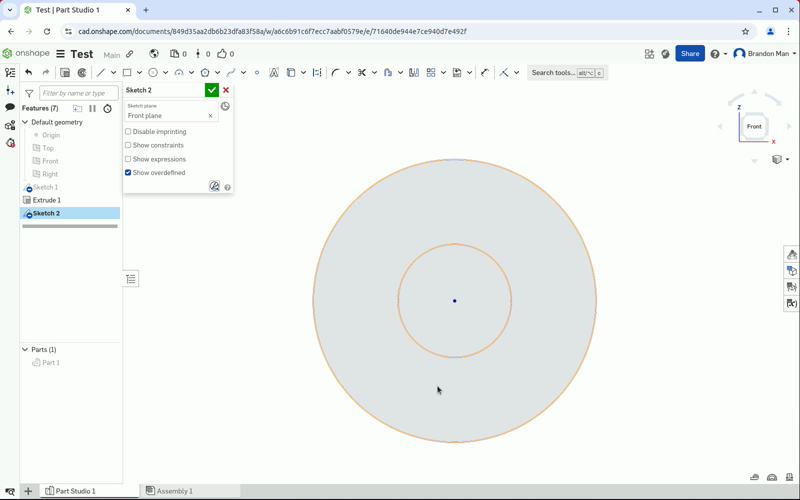
scroll(-6)
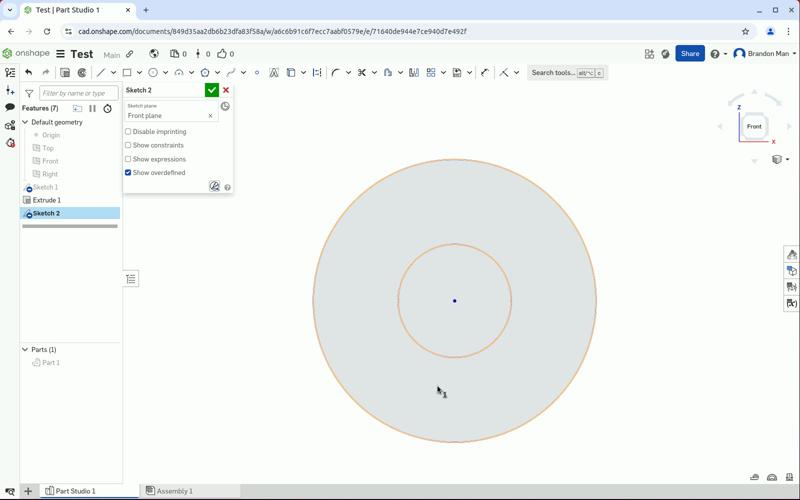
scroll(-6)
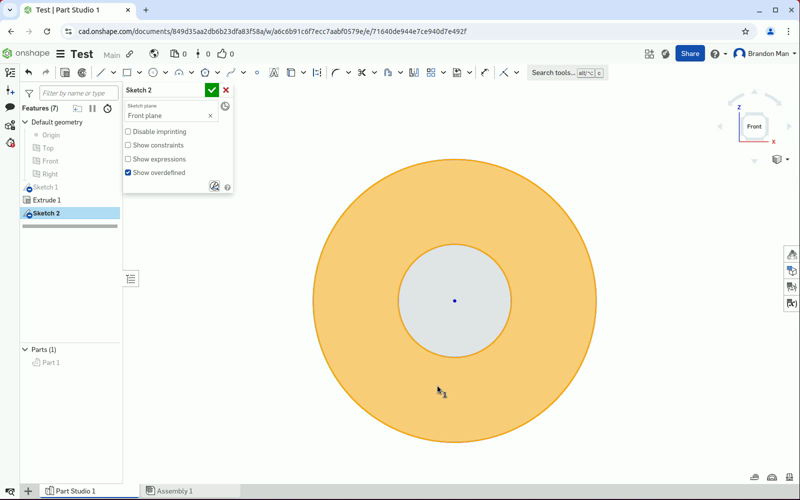
scroll(-6)
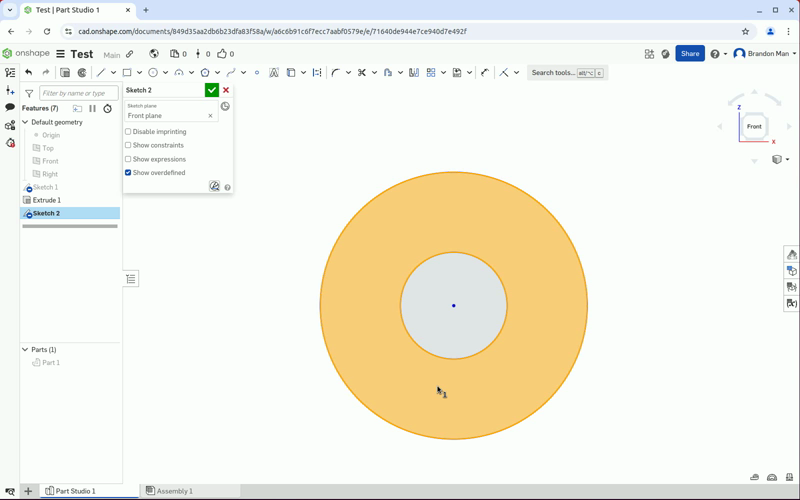
scroll(-6)
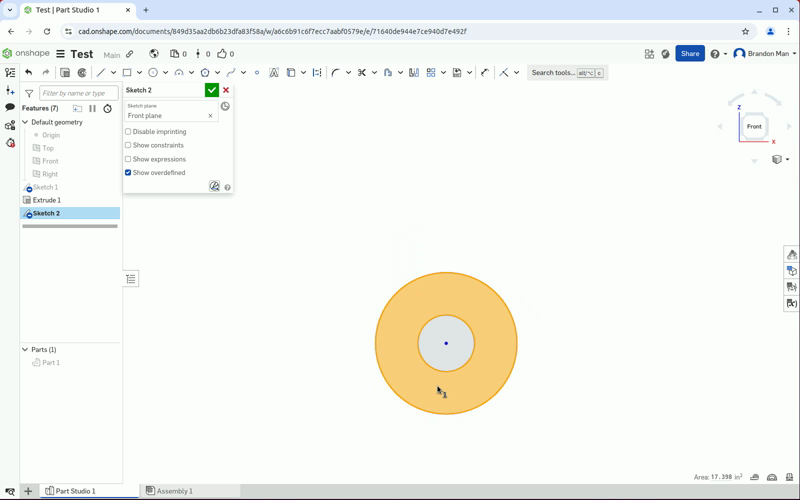
scroll(-6)
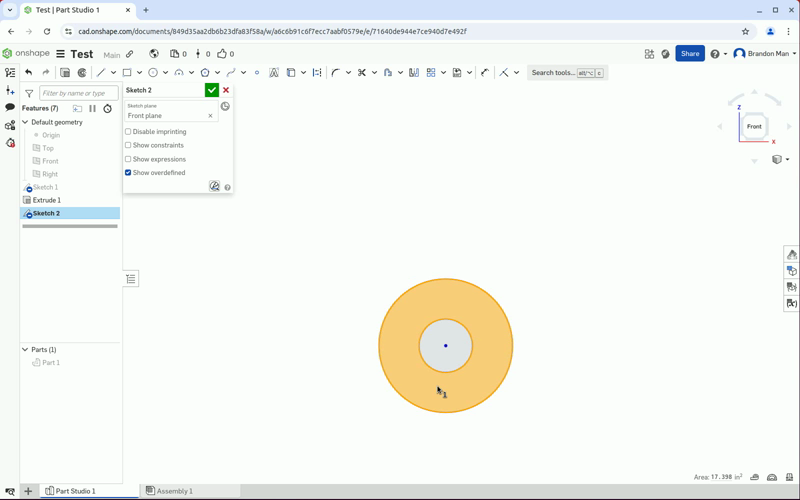
scroll(-6)
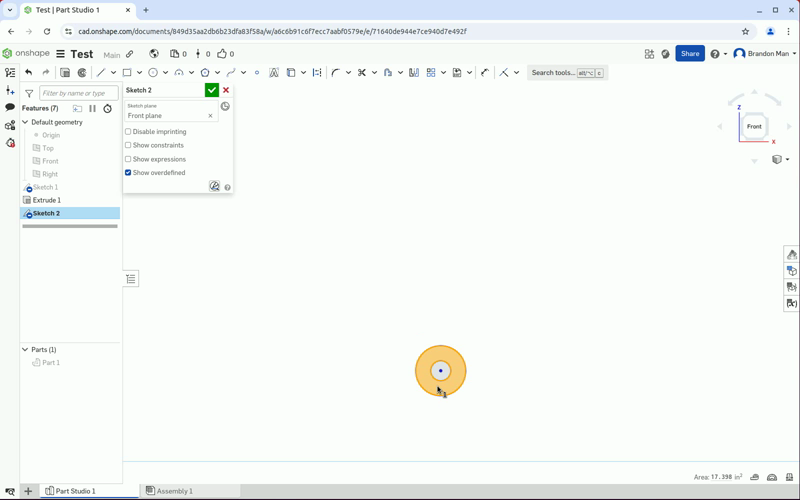
scroll(-6)
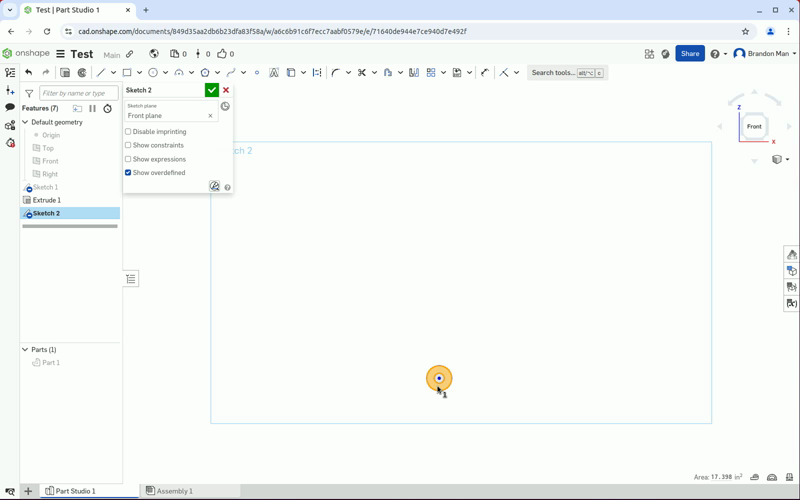
mouse_move(73, 352)
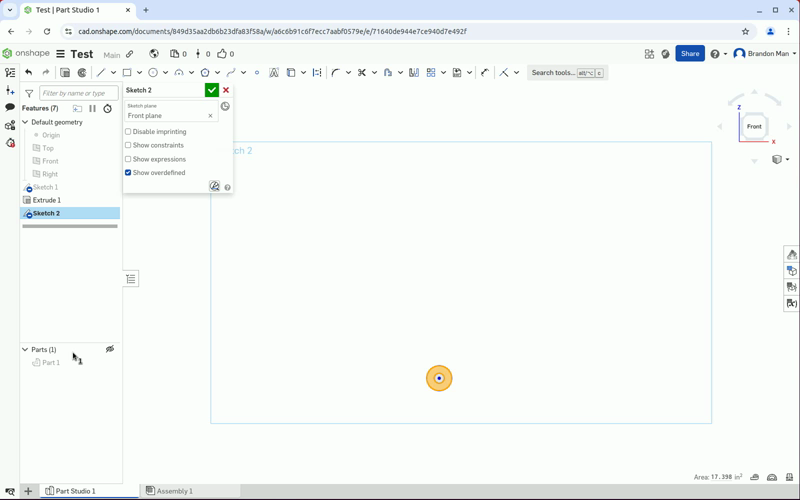
key(shift+y)
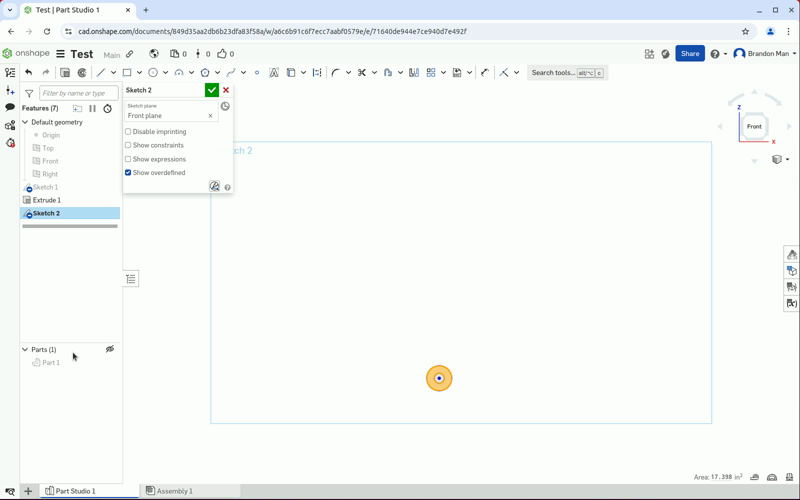
key(shift+e)
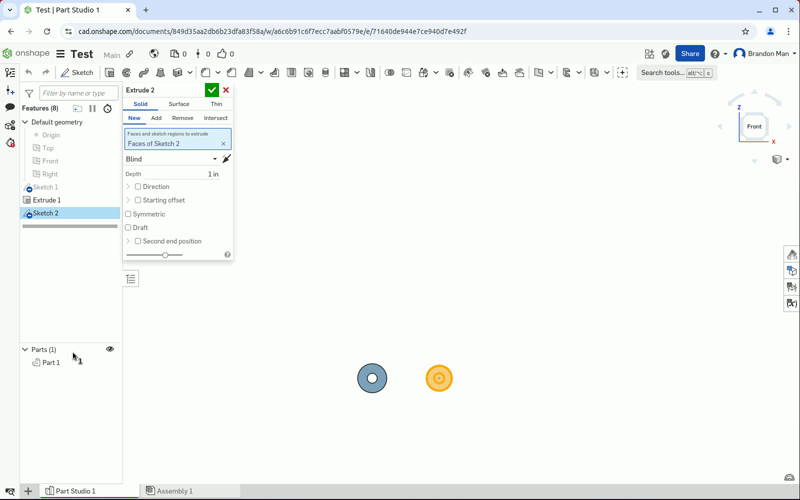
mouse_move(143, 106)
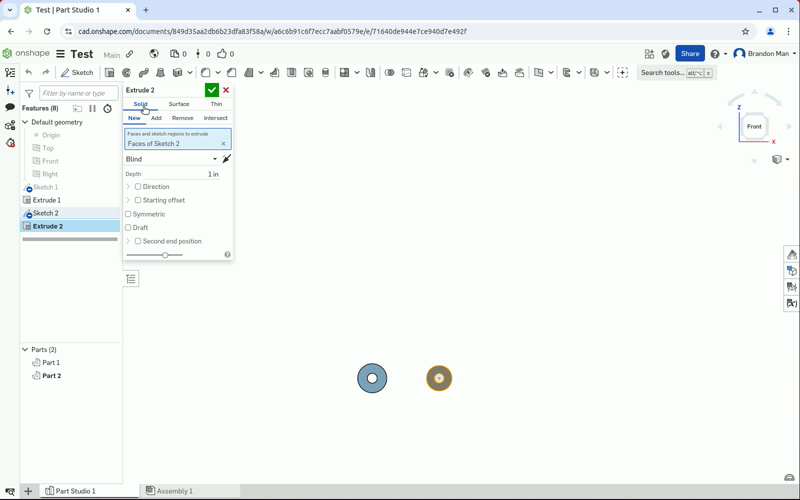
click(143, 106)
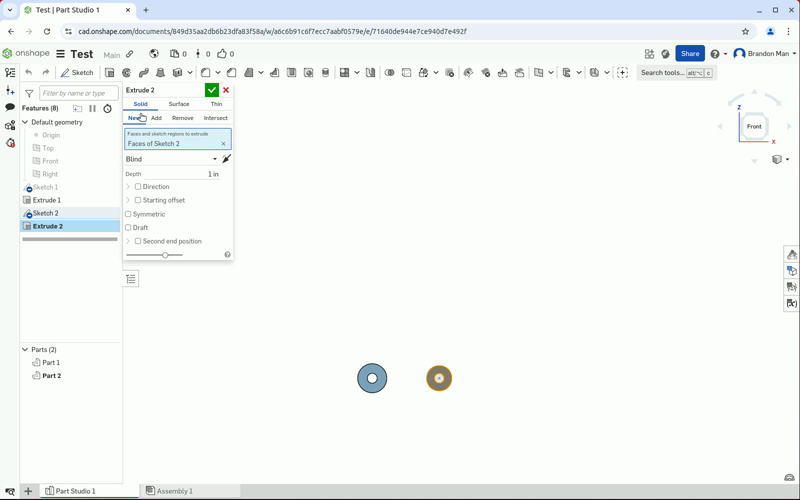
mouse_move(137, 120)
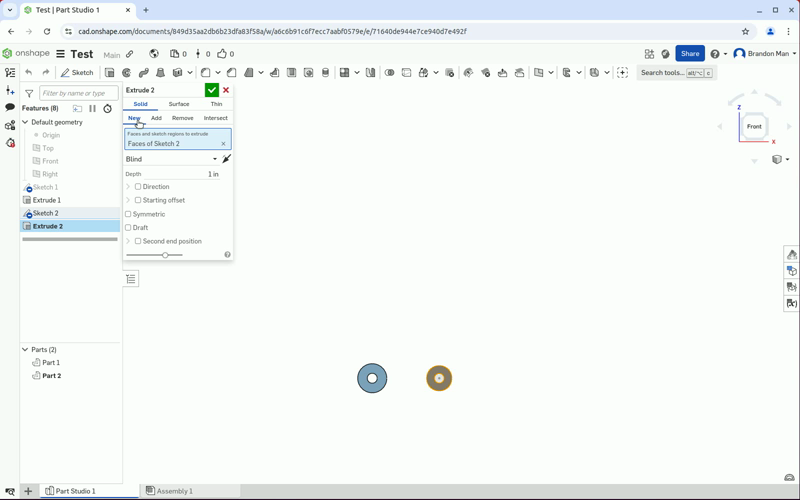
click(137, 120)
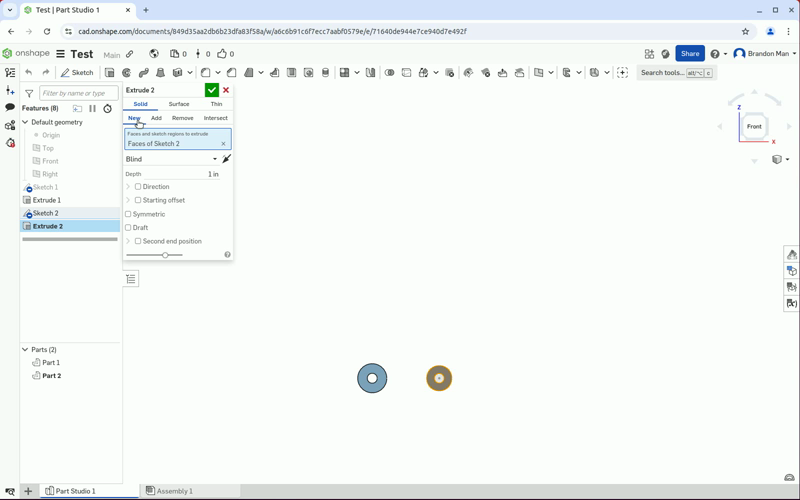
key(tab, 4)
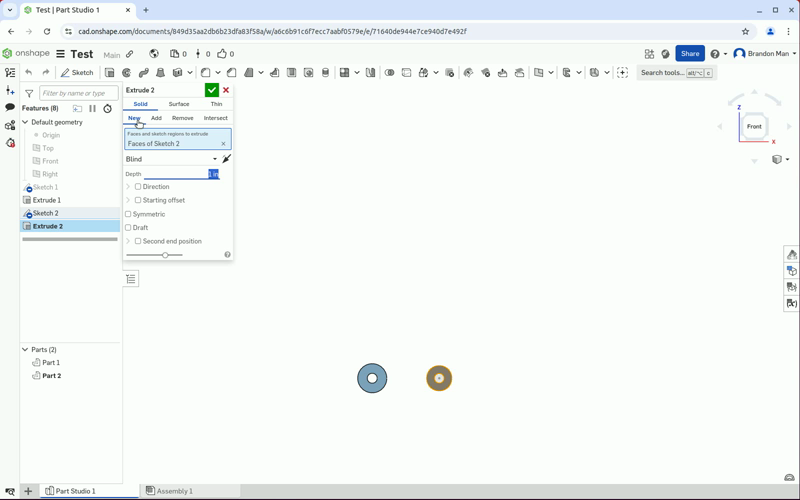
text(0.963)
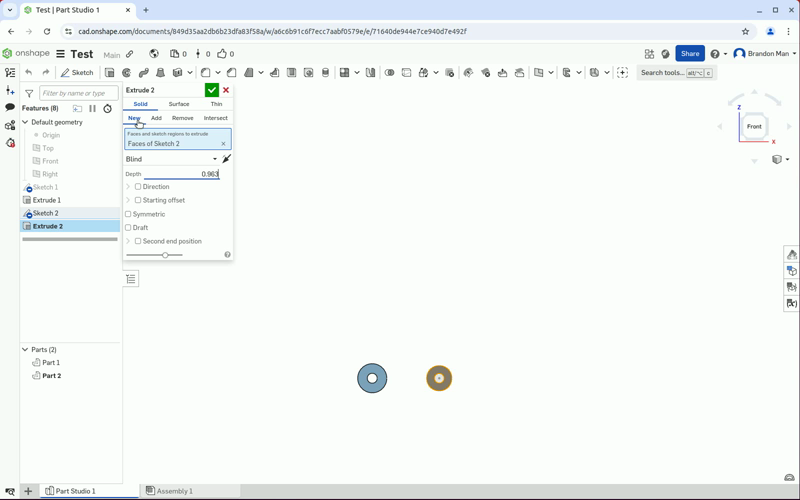
key(enter)
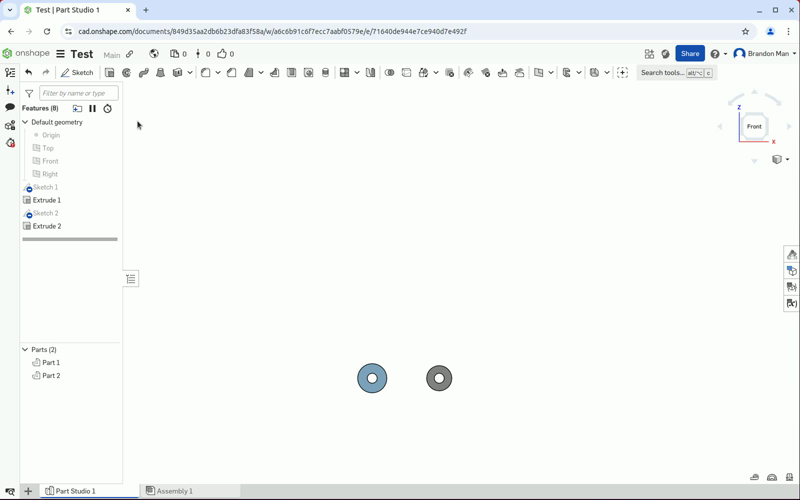
key(shift+h)
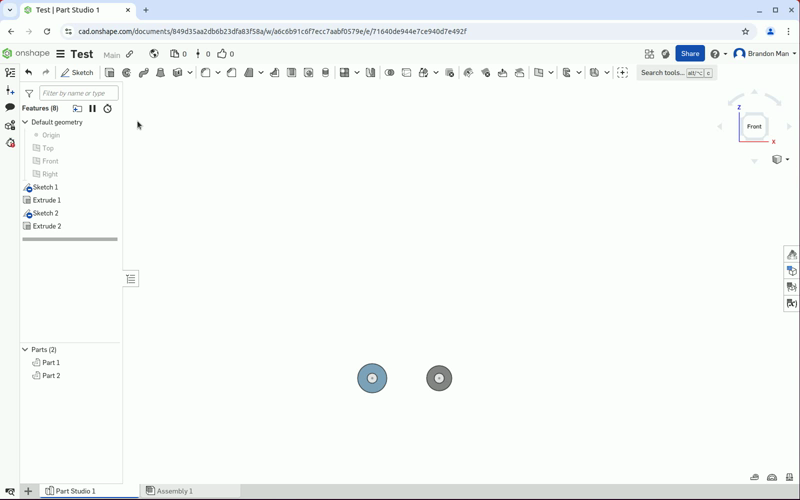
key(shift+h)
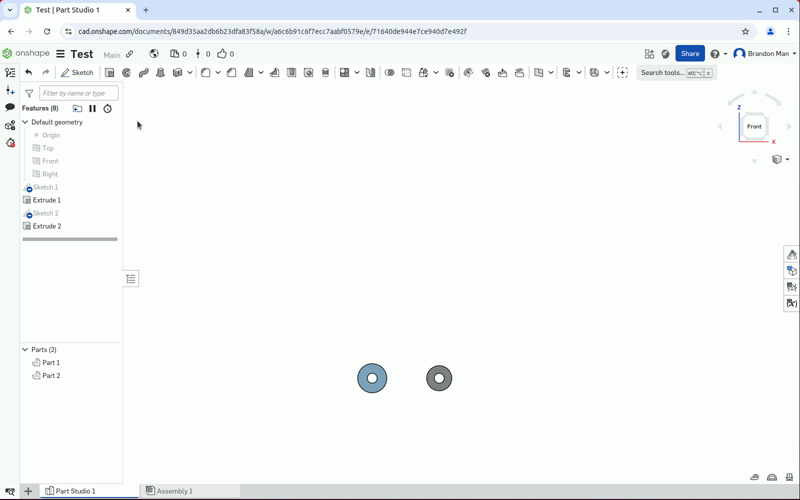
mouse_move(73, 189)
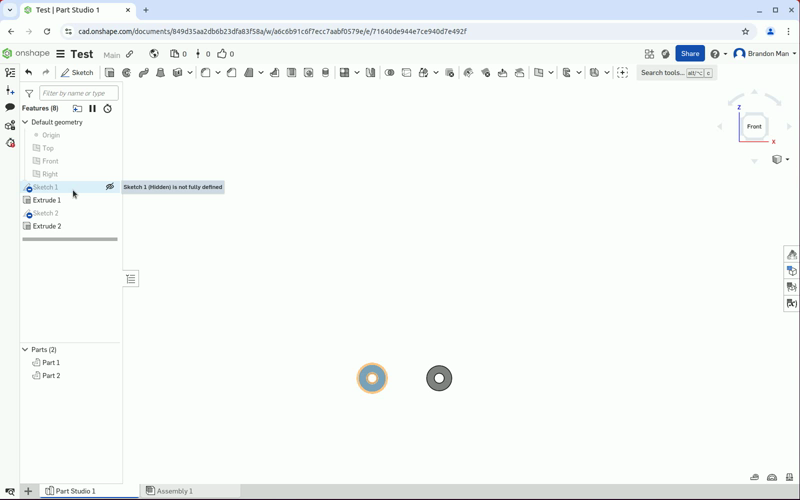
click(73, 189)
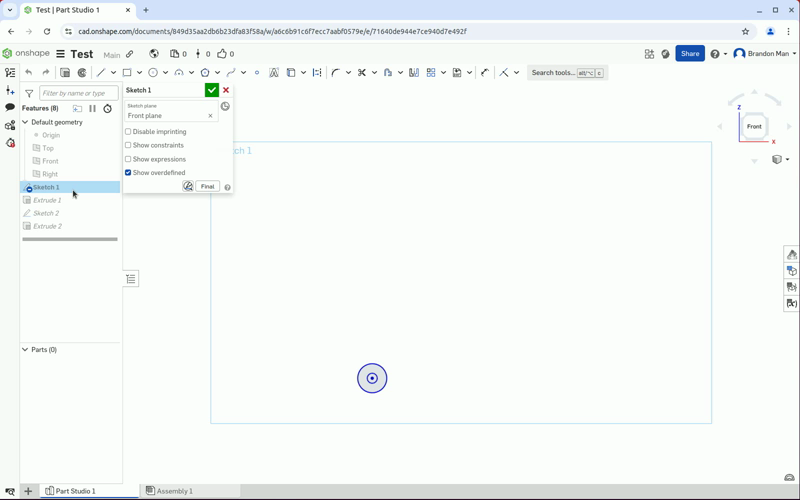
mouse_move(229, 92)
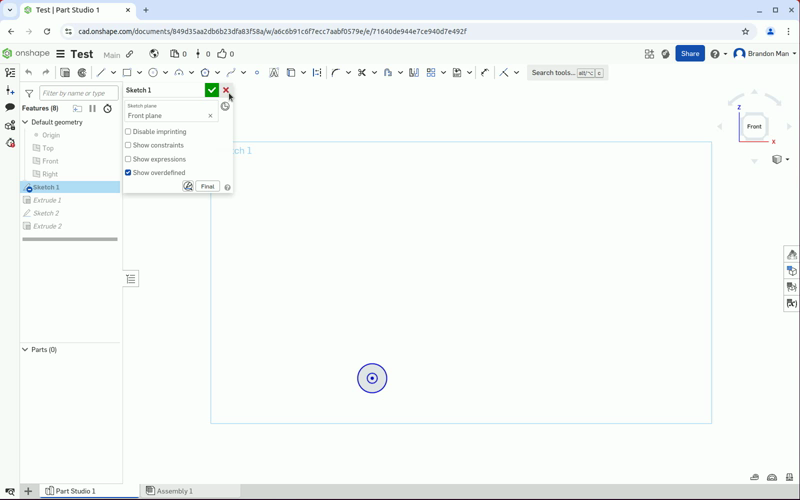
click(229, 92)
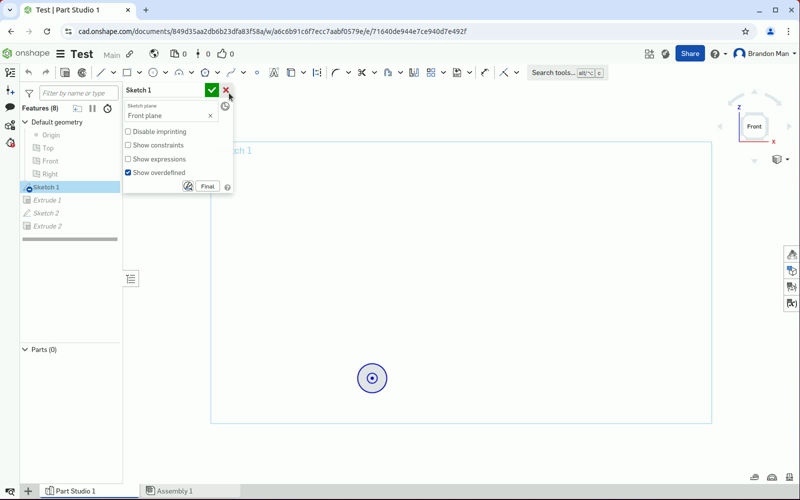
key(shift+s)
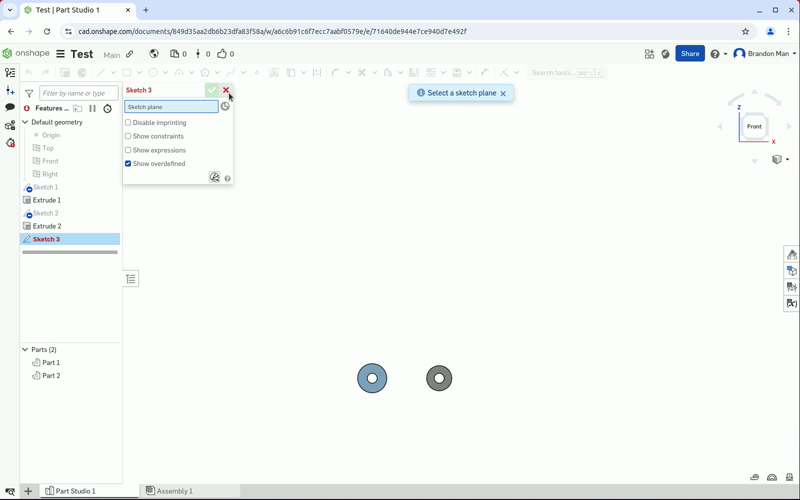
mouse_move(73, 163)
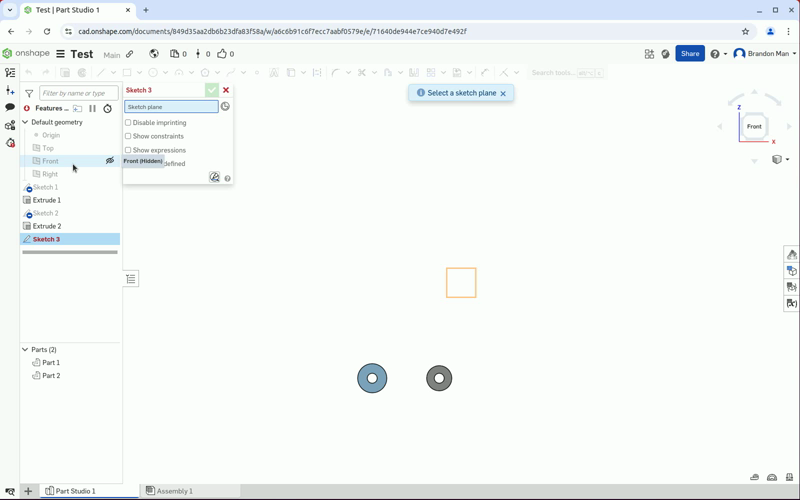
click(73, 163)
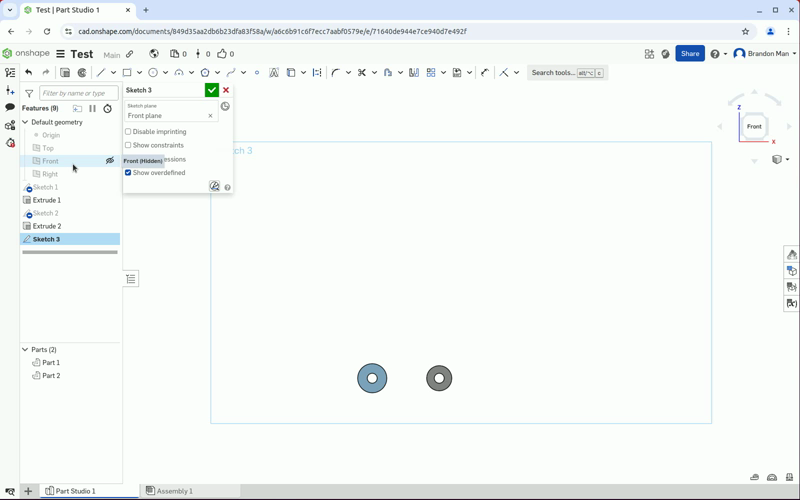
mouse_move(73, 352)
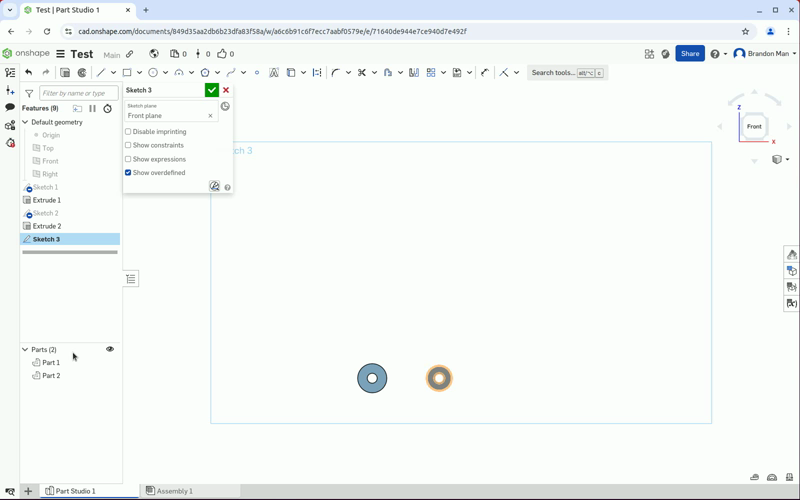
key(y)
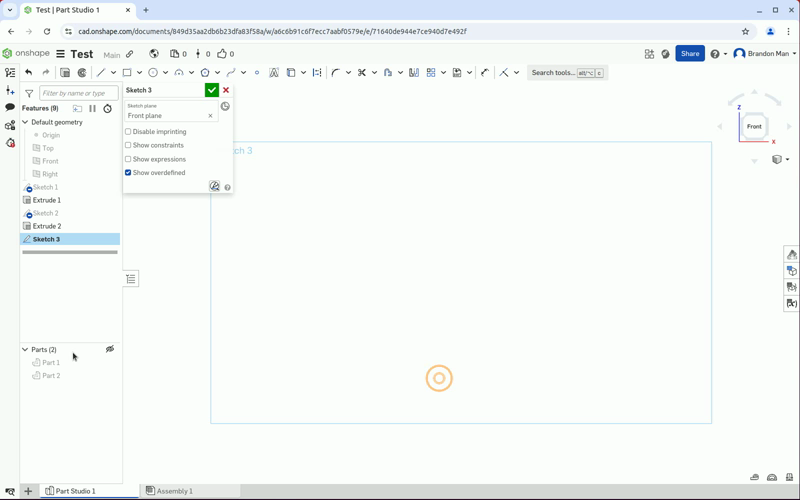
key(c)
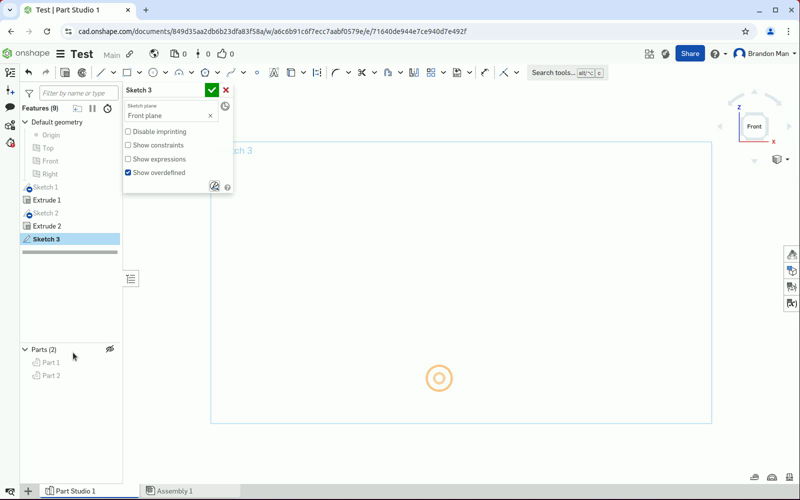
key_down(shift)
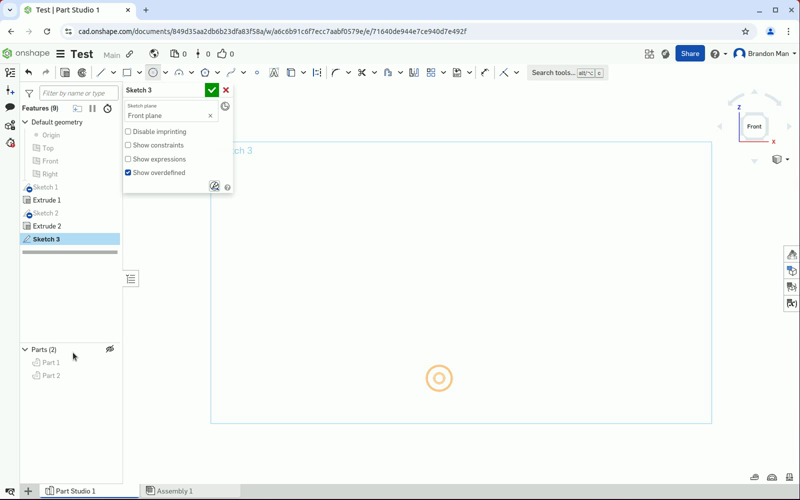
mouse_move(372, 206)
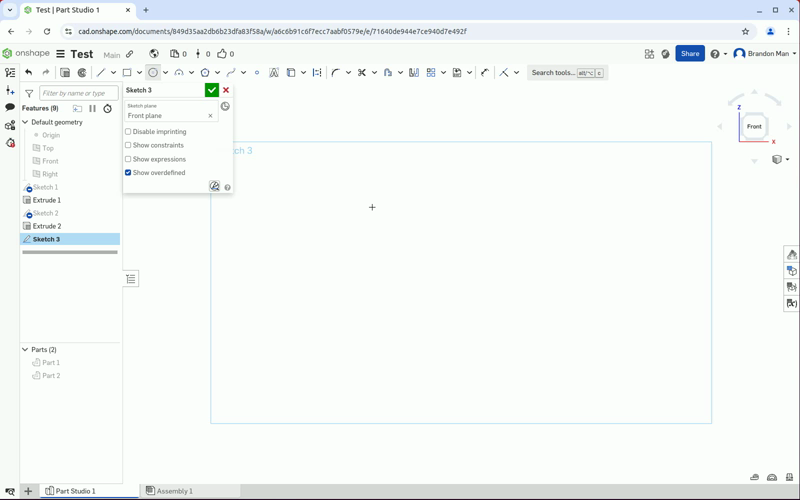
click(372, 206)
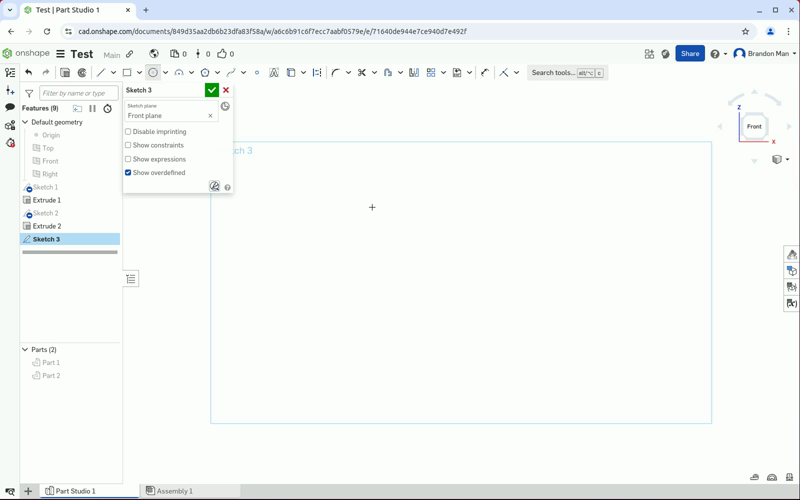
key_up(shift)
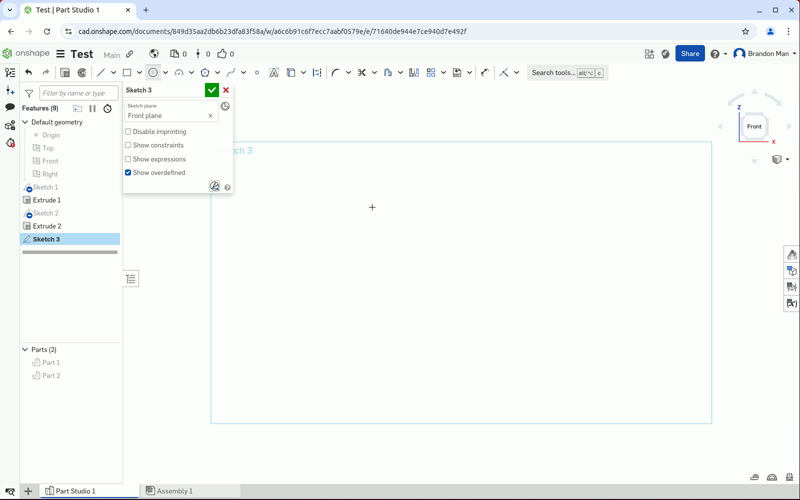
mouse_move(386, 206)
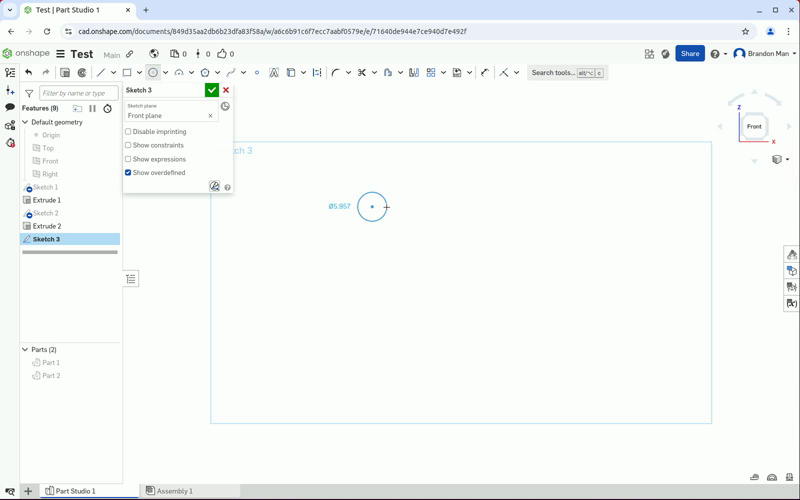
click(386, 206)
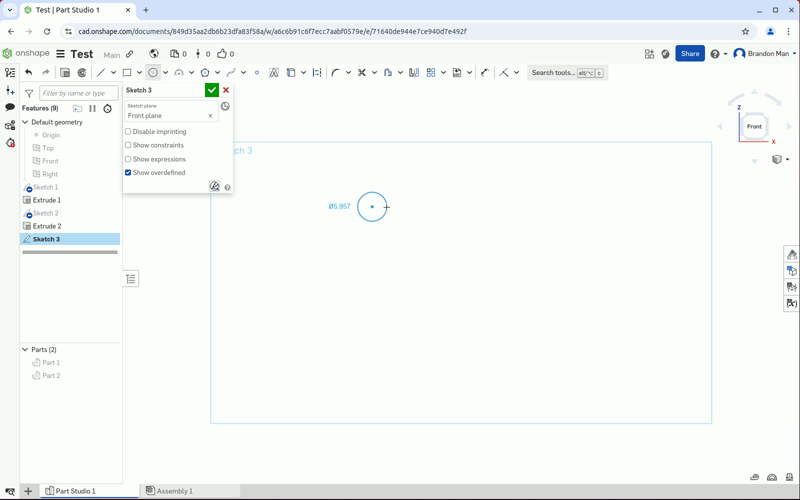
key(esc)
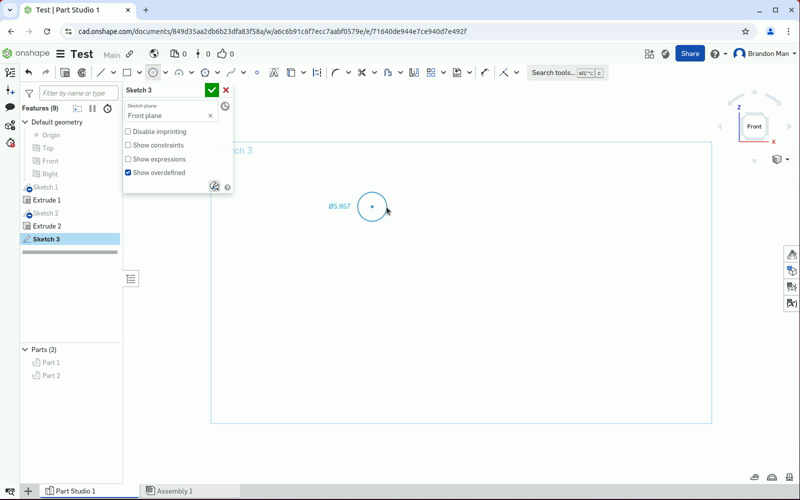
key(c)
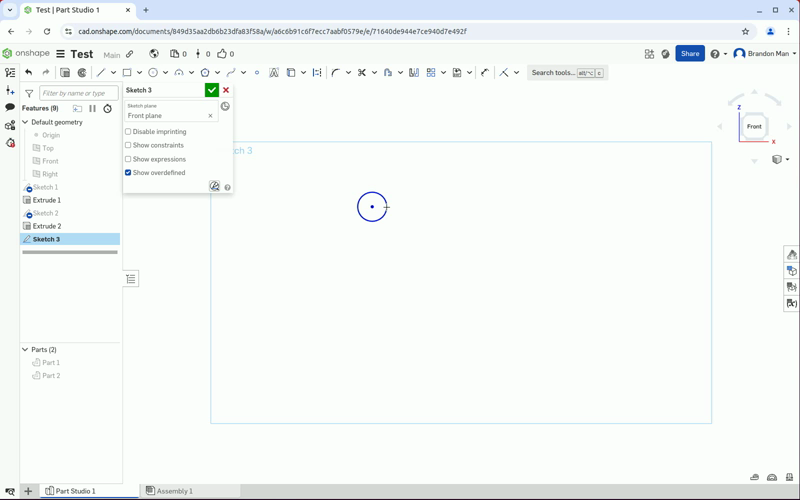
key_down(shift)
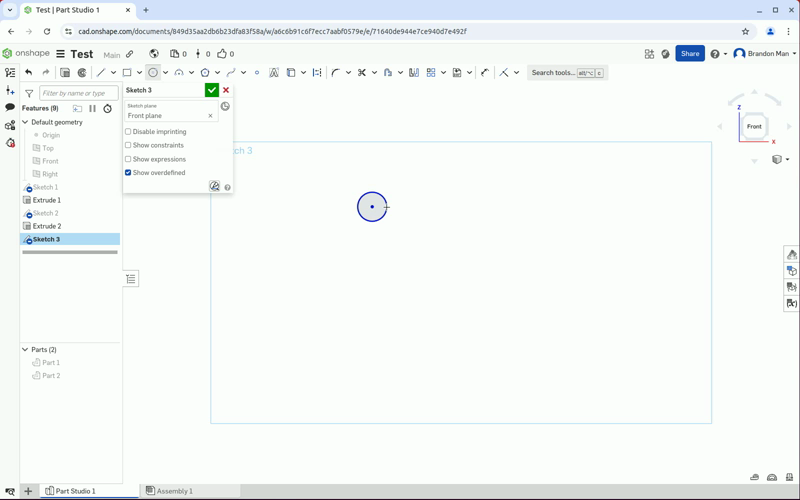
mouse_move(372, 206)
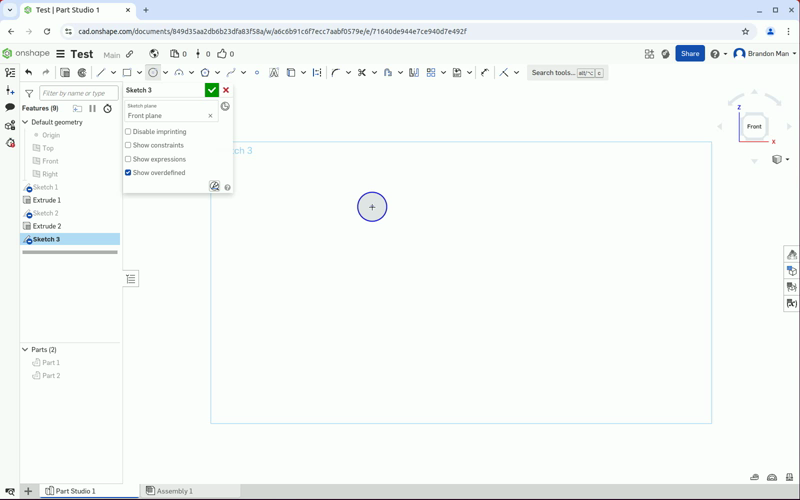
click(372, 206)
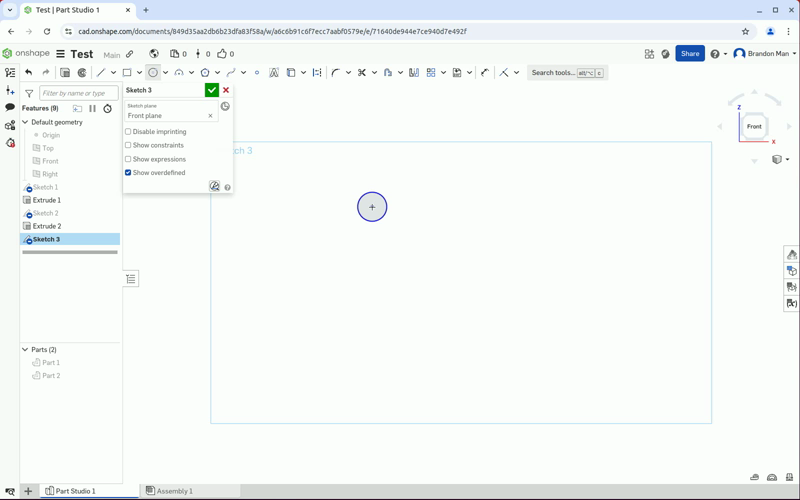
key_up(shift)
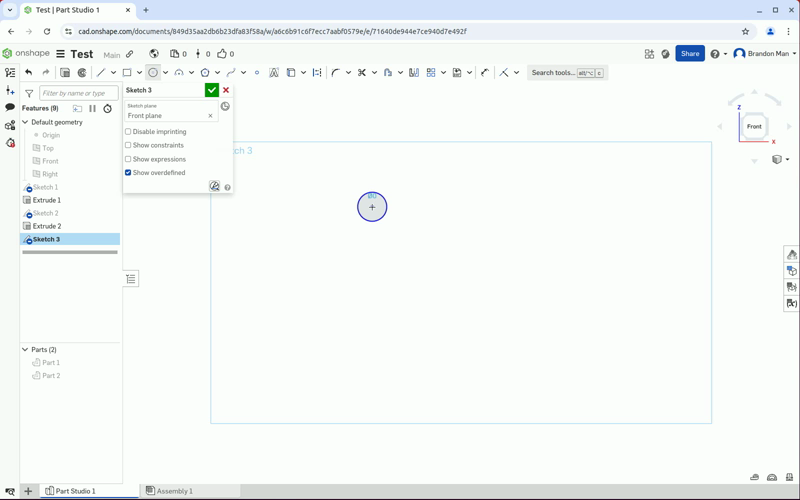
mouse_move(377, 206)
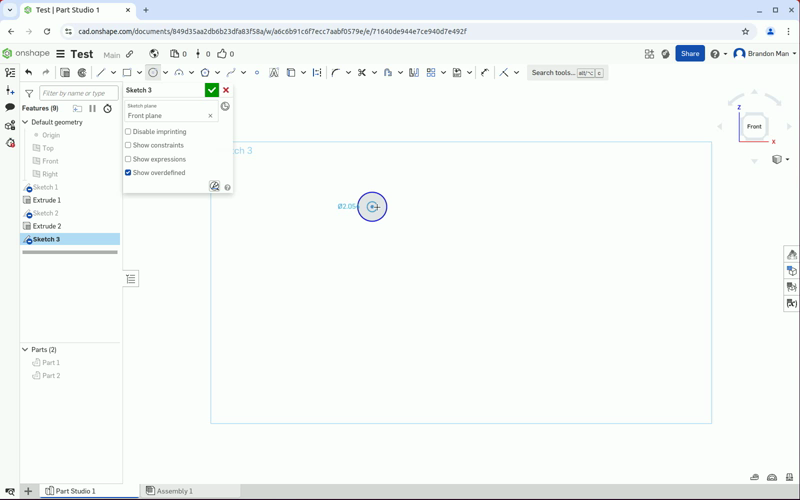
click(377, 206)
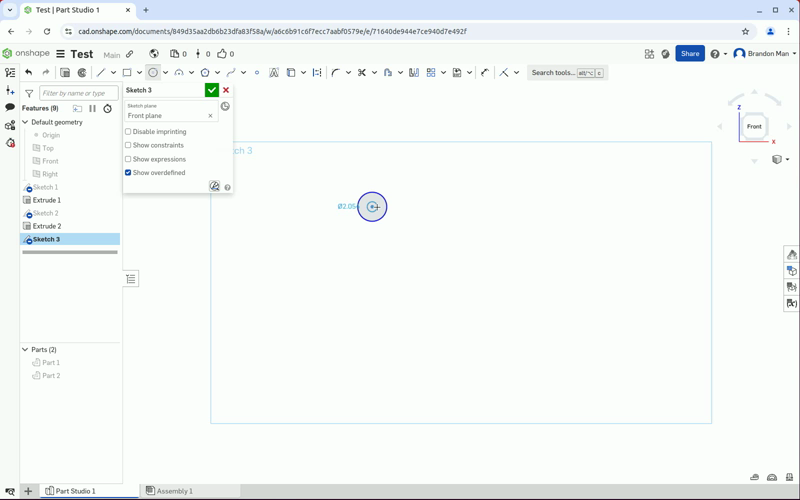
key(esc)
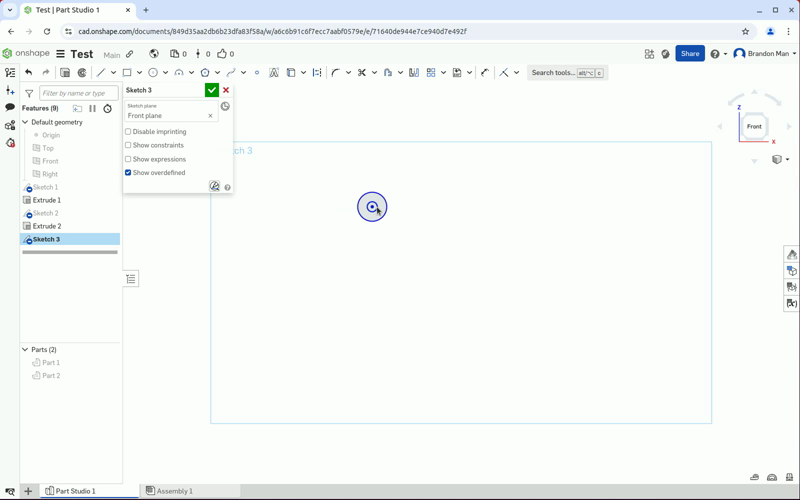
mouse_move(384, 200)
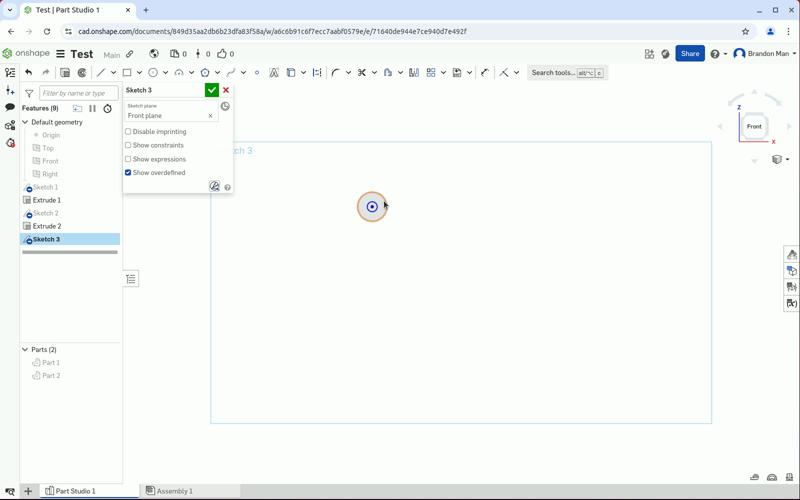
scroll(6)
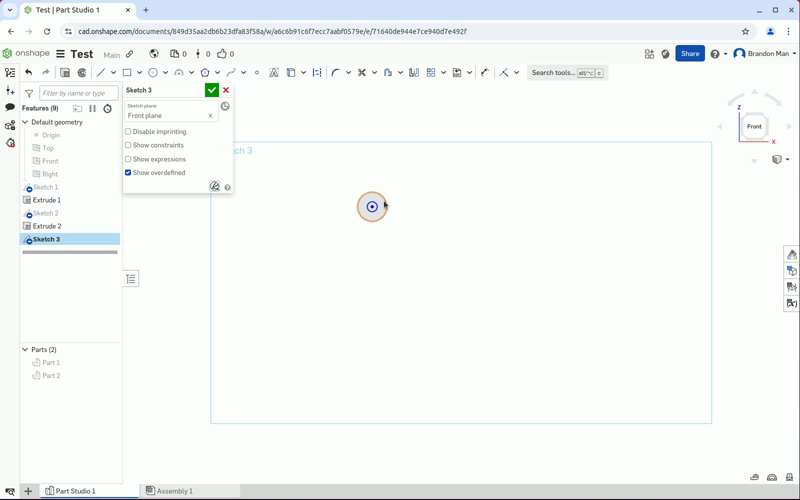
scroll(6)
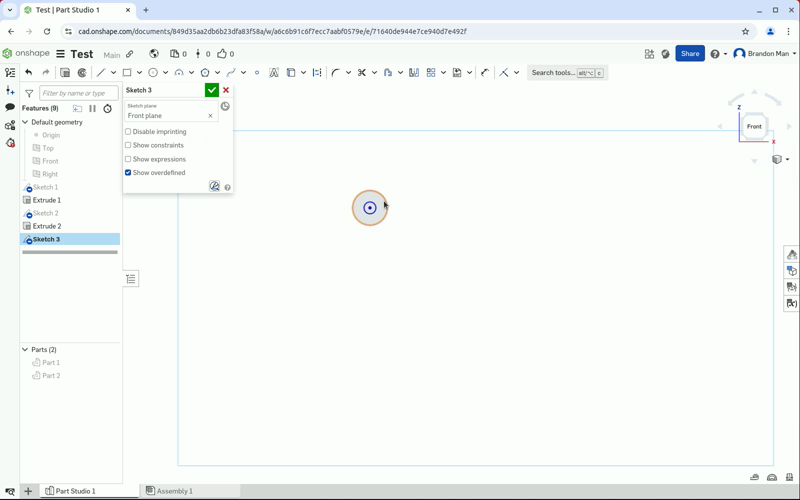
scroll(6)
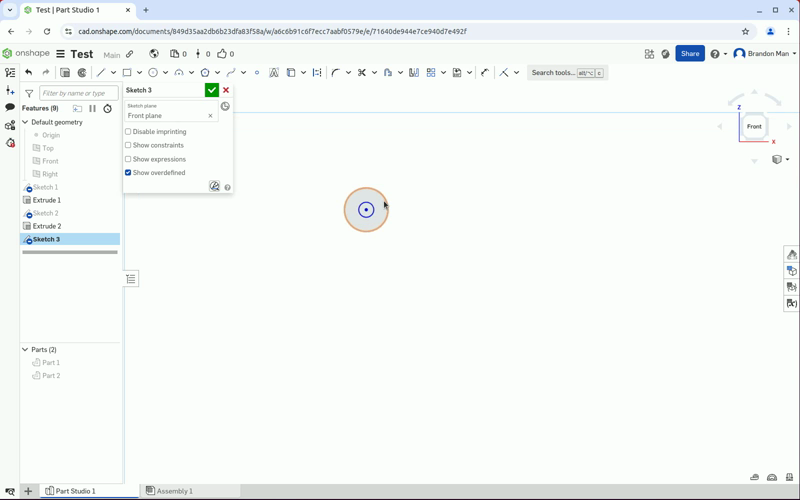
scroll(6)
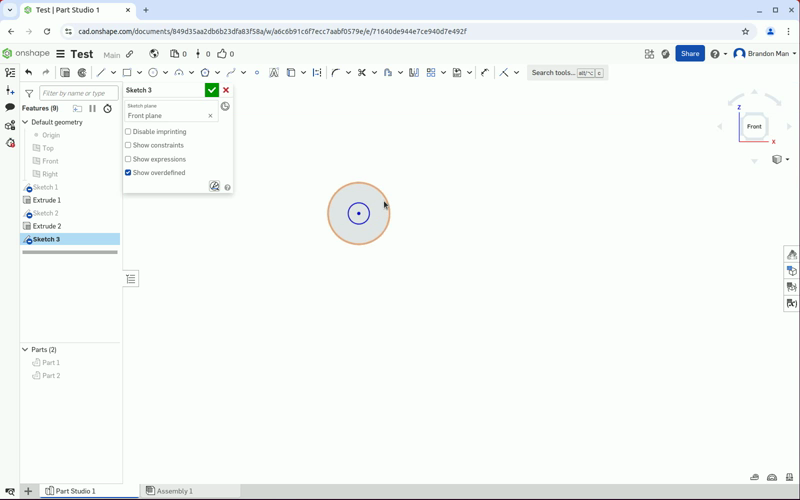
scroll(6)
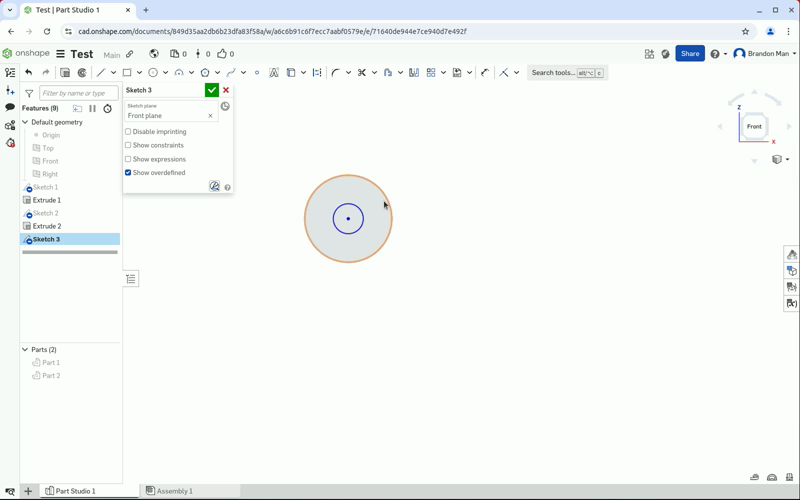
scroll(6)
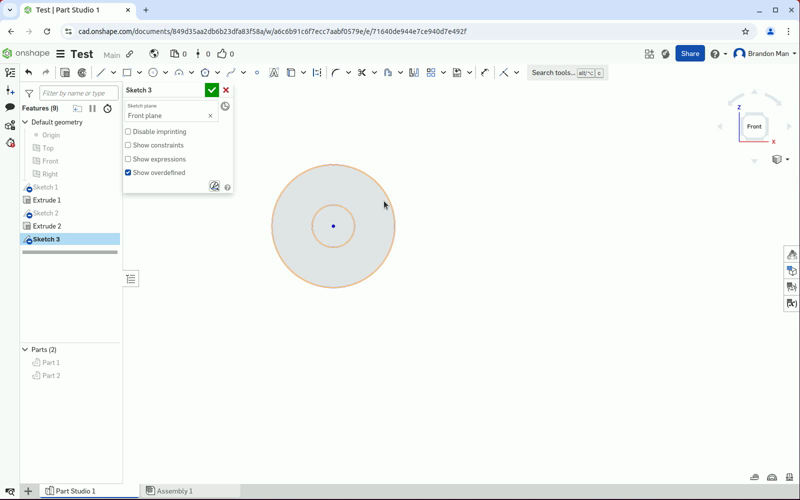
scroll(6)
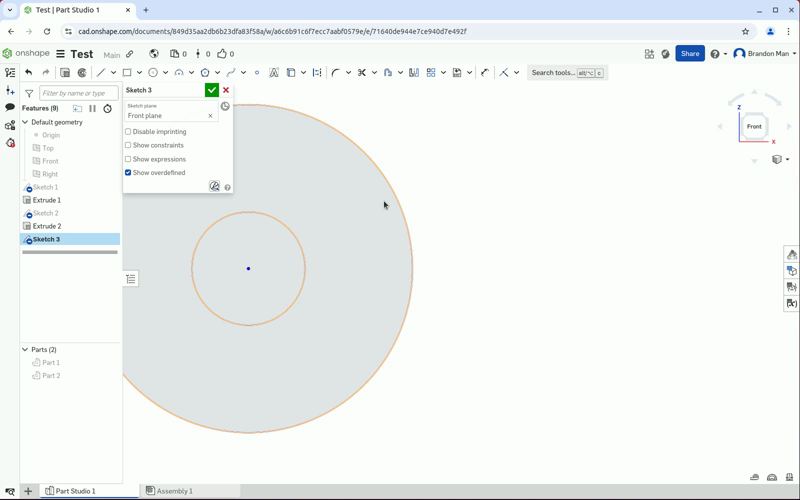
click(384, 200)
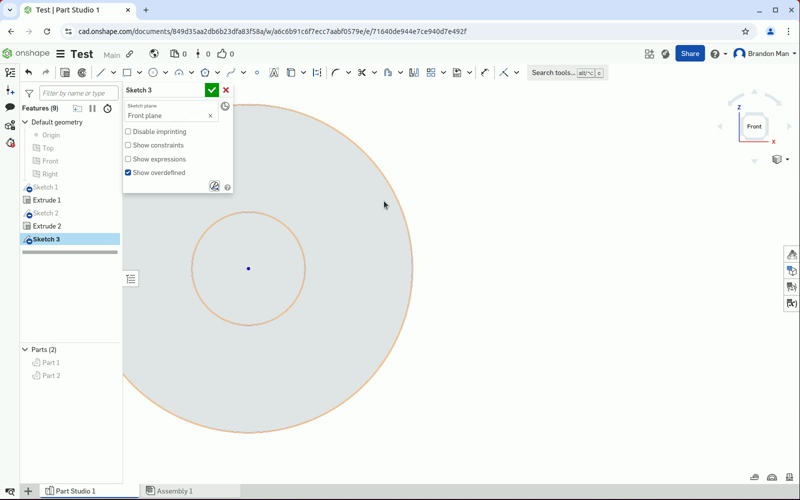
scroll(-6)
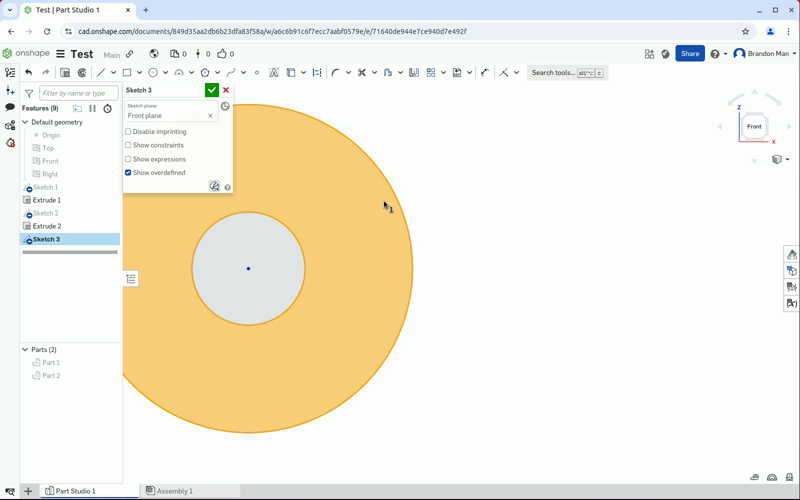
scroll(-6)
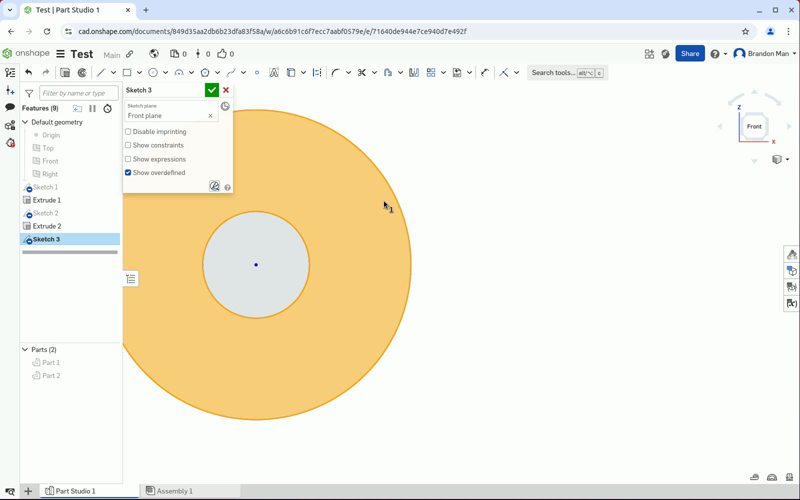
scroll(-6)
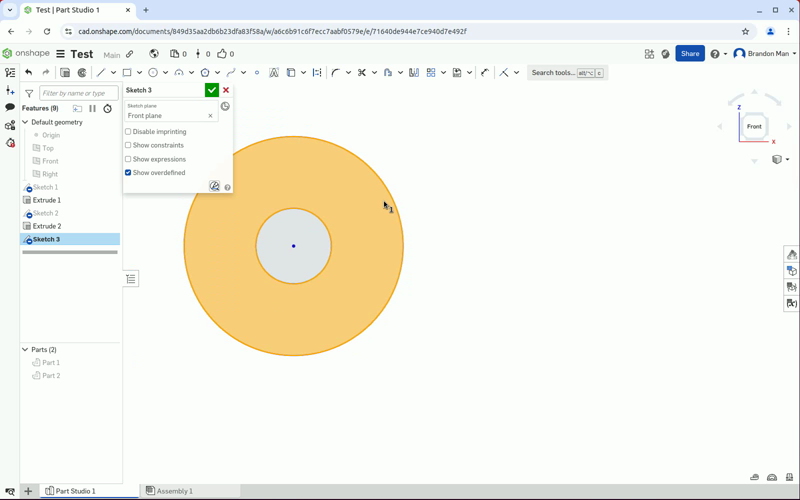
scroll(-6)
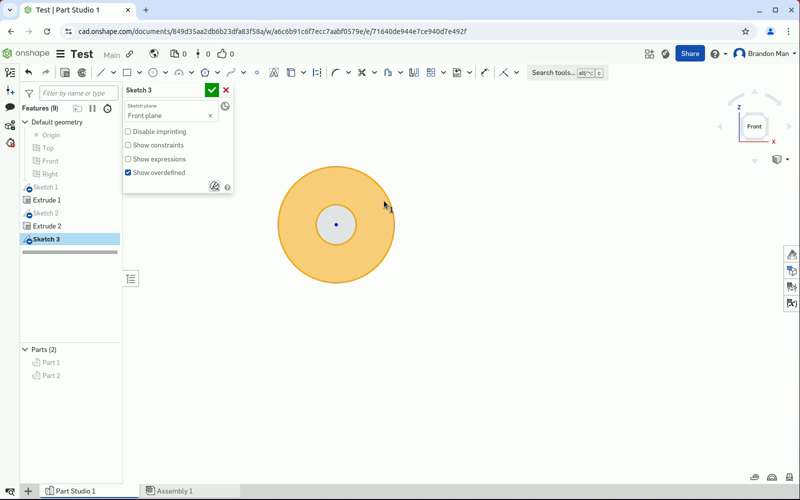
scroll(-6)
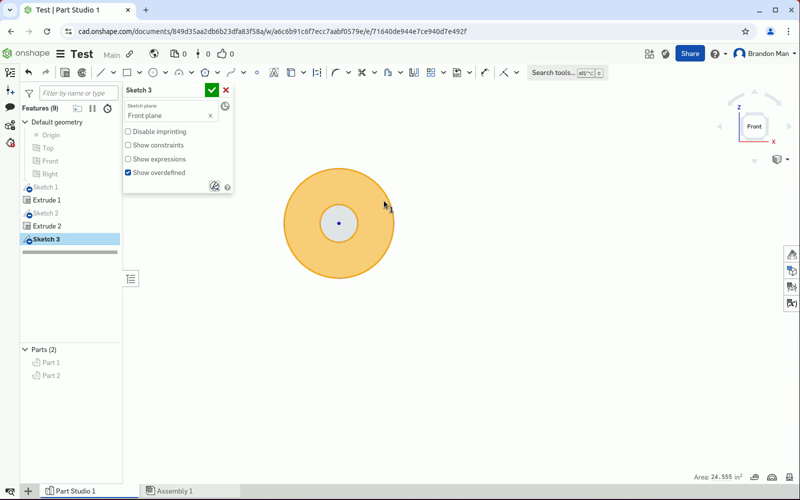
scroll(-6)
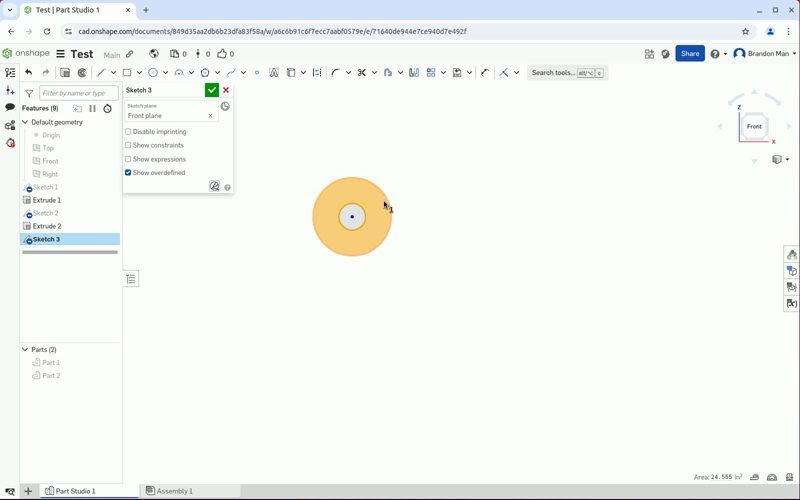
scroll(-6)
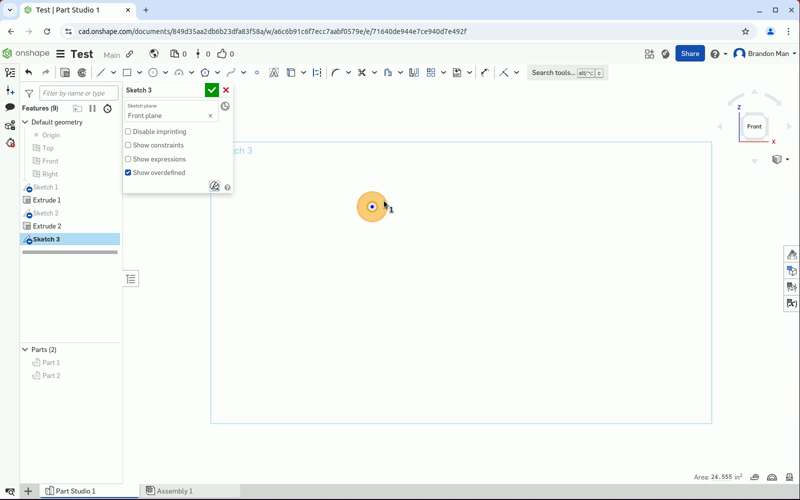
mouse_move(73, 352)
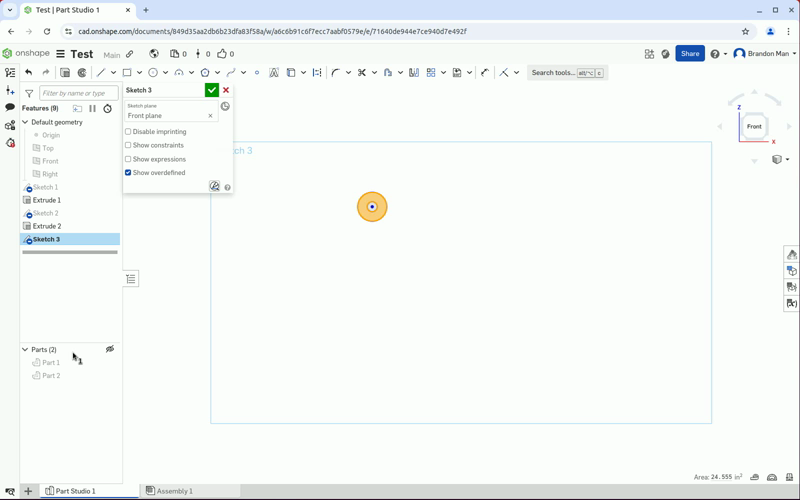
key(shift+y)
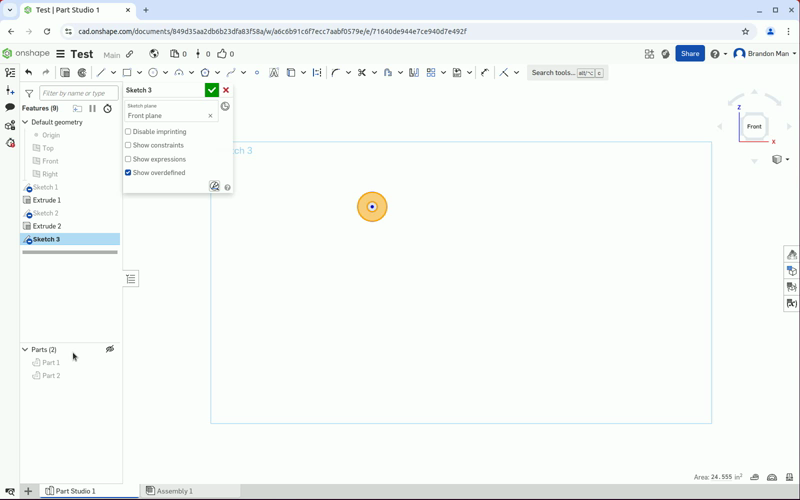
key(shift+e)
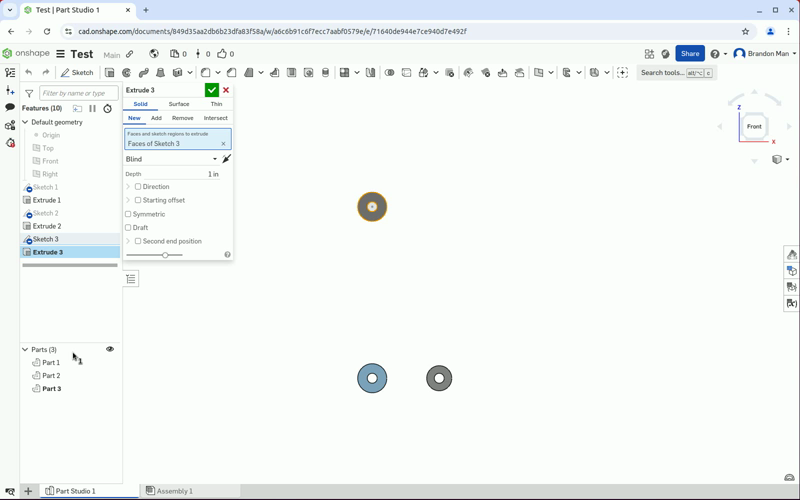
mouse_move(143, 106)
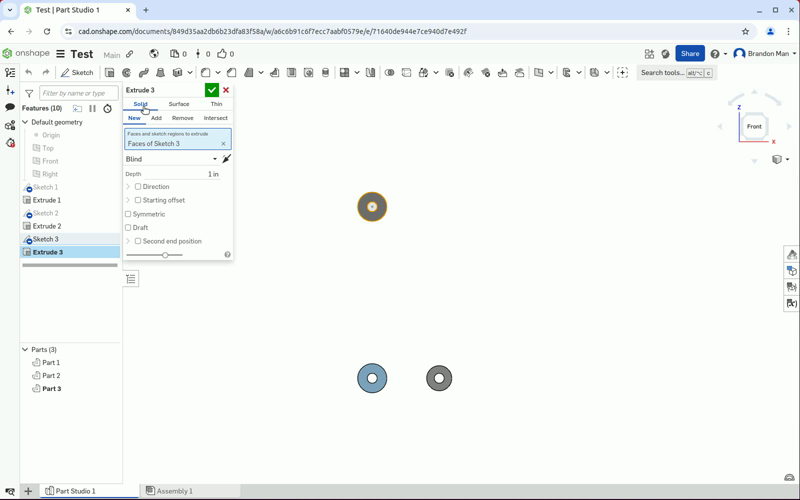
click(143, 106)
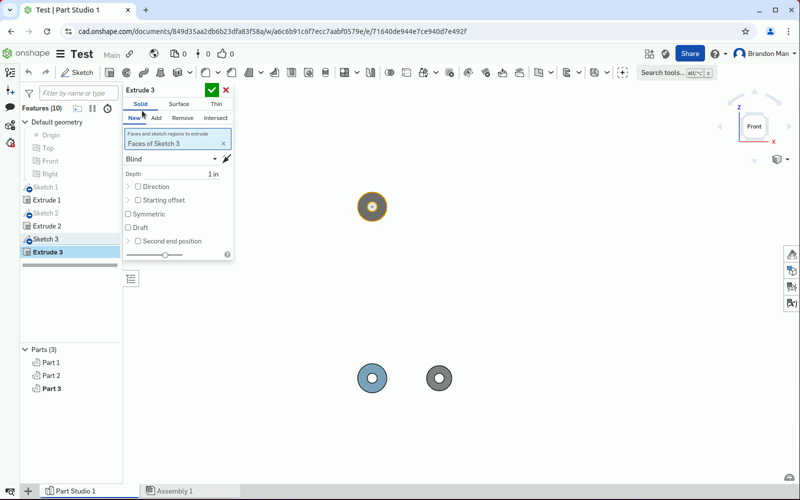
mouse_move(137, 120)
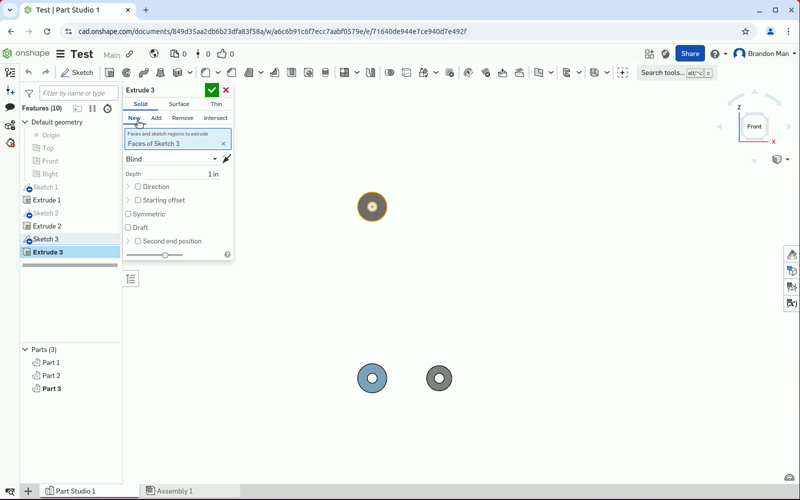
click(137, 120)
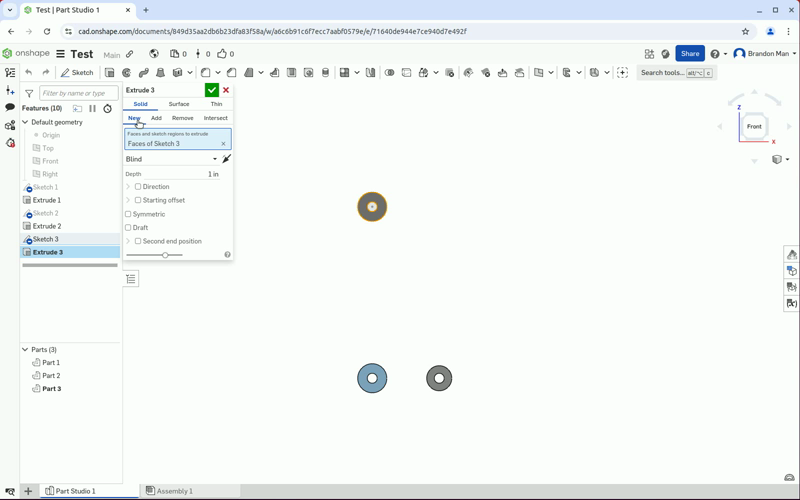
key(tab, 4)
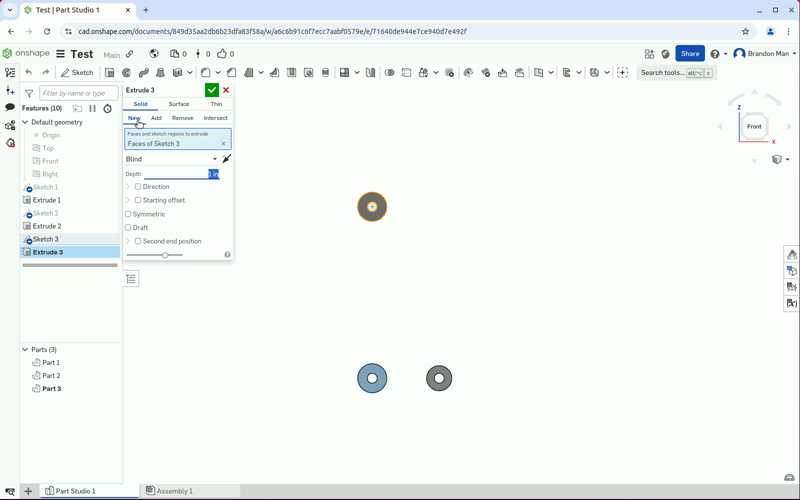
text(0.963)
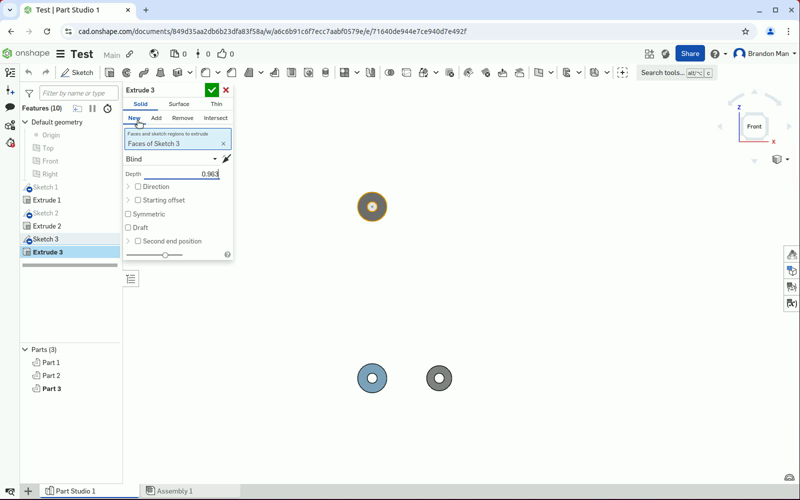
key(enter)
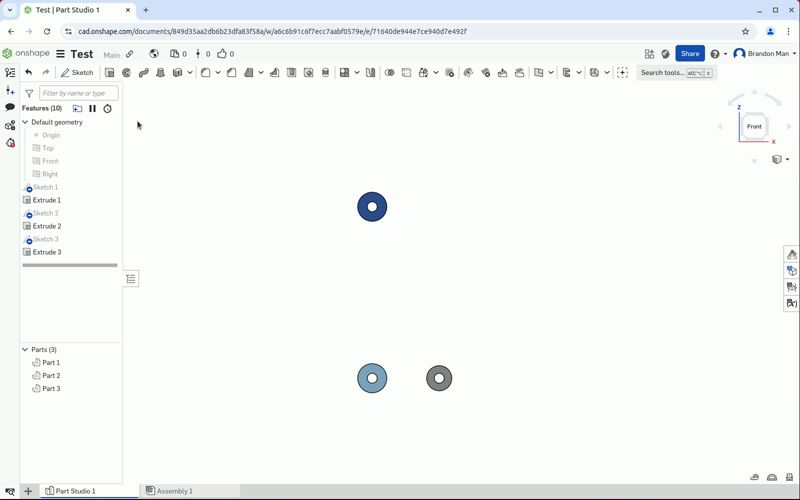
key(shift+h)
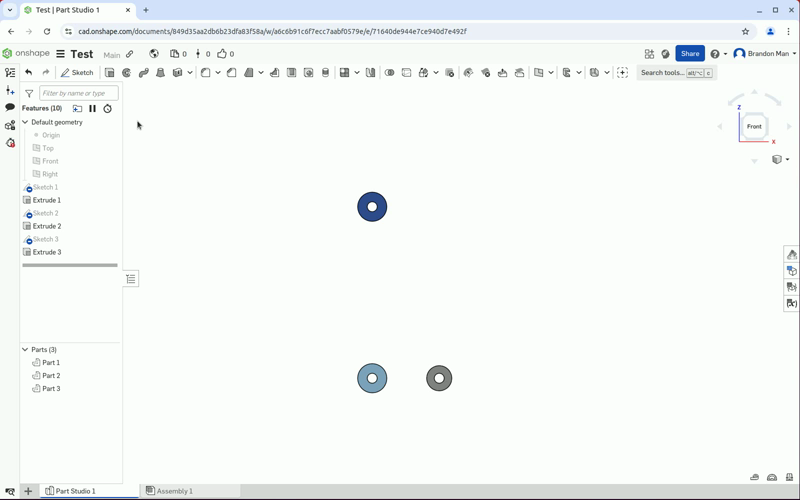
key(shift+h)
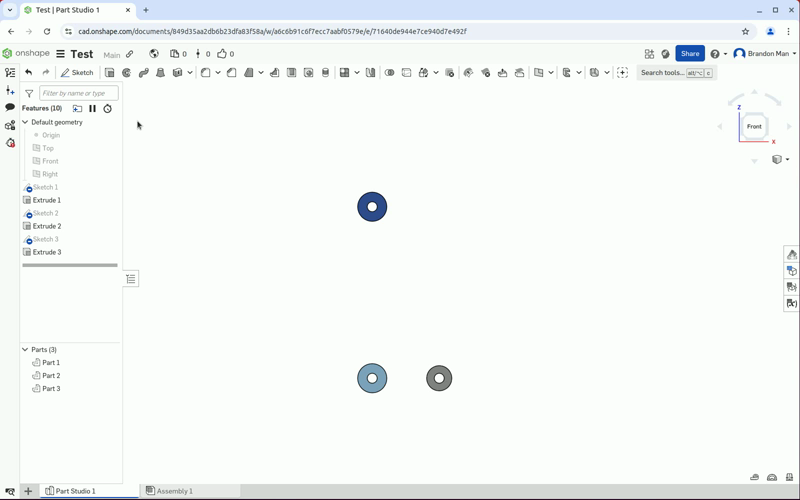
mouse_move(73, 189)
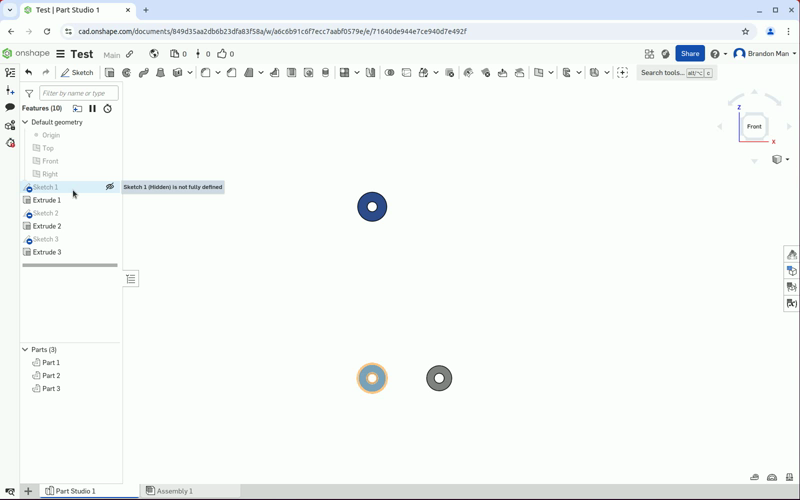
click(73, 189)
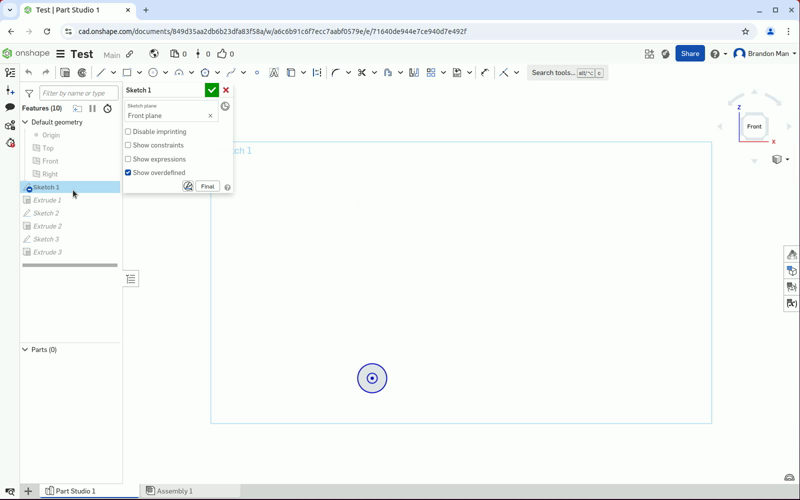
mouse_move(229, 92)
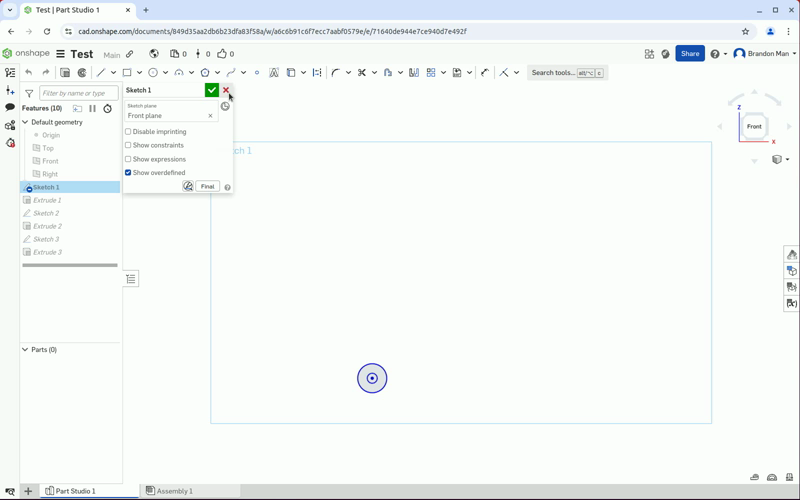
click(229, 92)
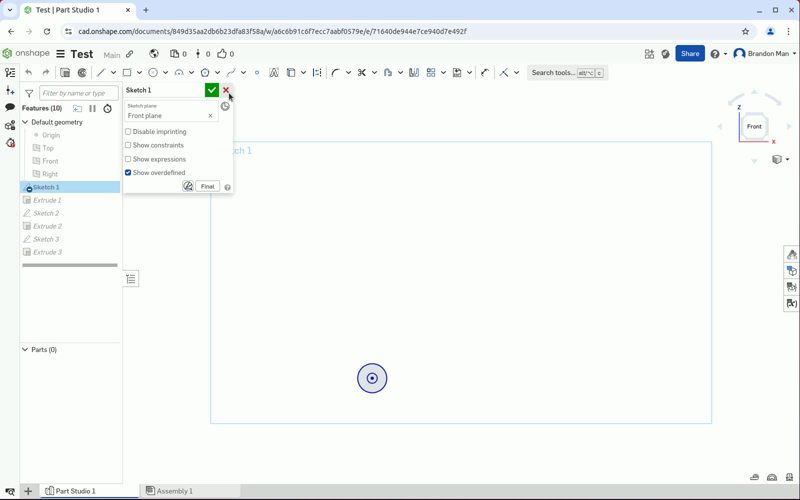
key(shift+s)
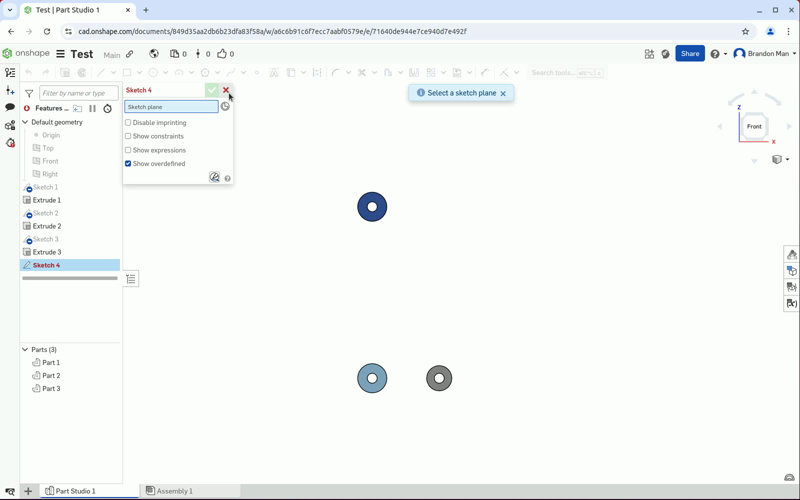
mouse_move(73, 163)
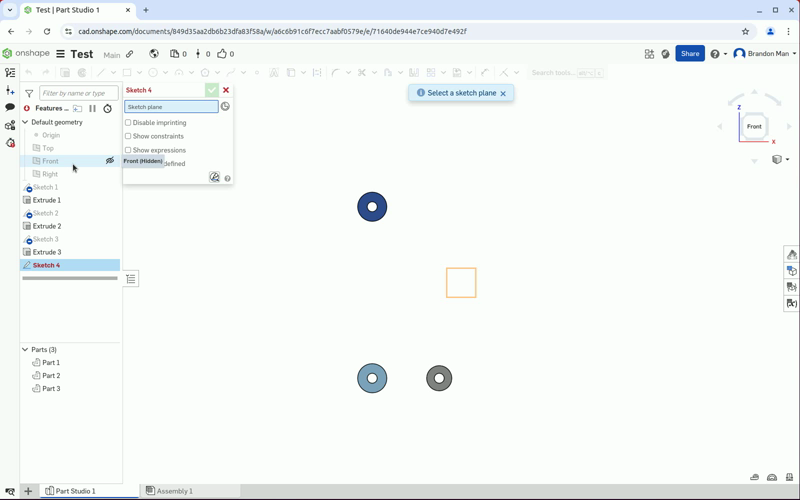
click(73, 163)
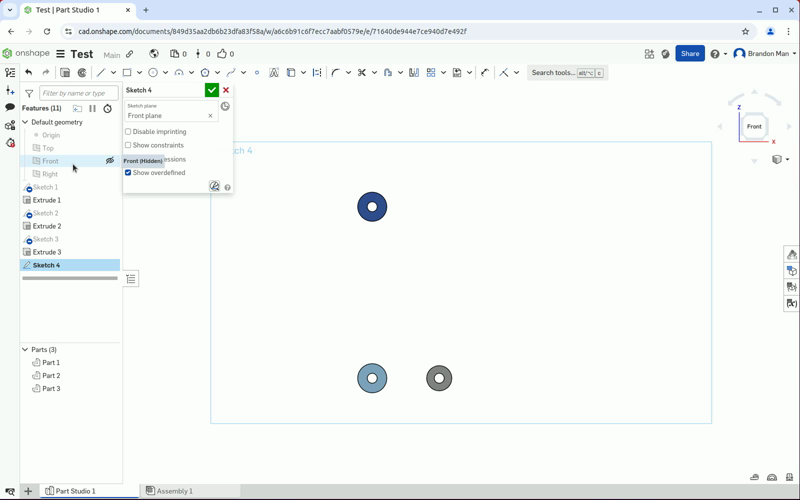
mouse_move(73, 352)
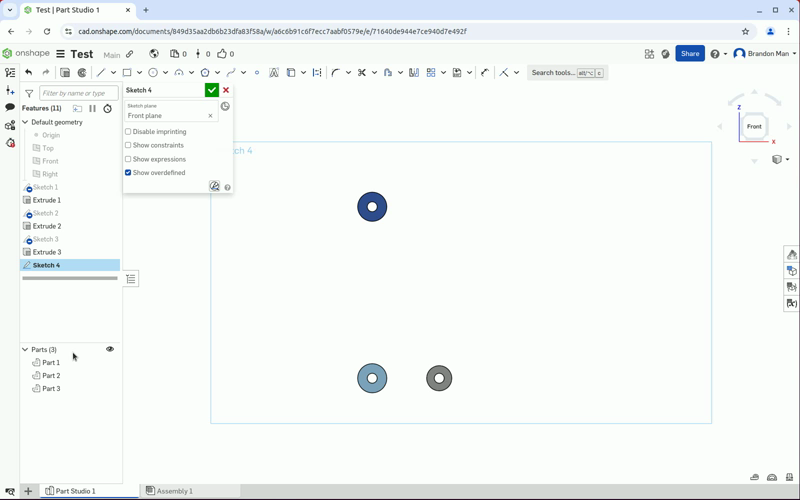
key(y)
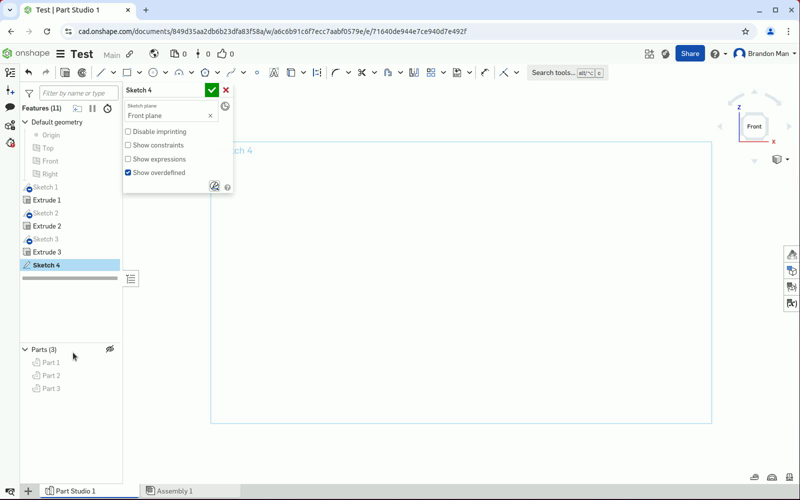
key(l)
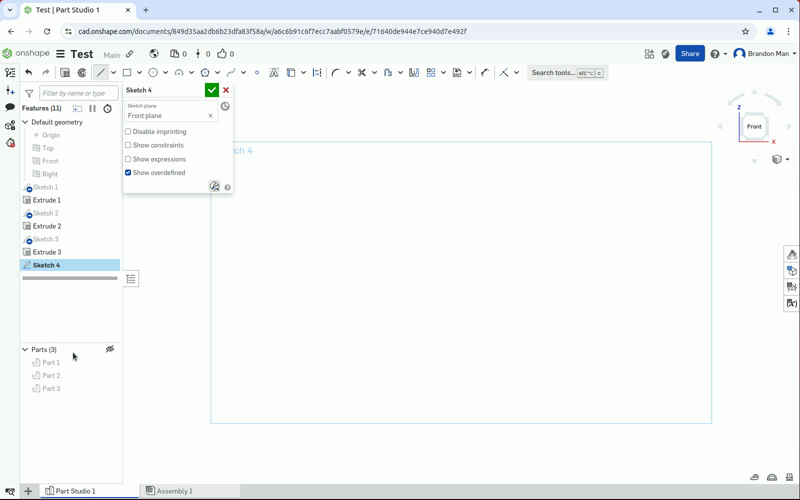
key_down(shift)
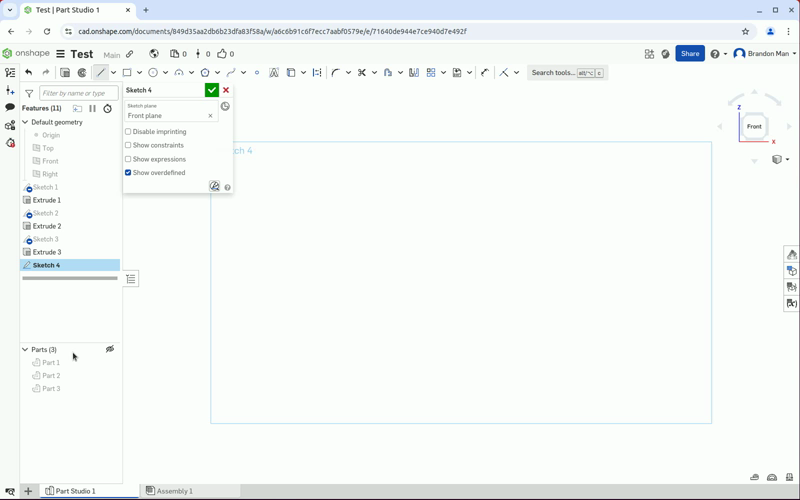
mouse_move(348, 294)
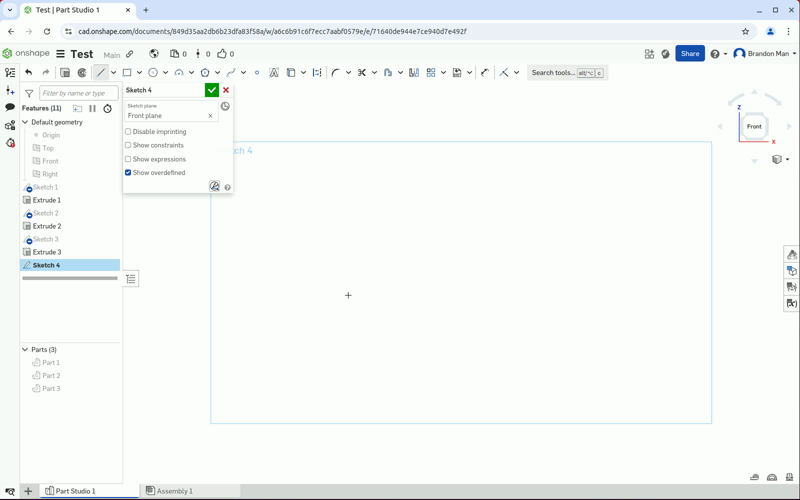
click(348, 294)
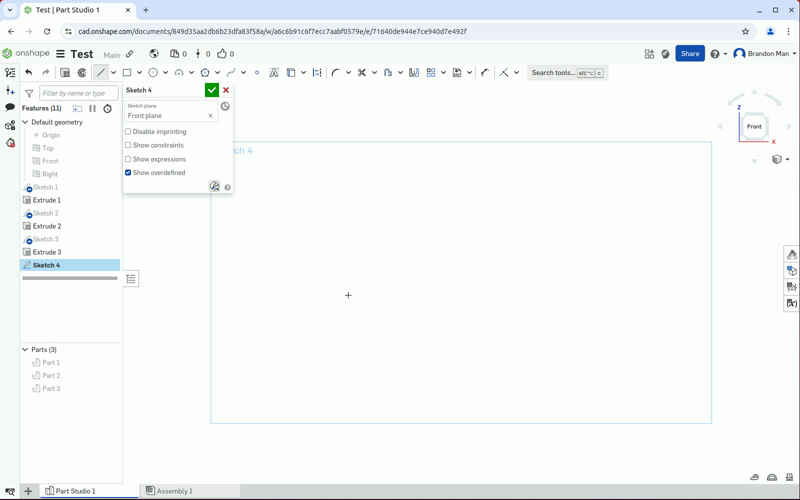
key_up(shift)
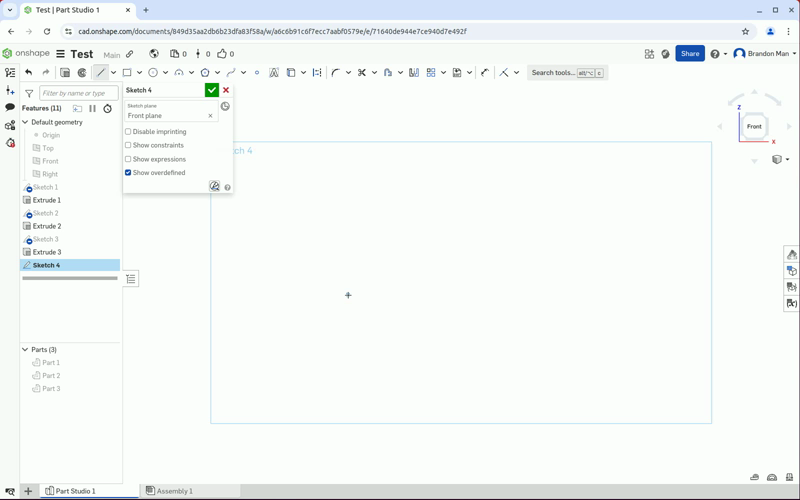
key_down(shift)
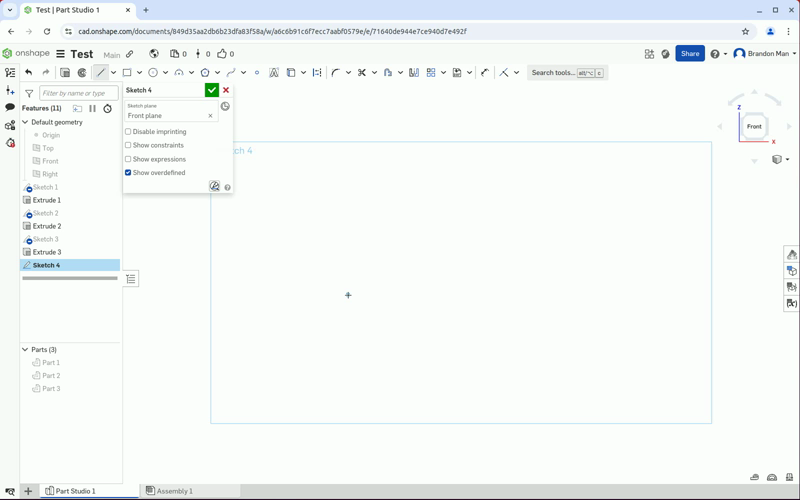
mouse_move(357, 379)
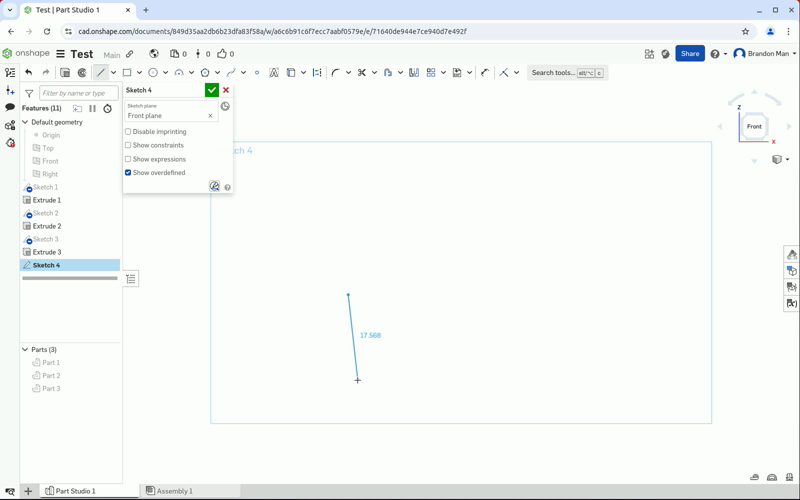
click(357, 379)
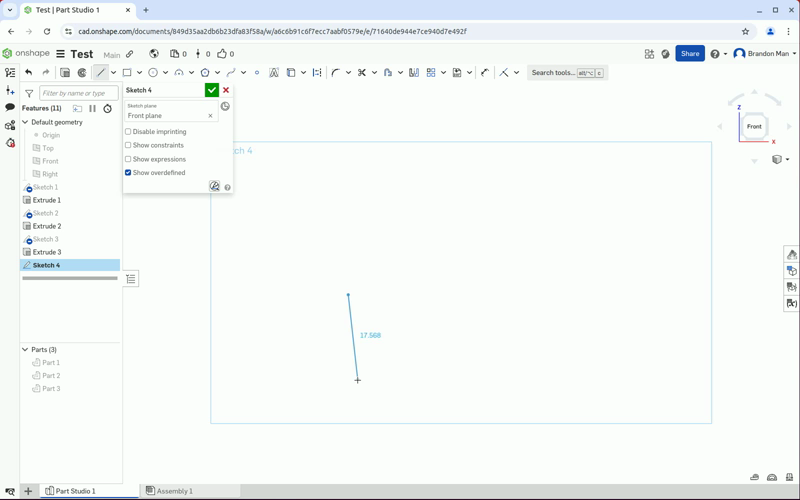
key_up(shift)
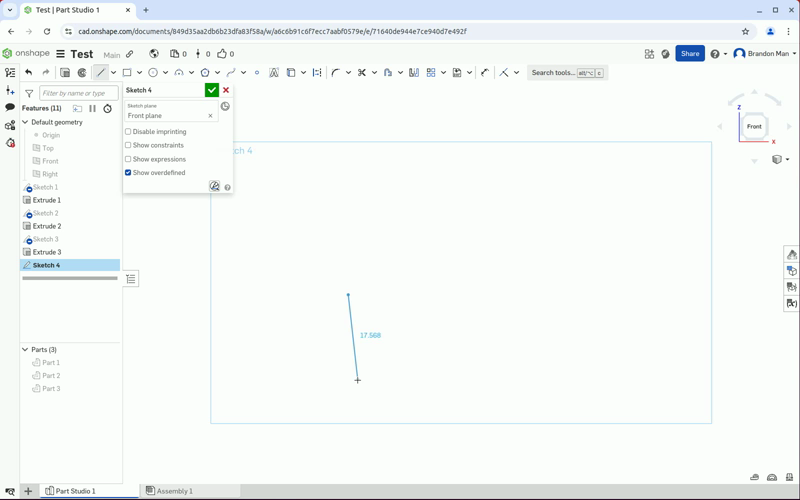
key(esc)
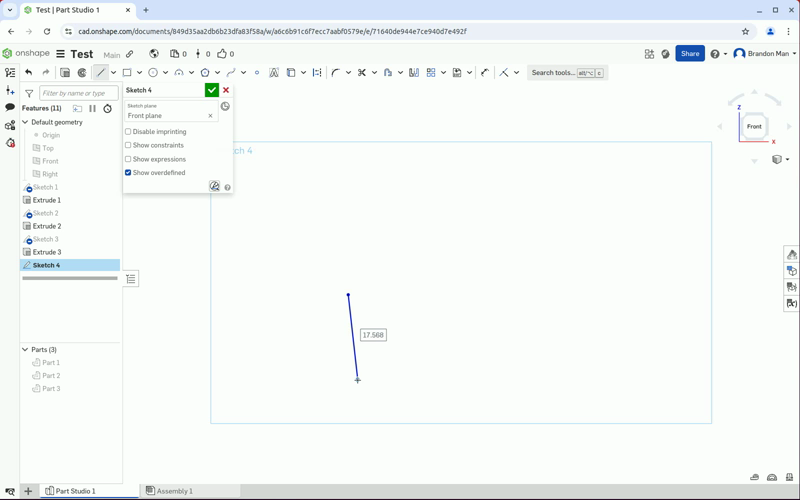
key(a)
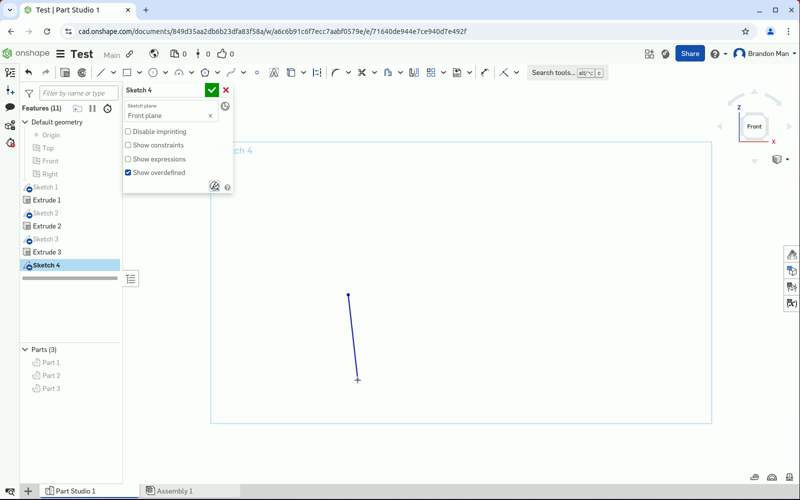
mouse_move(357, 379)
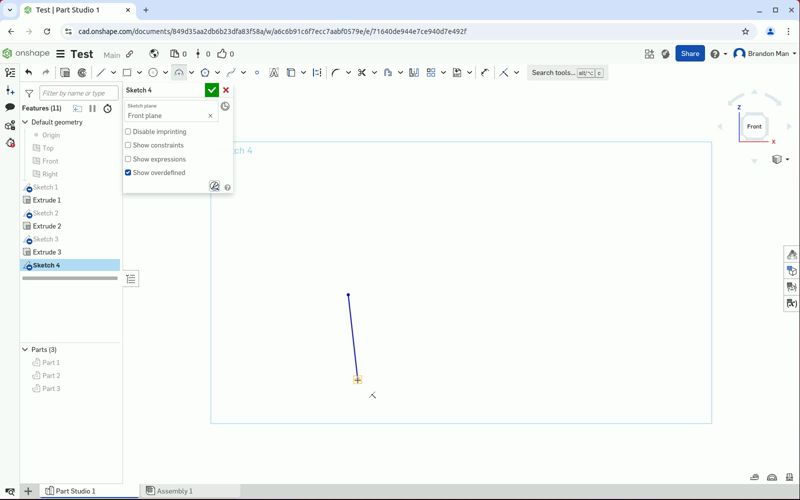
click(357, 379)
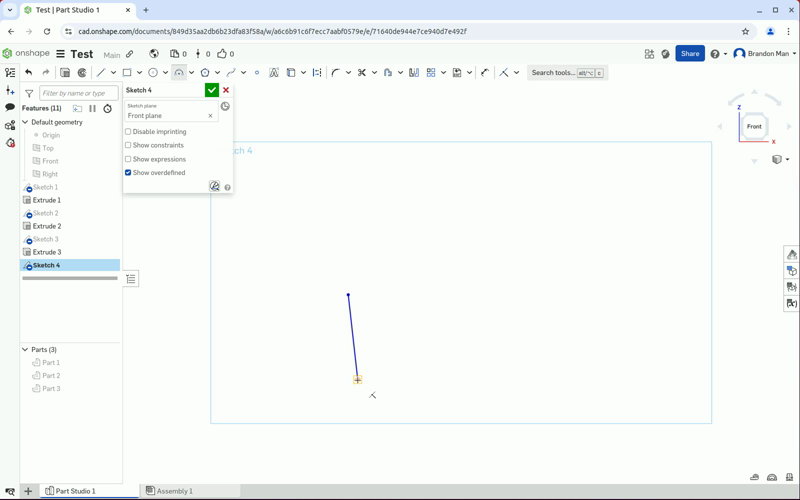
key_down(shift)
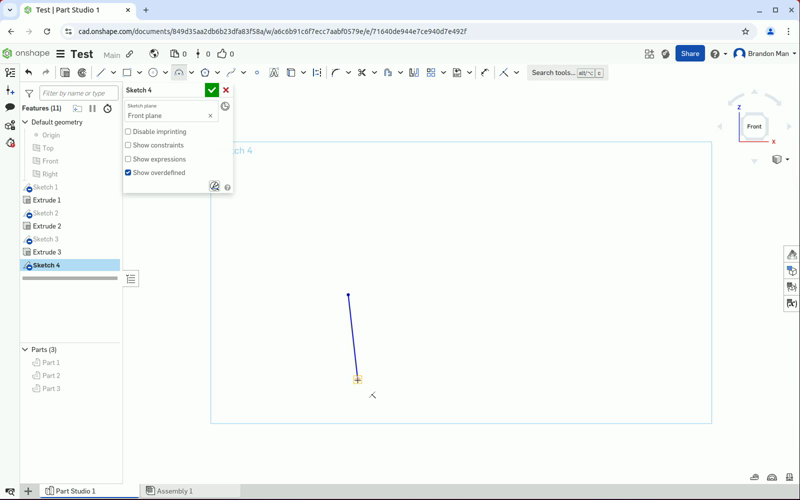
mouse_move(372, 392)
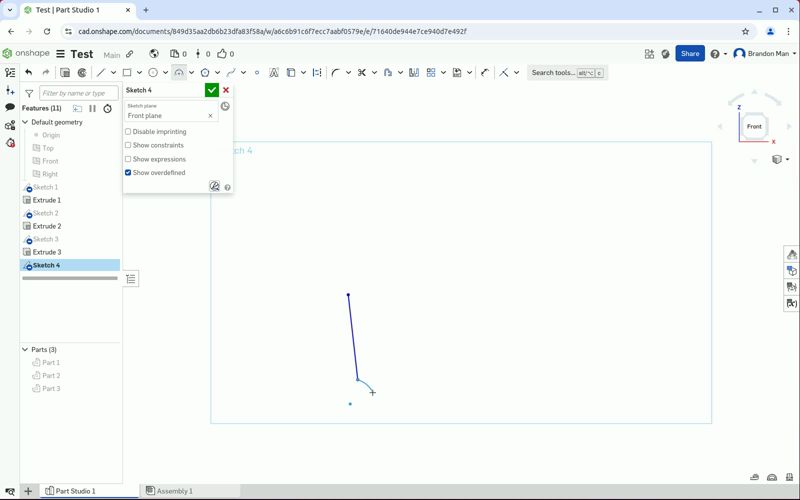
click(372, 392)
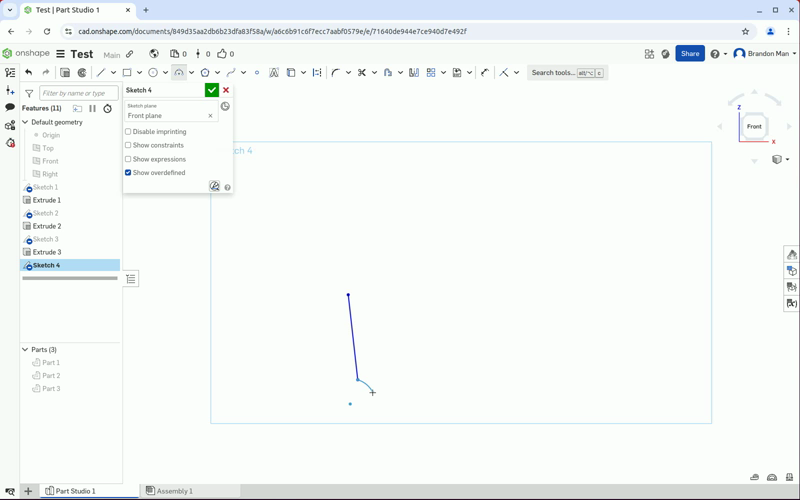
mouse_move(380, 366)
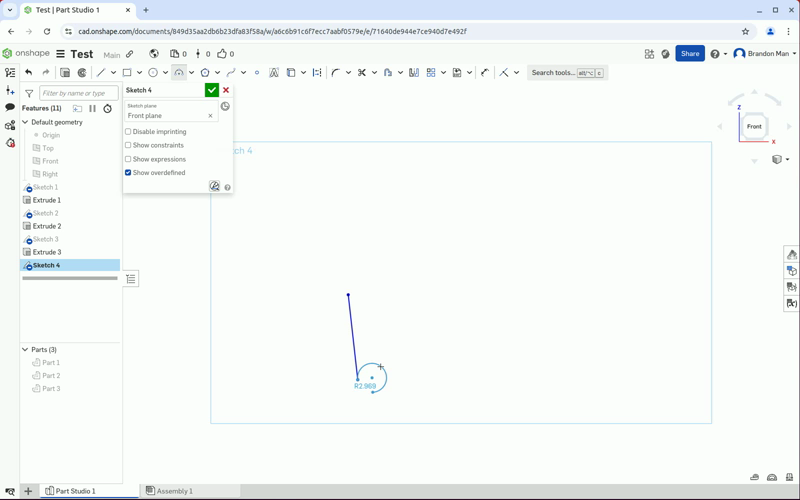
click(380, 366)
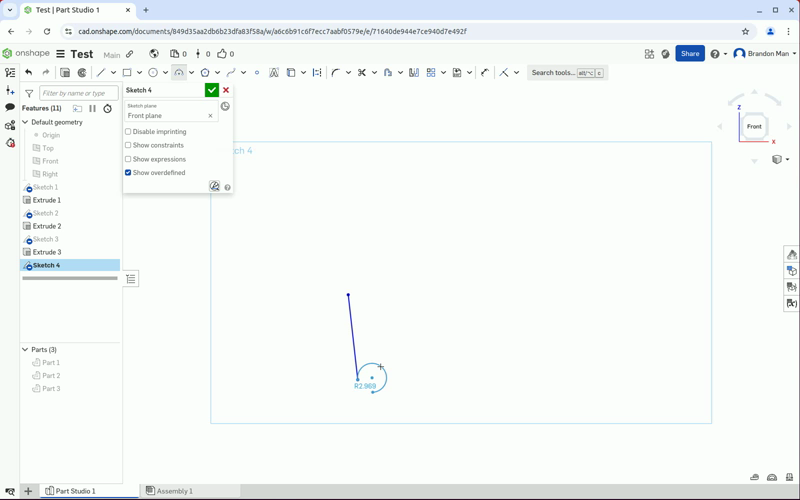
key_up(shift)
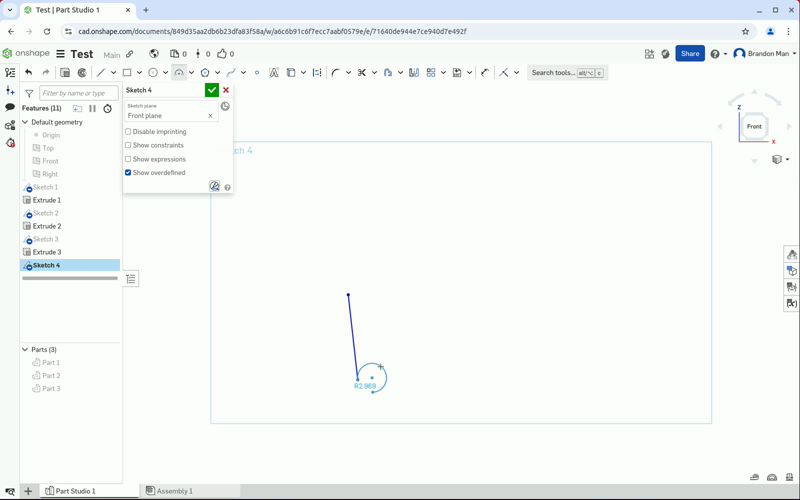
key(esc)
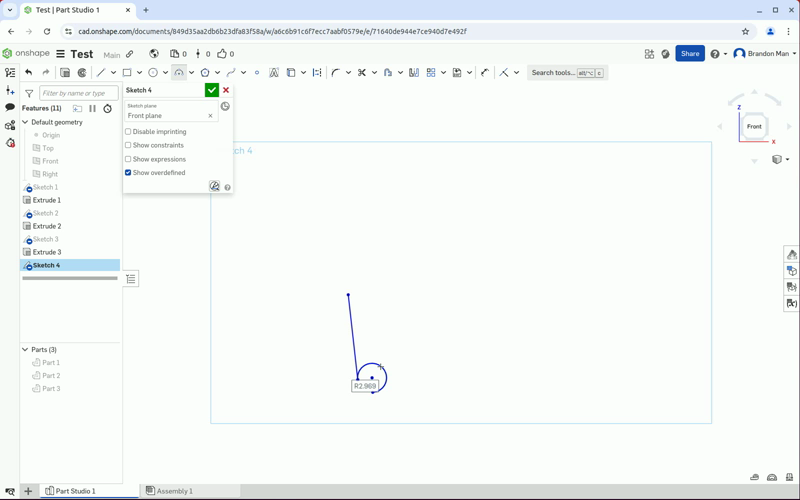
key(l)
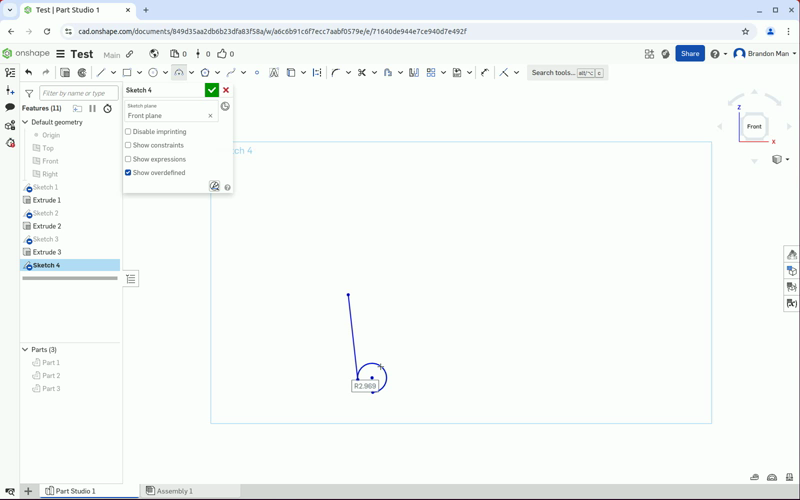
mouse_move(372, 392)
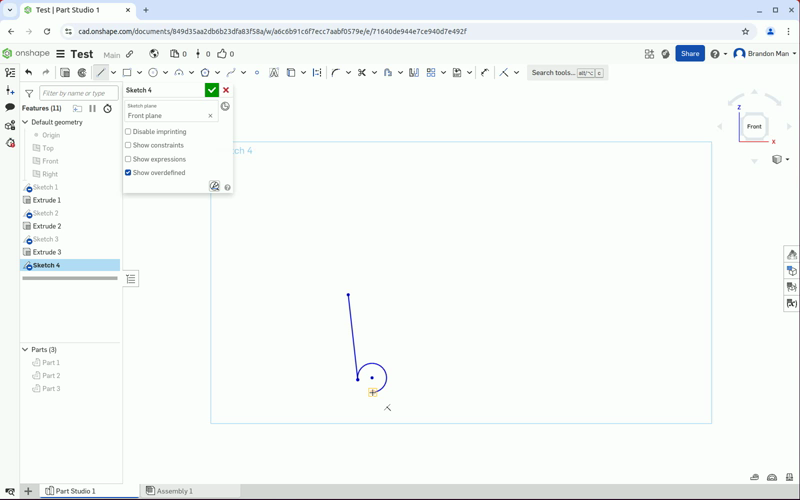
click(372, 392)
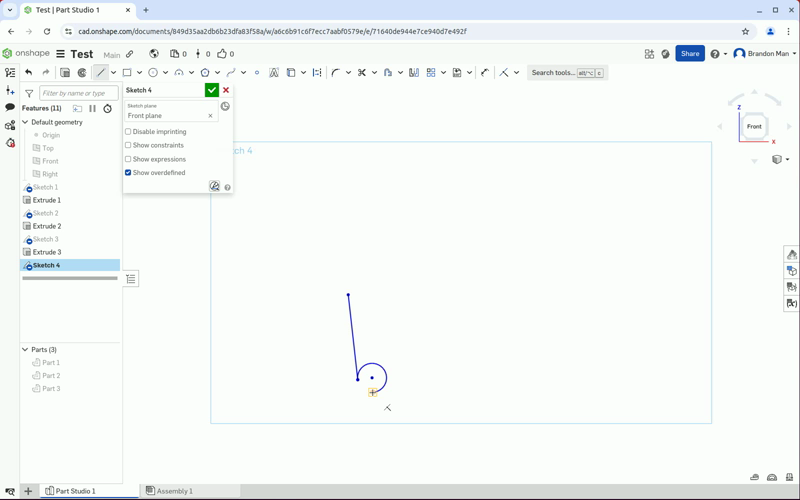
key_down(shift)
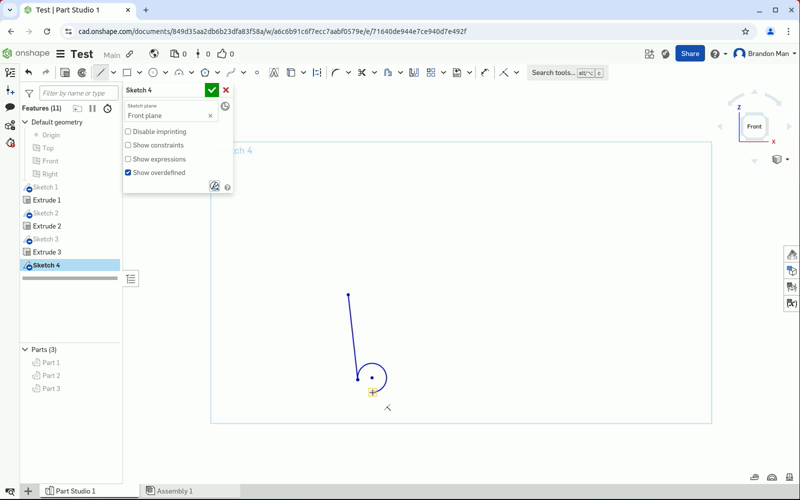
mouse_move(439, 390)
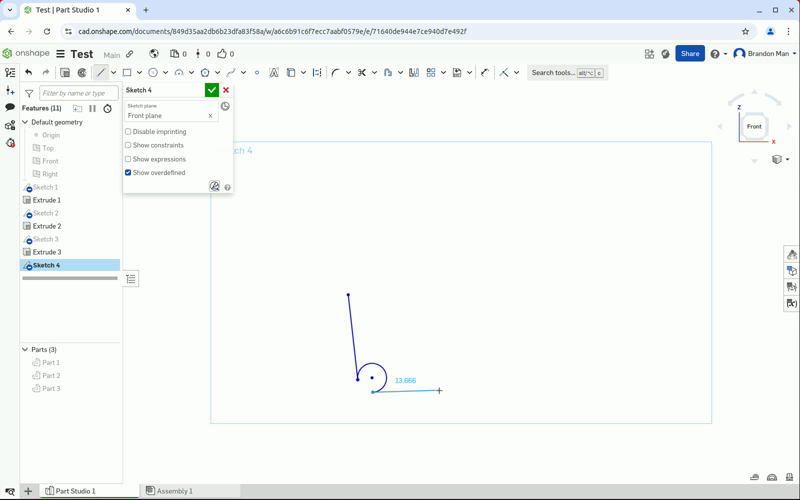
click(439, 390)
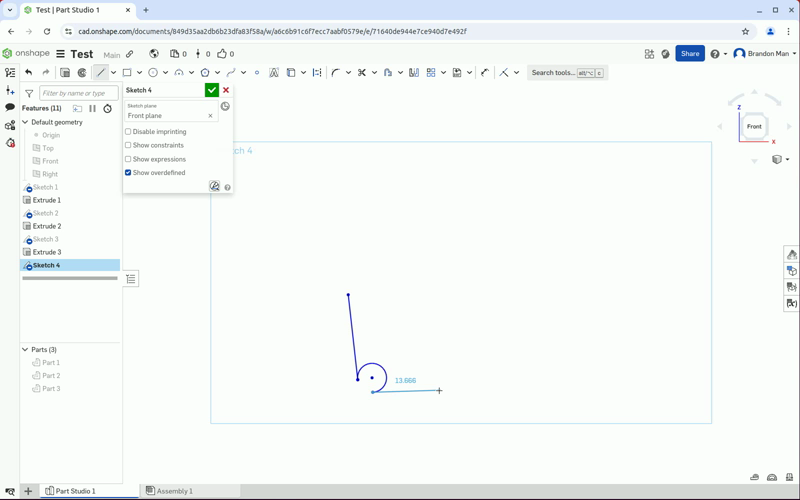
key_up(shift)
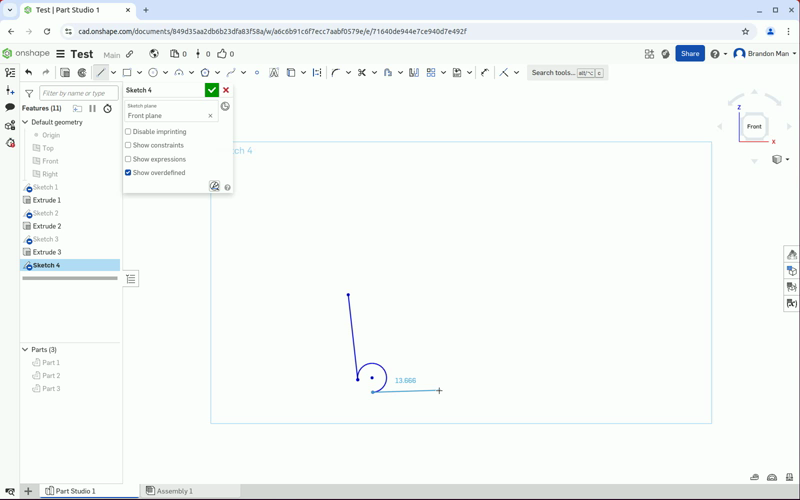
key(esc)
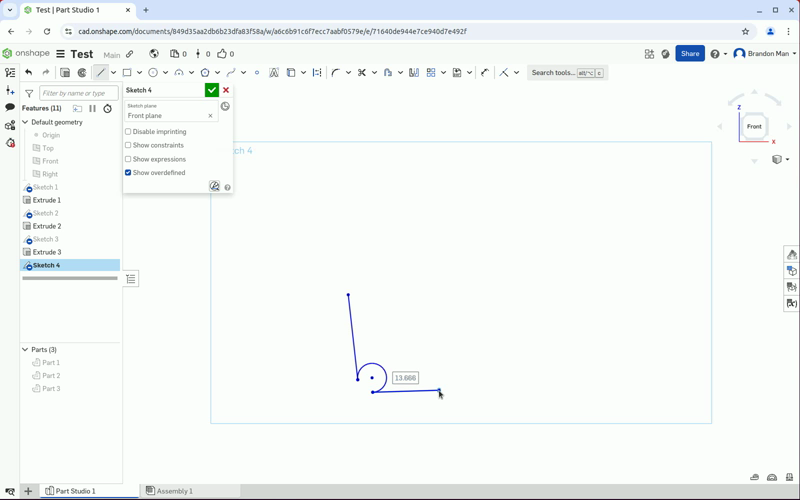
key(a)
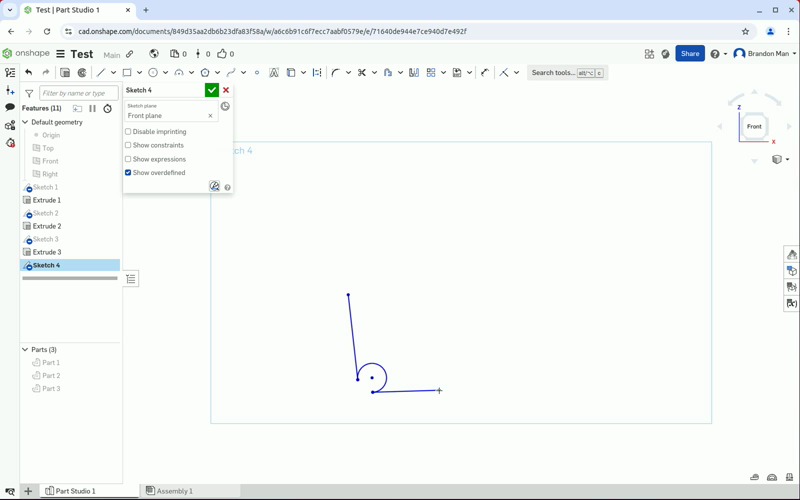
mouse_move(439, 390)
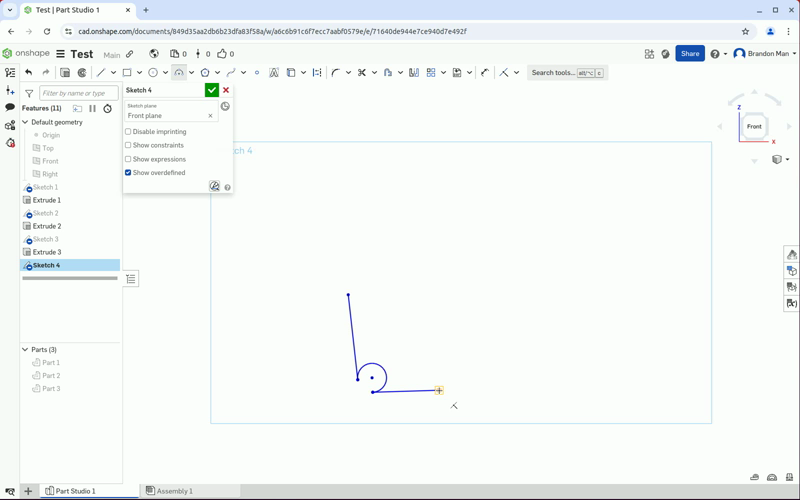
click(439, 390)
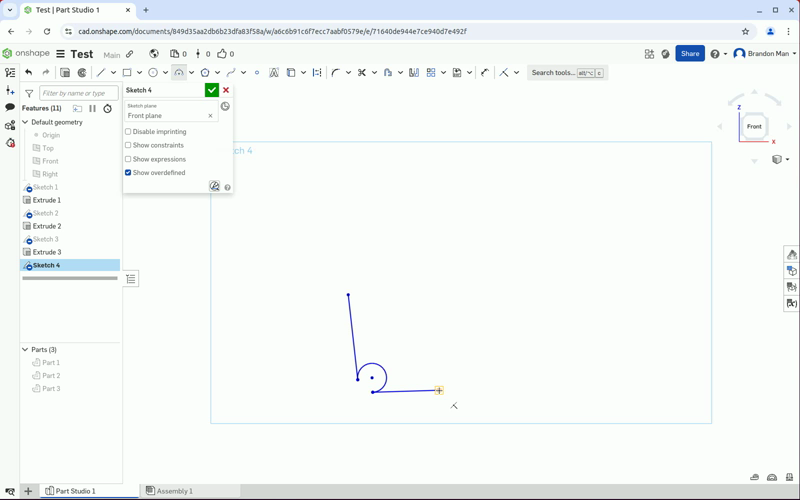
key_down(shift)
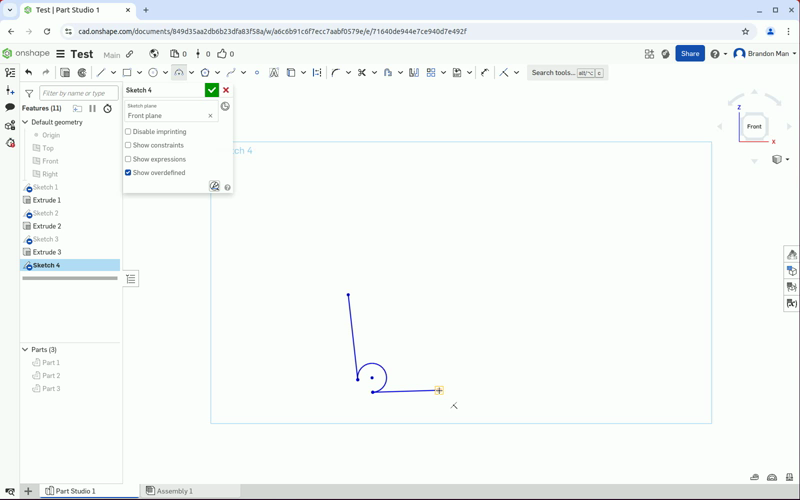
mouse_move(439, 365)
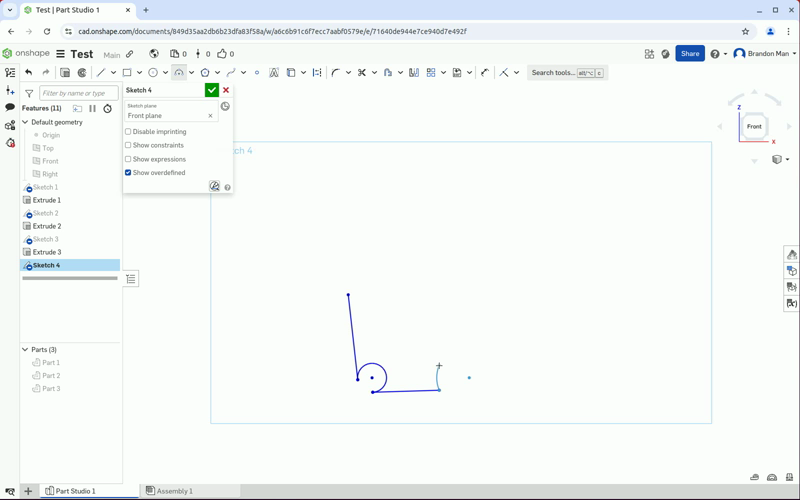
click(439, 365)
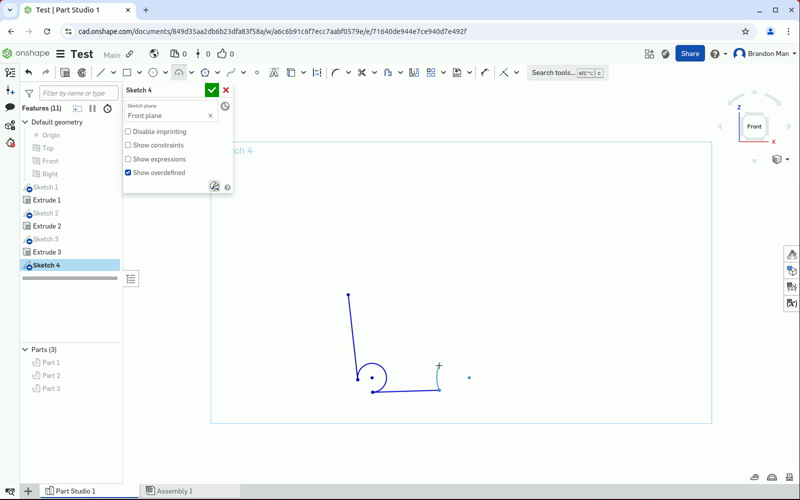
mouse_move(426, 377)
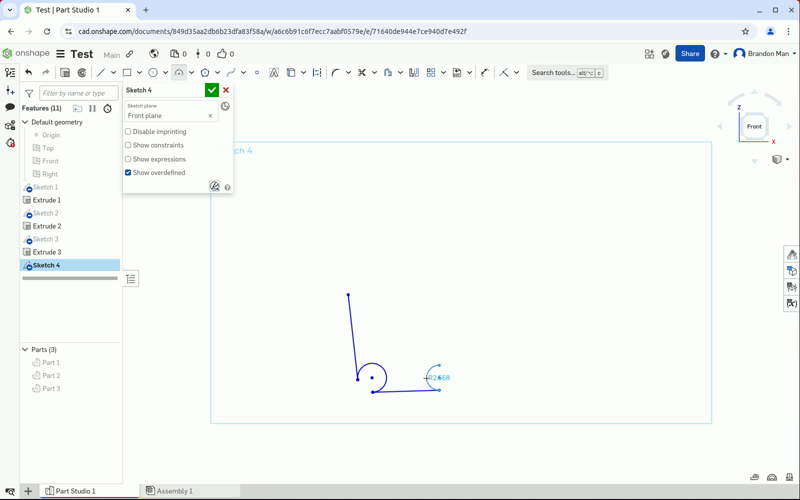
click(426, 377)
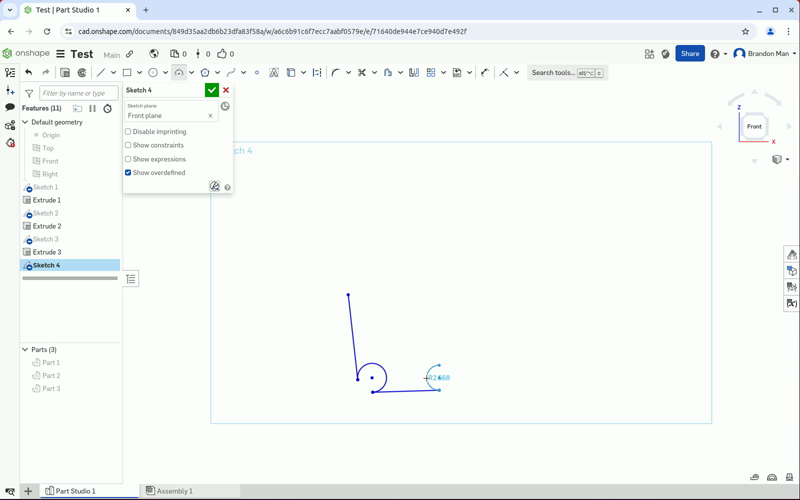
key_up(shift)
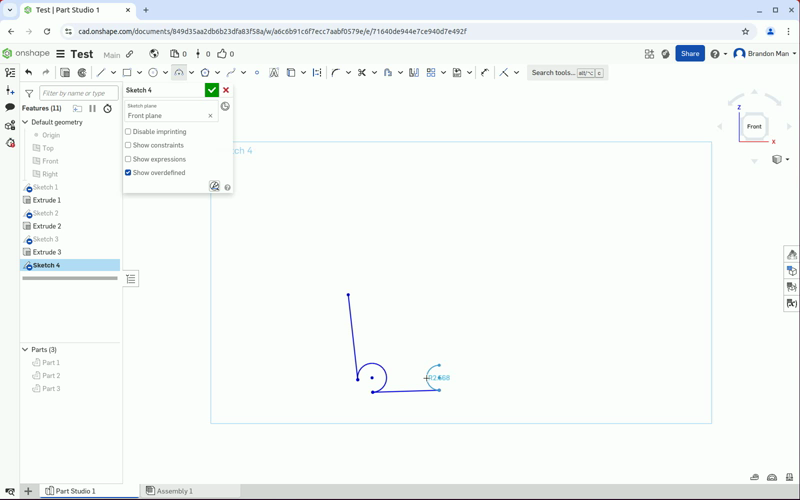
key(esc)
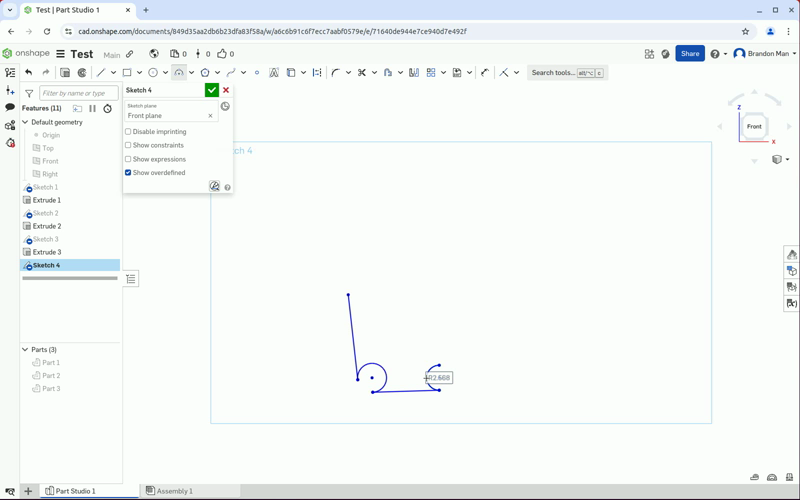
key(l)
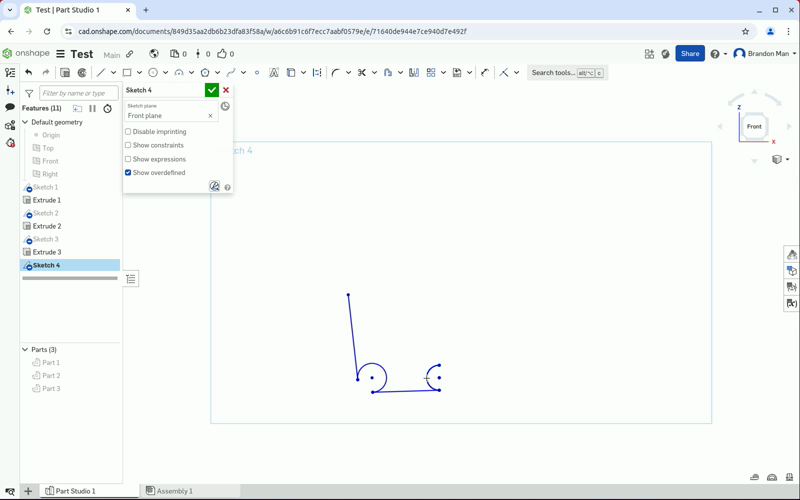
mouse_move(439, 365)
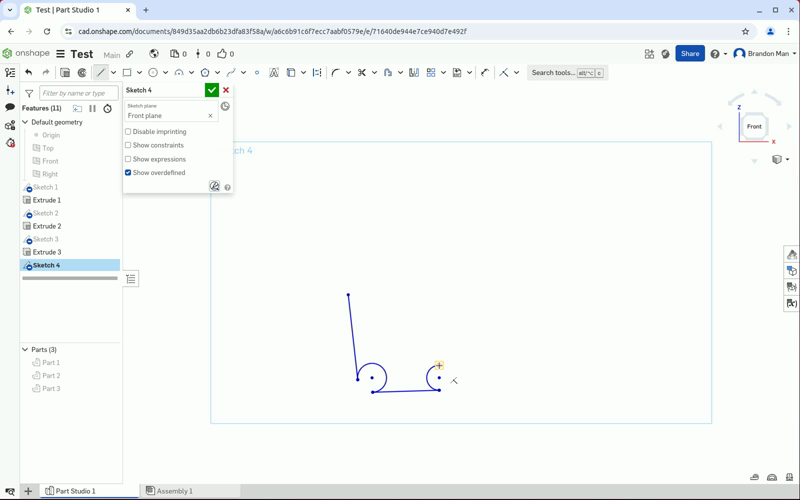
click(439, 365)
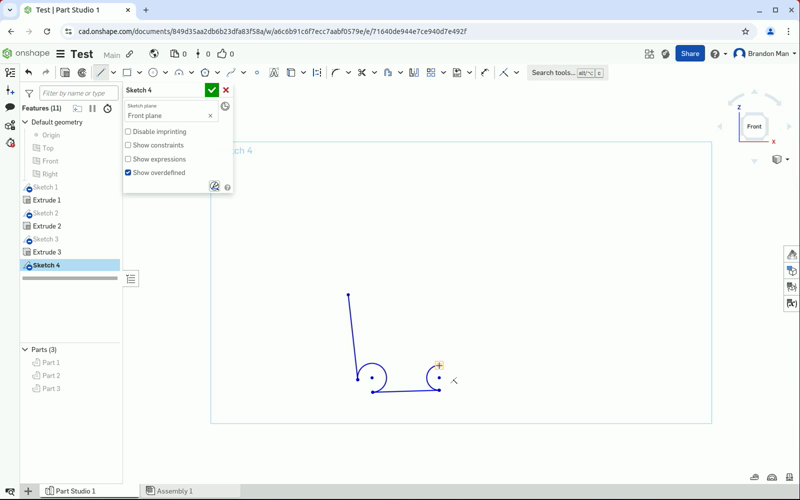
key_down(shift)
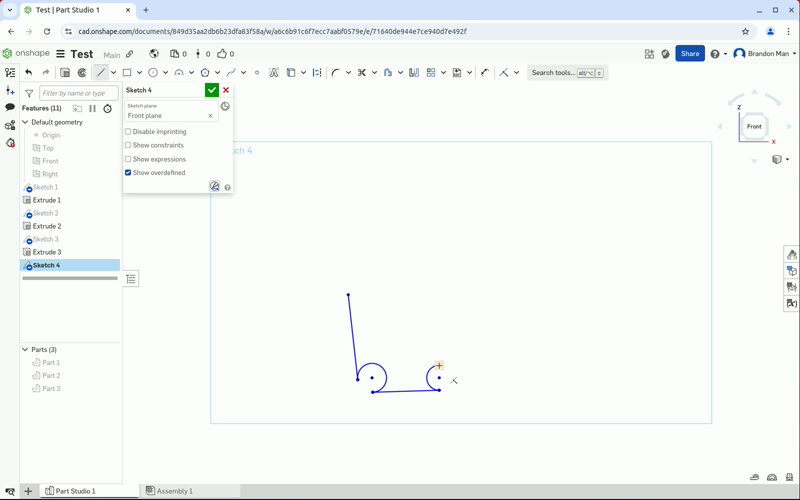
mouse_move(469, 365)
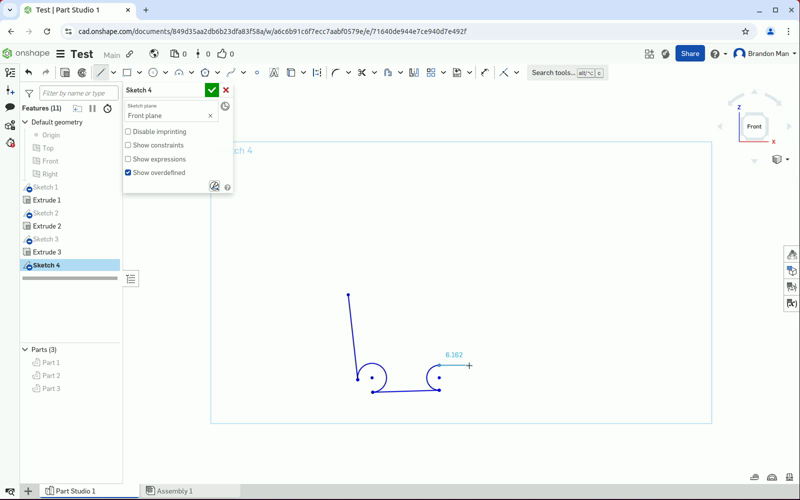
mouse_move(400, 364)
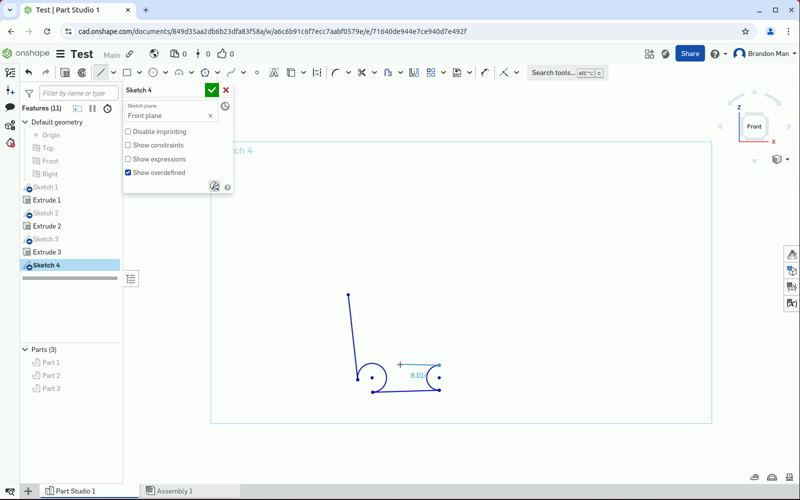
click(400, 364)
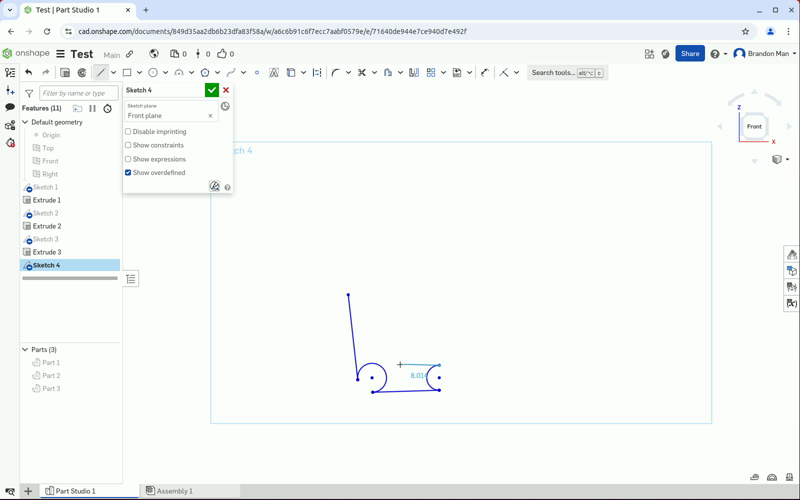
key_up(shift)
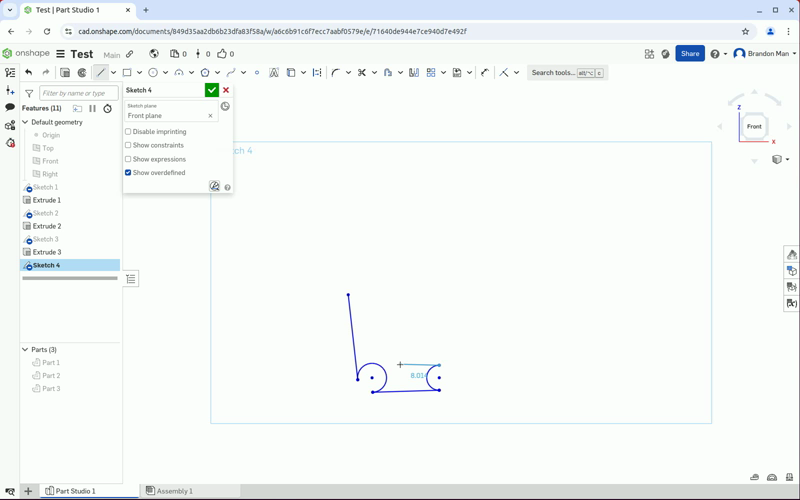
key(esc)
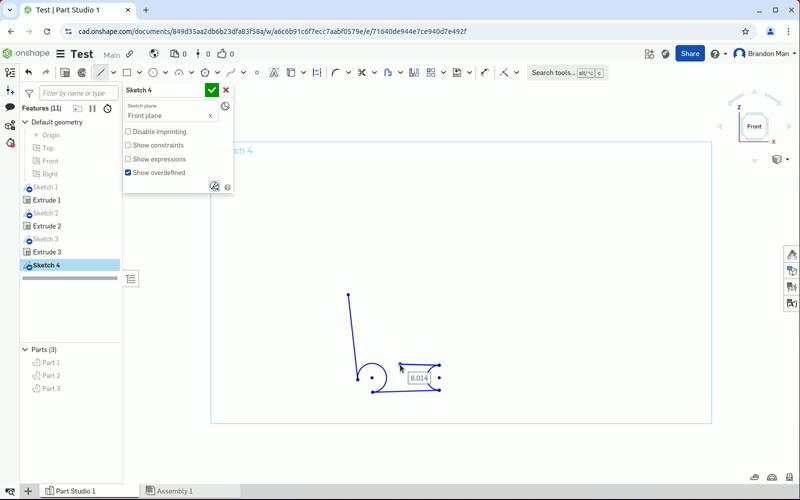
key(a)
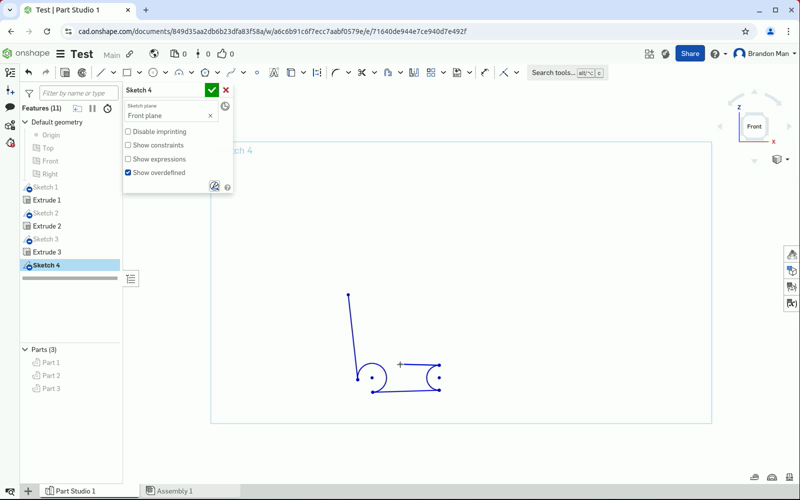
mouse_move(400, 364)
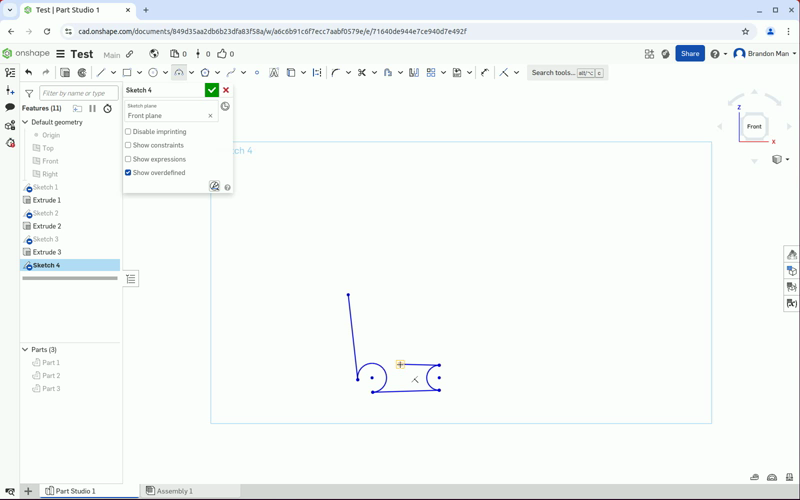
click(400, 364)
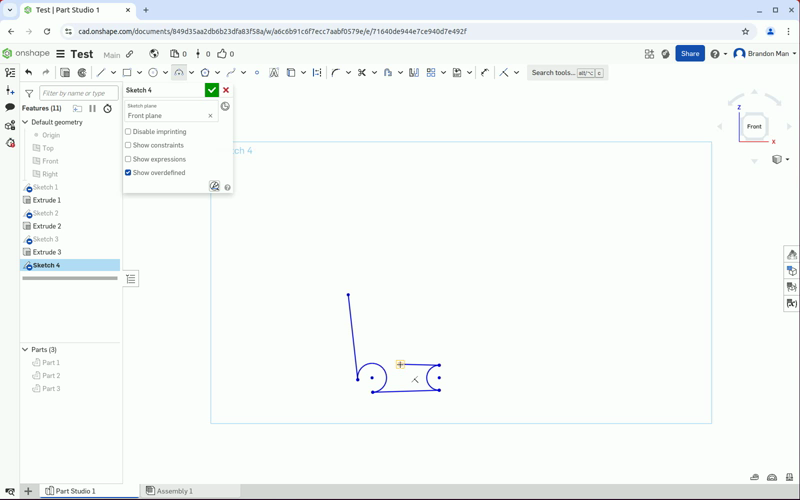
key_down(shift)
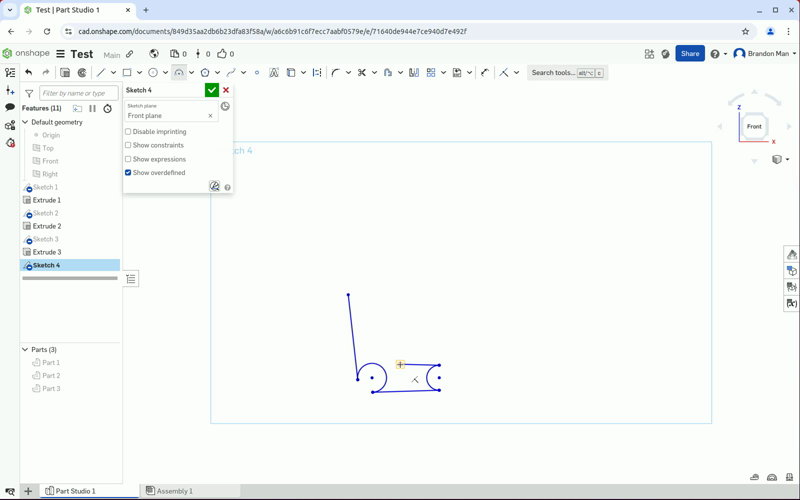
mouse_move(389, 351)
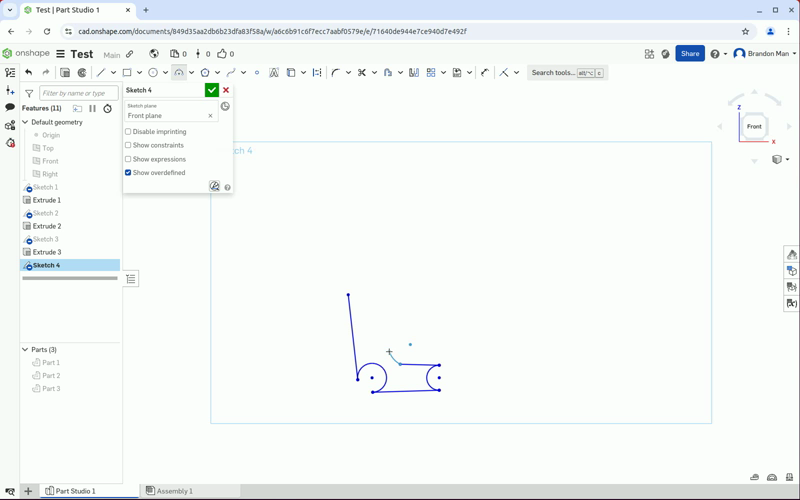
click(389, 351)
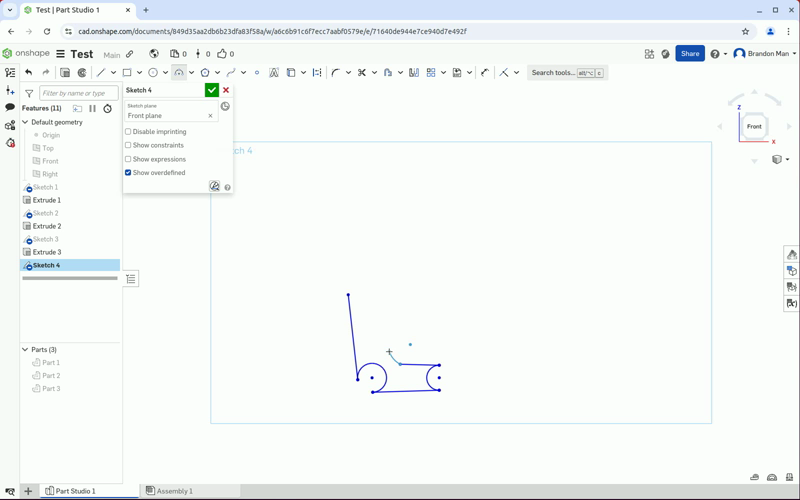
mouse_move(392, 360)
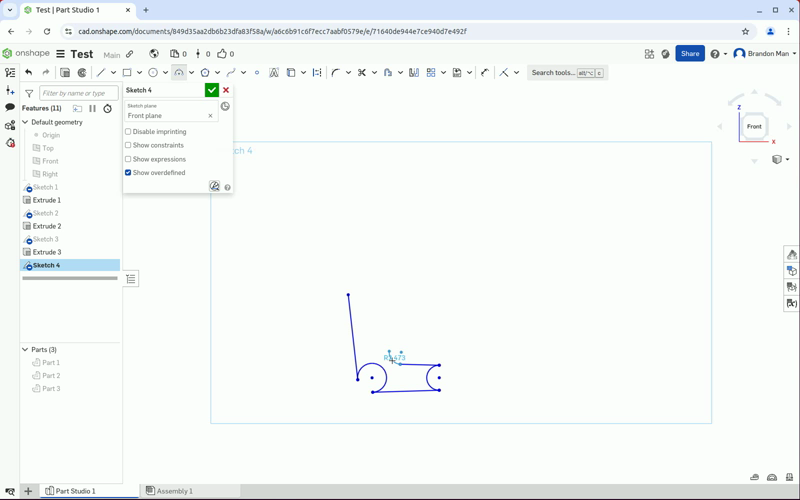
click(392, 360)
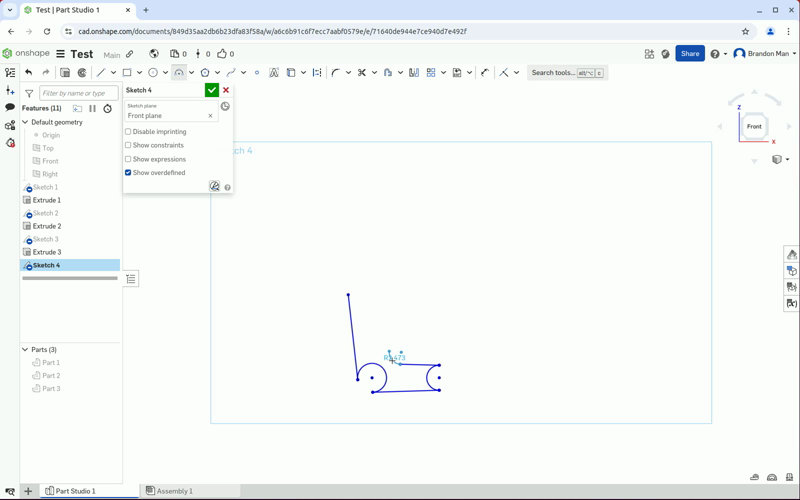
key_up(shift)
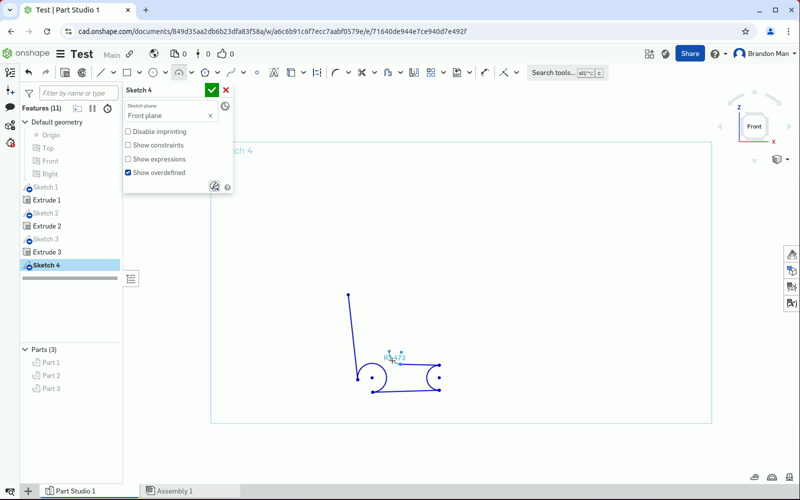
key(esc)
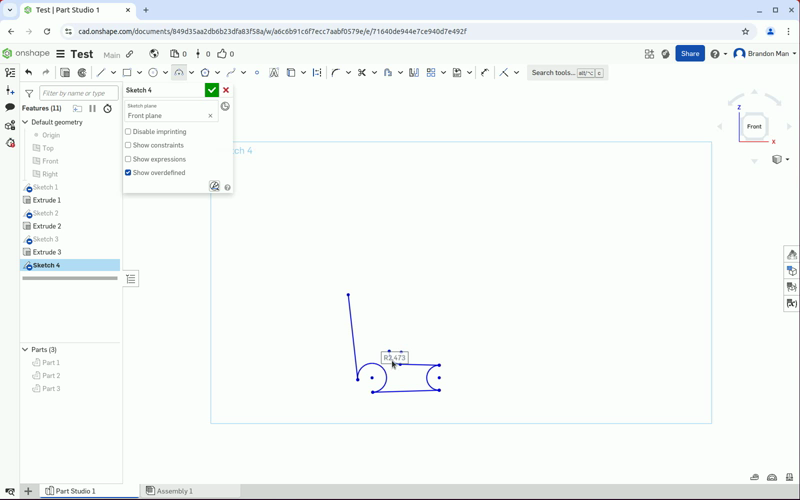
key(l)
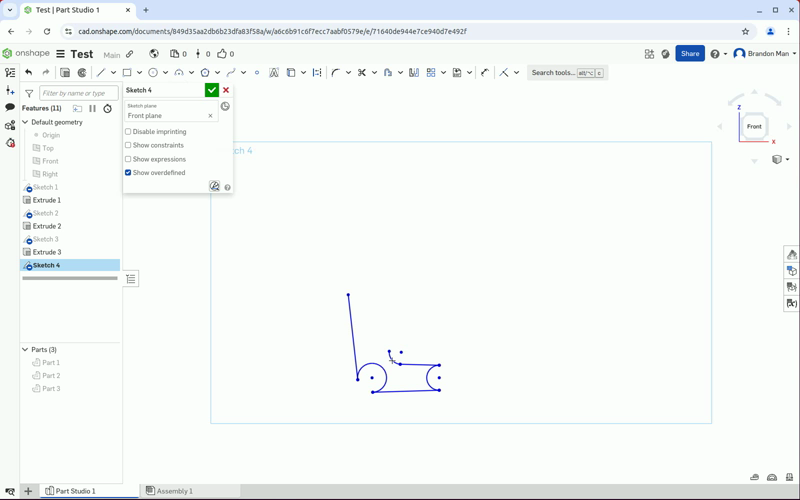
mouse_move(389, 351)
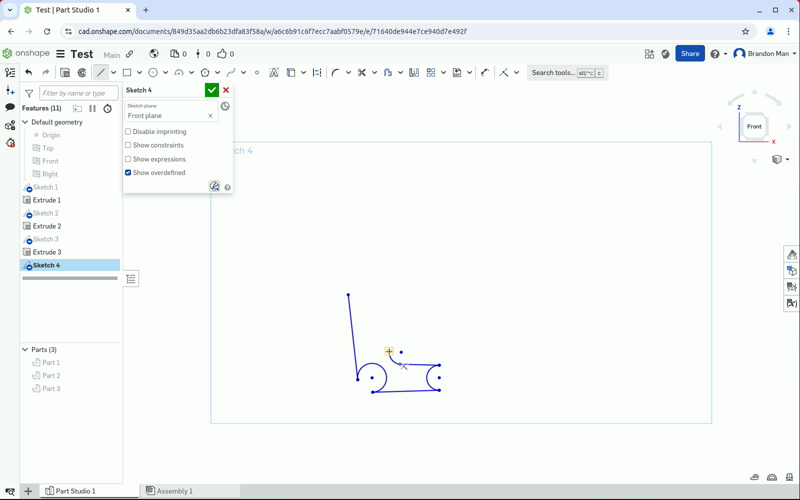
click(389, 351)
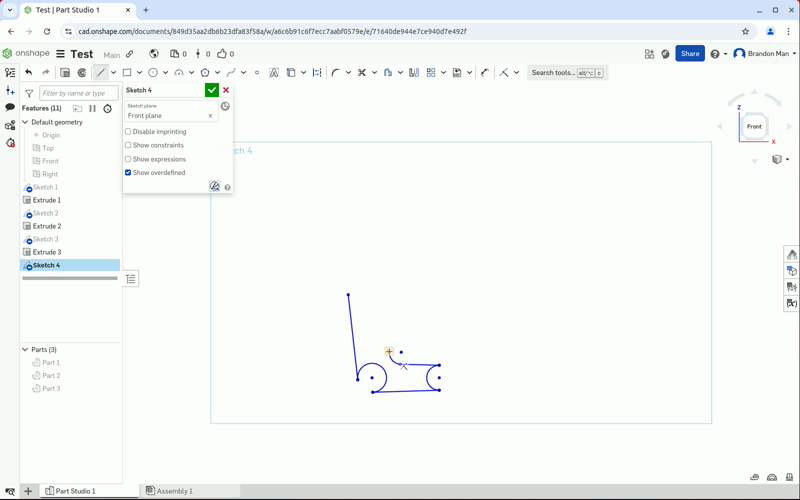
key_down(shift)
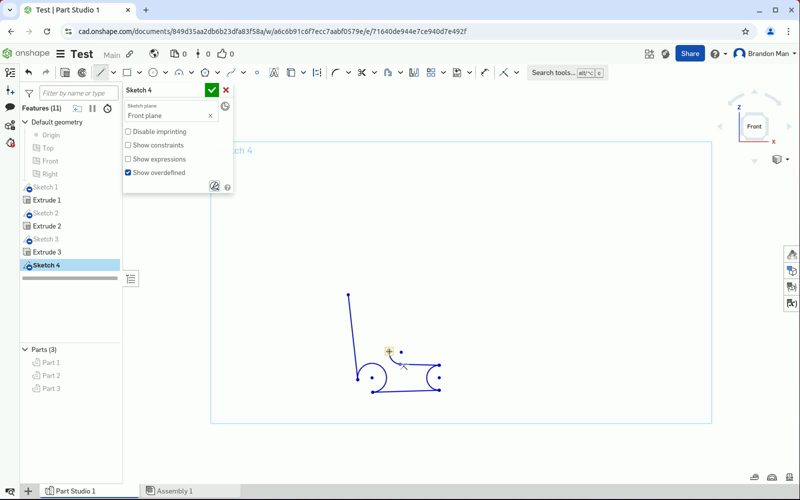
mouse_move(419, 351)
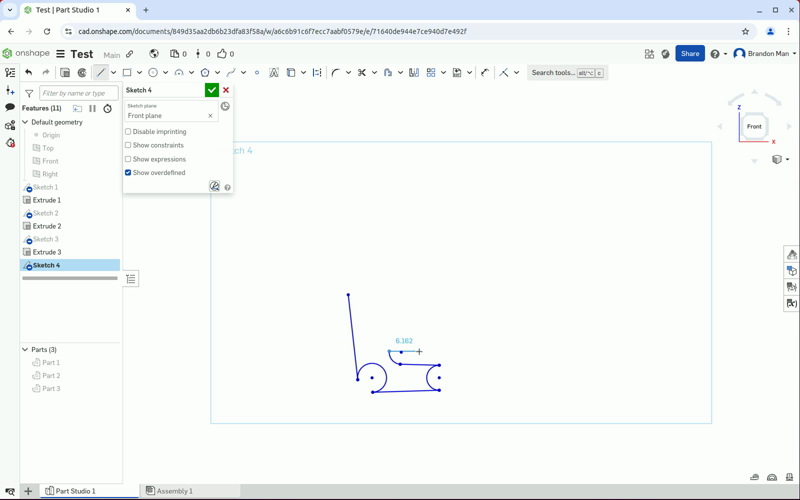
mouse_move(395, 294)
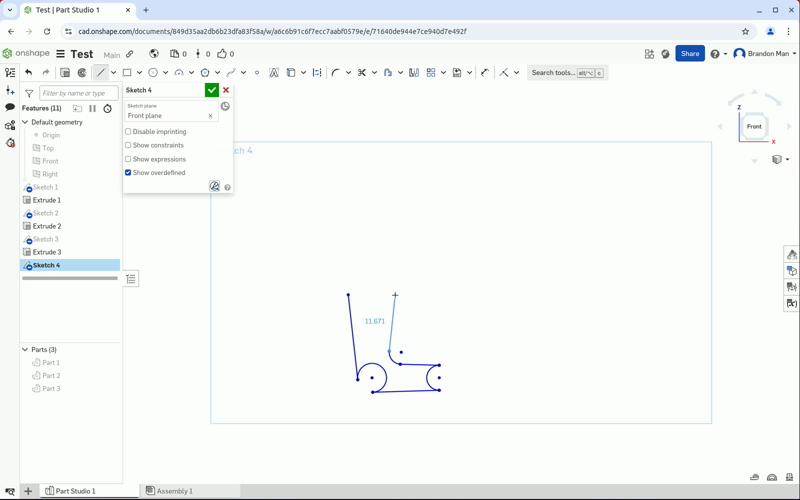
click(395, 294)
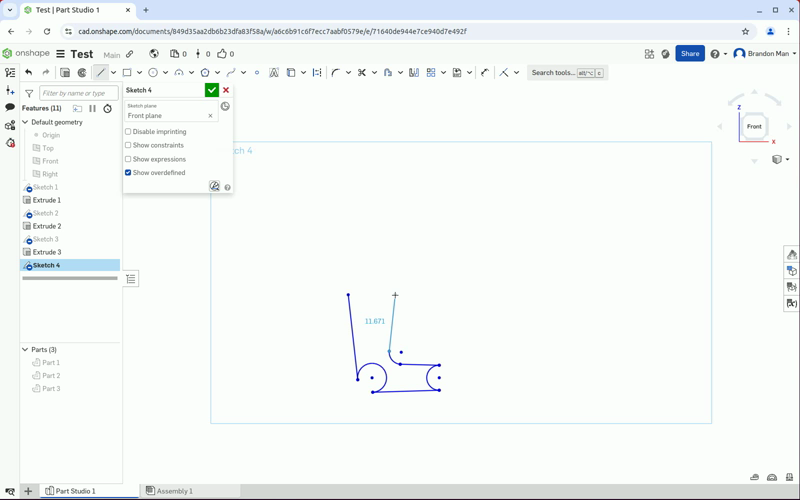
key_up(shift)
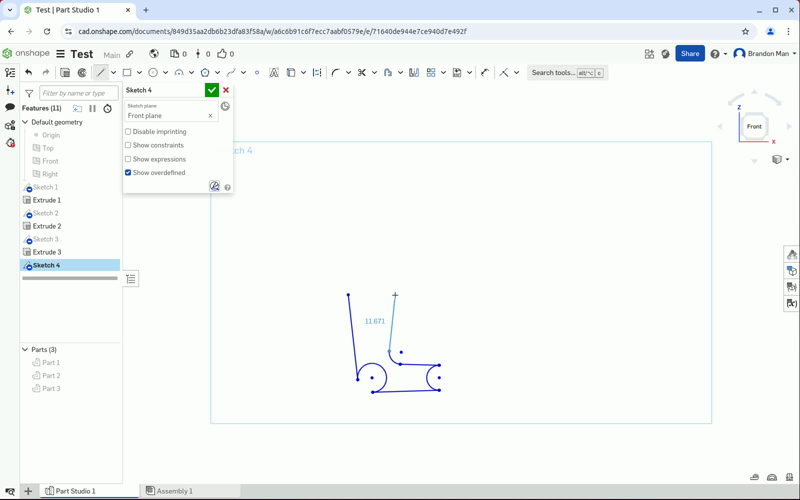
key(esc)
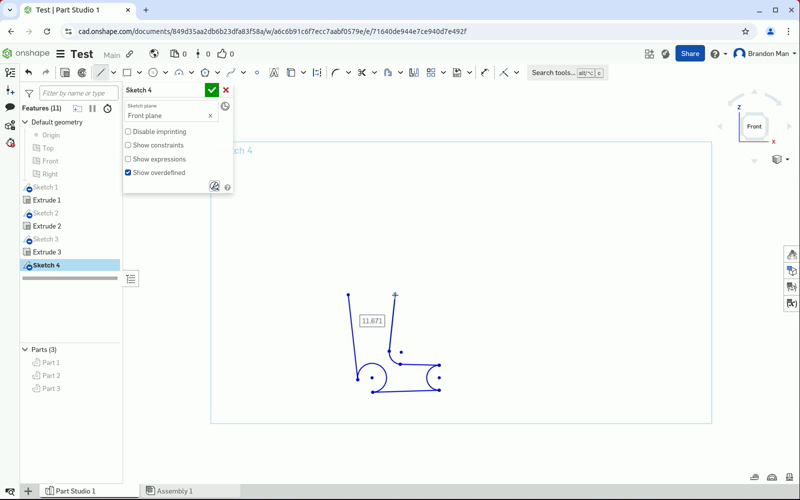
key(a)
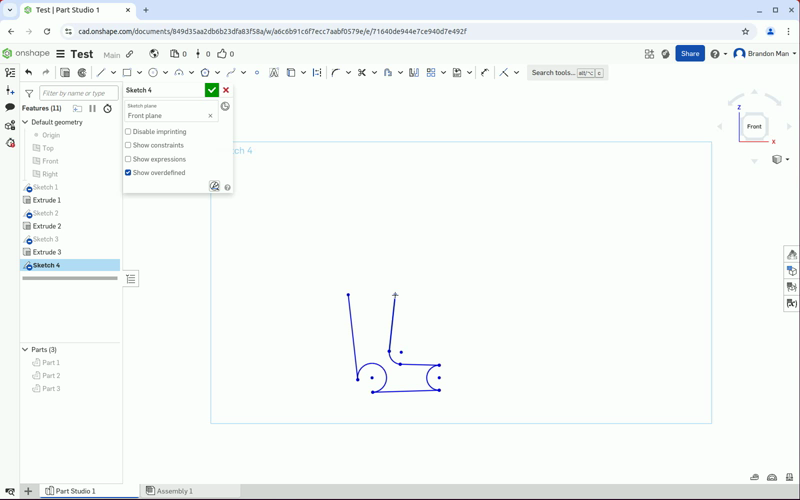
mouse_move(395, 294)
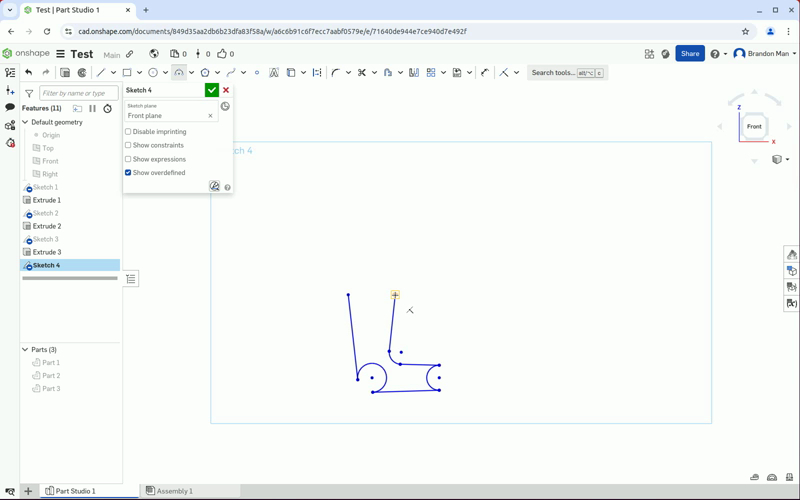
click(395, 294)
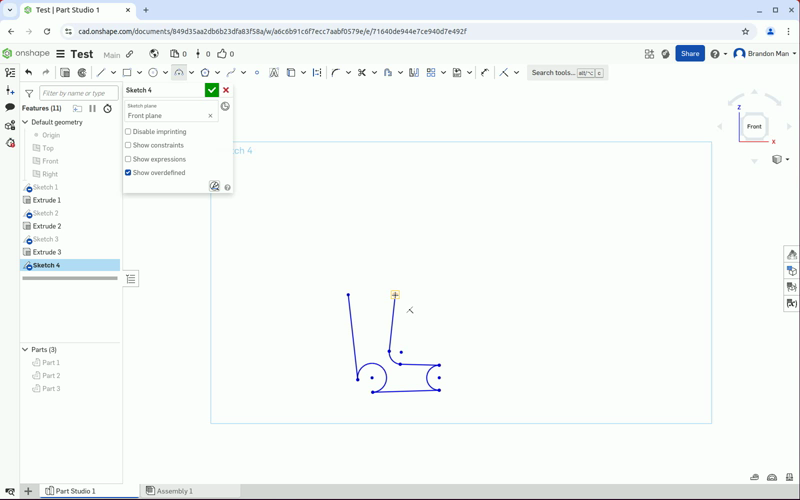
mouse_move(348, 294)
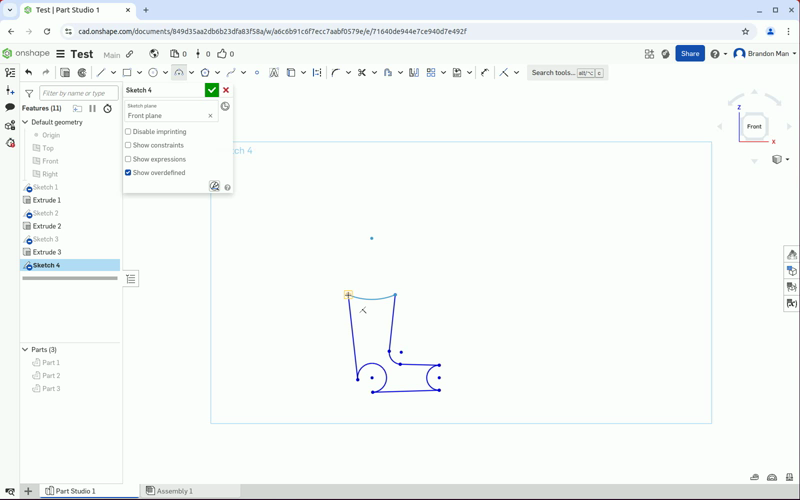
click(348, 294)
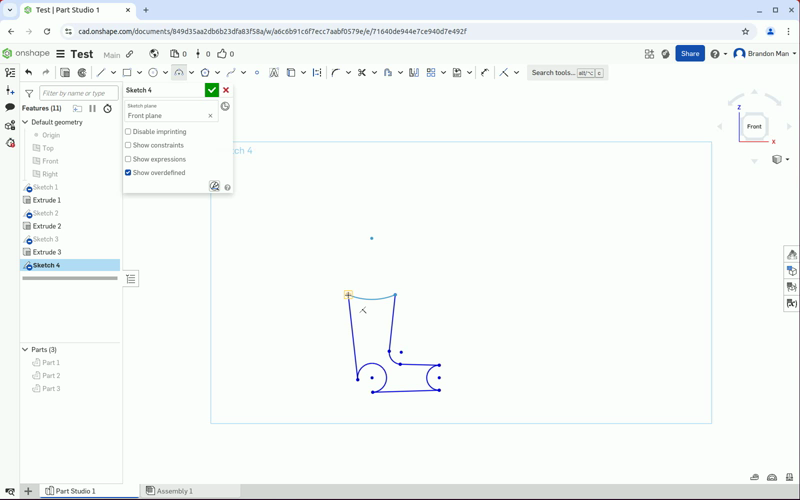
key_down(shift)
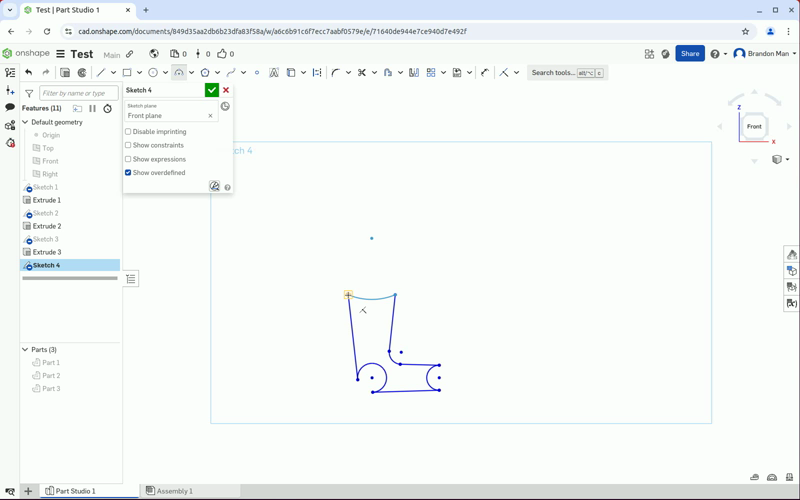
mouse_move(371, 315)
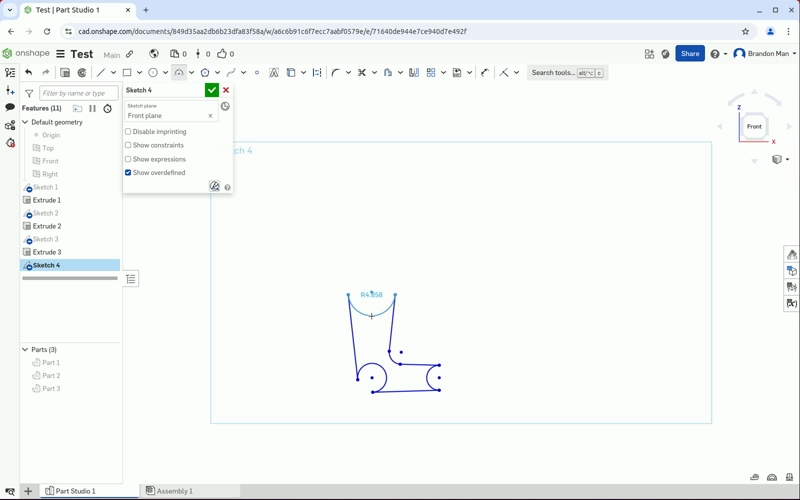
click(371, 315)
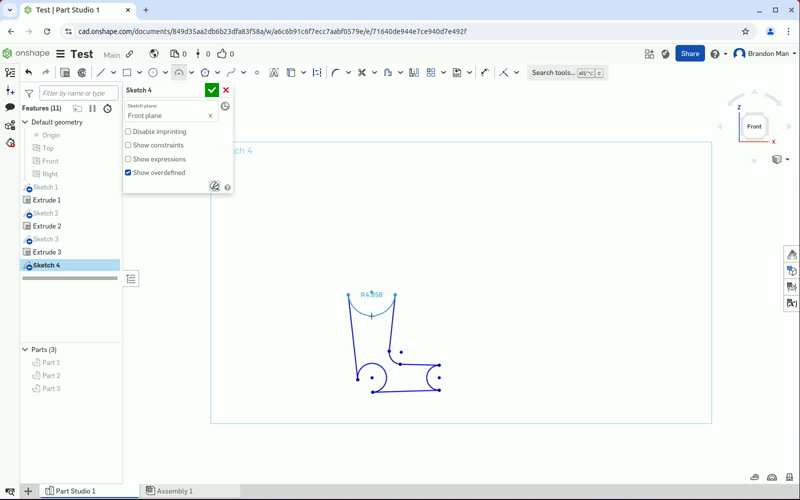
key_up(shift)
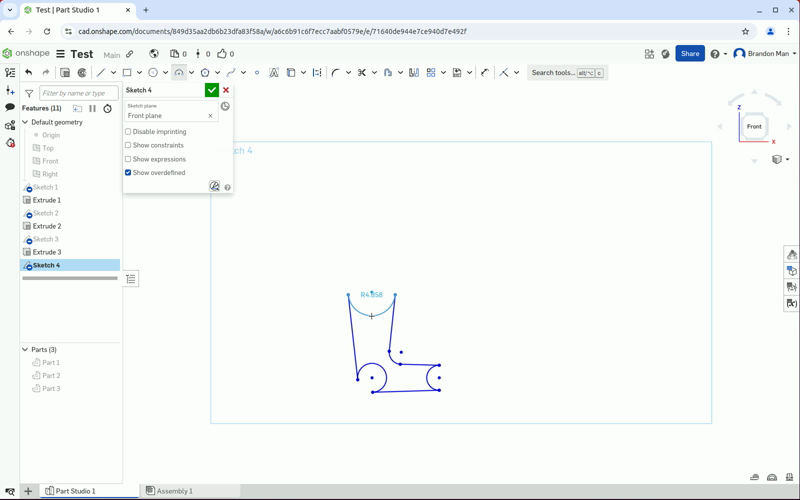
key(esc)
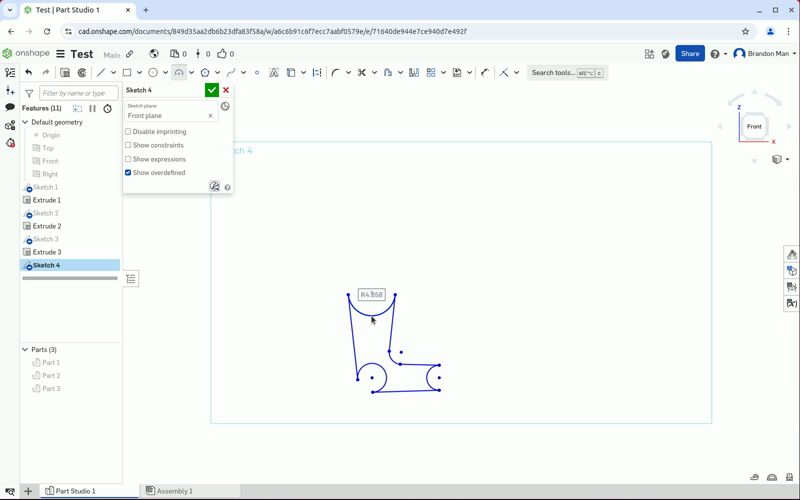
mouse_move(359, 359)
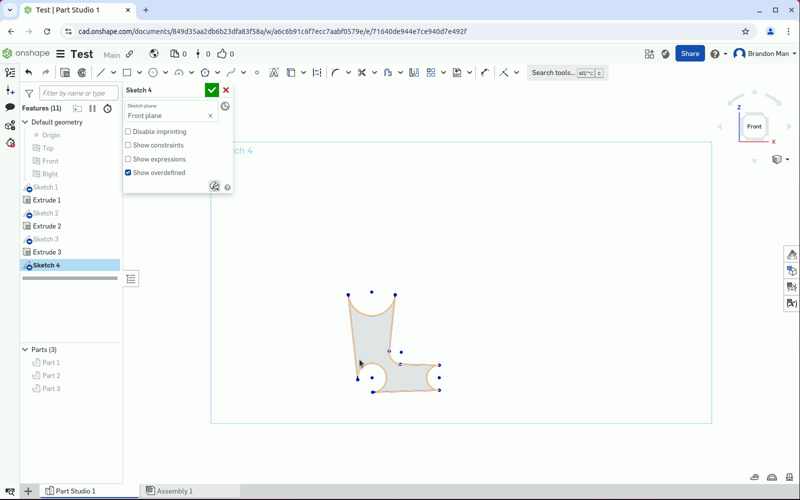
click(359, 359)
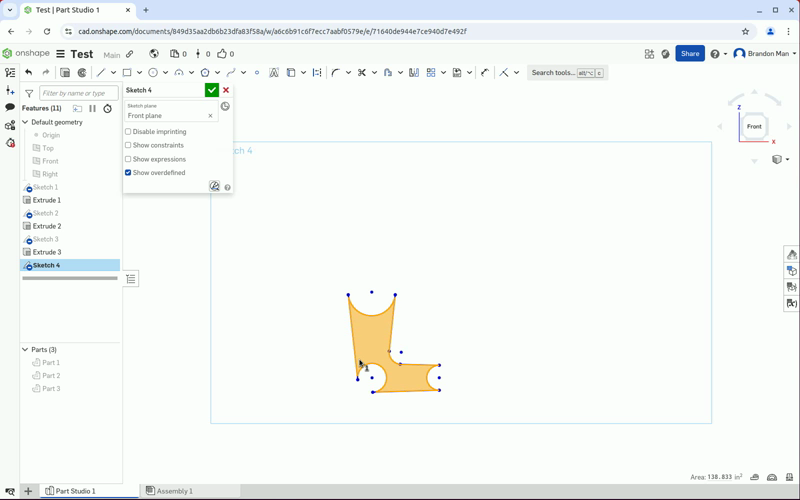
mouse_move(73, 352)
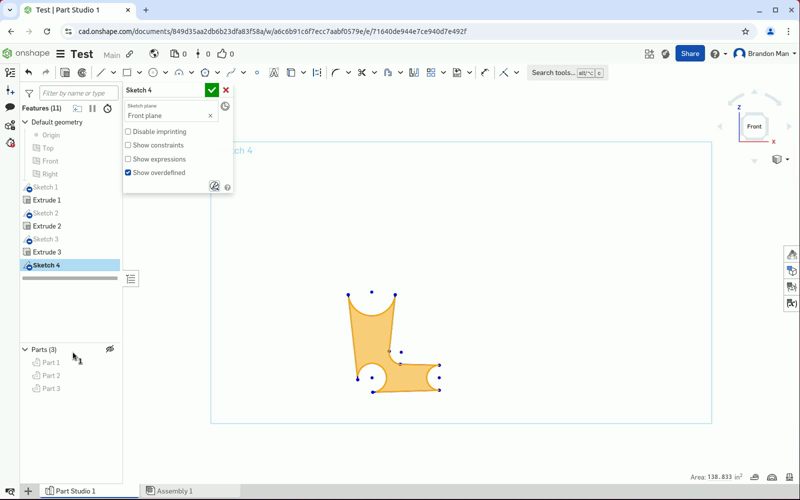
key(shift+y)
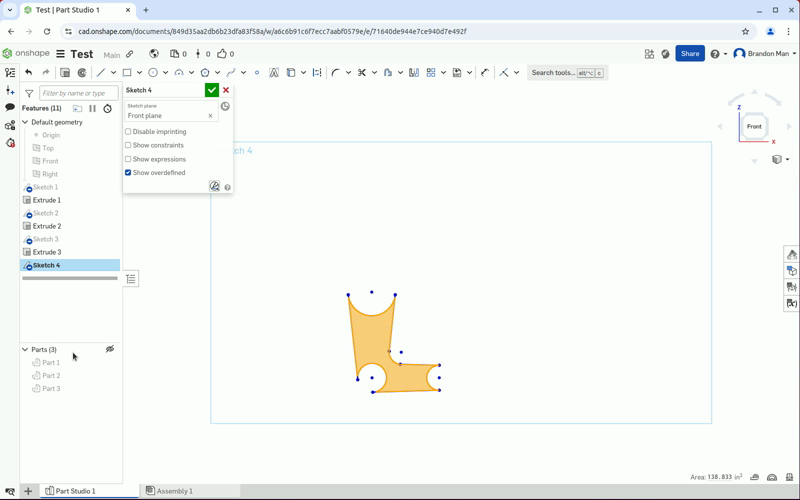
key(shift+e)
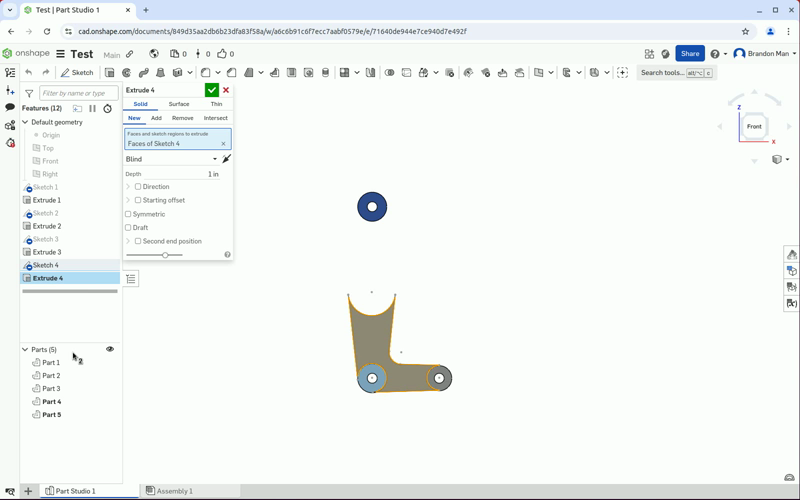
mouse_move(143, 106)
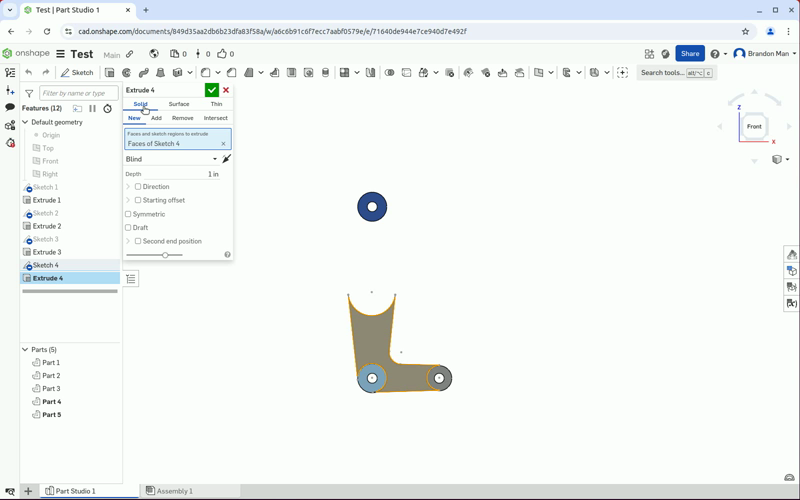
click(143, 106)
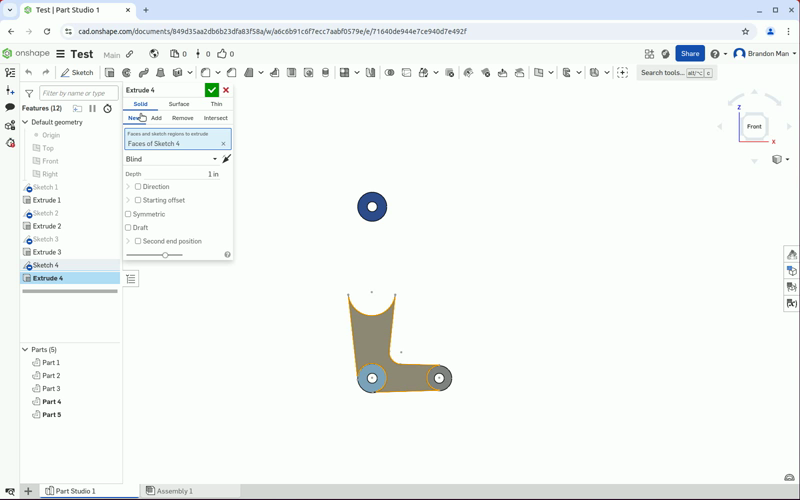
mouse_move(137, 120)
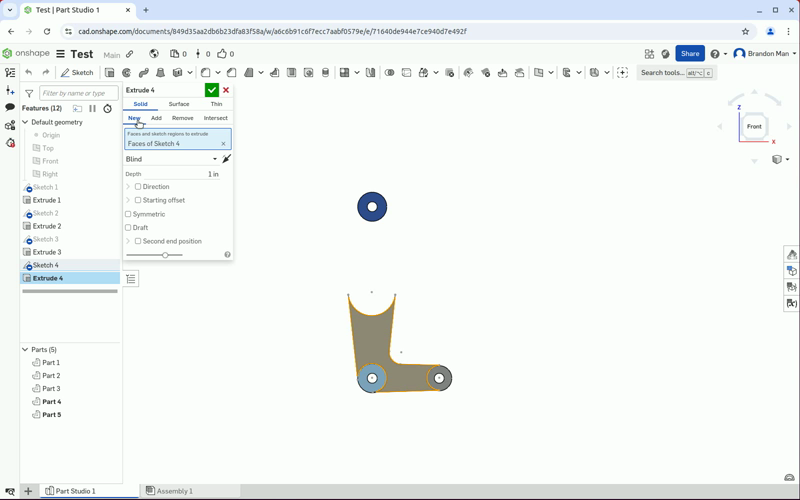
click(137, 120)
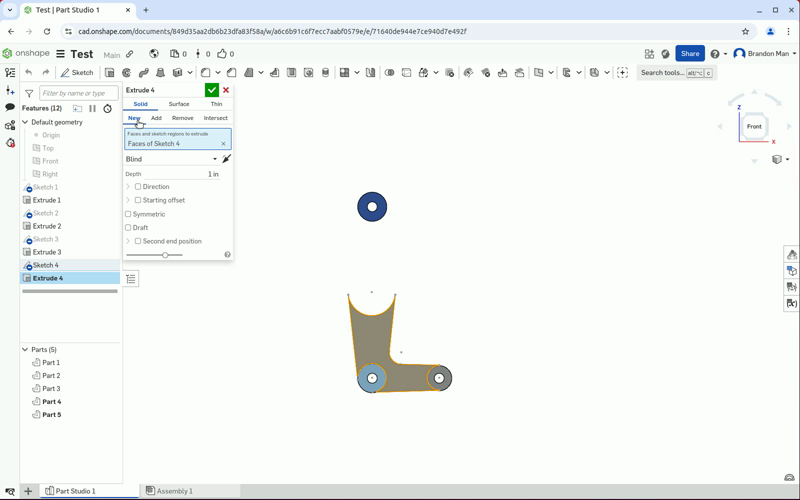
key(tab, 4)
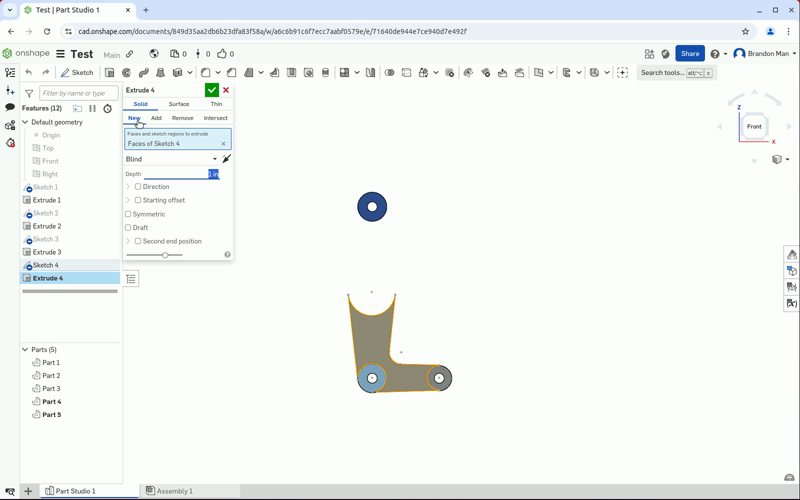
text(0.963)
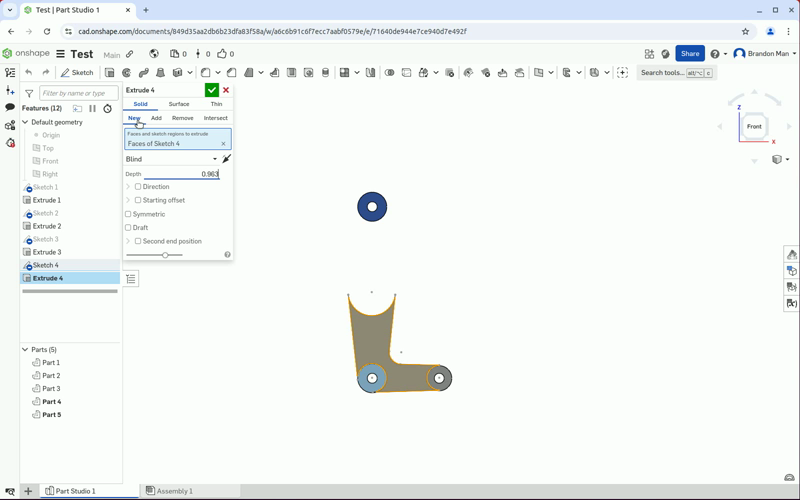
key(enter)
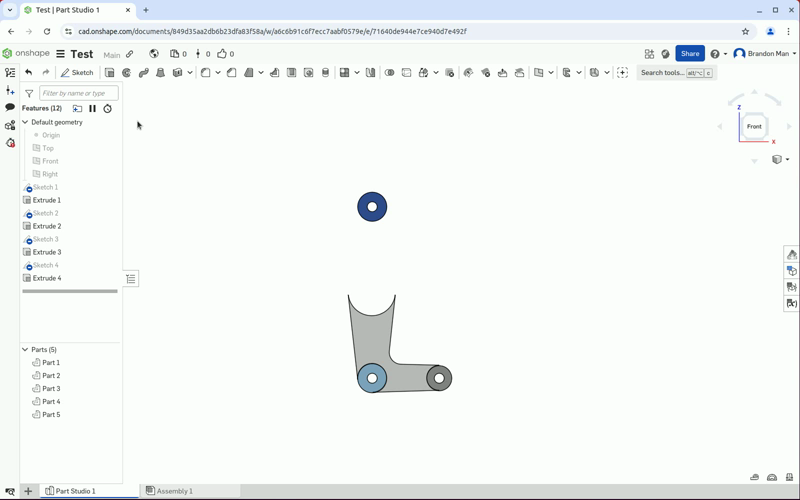
key(shift+h)
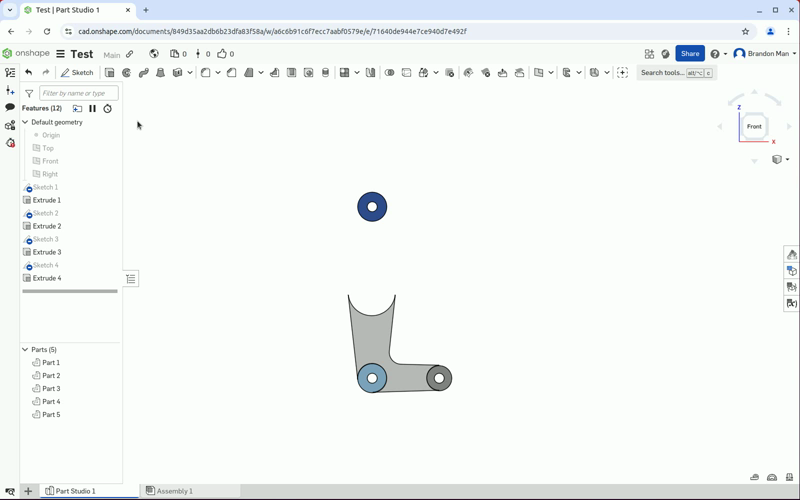
key(shift+h)
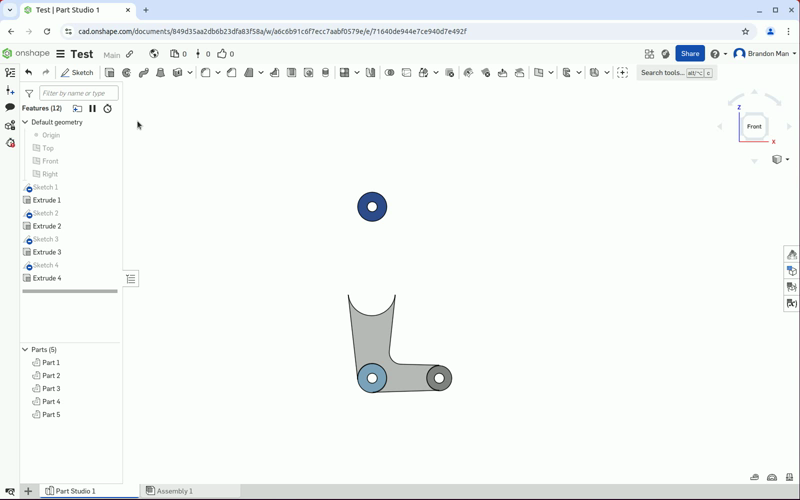
mouse_move(73, 189)
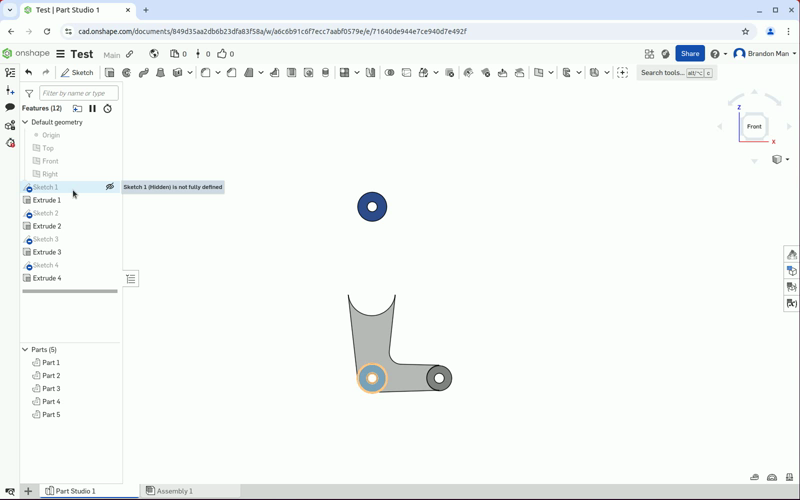
click(73, 189)
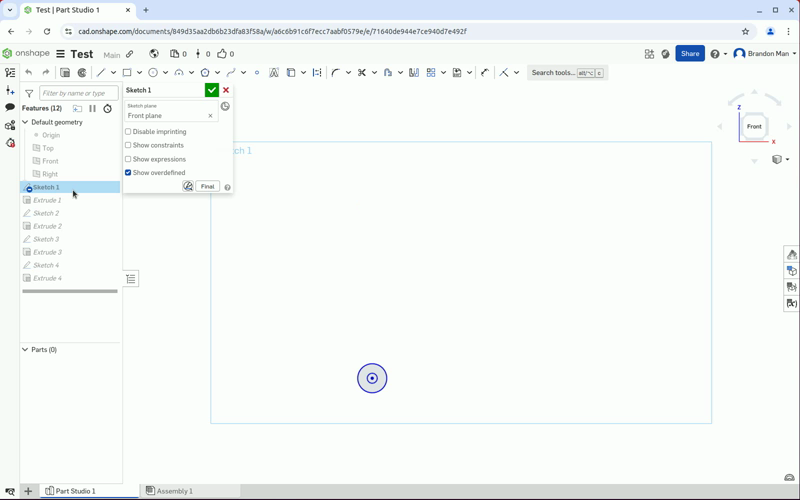
mouse_move(229, 92)
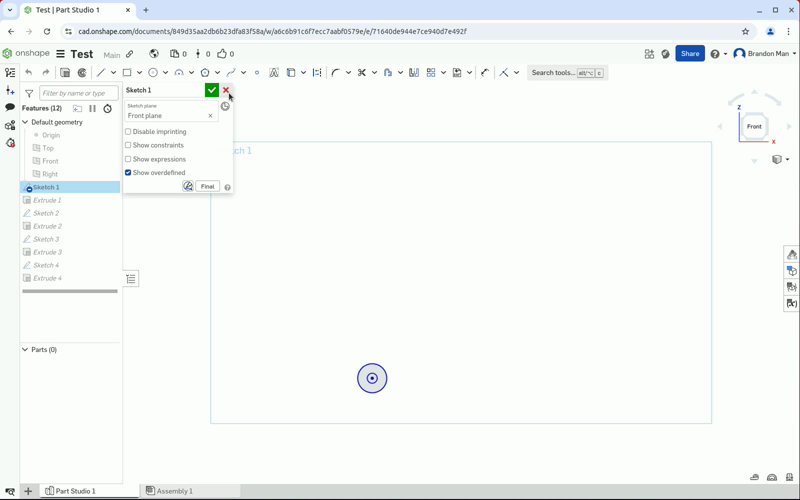
click(229, 92)
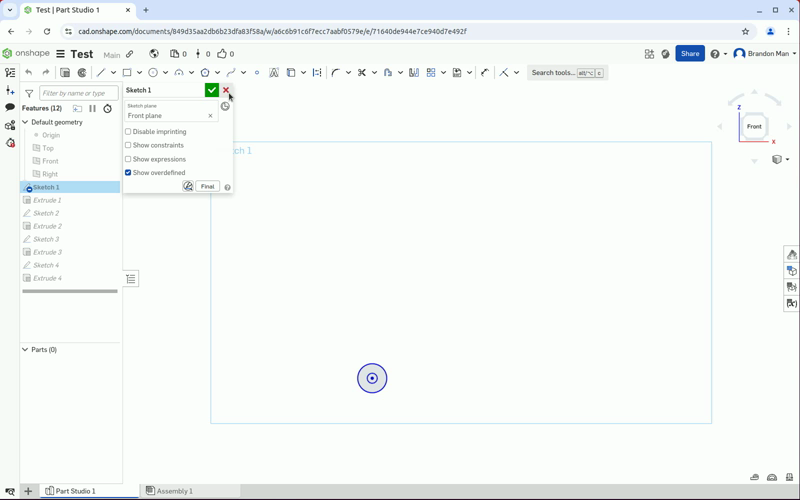
key(shift+s)
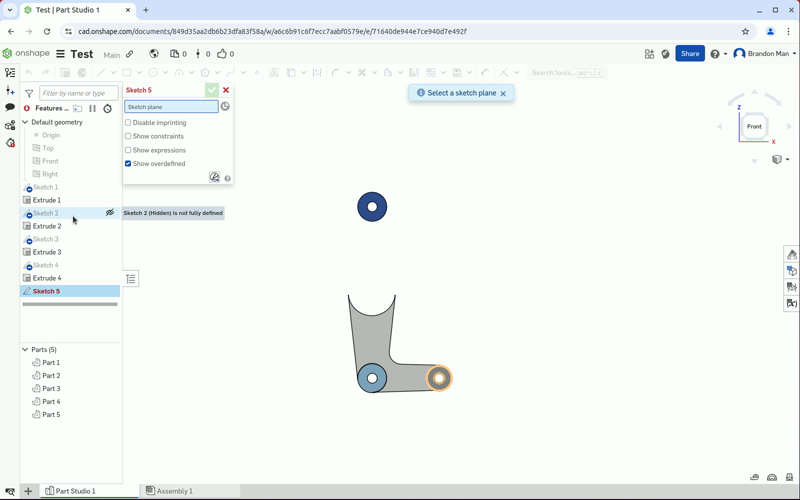
scroll(3)
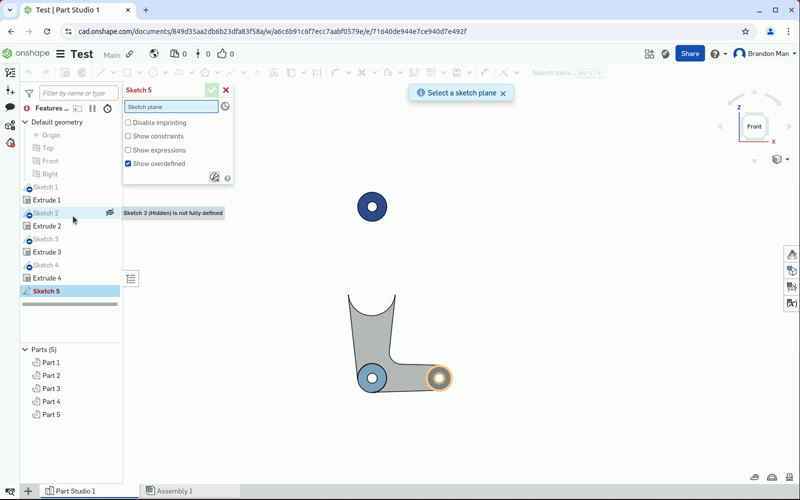
mouse_move(73, 163)
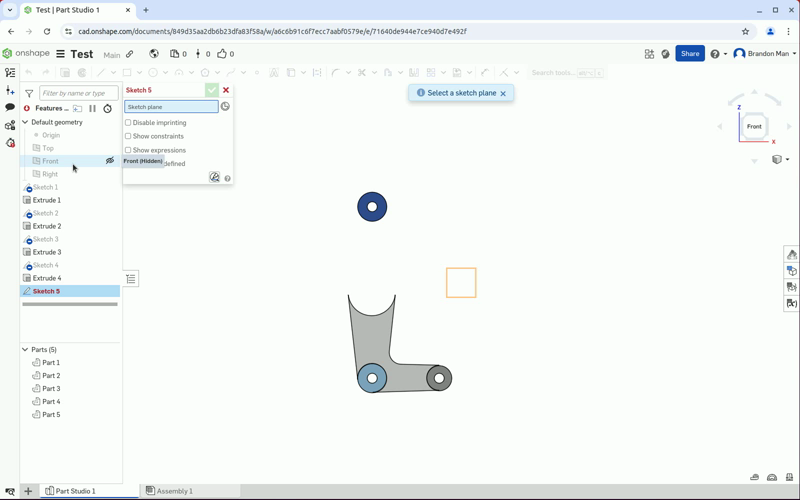
click(73, 163)
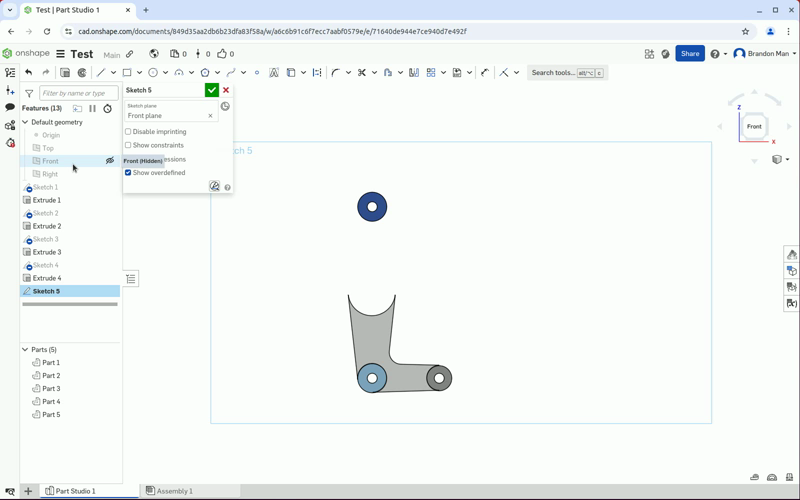
mouse_move(73, 352)
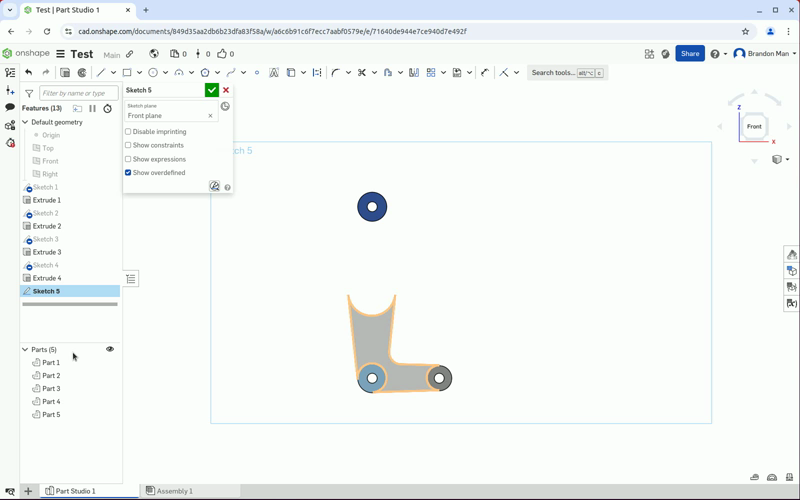
key(y)
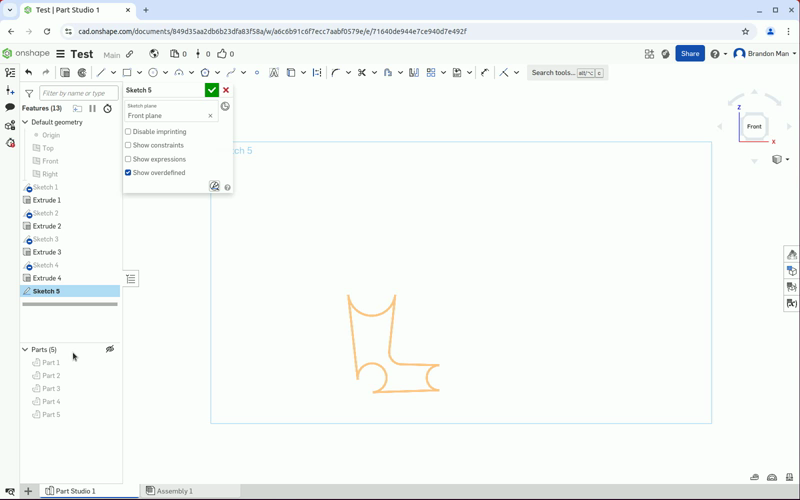
key(c)
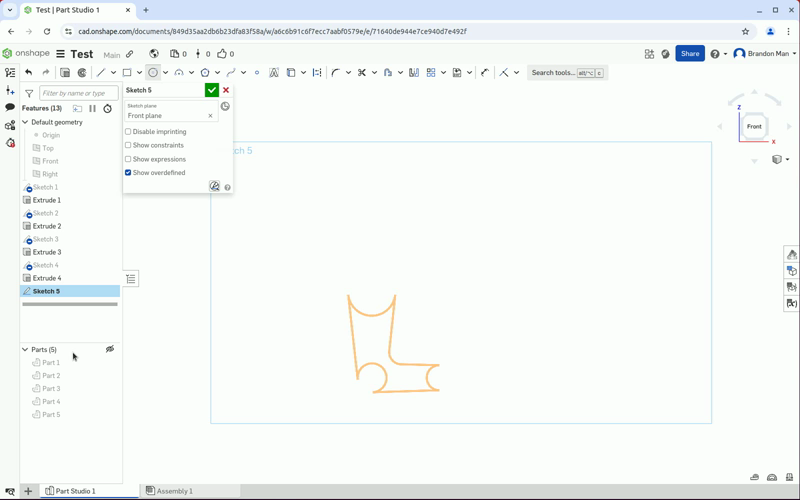
key_down(shift)
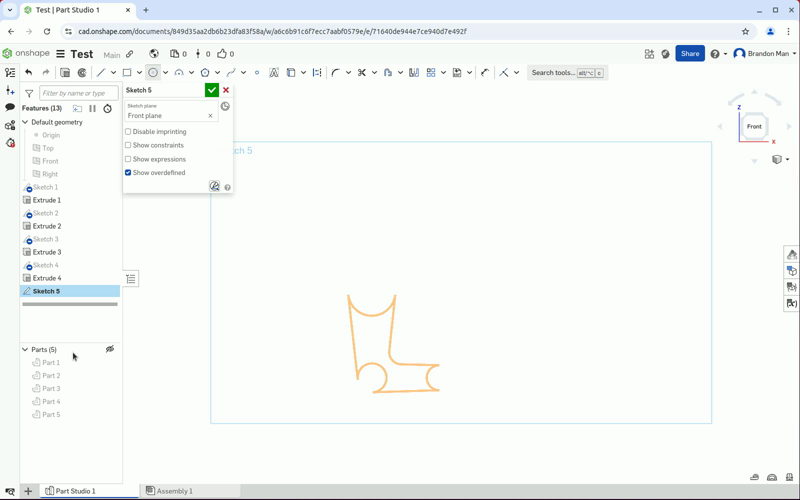
mouse_move(372, 292)
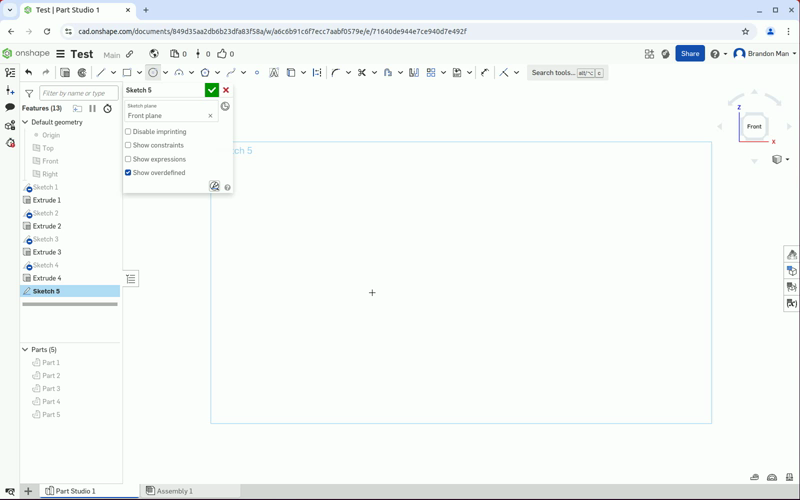
click(372, 292)
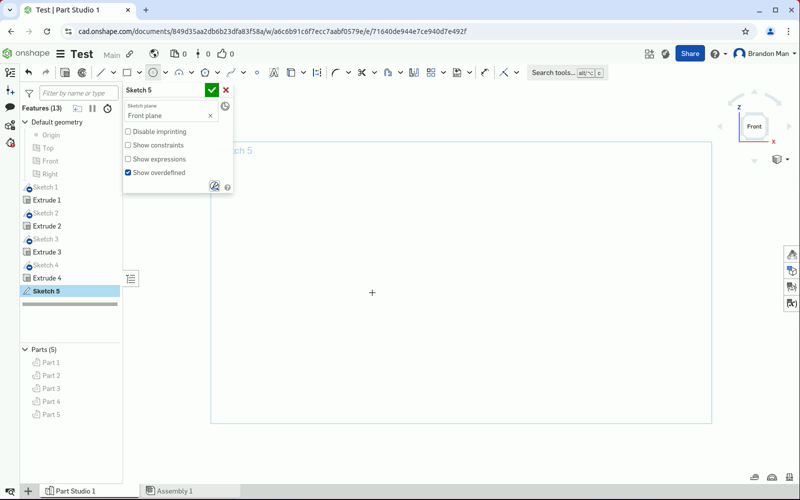
key_up(shift)
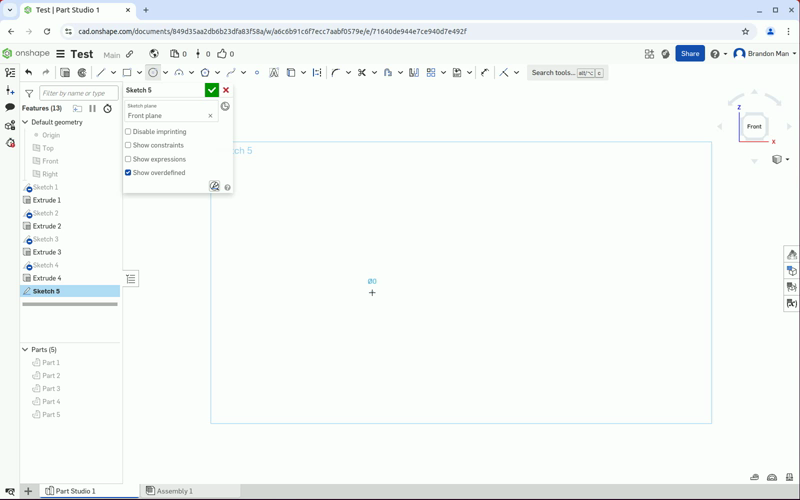
mouse_move(396, 292)
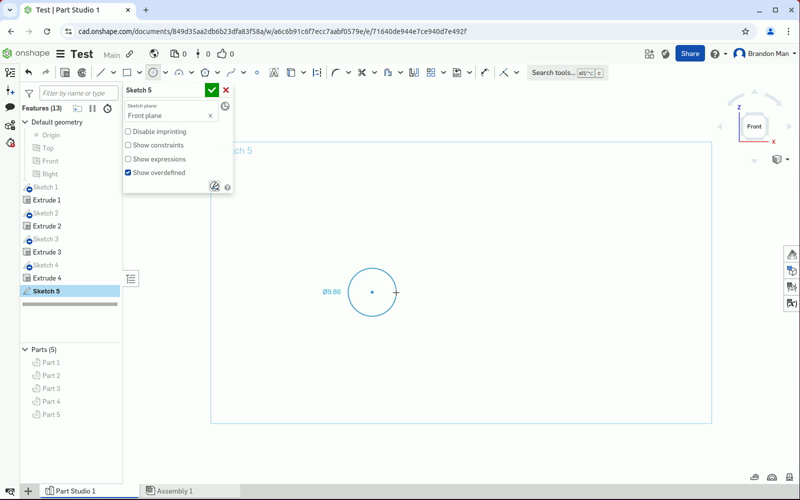
click(396, 292)
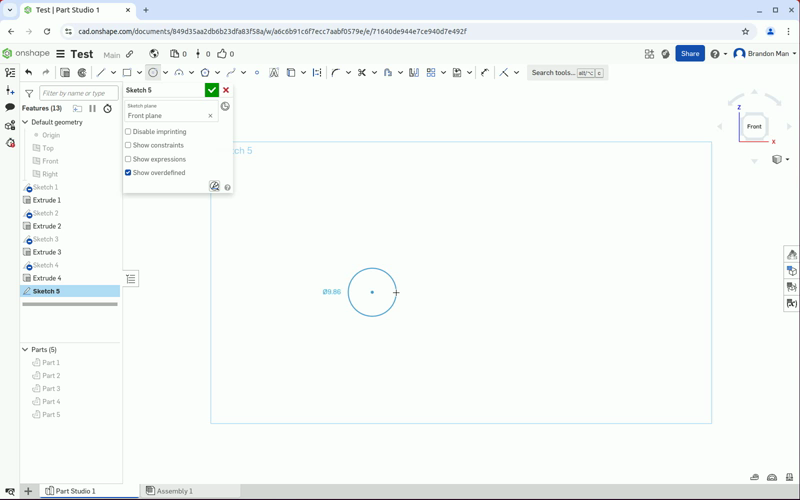
key(esc)
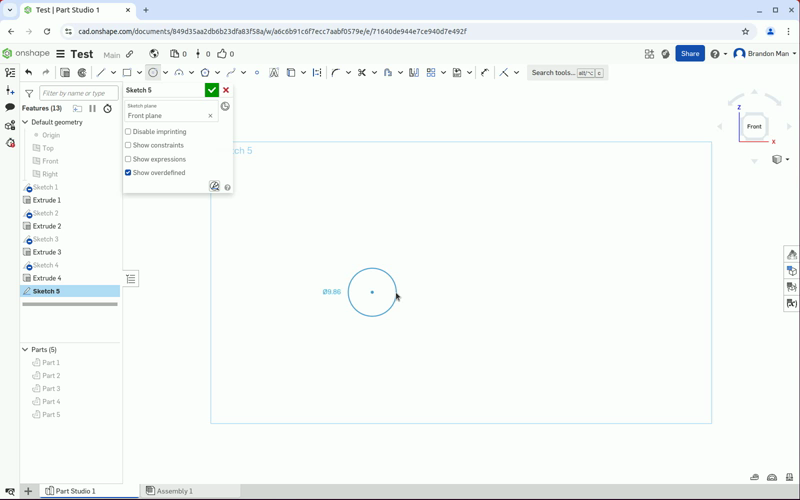
key(c)
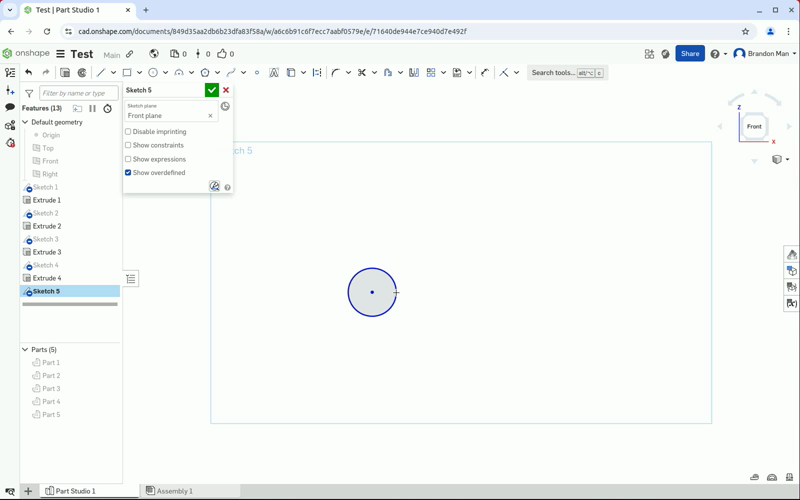
key_down(shift)
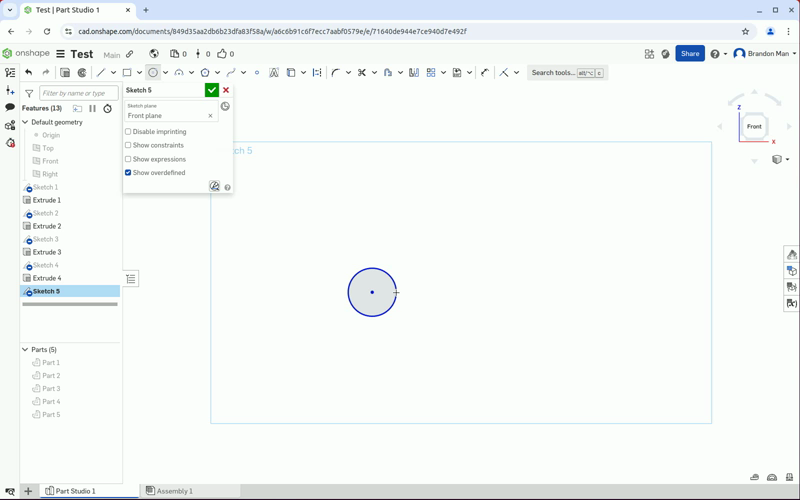
mouse_move(372, 292)
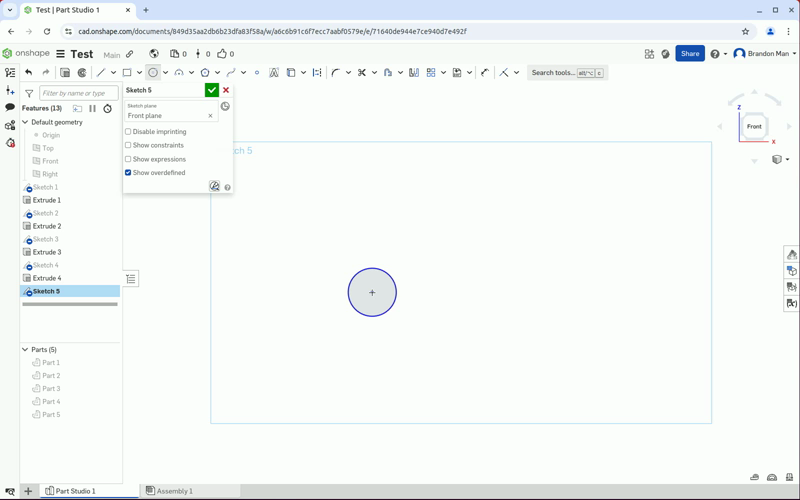
click(372, 292)
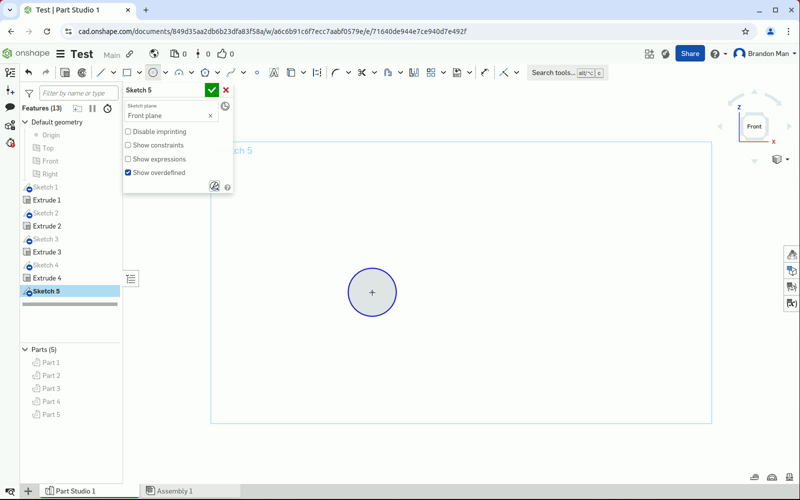
key_up(shift)
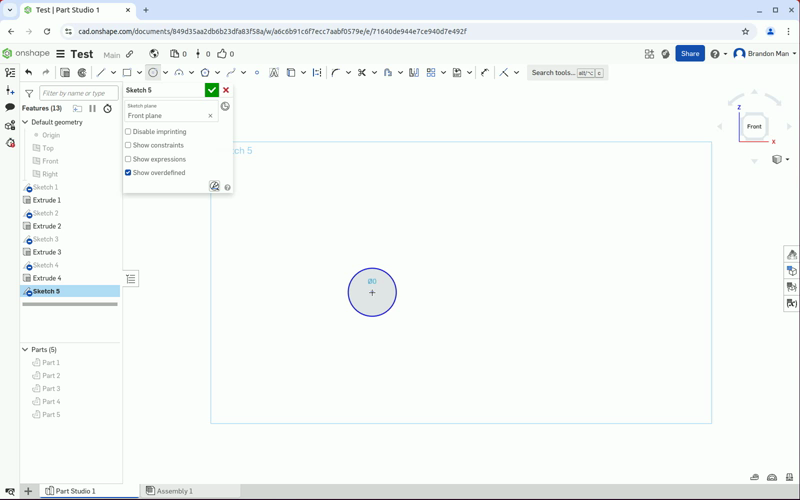
mouse_move(377, 292)
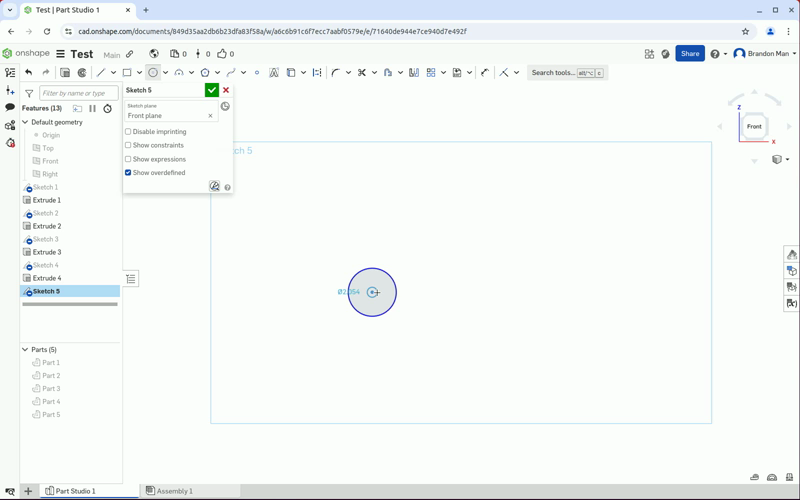
click(377, 292)
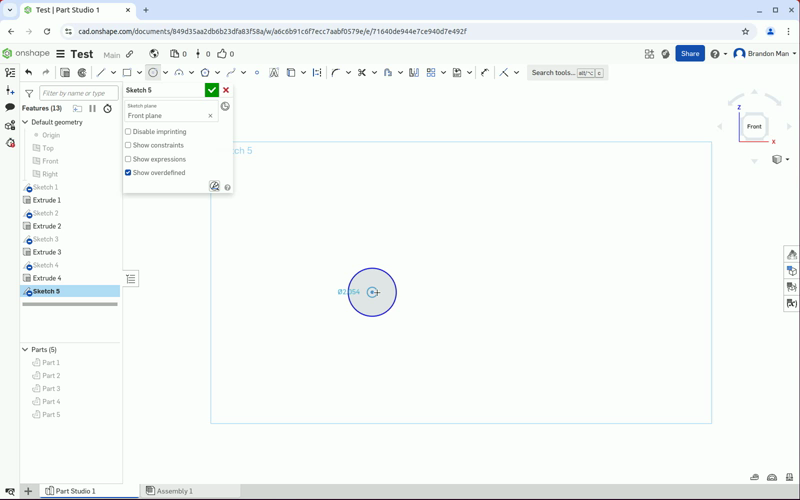
key(esc)
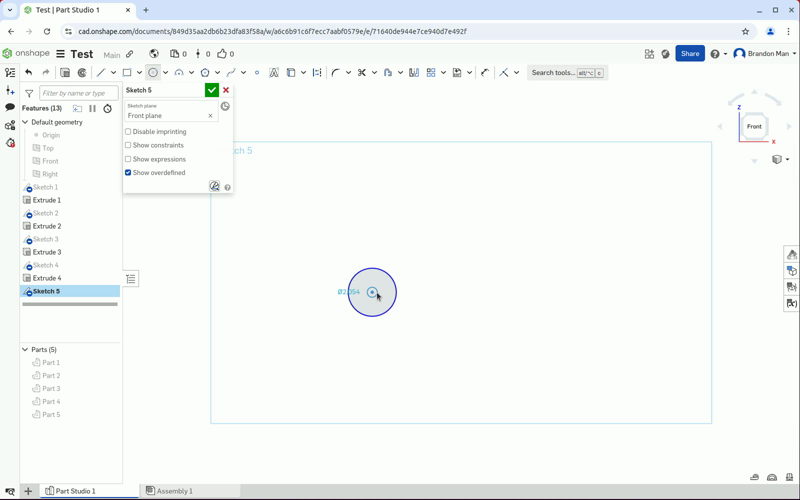
mouse_move(379, 307)
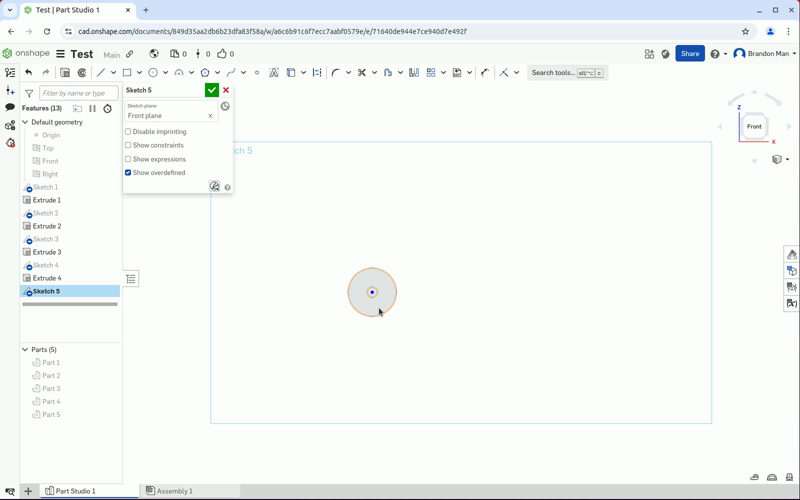
scroll(6)
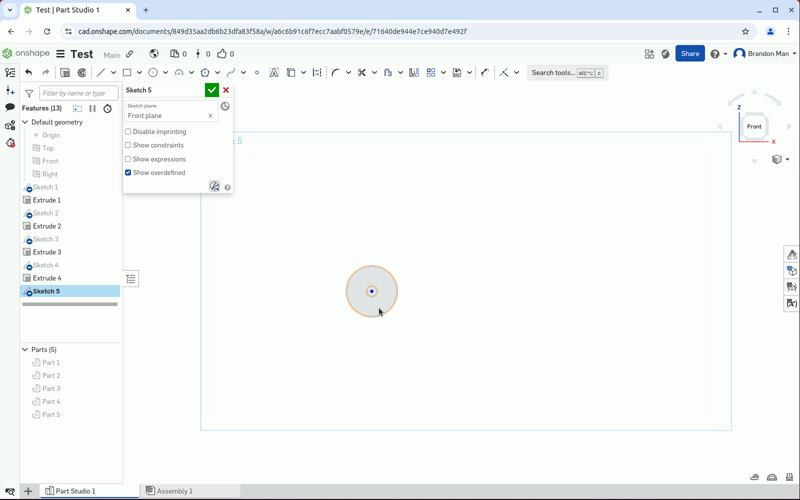
scroll(6)
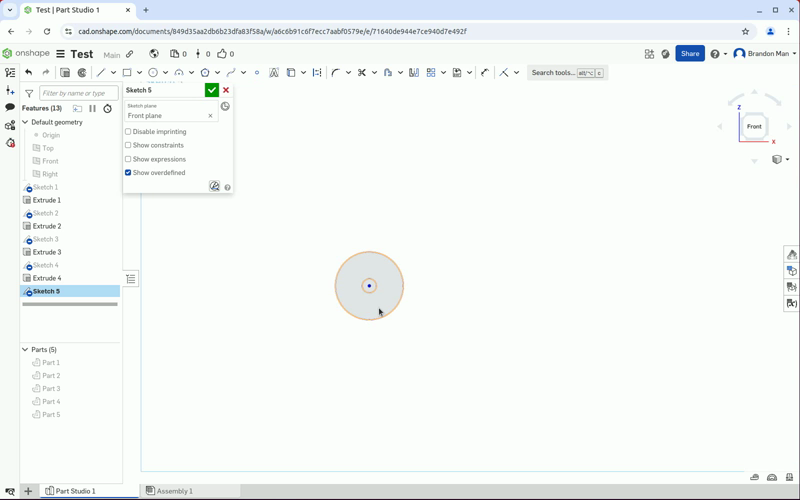
scroll(6)
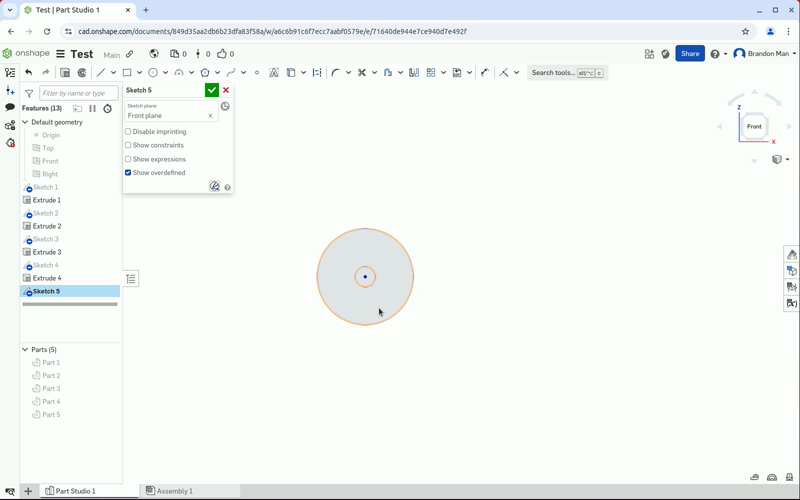
scroll(6)
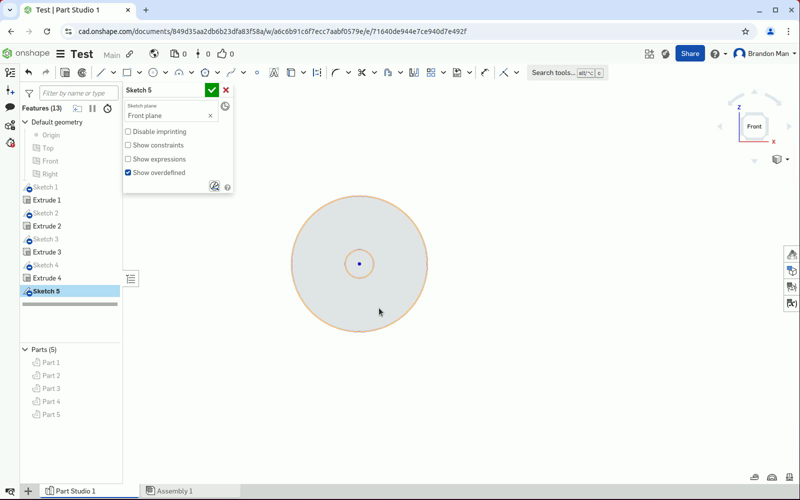
scroll(6)
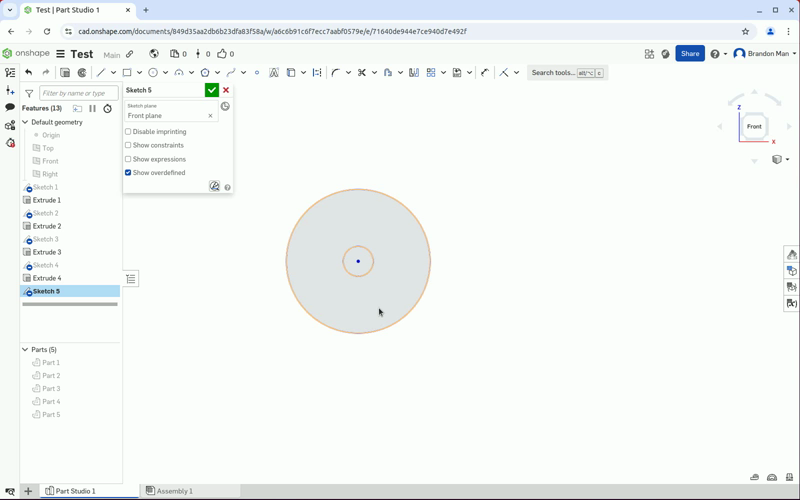
scroll(6)
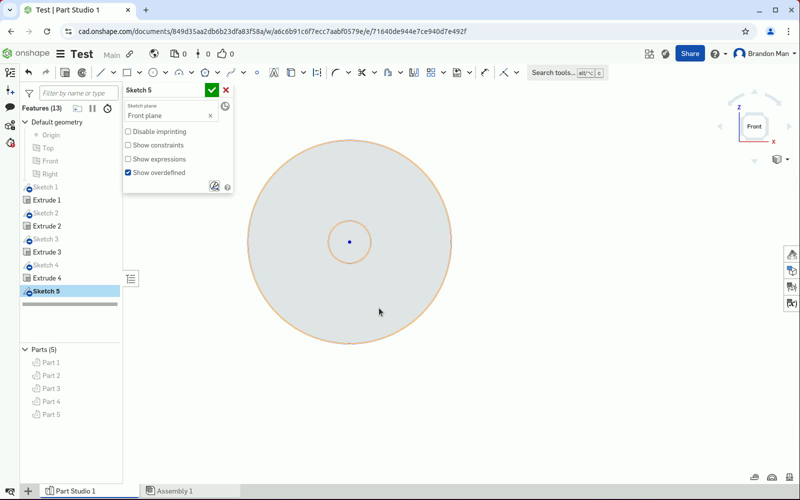
scroll(6)
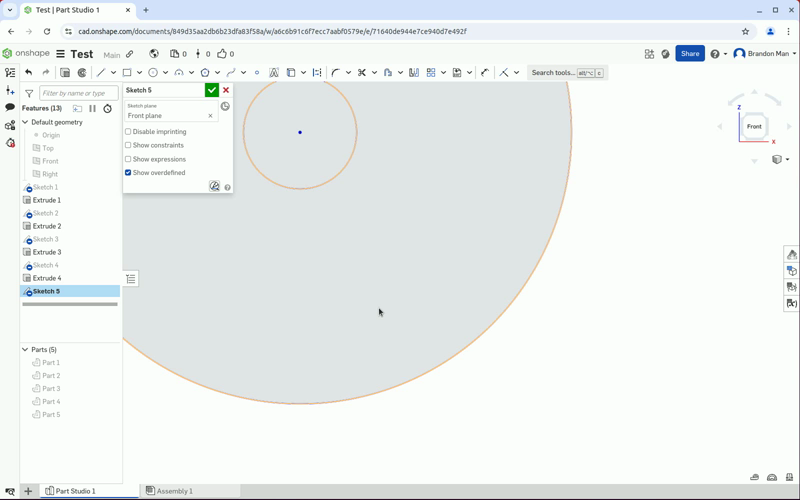
click(379, 307)
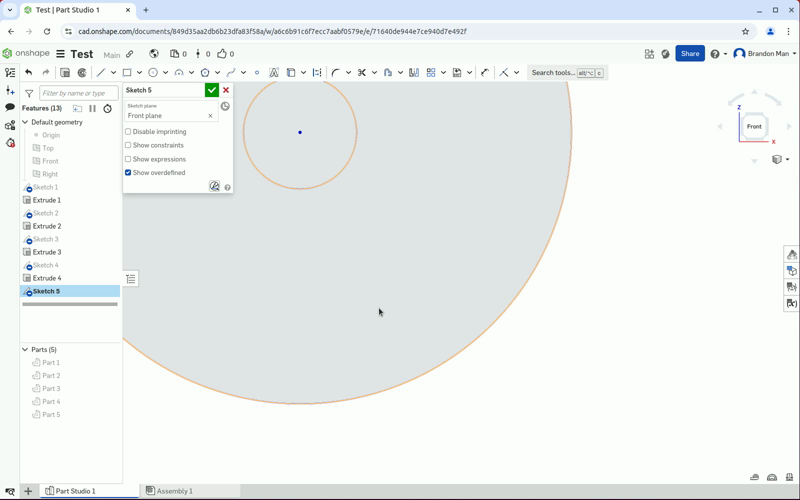
scroll(-6)
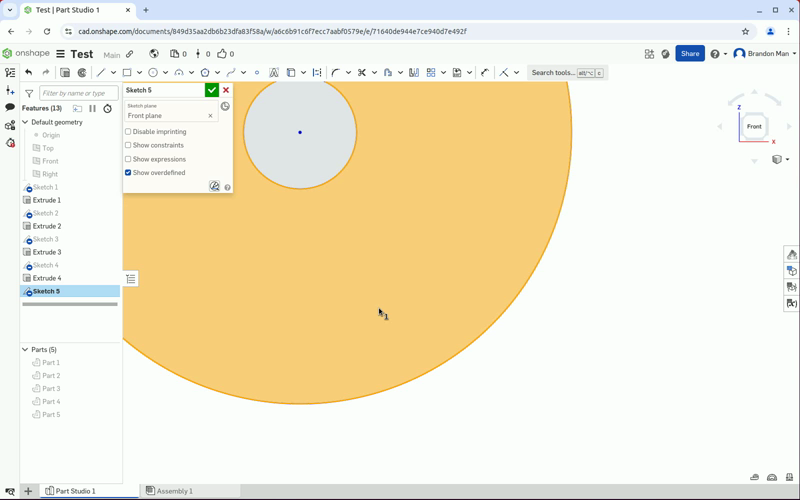
scroll(-6)
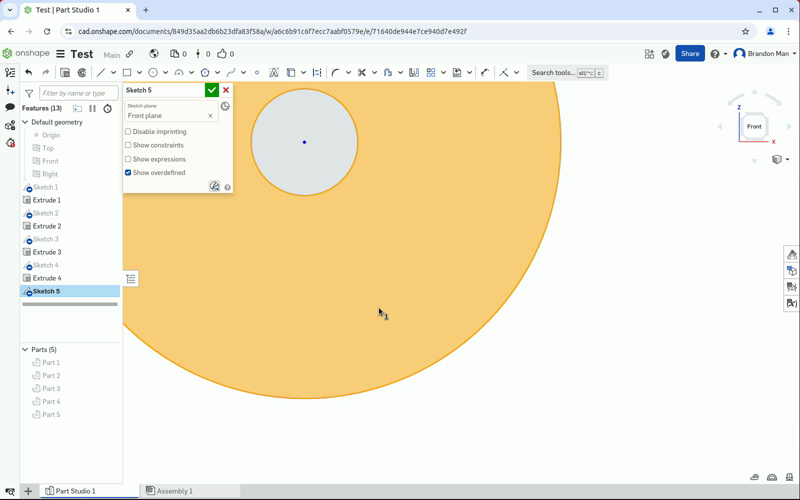
scroll(-6)
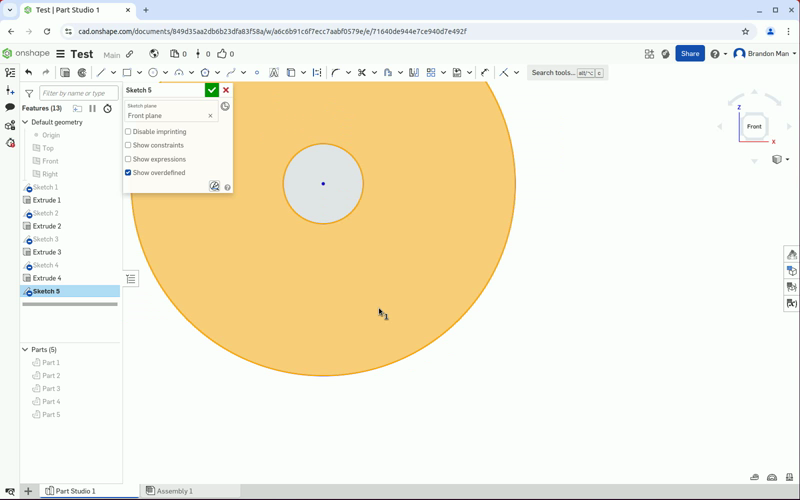
scroll(-6)
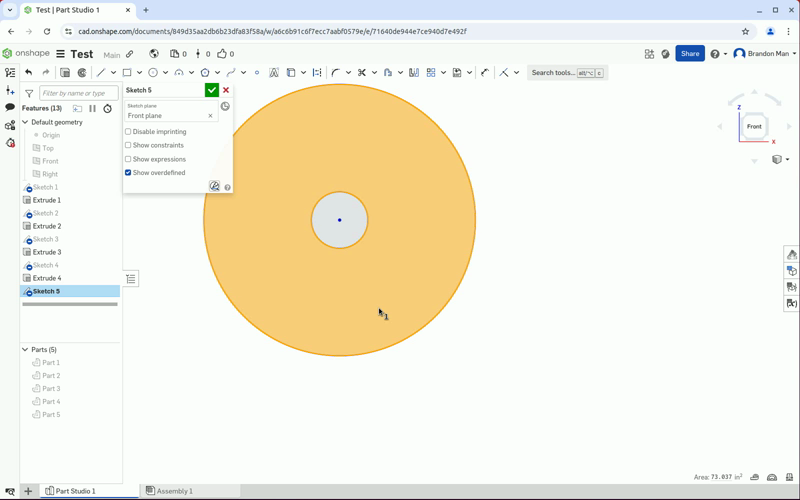
scroll(-6)
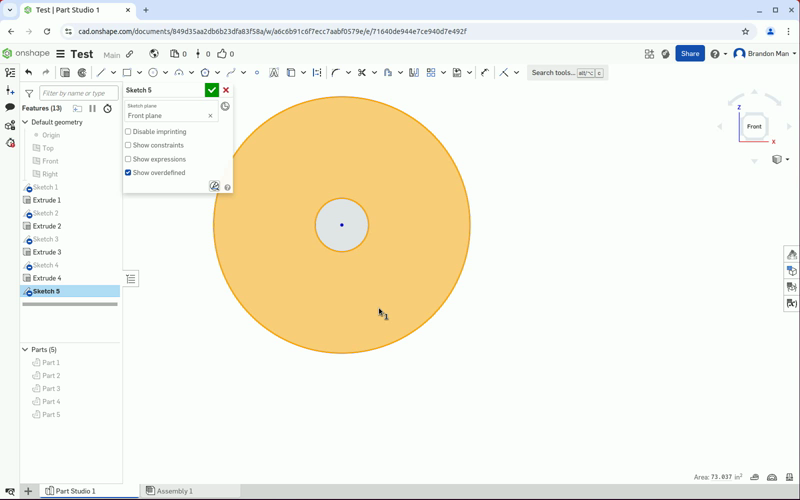
scroll(-6)
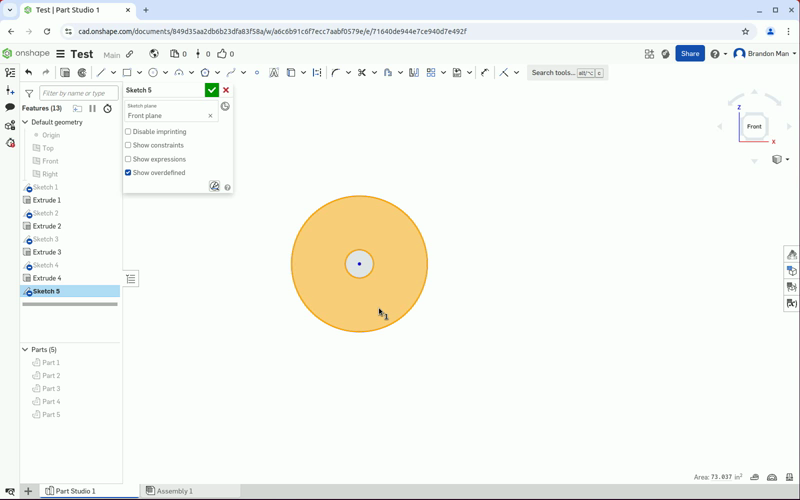
scroll(-6)
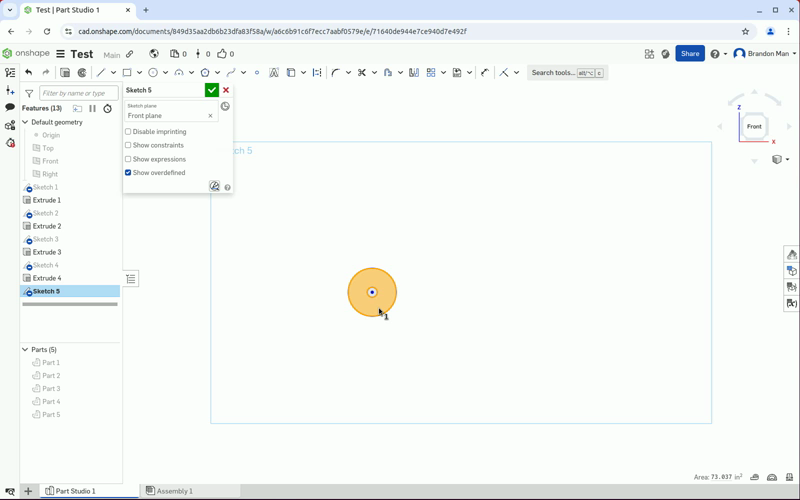
mouse_move(73, 352)
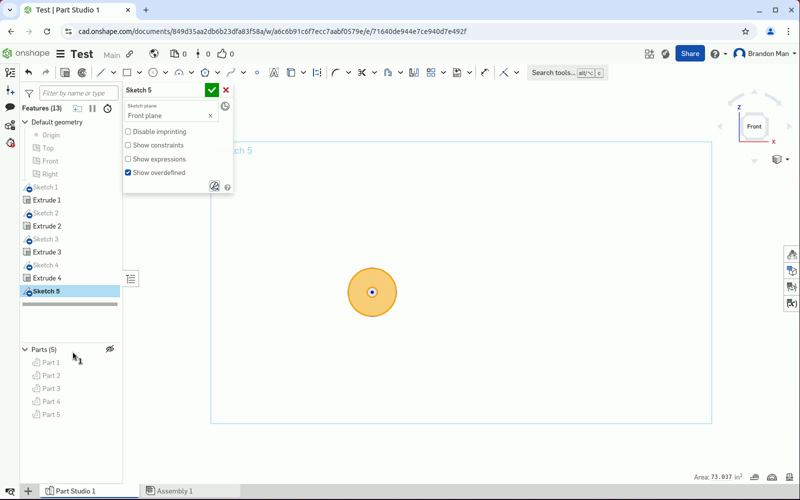
key(shift+y)
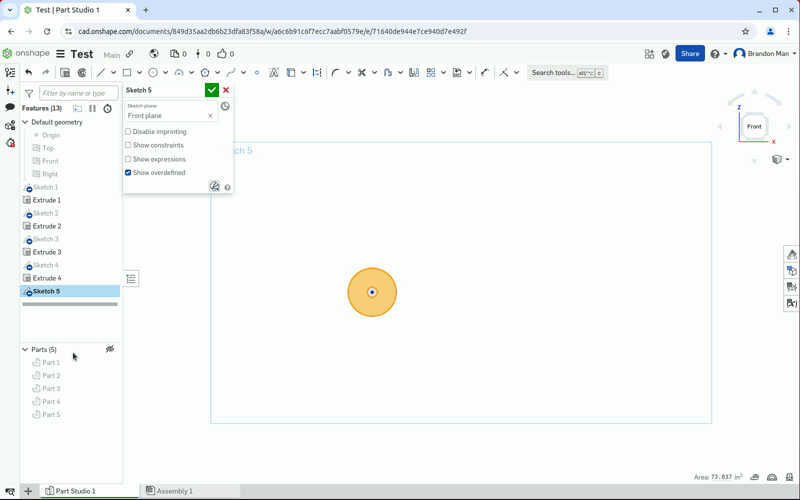
key(shift+e)
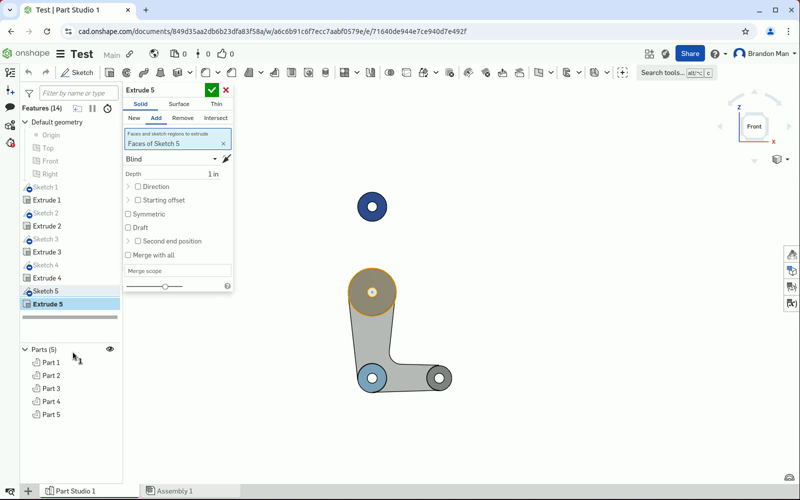
mouse_move(143, 106)
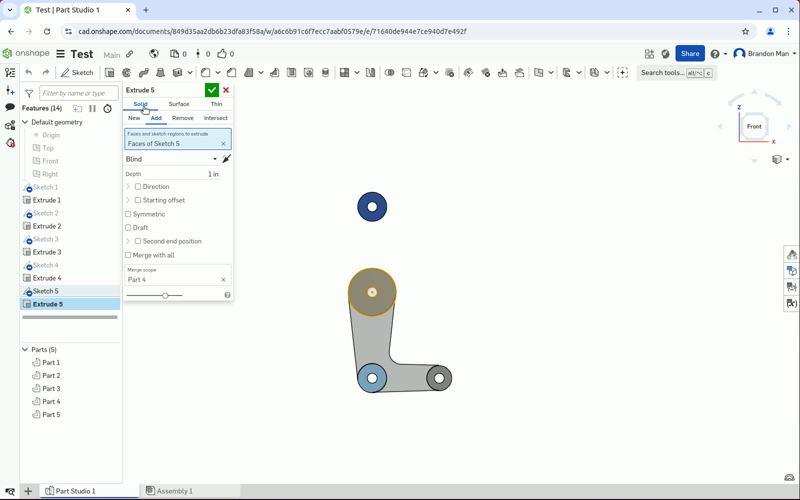
click(143, 106)
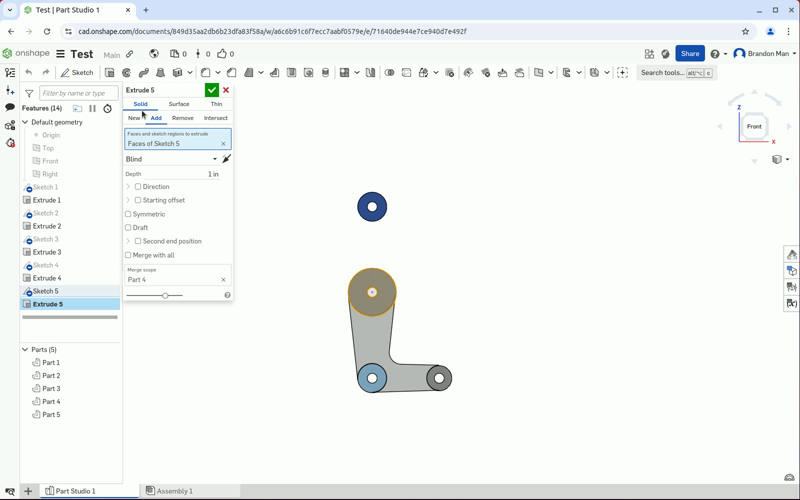
mouse_move(137, 120)
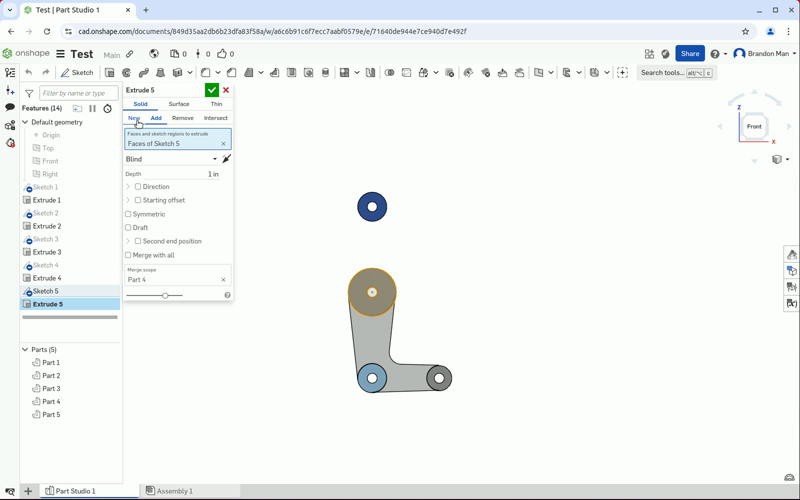
click(137, 120)
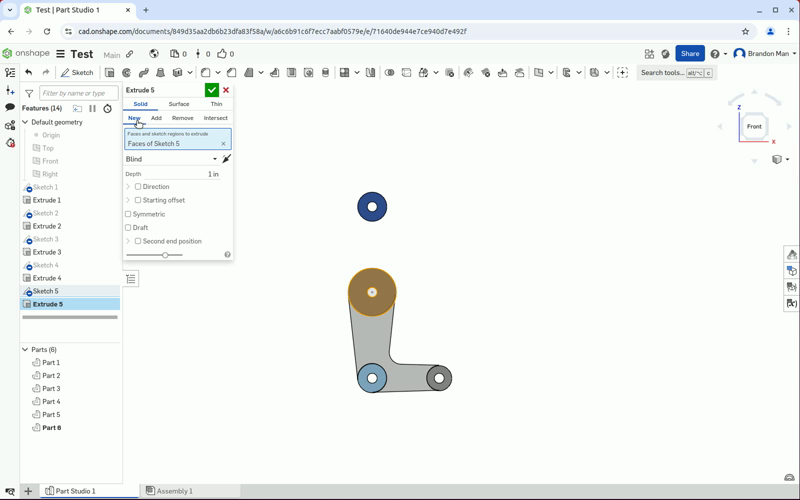
key(tab, 4)
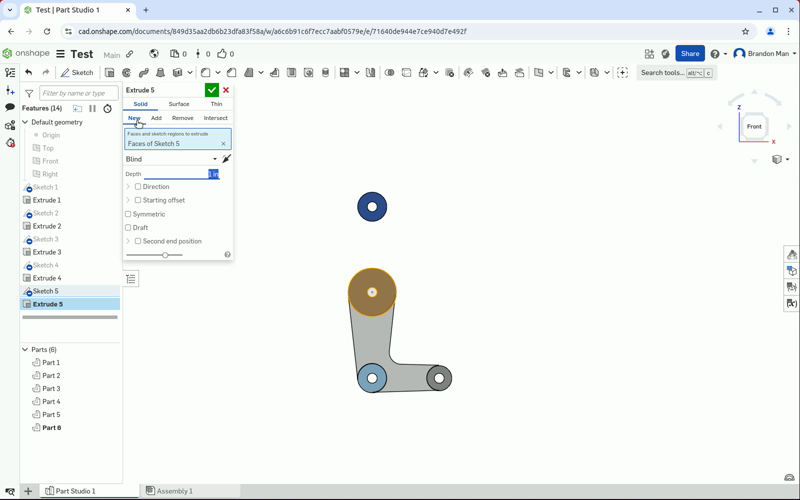
text(0.963)
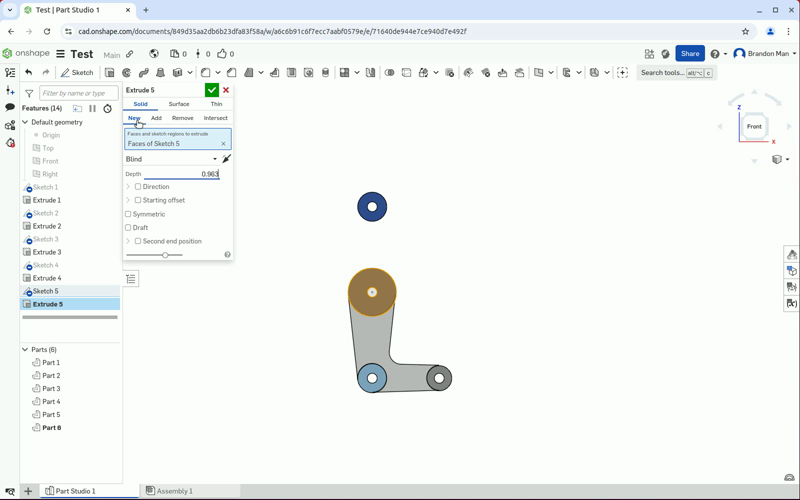
key(enter)
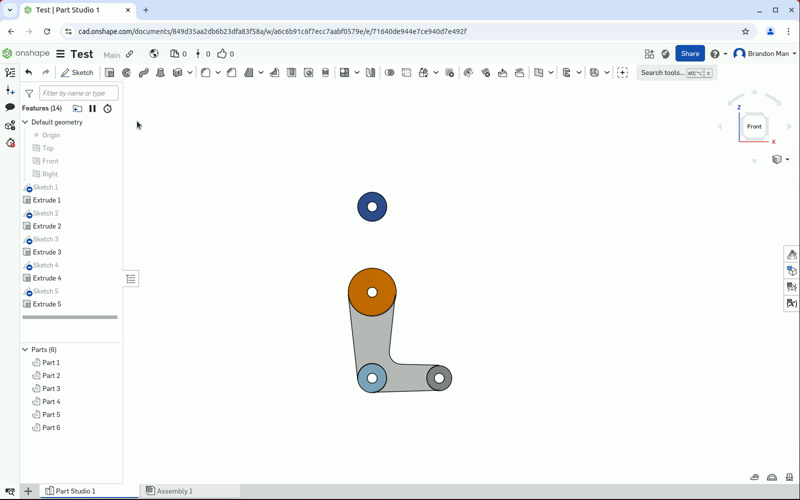
key(shift+h)
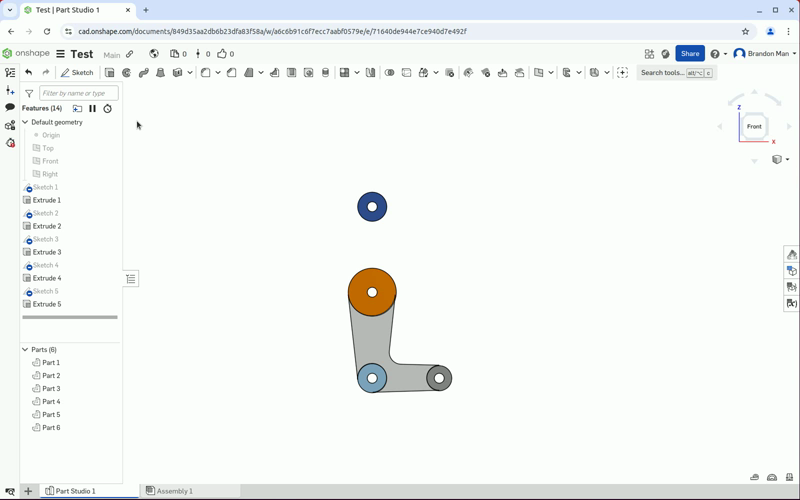
key(shift+h)
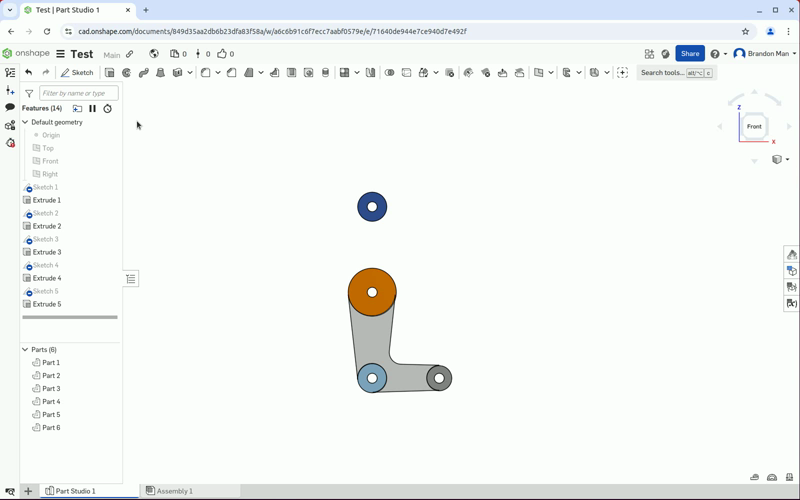
mouse_move(73, 189)
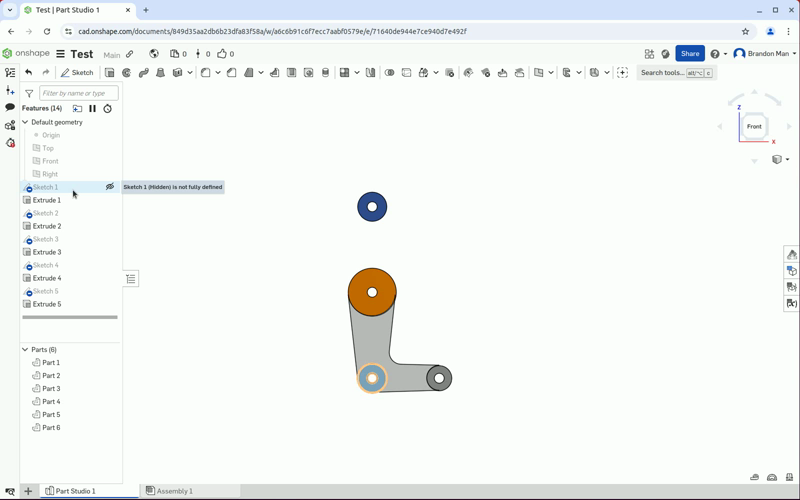
click(73, 189)
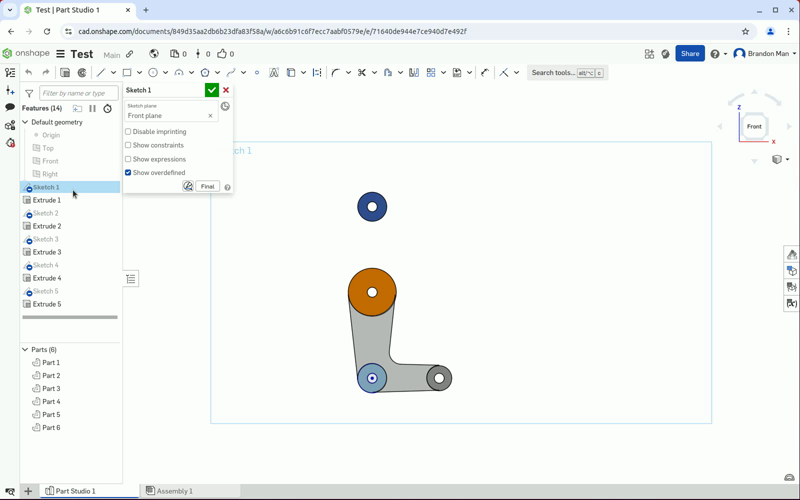
mouse_move(229, 92)
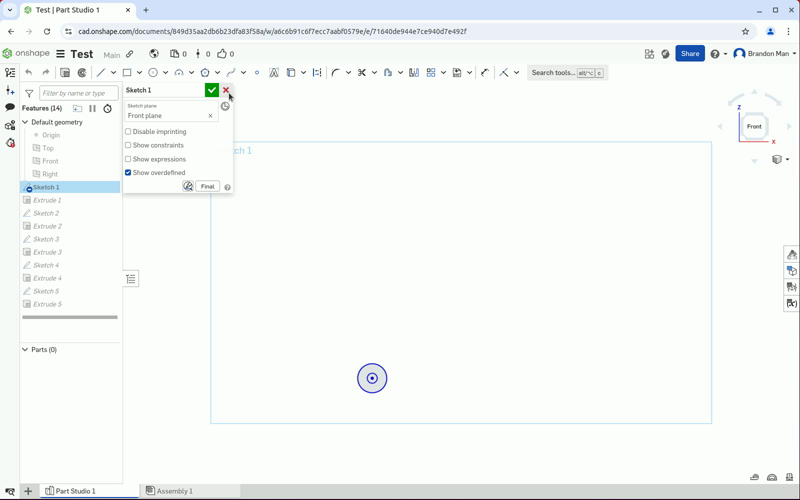
click(229, 92)
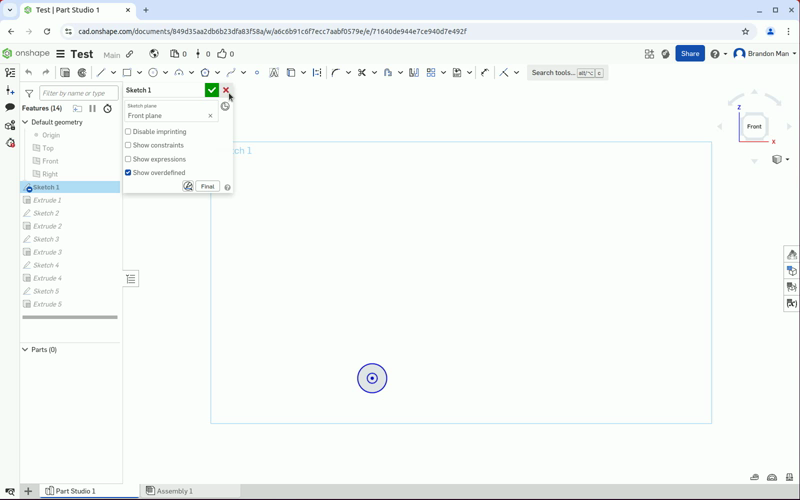
key(shift+s)
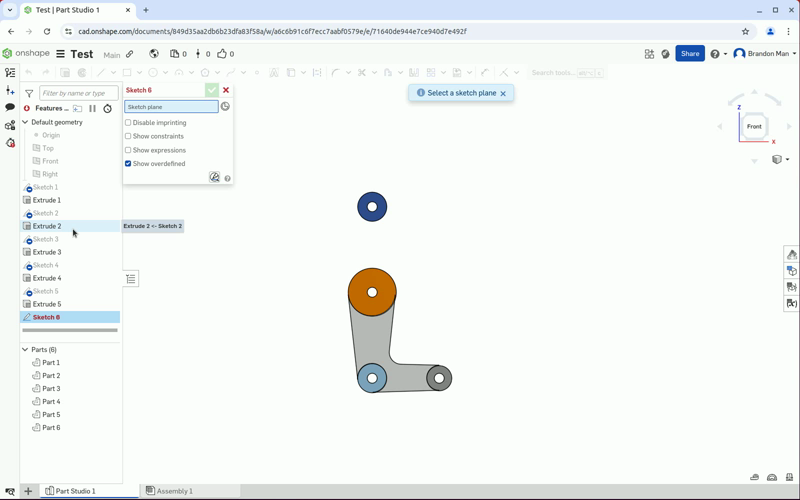
scroll(3)
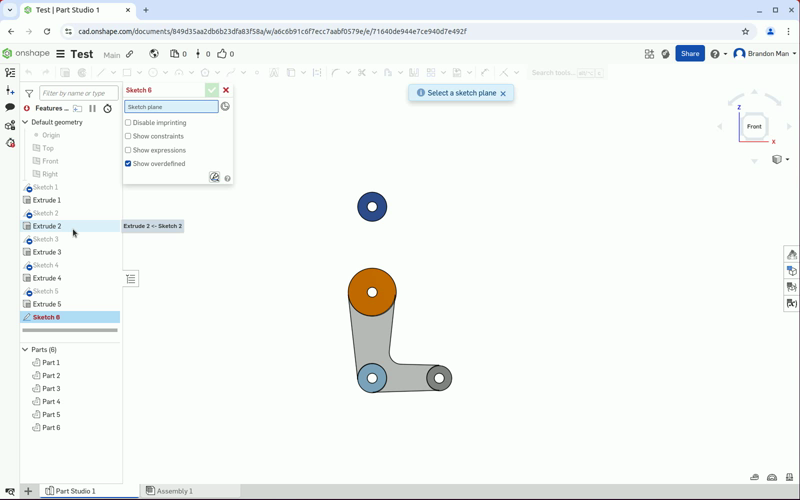
mouse_move(73, 163)
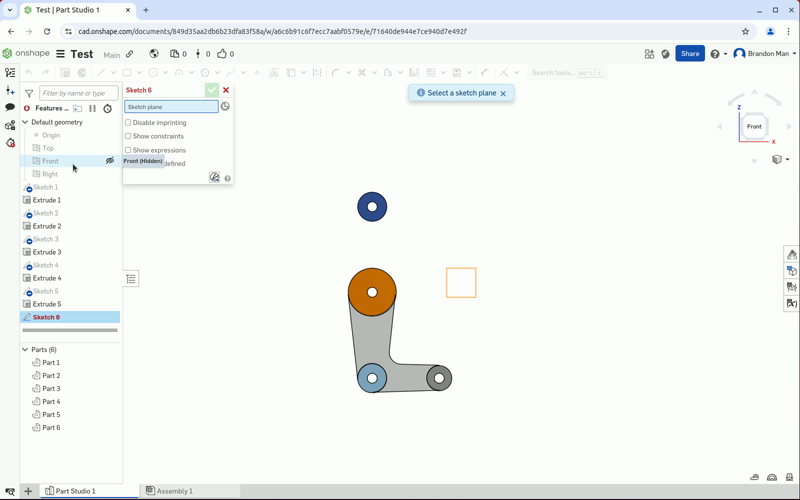
click(73, 163)
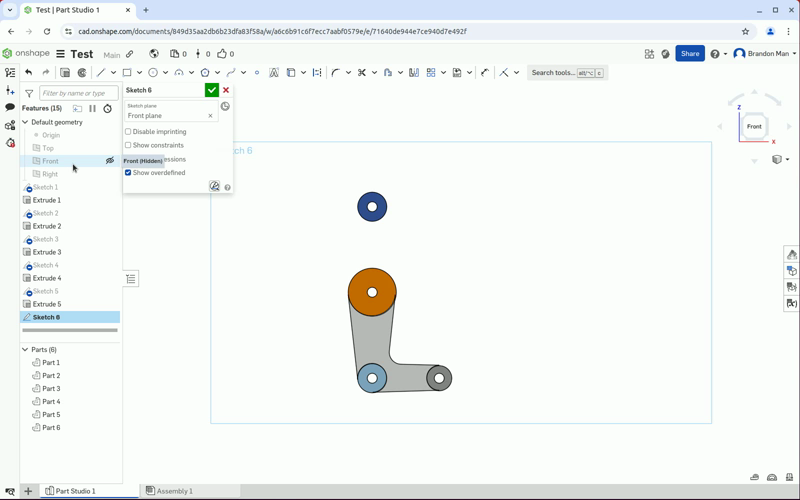
mouse_move(73, 352)
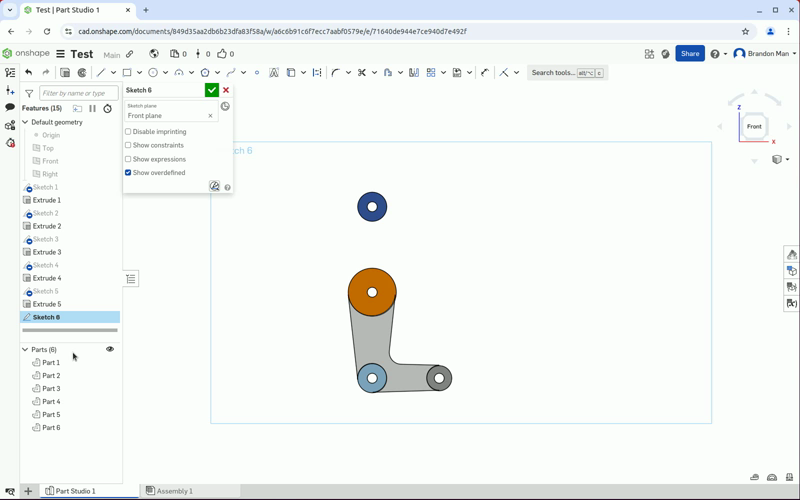
key(y)
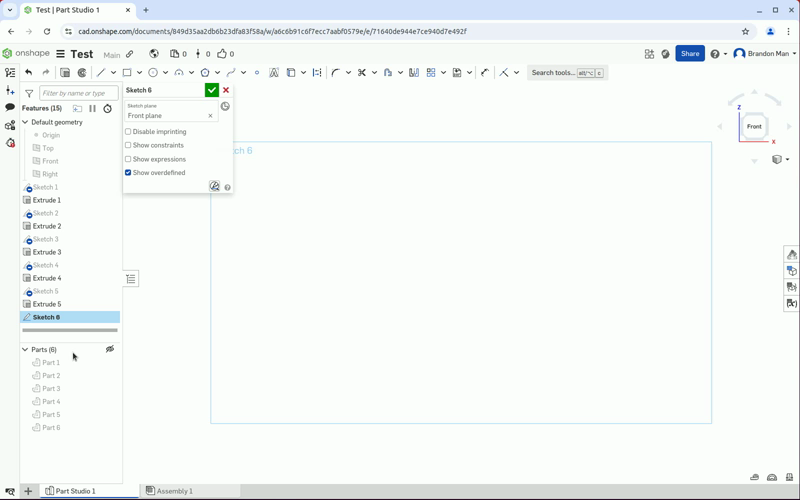
key(a)
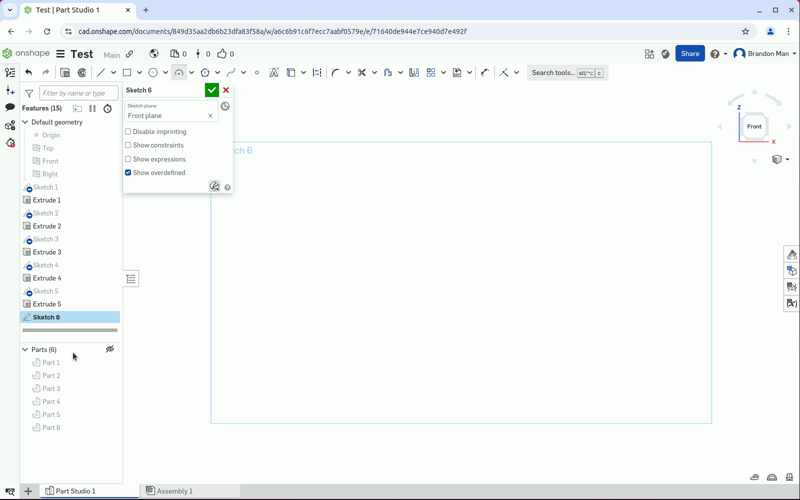
key_down(shift)
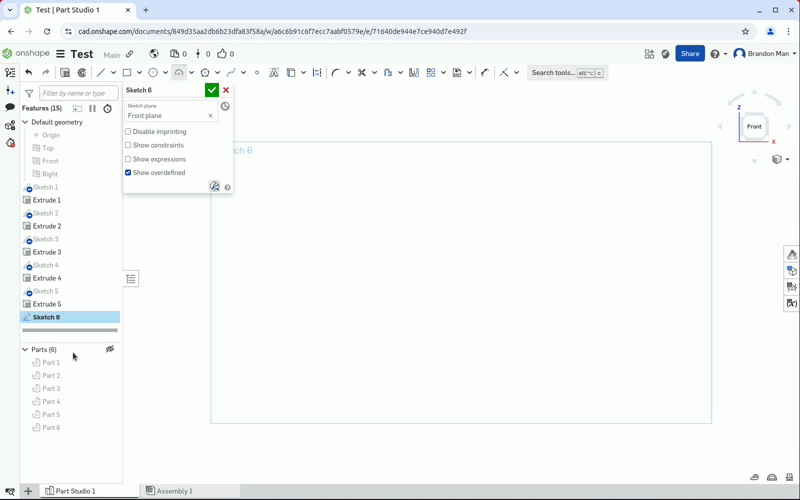
mouse_move(348, 290)
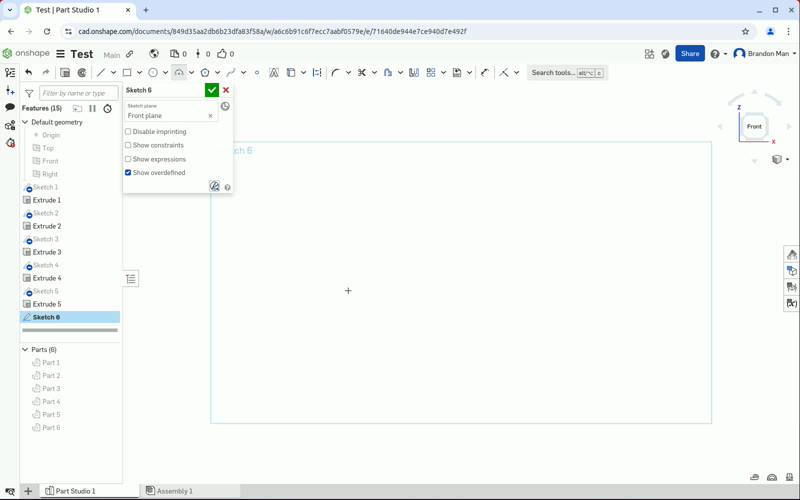
click(348, 290)
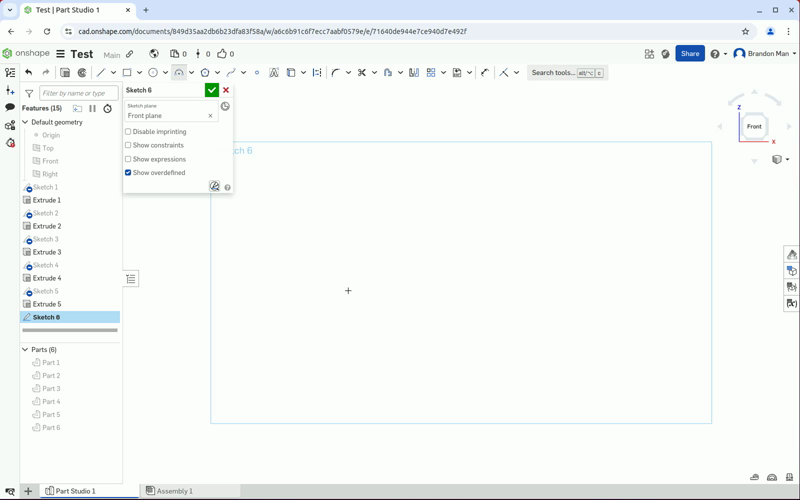
key_up(shift)
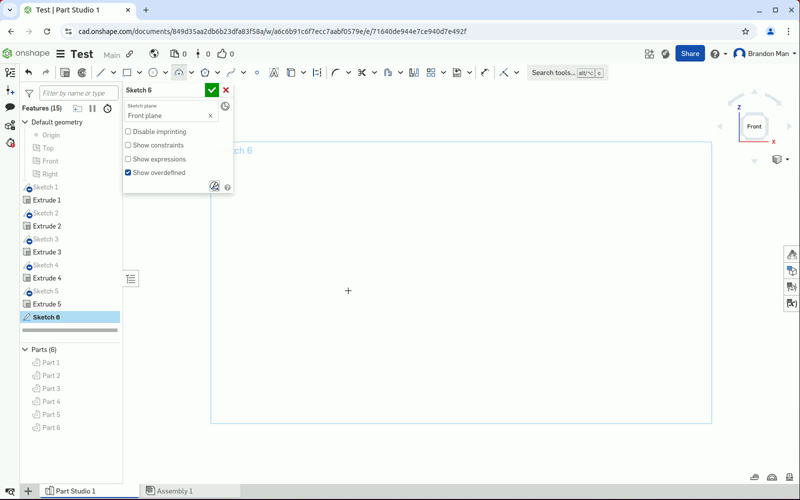
key_down(shift)
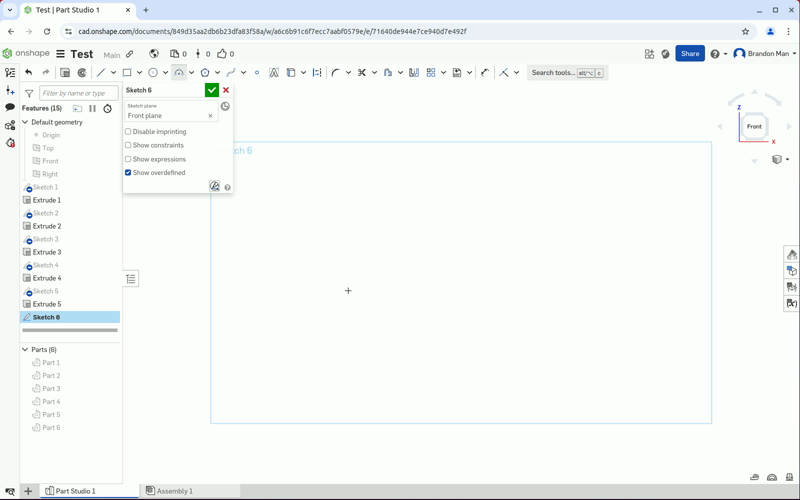
mouse_move(395, 290)
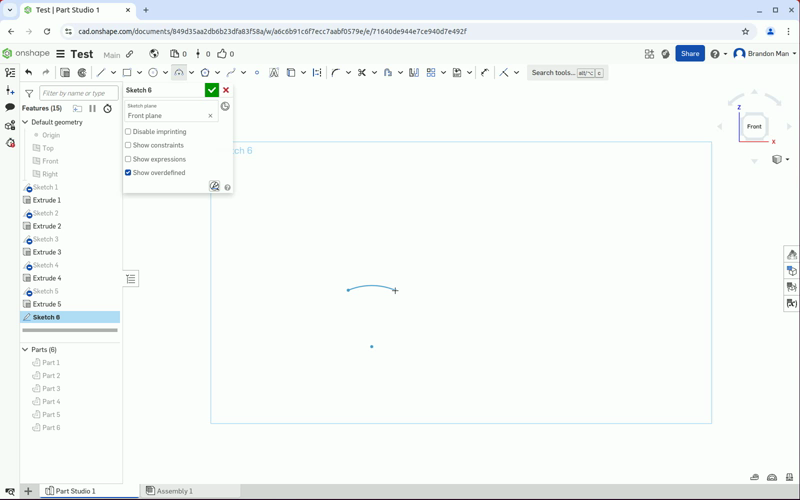
click(395, 290)
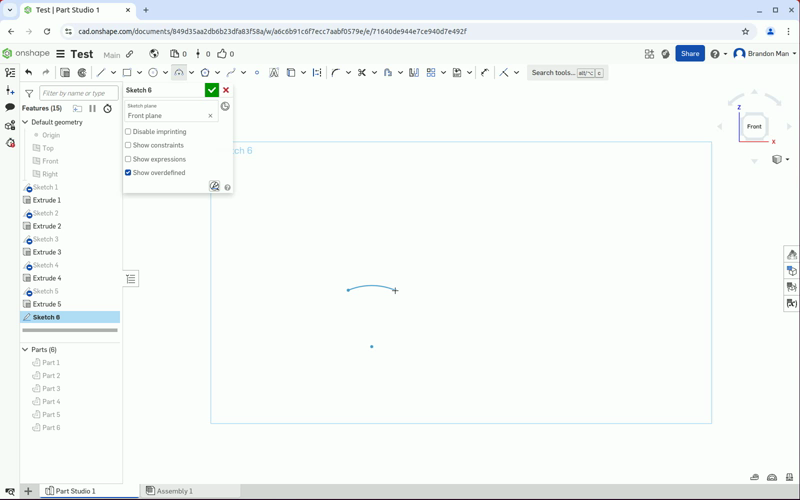
mouse_move(371, 268)
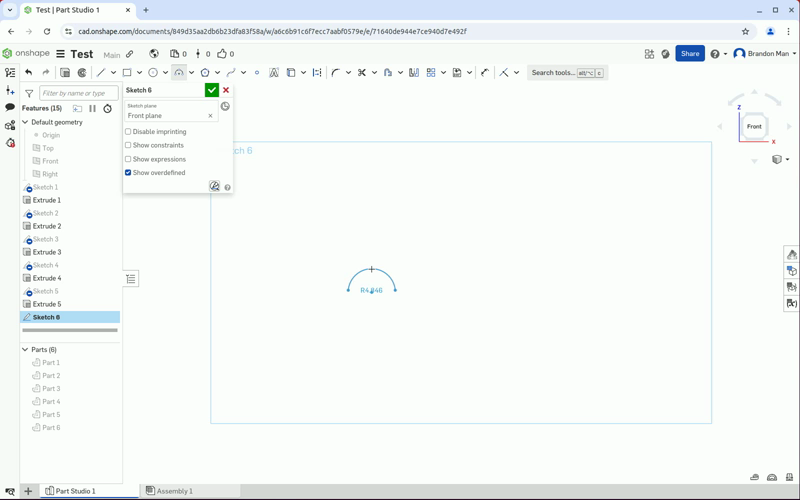
click(371, 268)
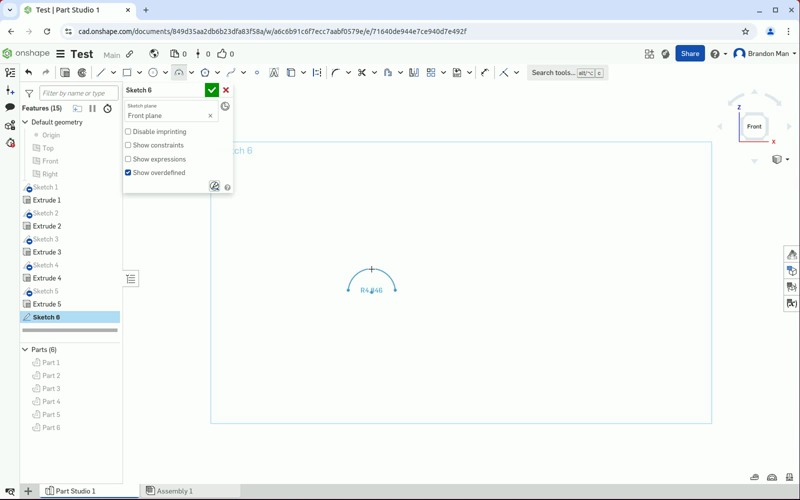
key_up(shift)
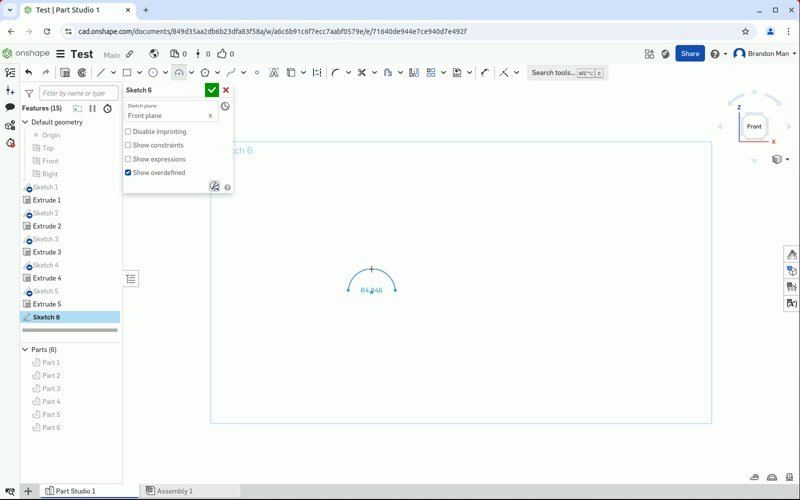
key(esc)
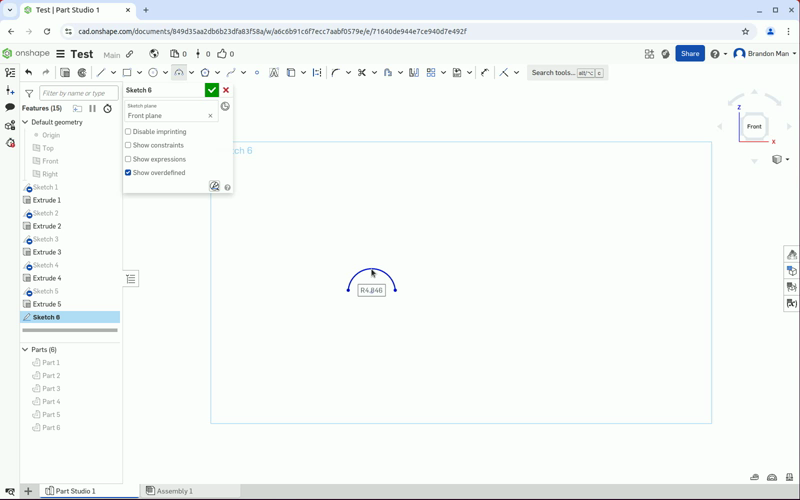
key(l)
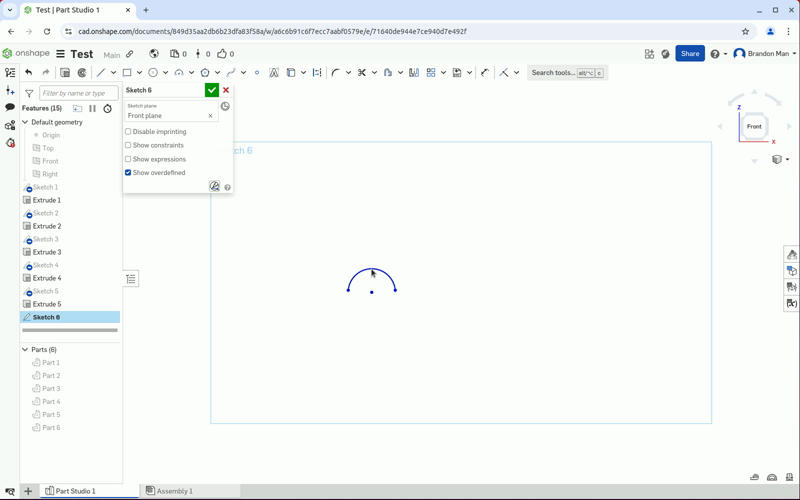
mouse_move(395, 290)
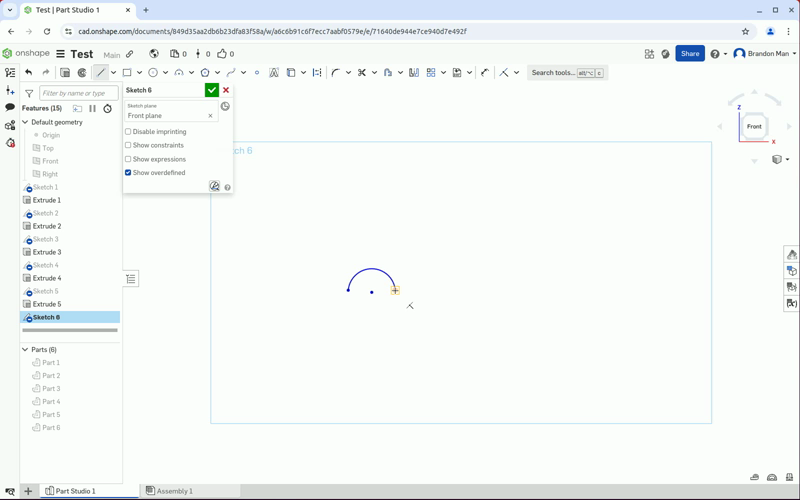
click(395, 290)
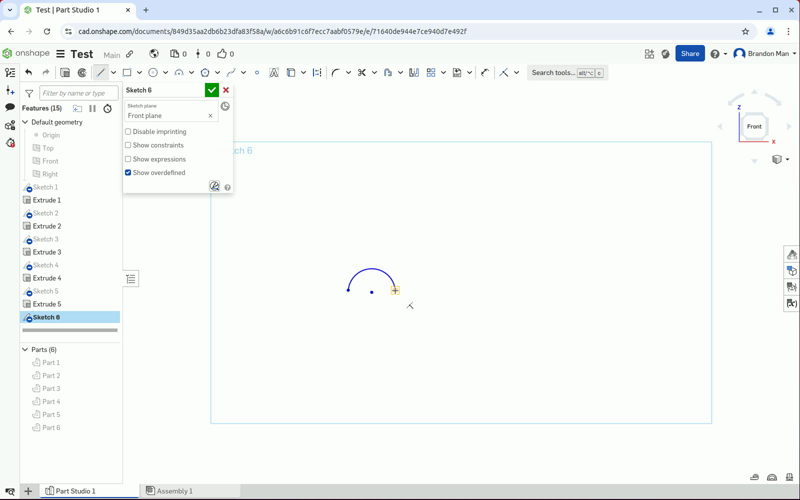
key_down(shift)
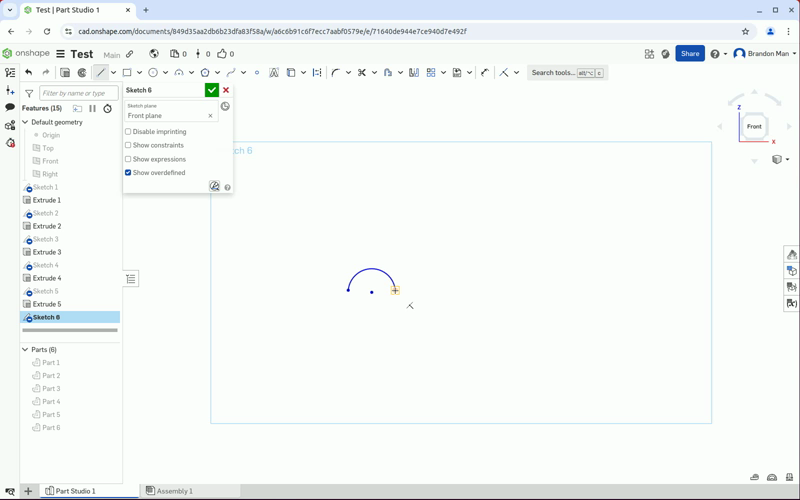
mouse_move(385, 205)
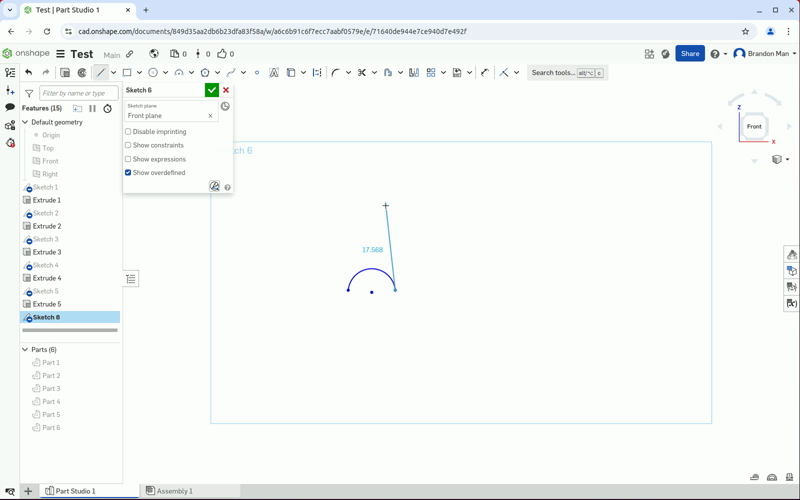
click(385, 205)
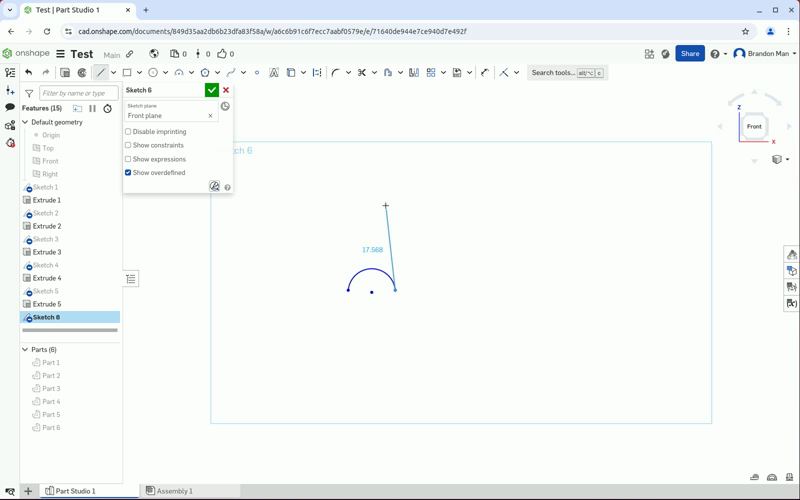
key_up(shift)
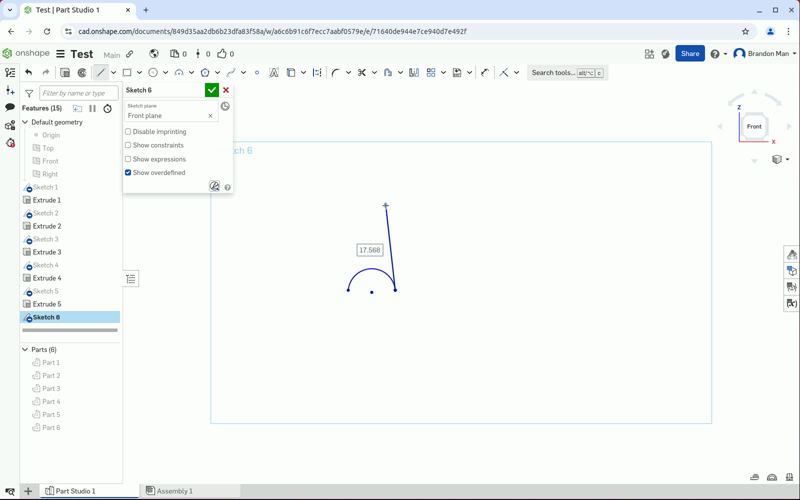
key(esc)
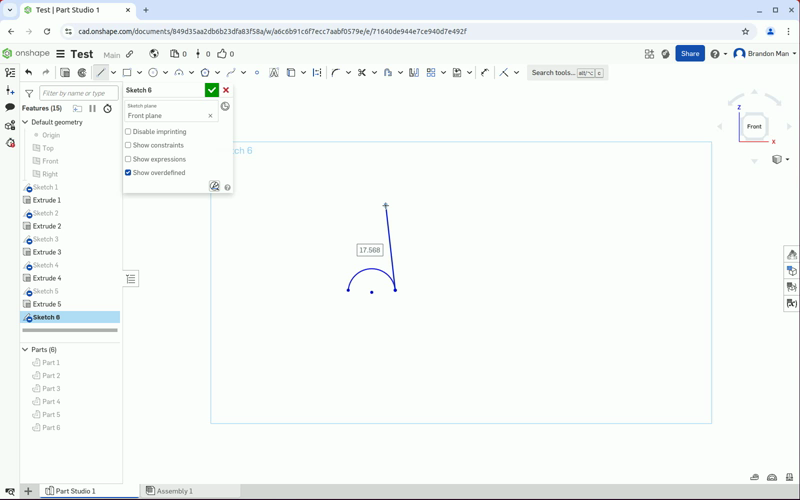
key(a)
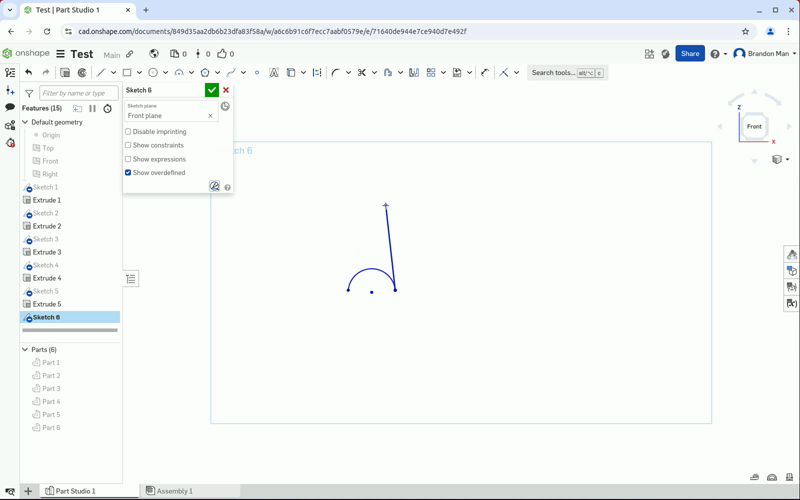
mouse_move(385, 205)
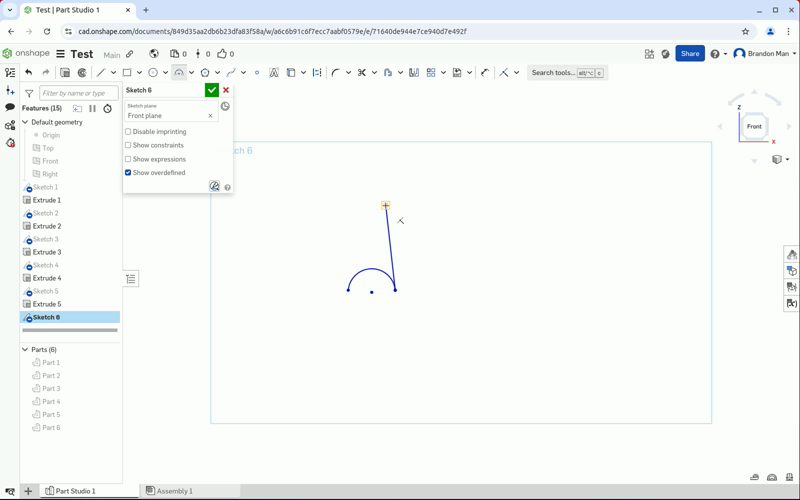
click(385, 205)
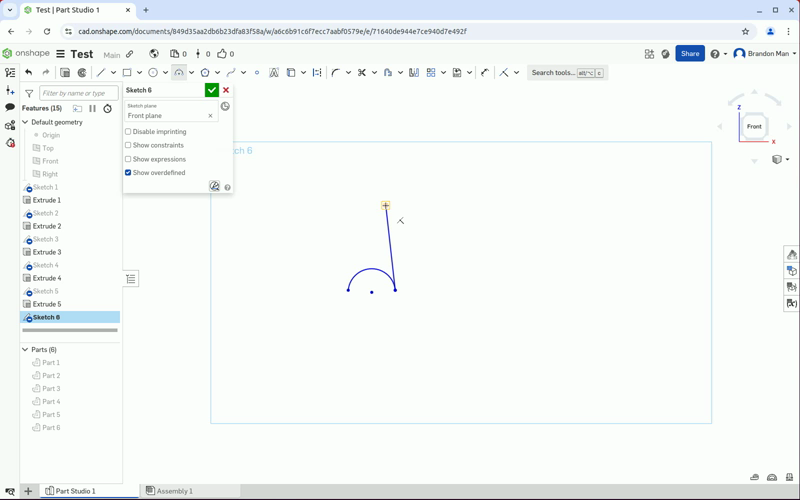
key_down(shift)
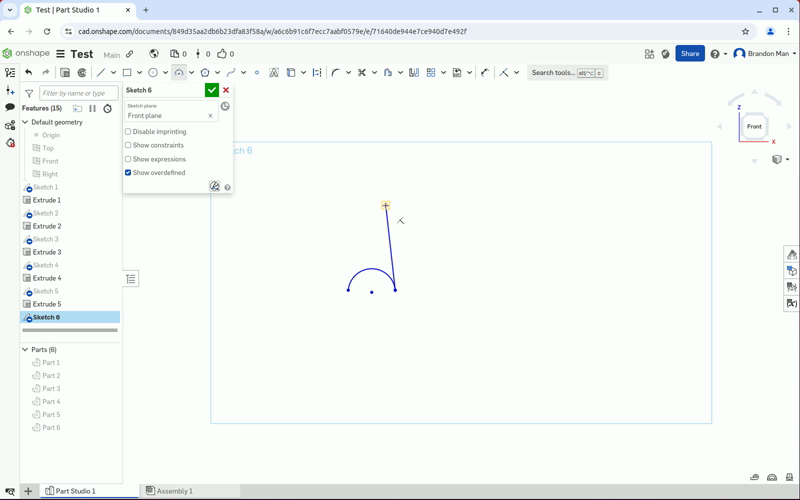
mouse_move(358, 205)
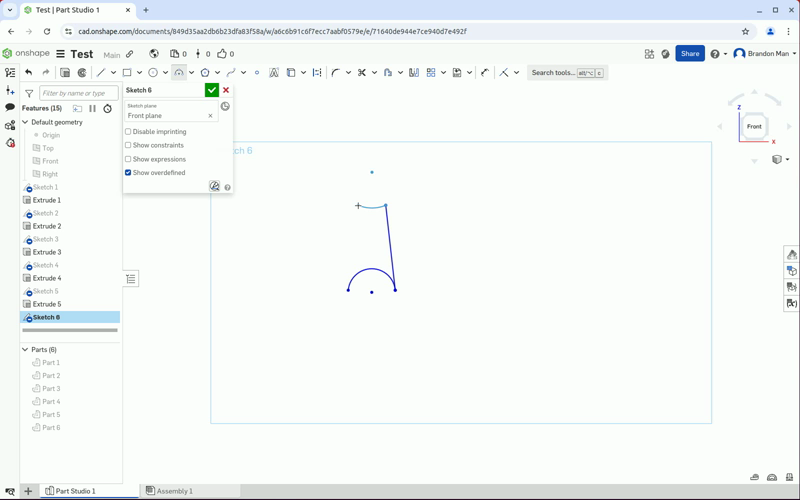
click(358, 205)
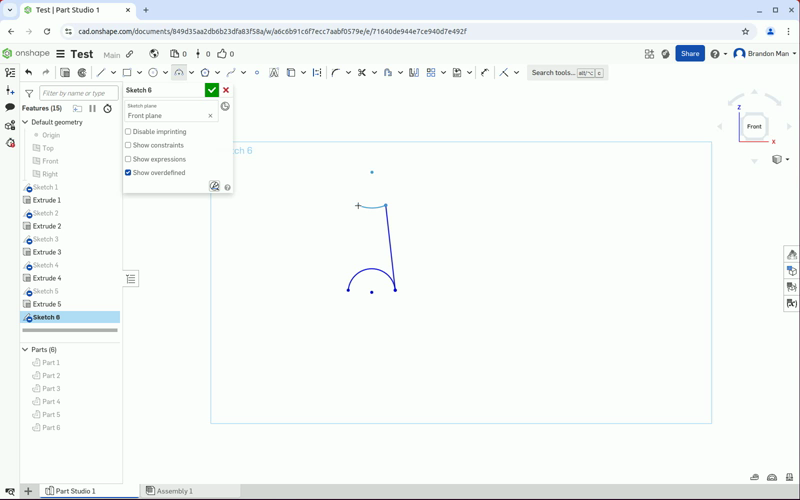
mouse_move(371, 220)
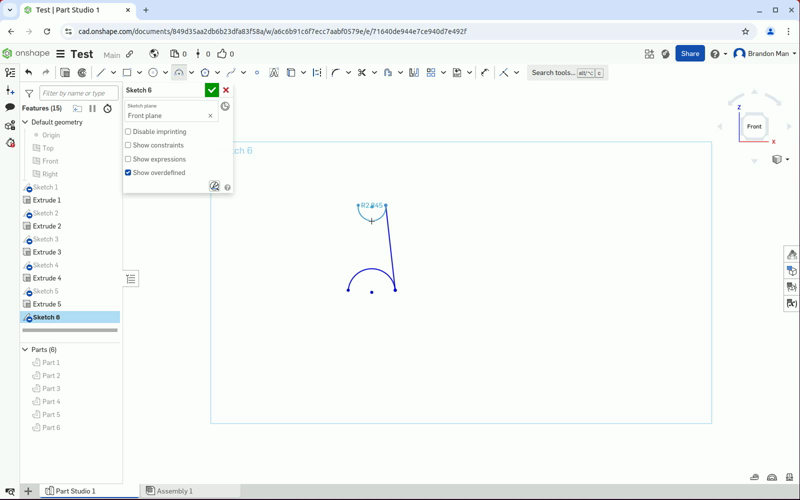
click(371, 220)
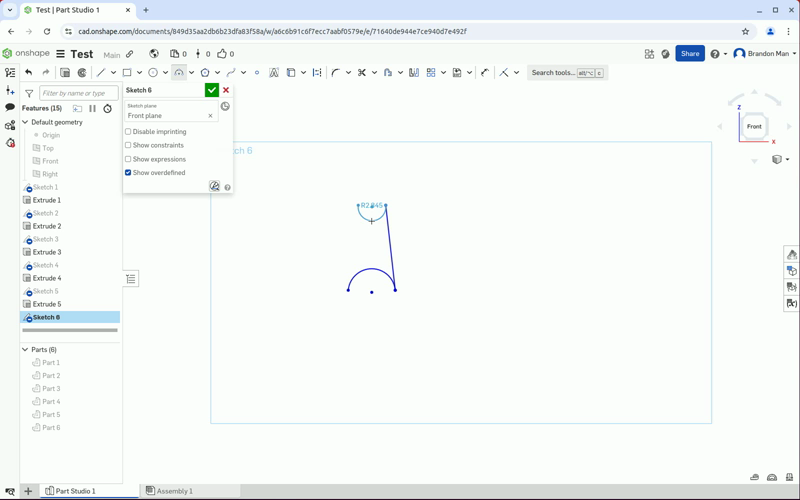
key_up(shift)
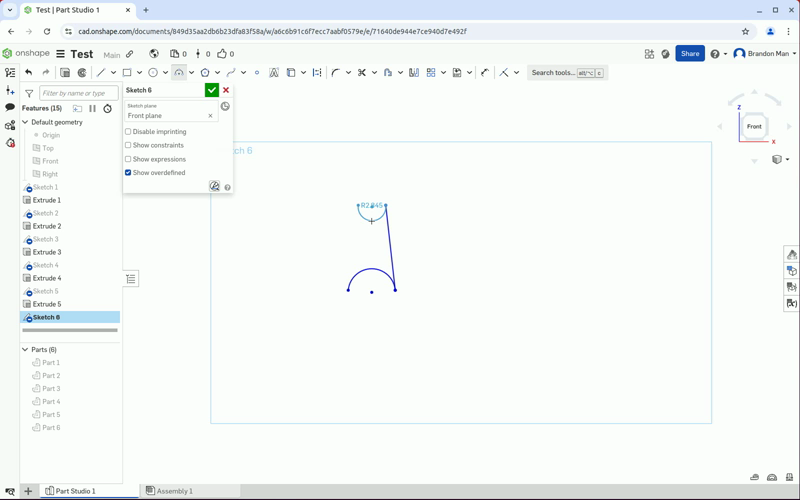
key(esc)
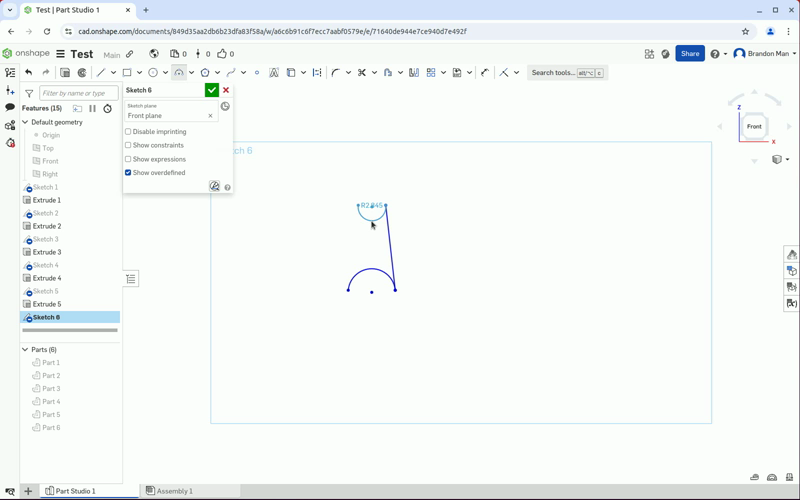
key(l)
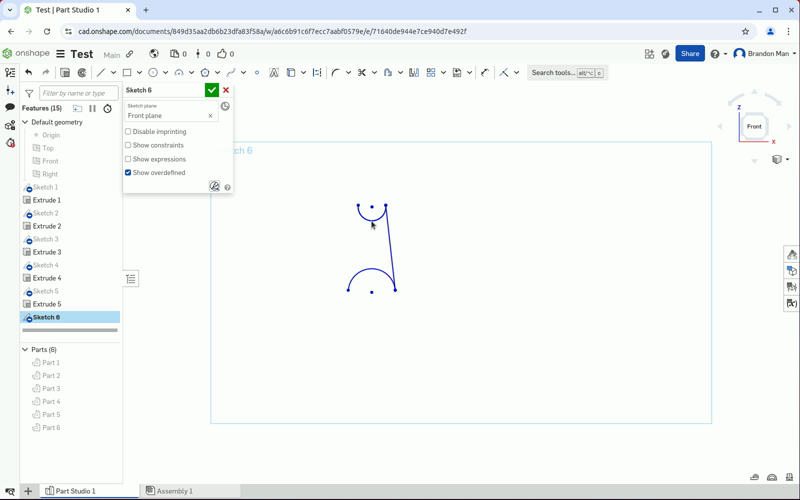
mouse_move(358, 205)
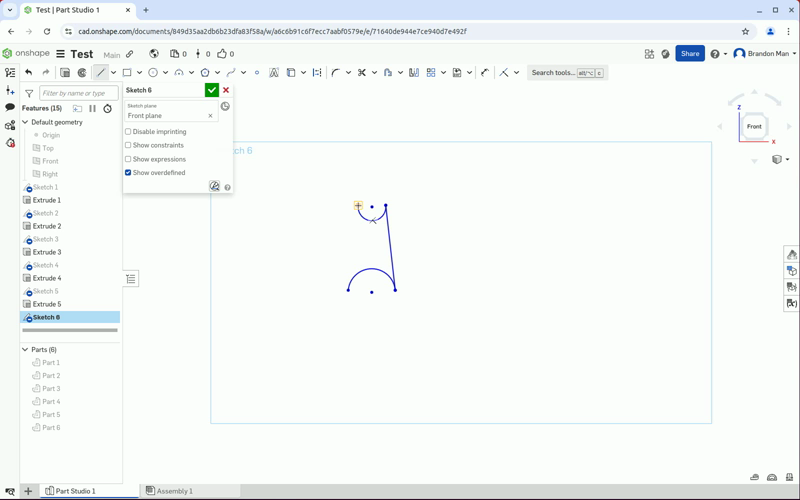
click(358, 205)
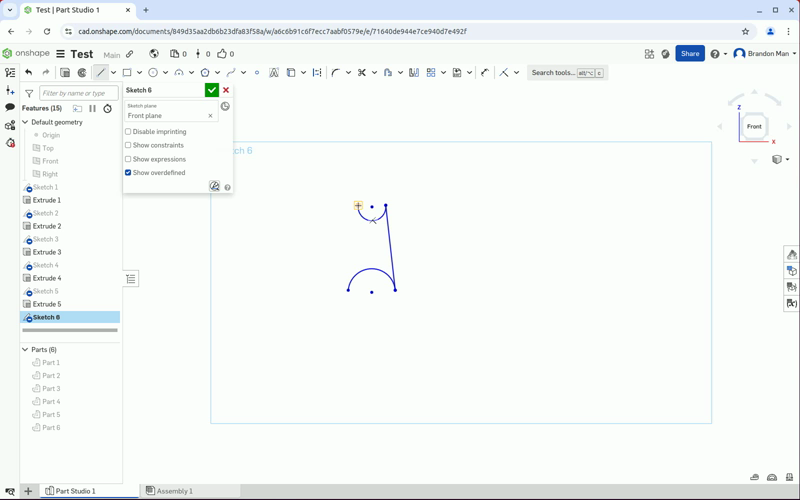
key_down(shift)
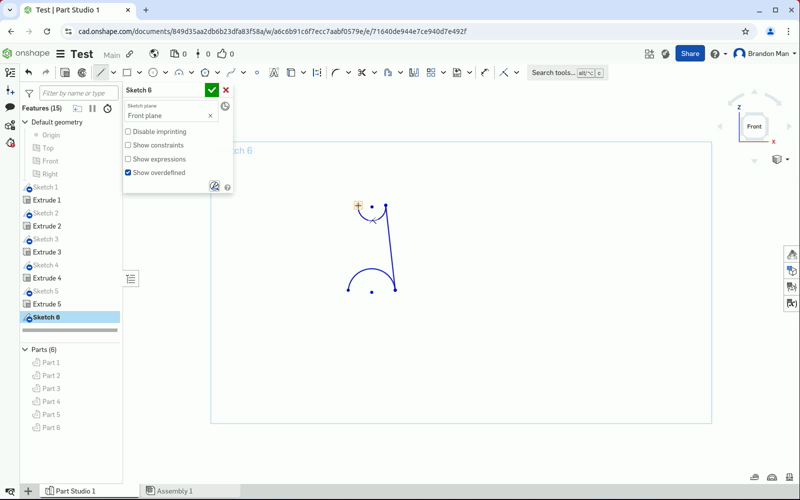
mouse_move(348, 290)
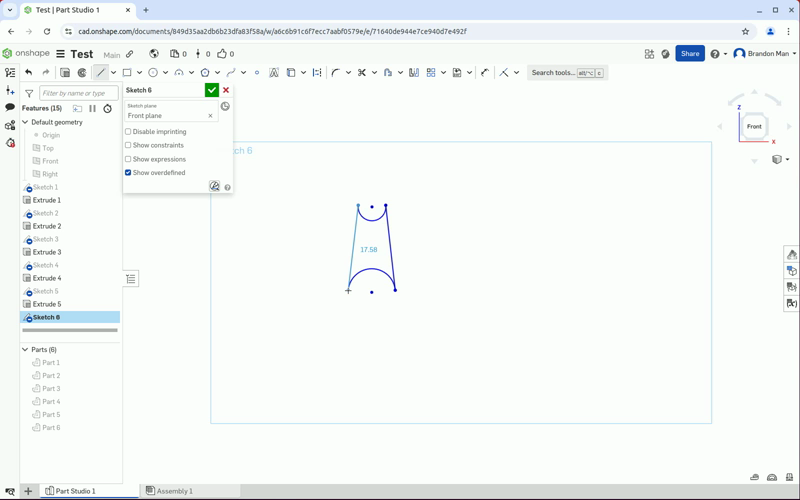
key_up(shift)
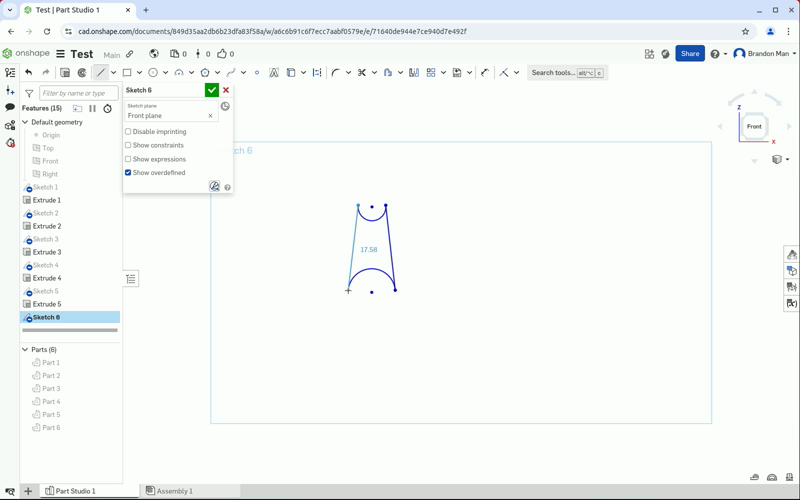
click(348, 290)
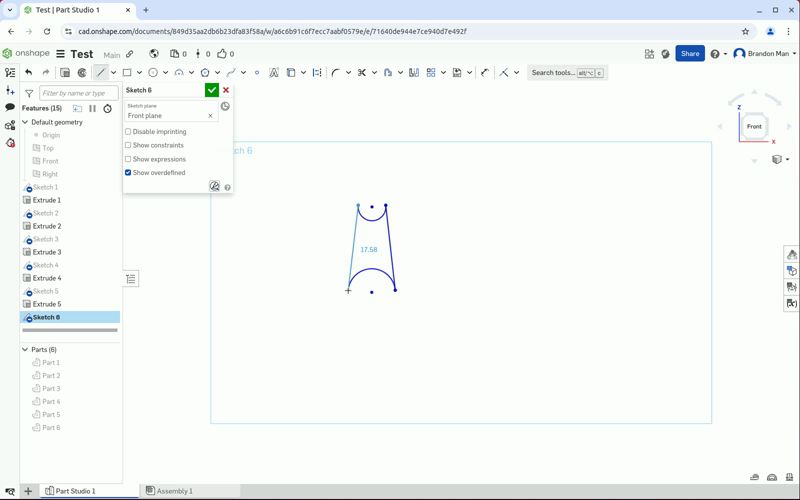
key(esc)
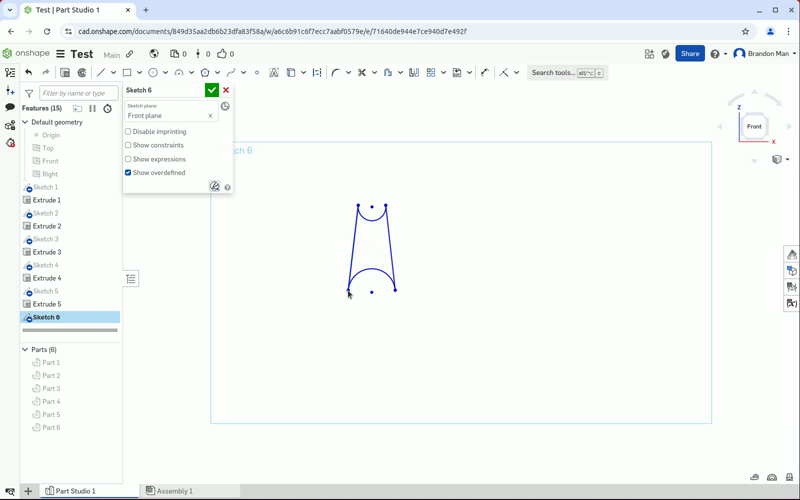
key(c)
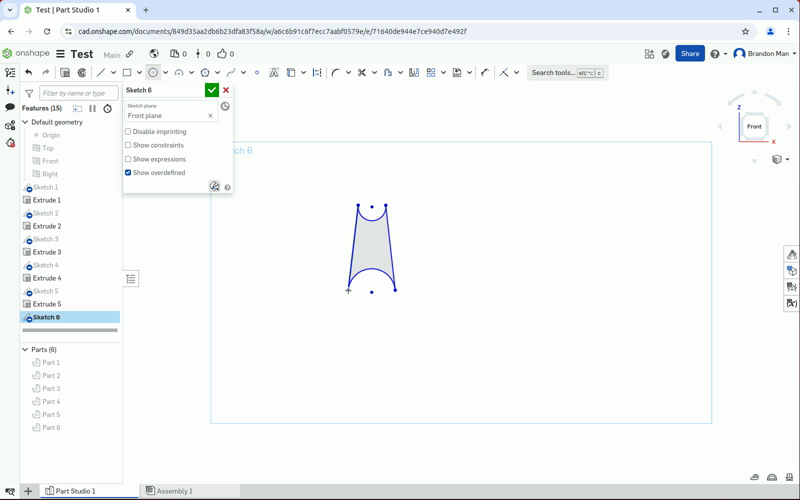
key_down(shift)
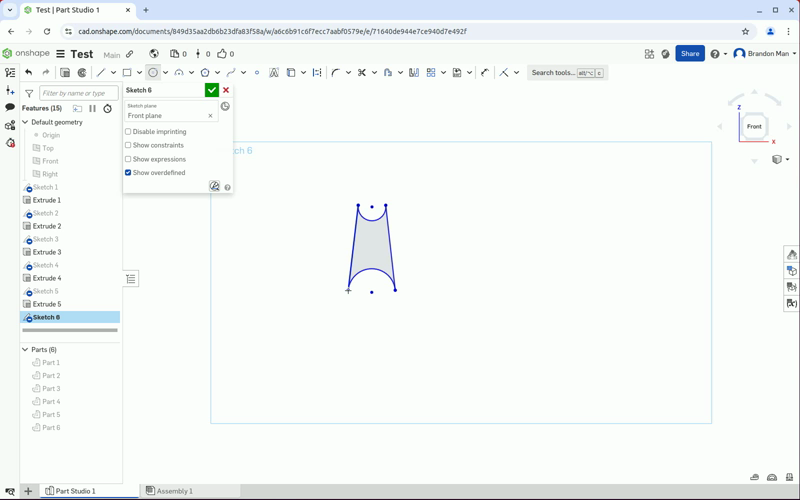
mouse_move(369, 237)
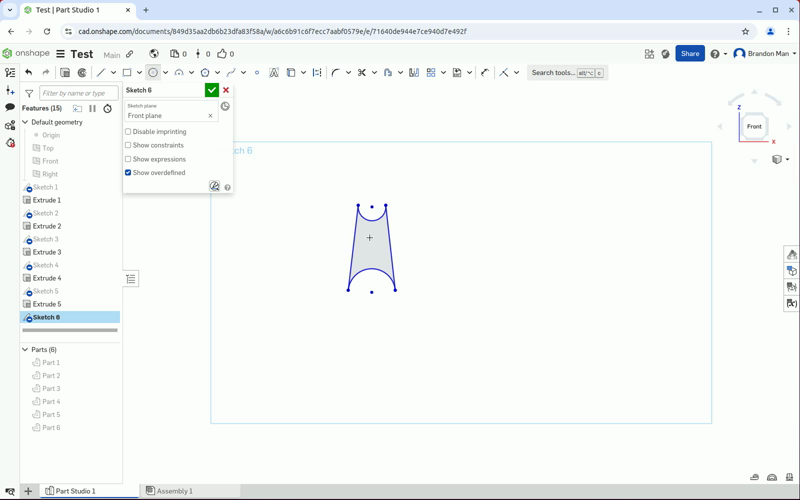
click(369, 237)
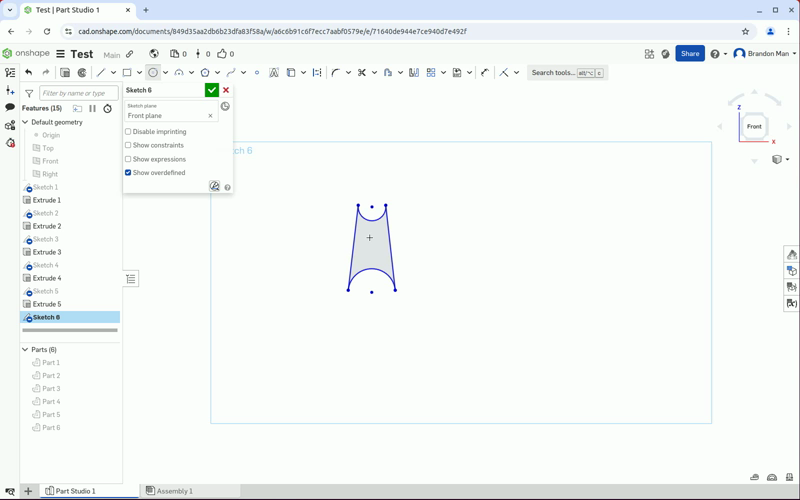
key_up(shift)
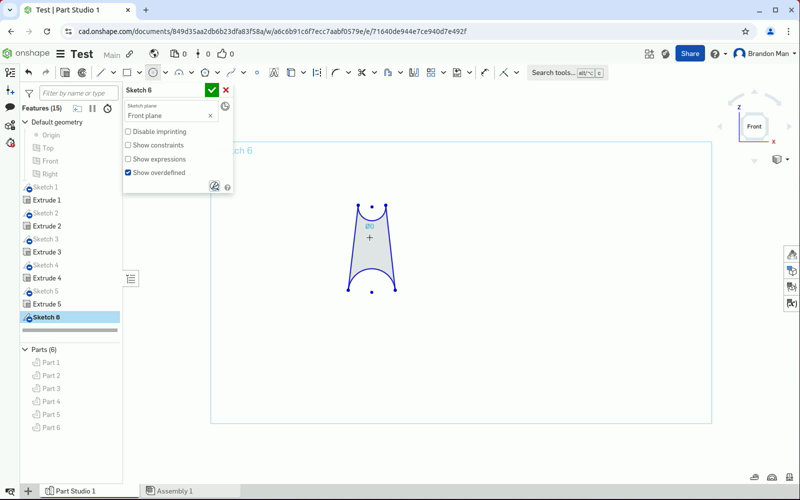
mouse_move(374, 237)
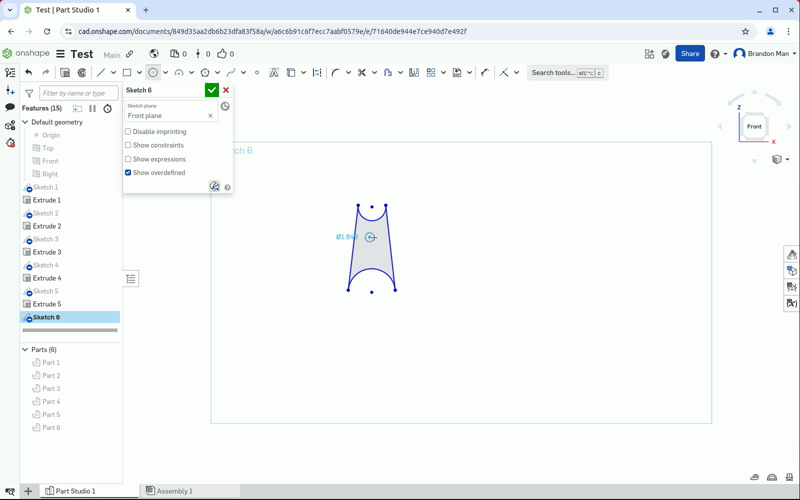
click(374, 237)
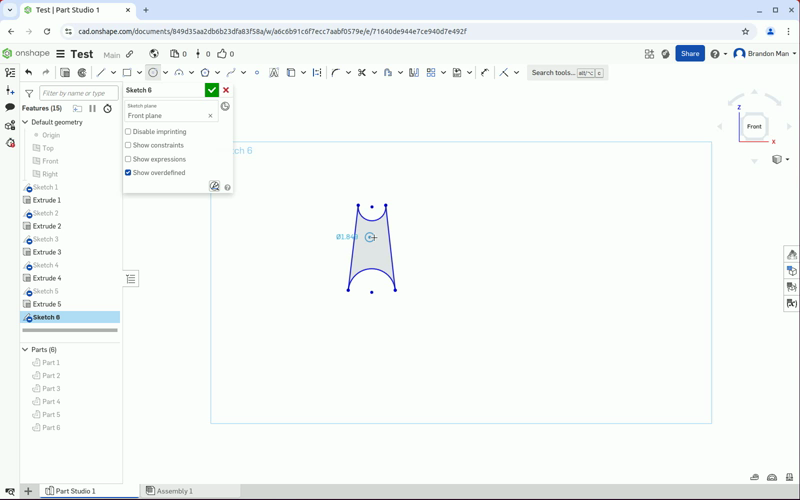
key(esc)
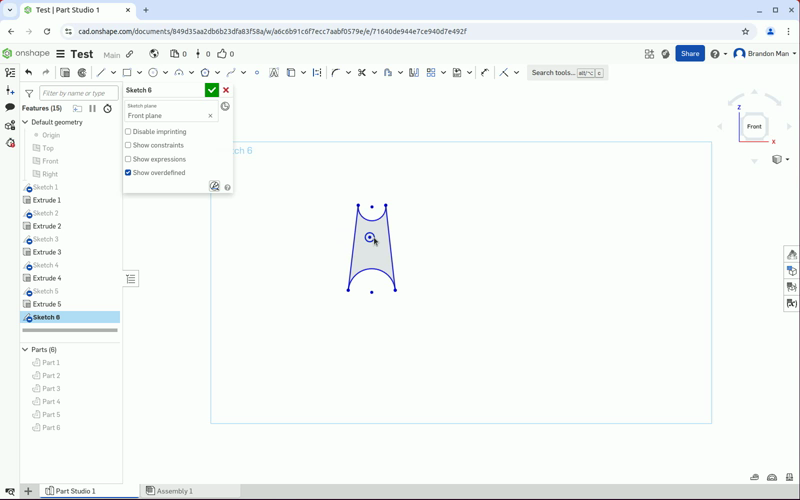
mouse_move(372, 260)
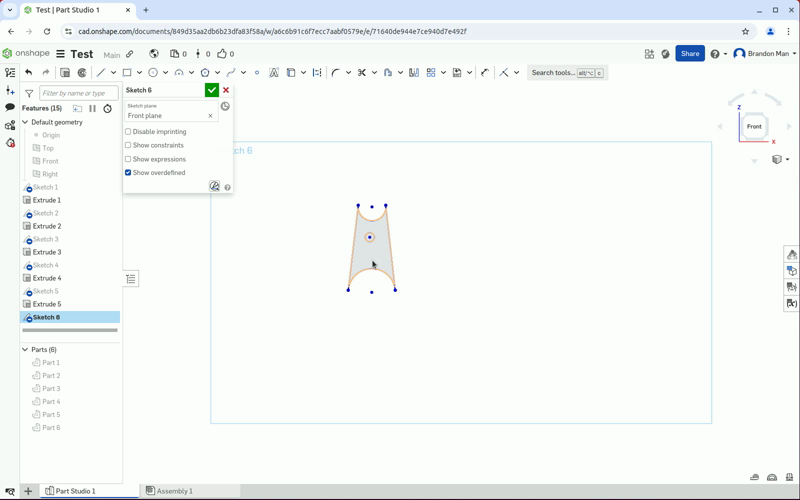
click(372, 260)
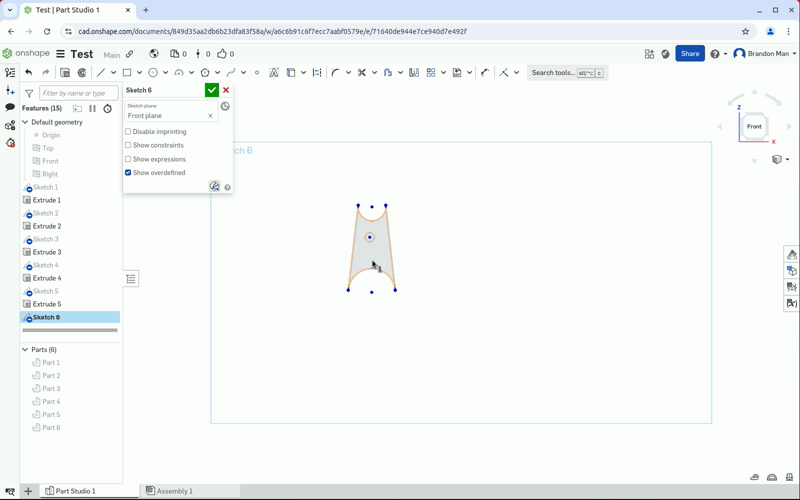
mouse_move(73, 352)
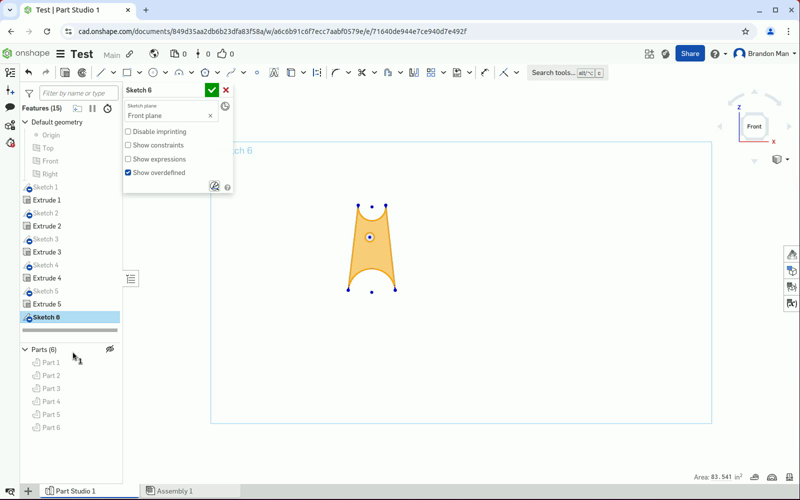
key(shift+y)
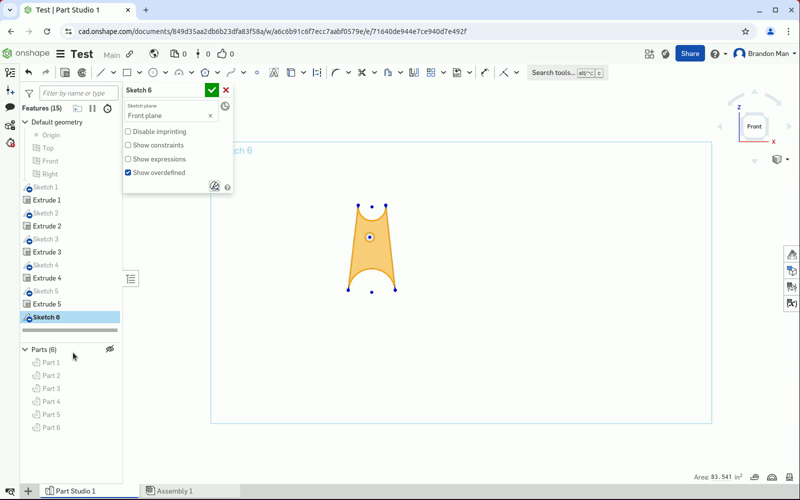
key(shift+e)
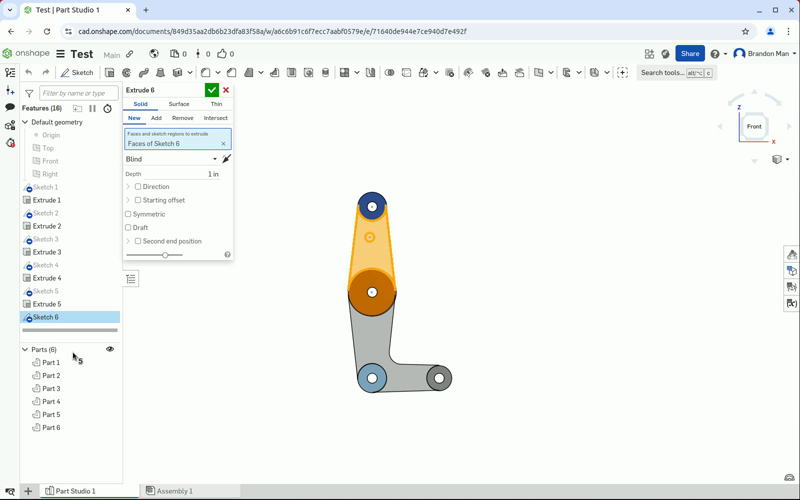
mouse_move(143, 106)
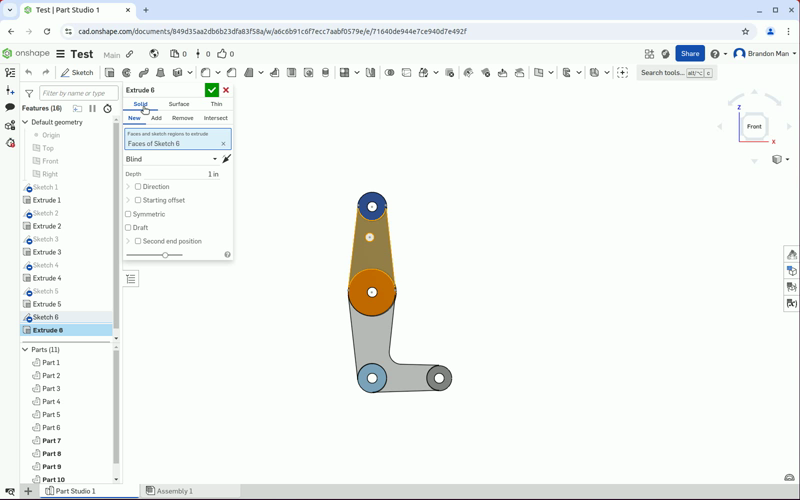
click(143, 106)
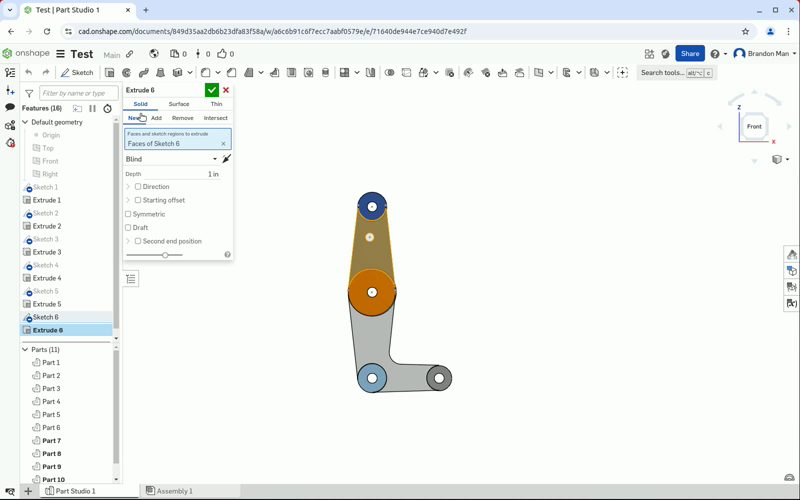
mouse_move(137, 120)
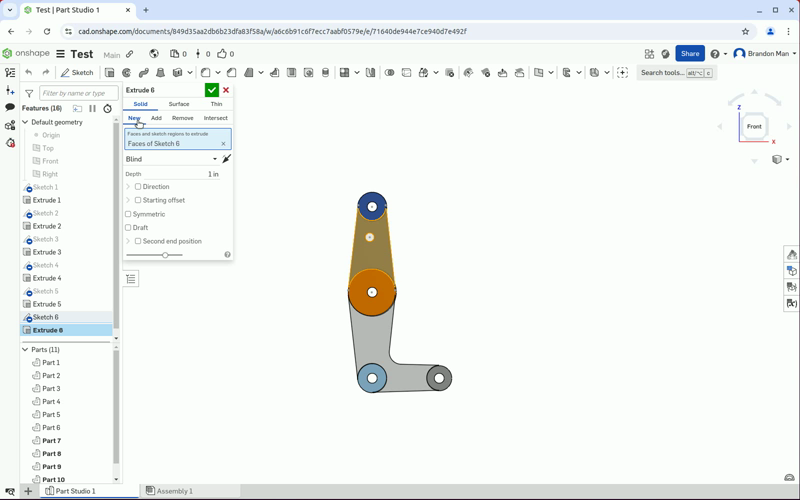
click(137, 120)
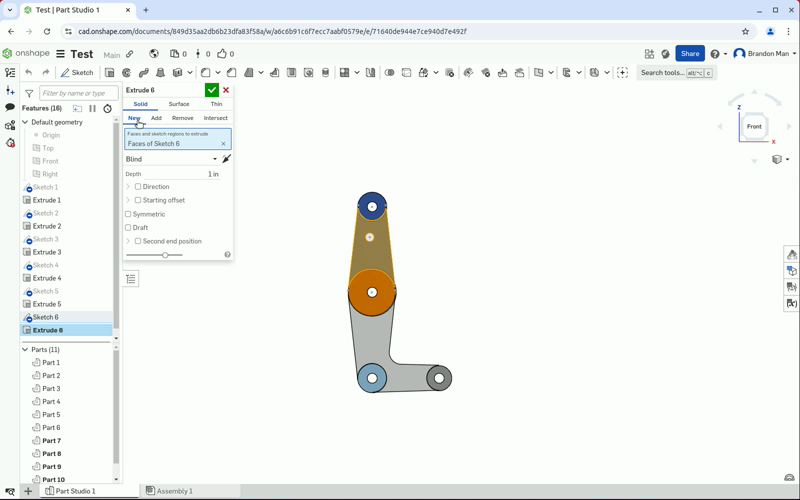
key(tab, 4)
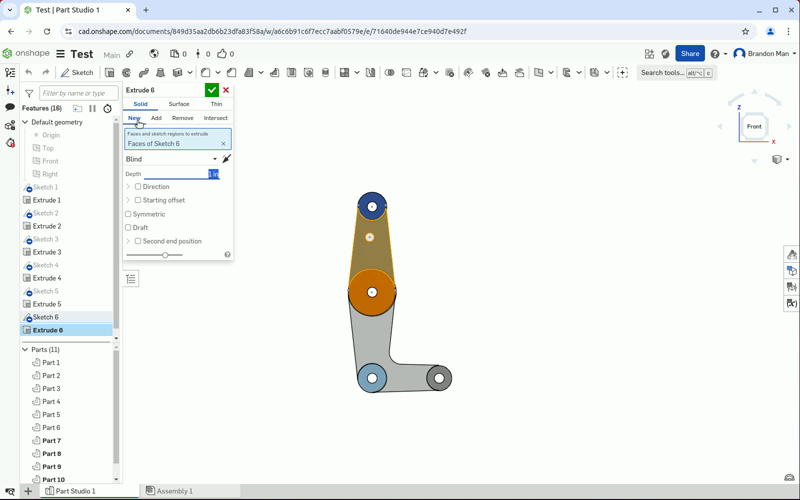
text(0.963)
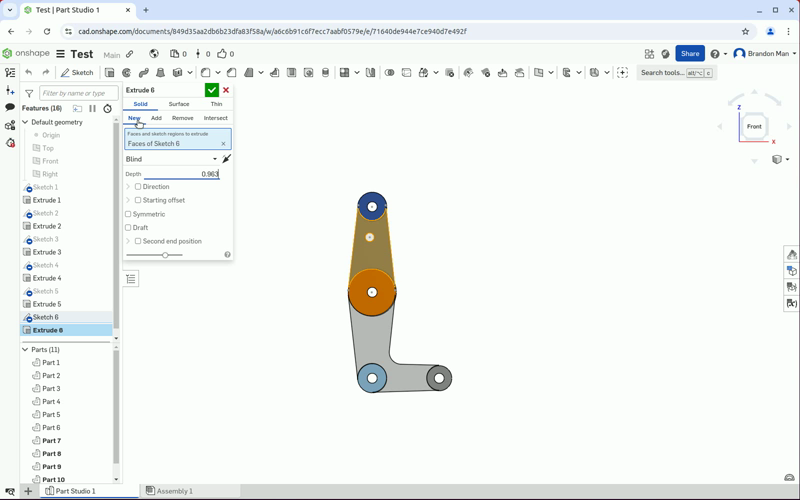
key(enter)
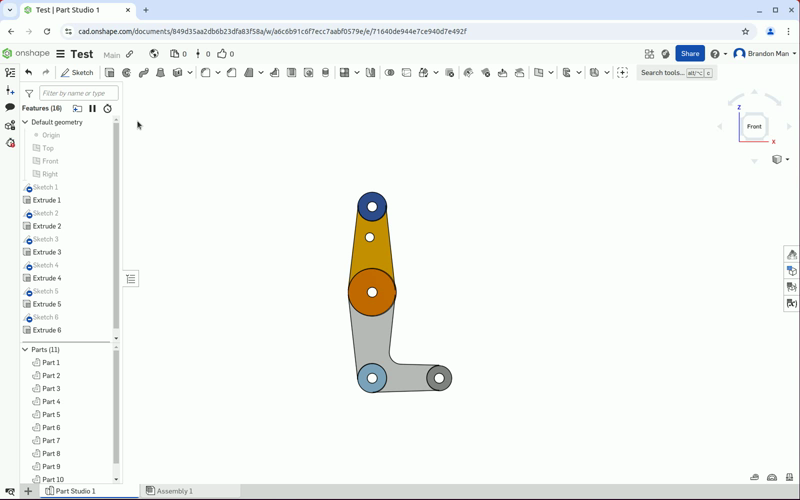
key(shift+h)
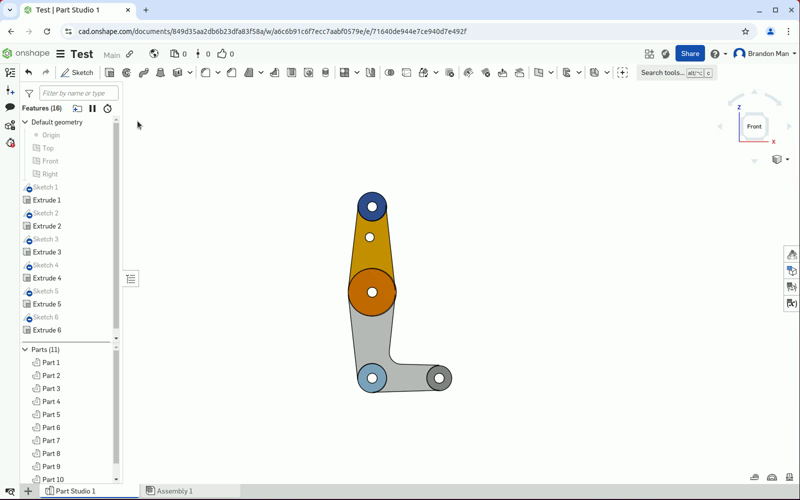
key(shift+h)
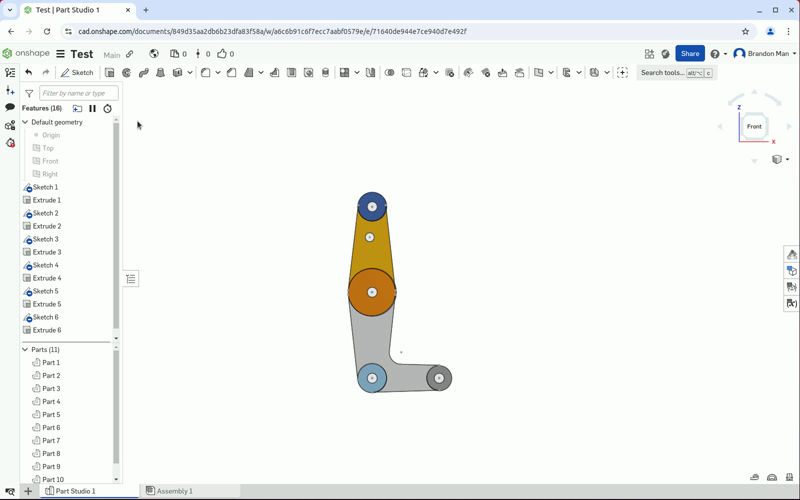
key(shift+7)
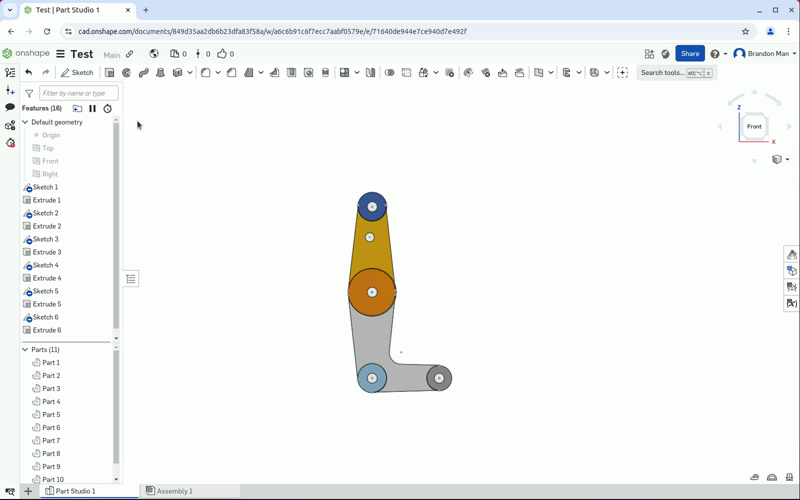
key(left, 2)
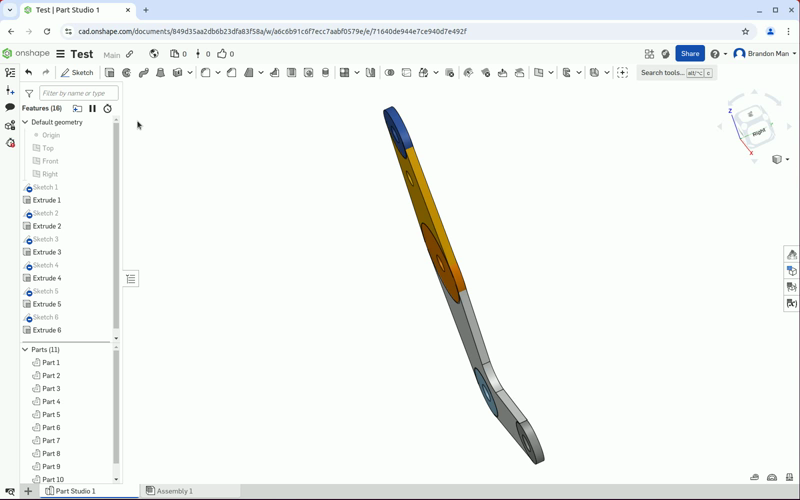
key(down, 2)
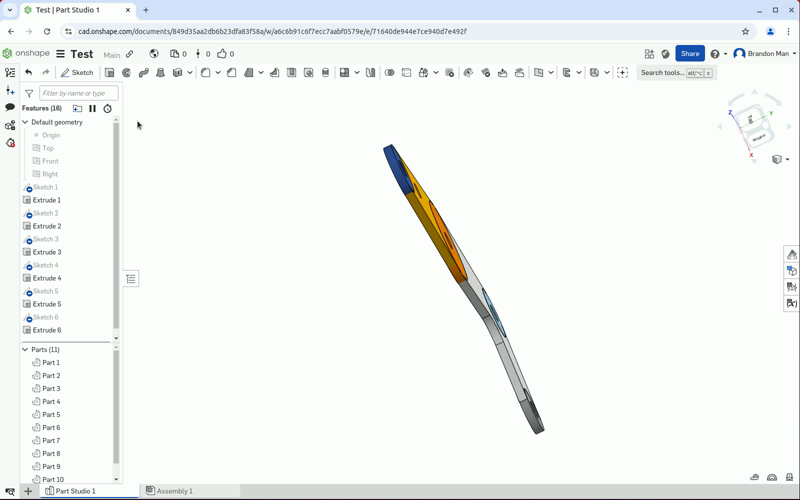
key(up, 2)
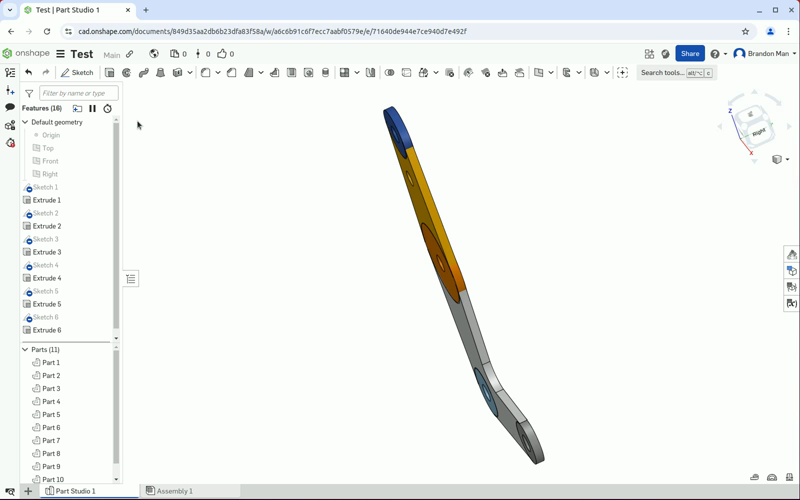
key(right, 2)
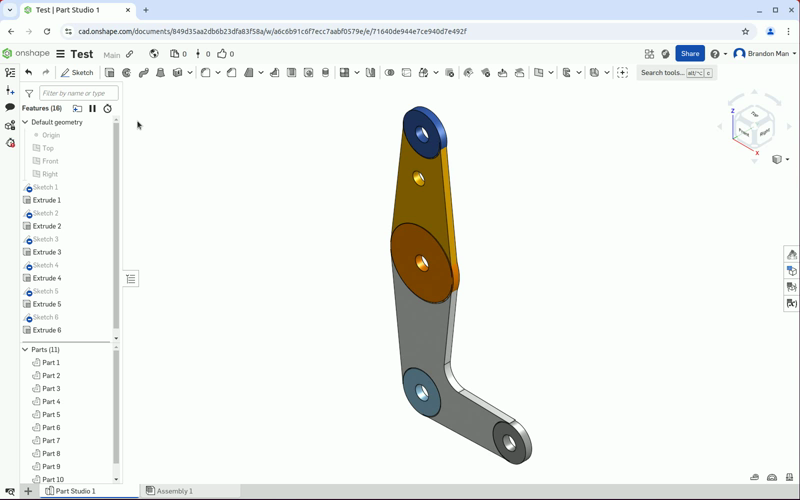
mouse_move(69, 189)
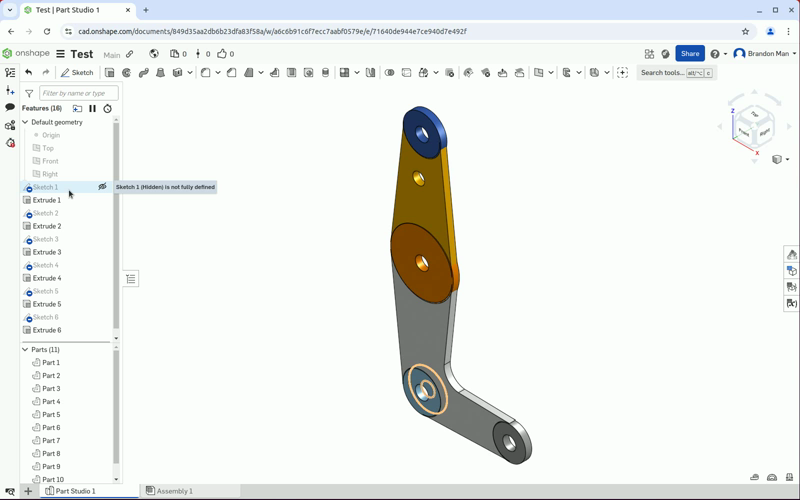
click(69, 189)